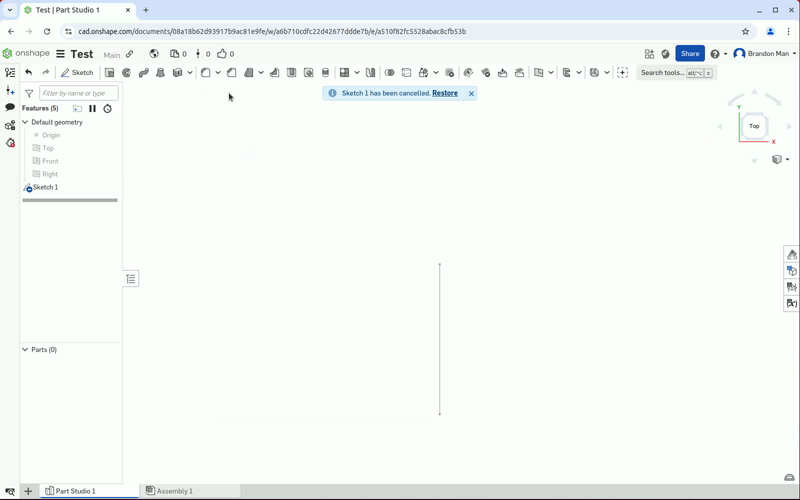
key(shift+h)
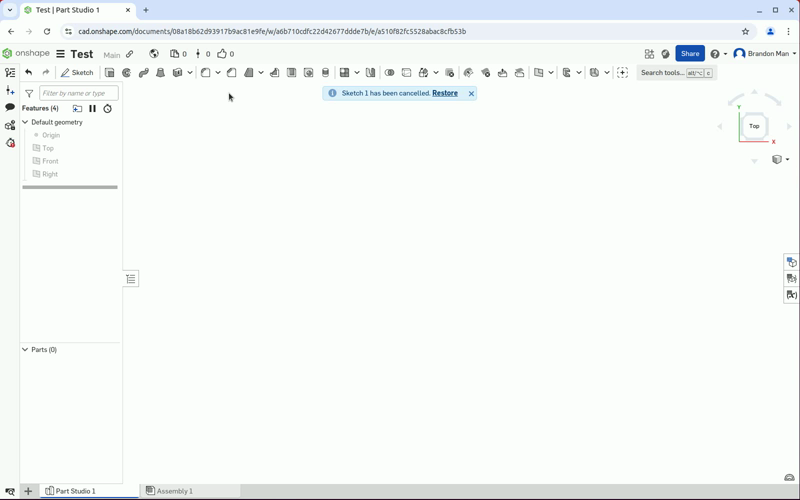
mouse_move(73, 352)
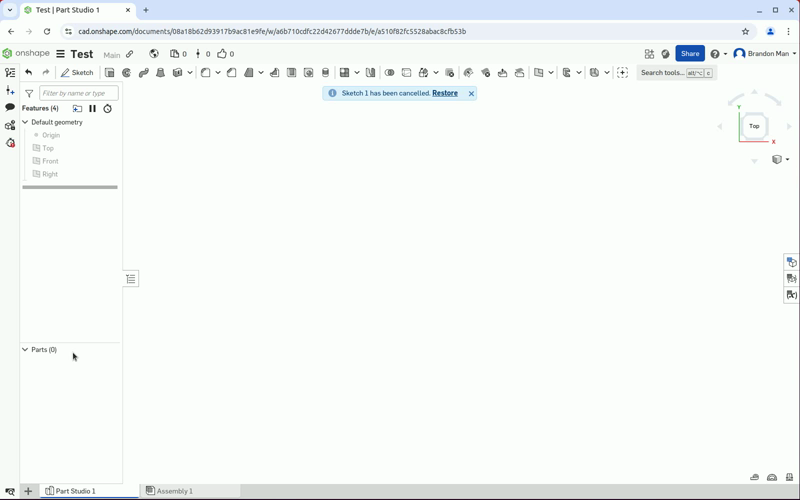
key(y)
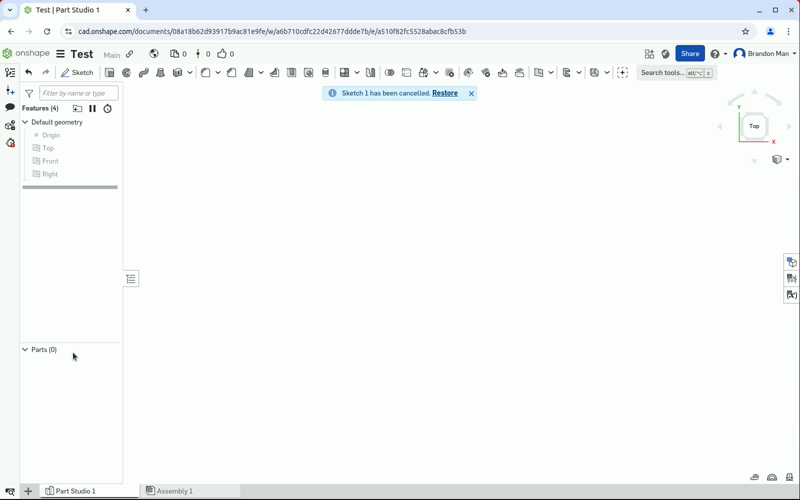
key(shift+p)
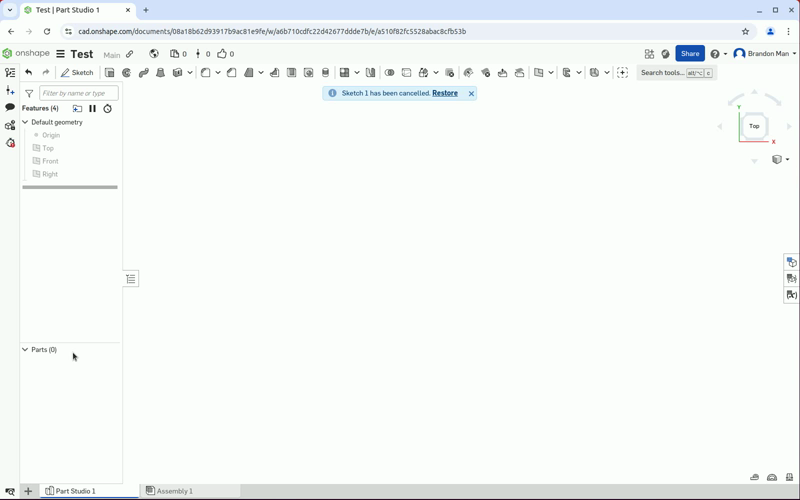
key(space)
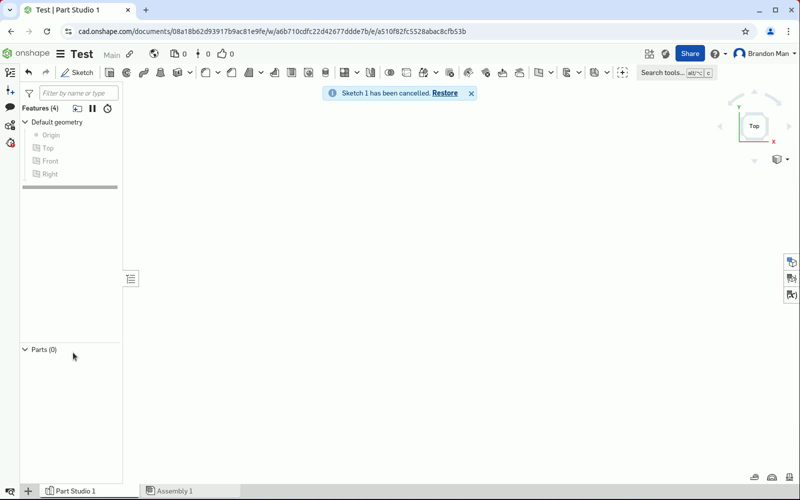
key_down(shift)
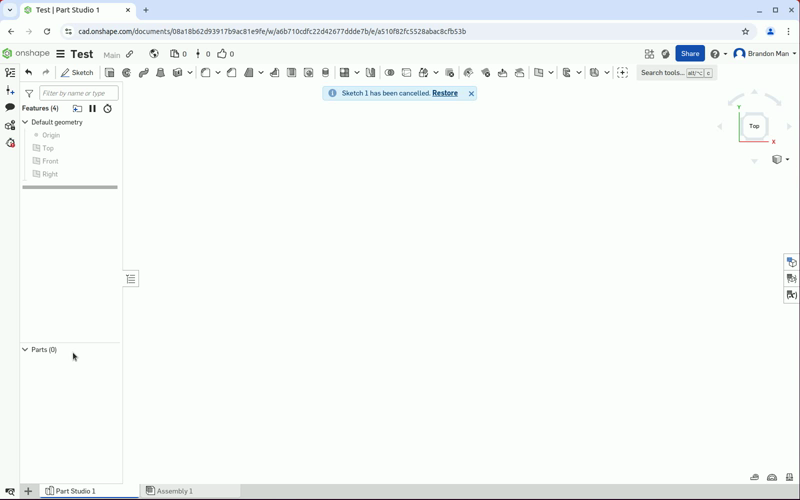
key(up)
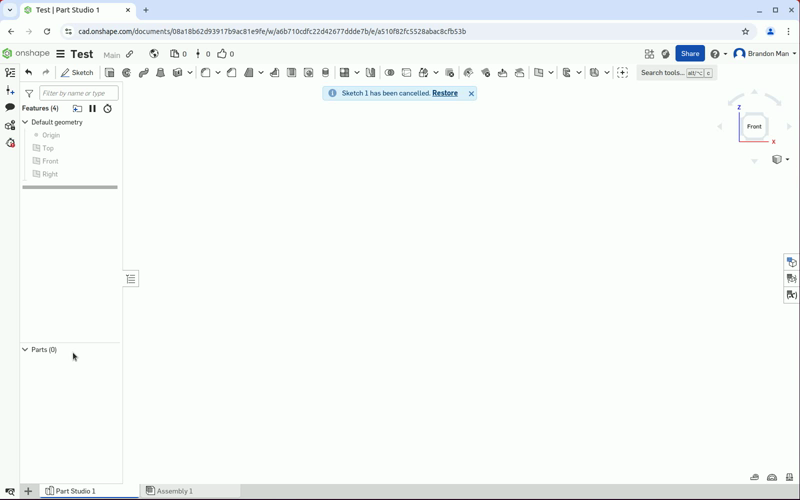
key_up(shift)
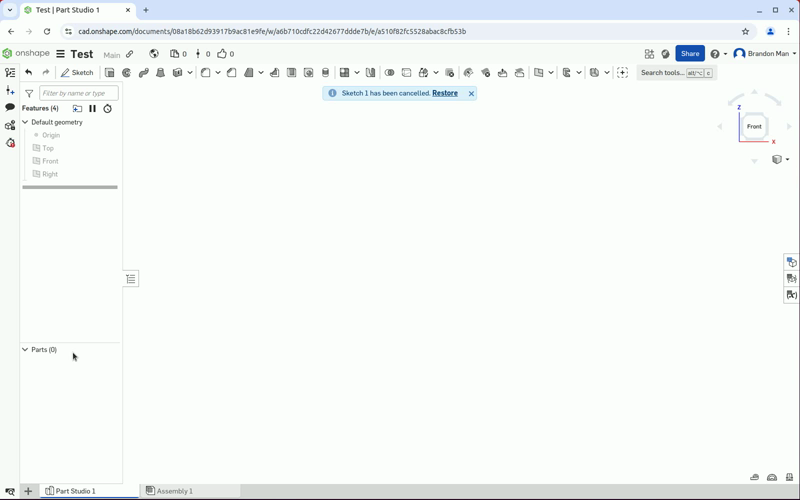
mouse_move(73, 352)
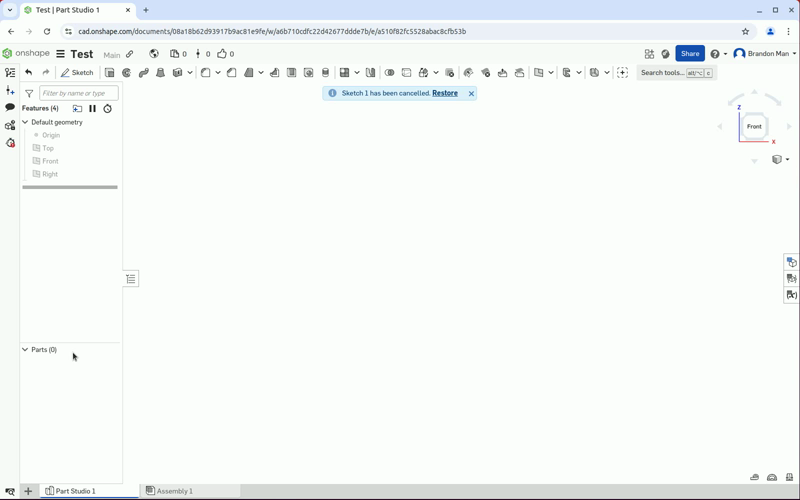
key(shift+y)
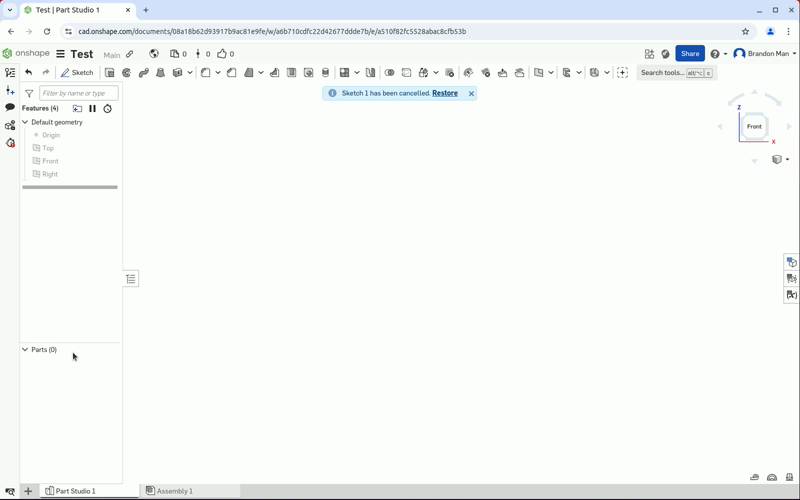
key(shift+s)
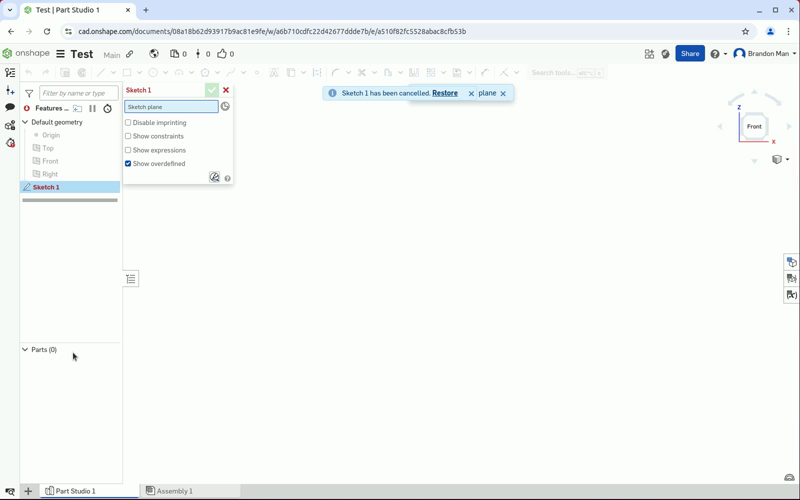
mouse_move(73, 163)
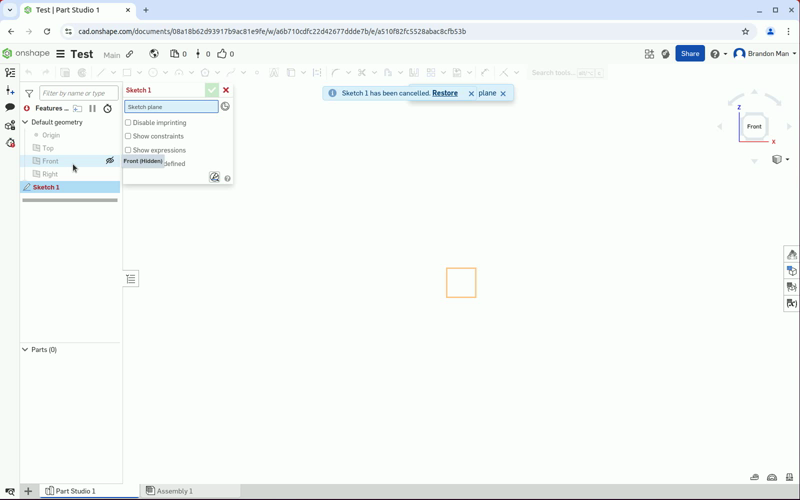
click(73, 163)
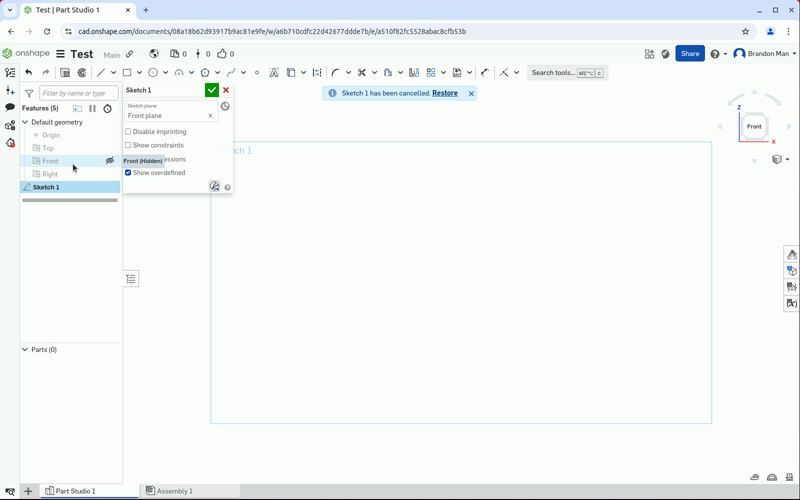
mouse_move(73, 352)
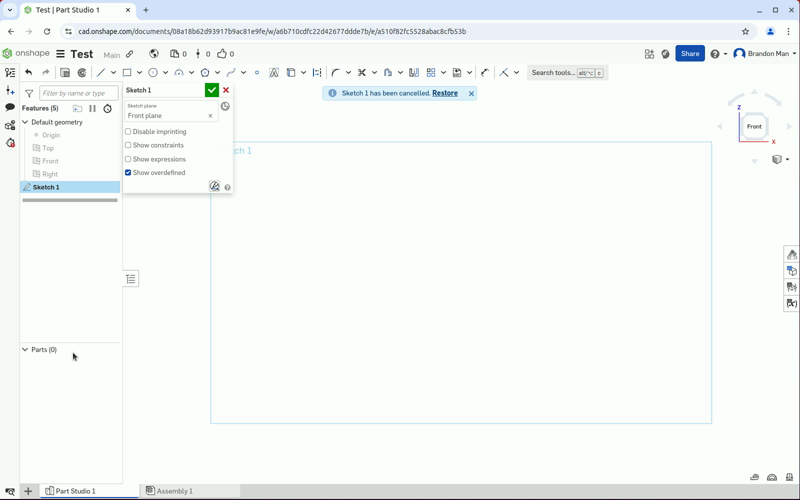
key(y)
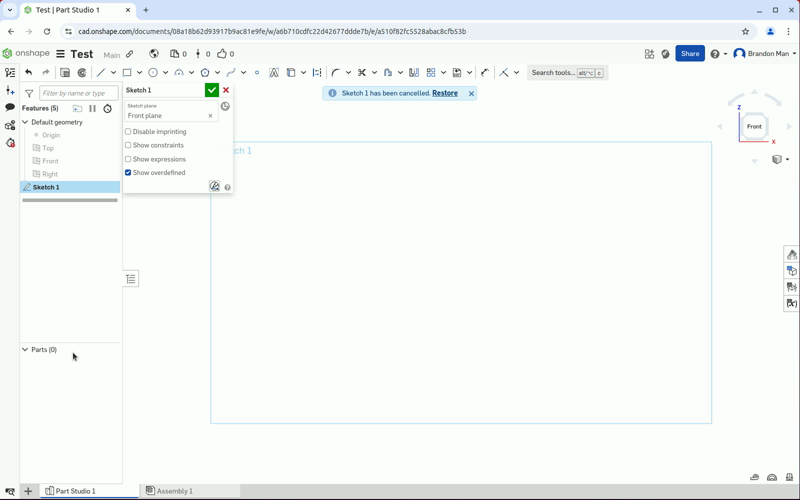
key(l)
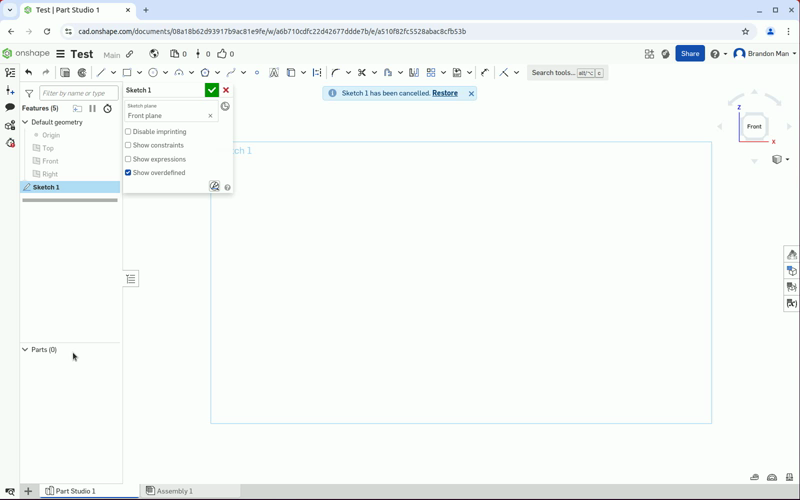
key_down(shift)
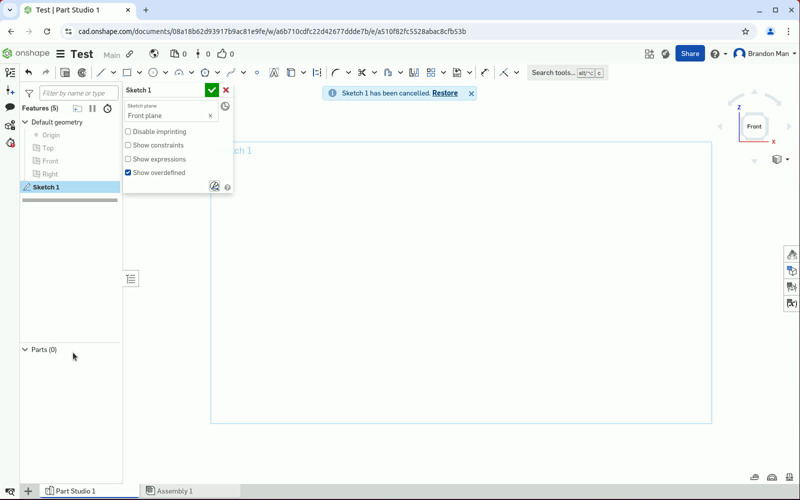
mouse_move(460, 282)
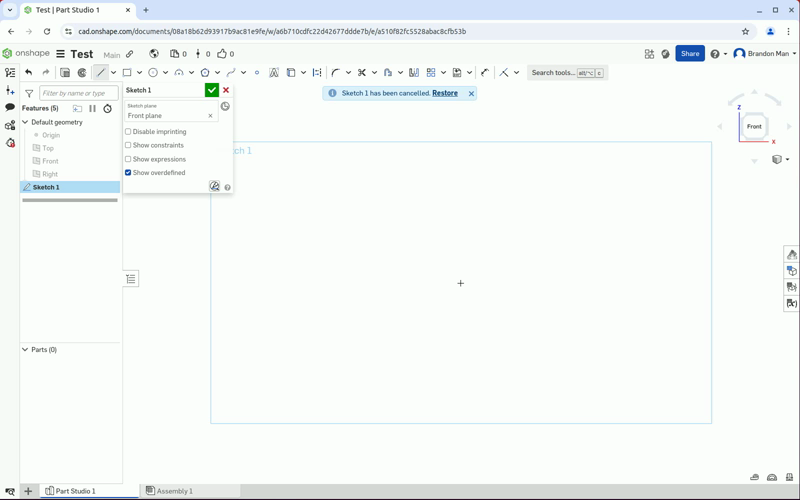
click(460, 282)
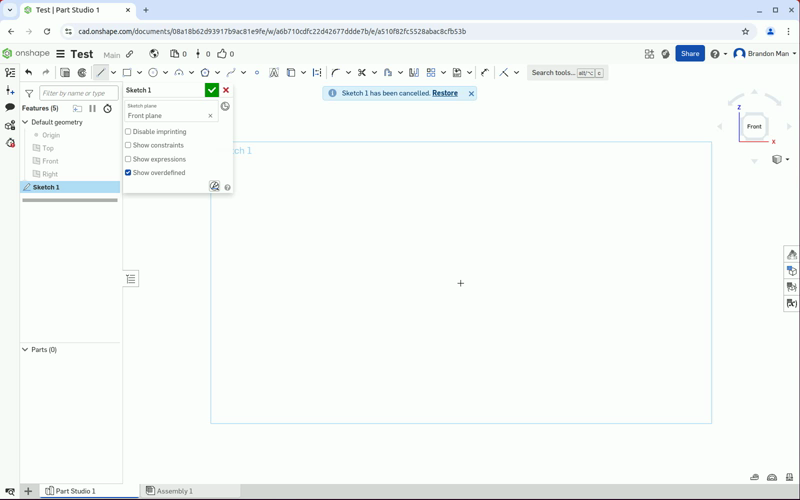
key_up(shift)
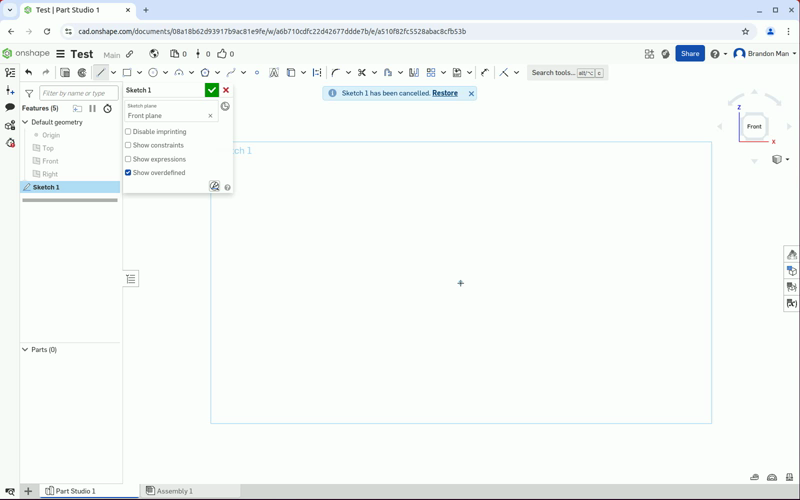
key_down(shift)
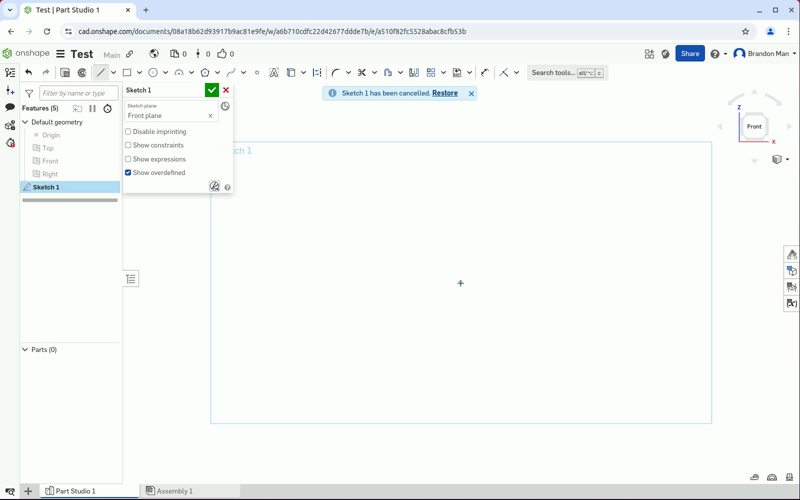
mouse_move(490, 282)
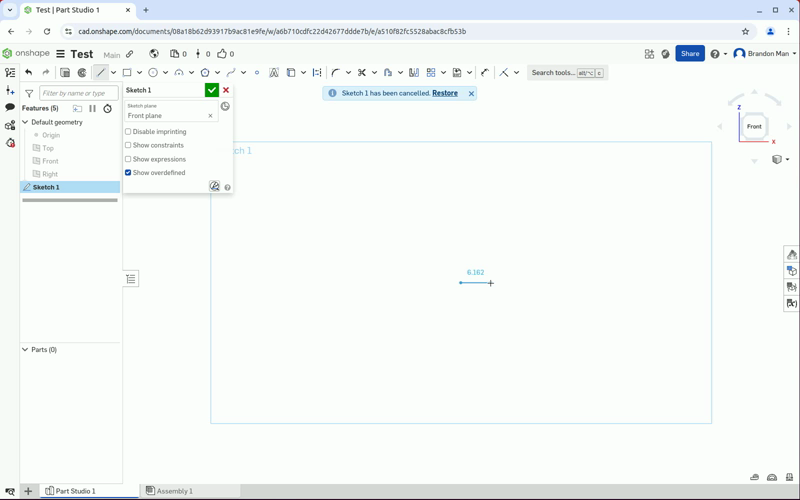
mouse_move(464, 282)
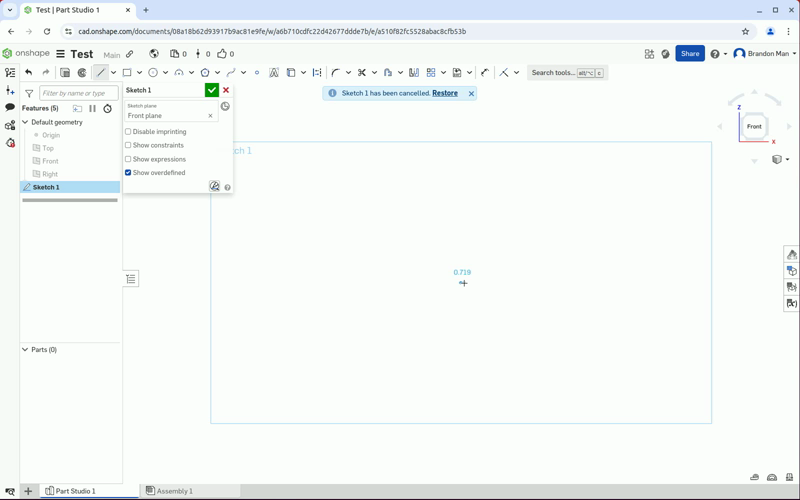
scroll(6)
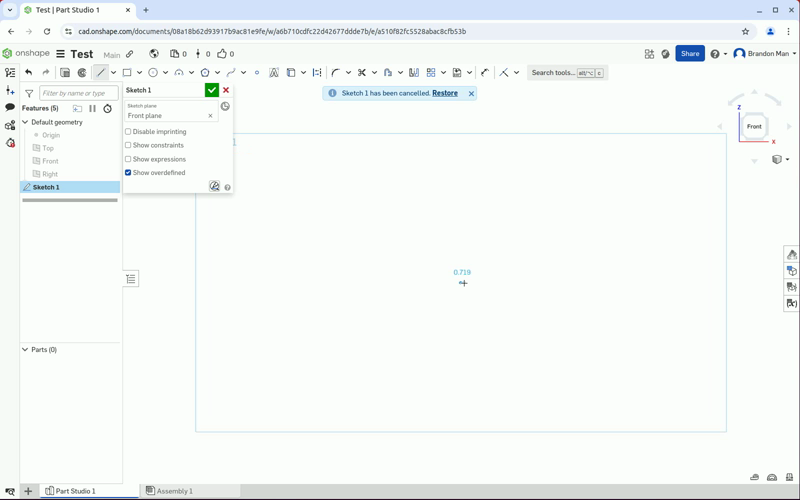
scroll(6)
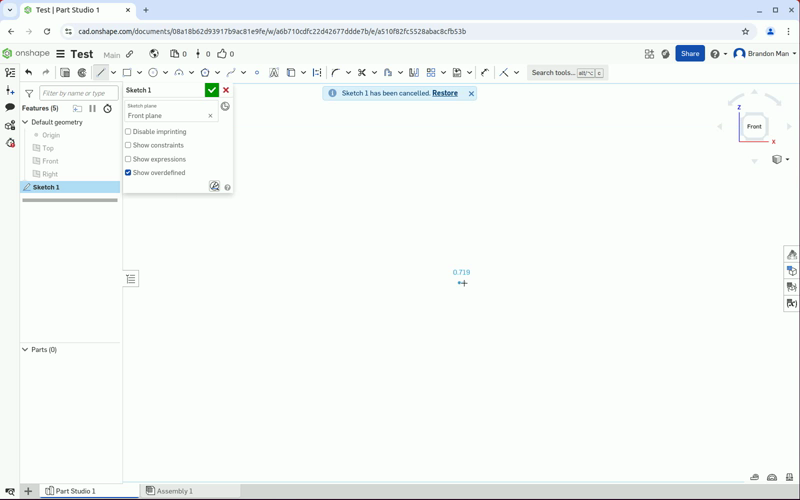
scroll(6)
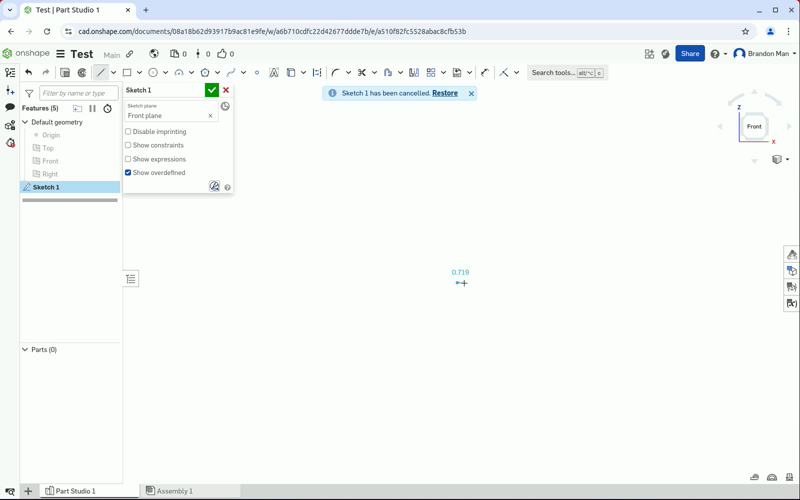
scroll(6)
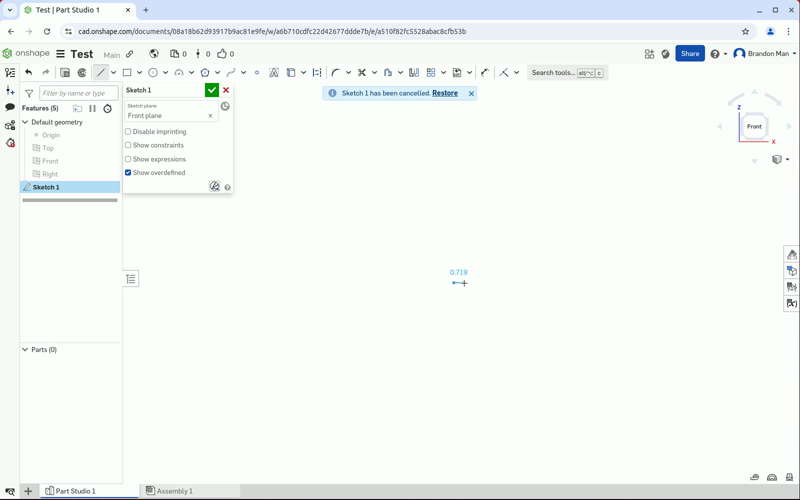
scroll(6)
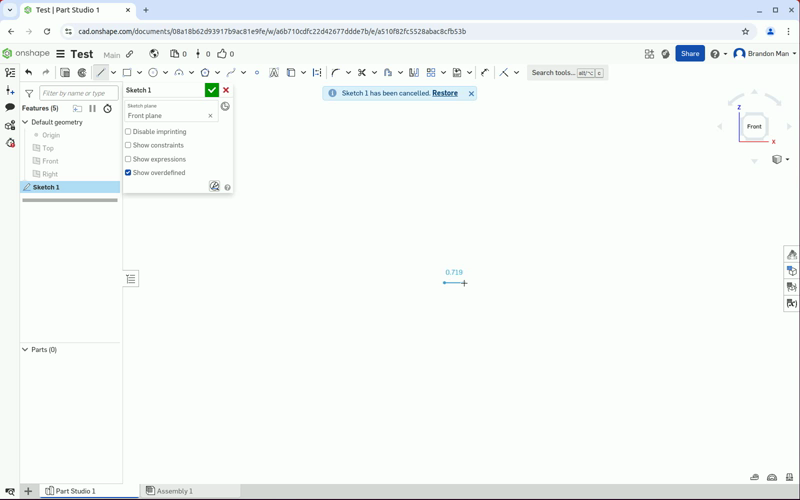
scroll(6)
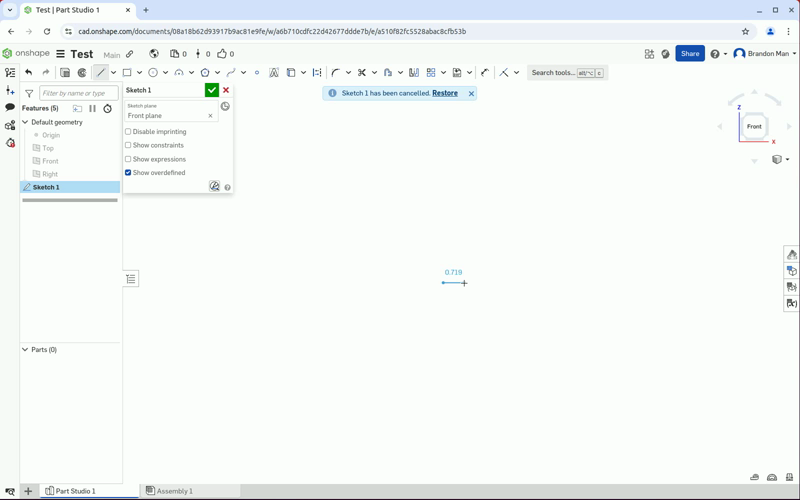
scroll(6)
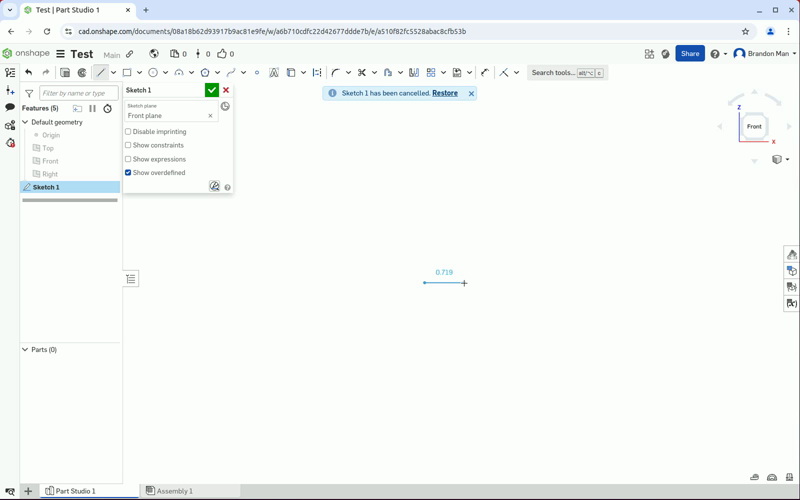
click(464, 282)
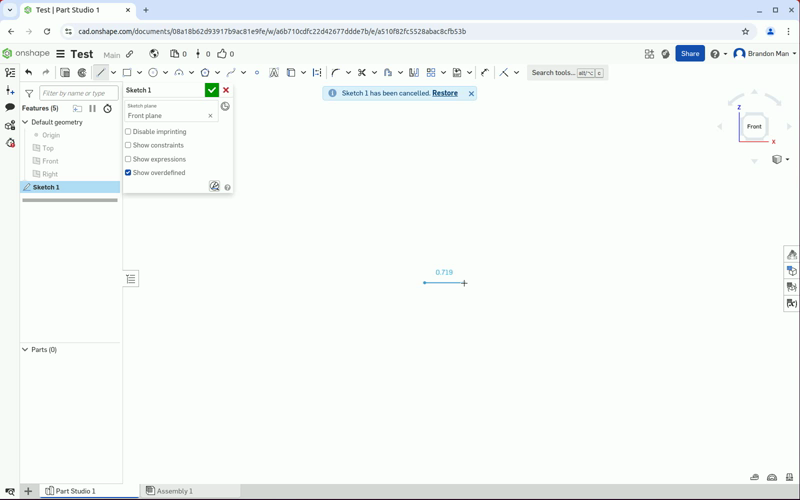
scroll(-6)
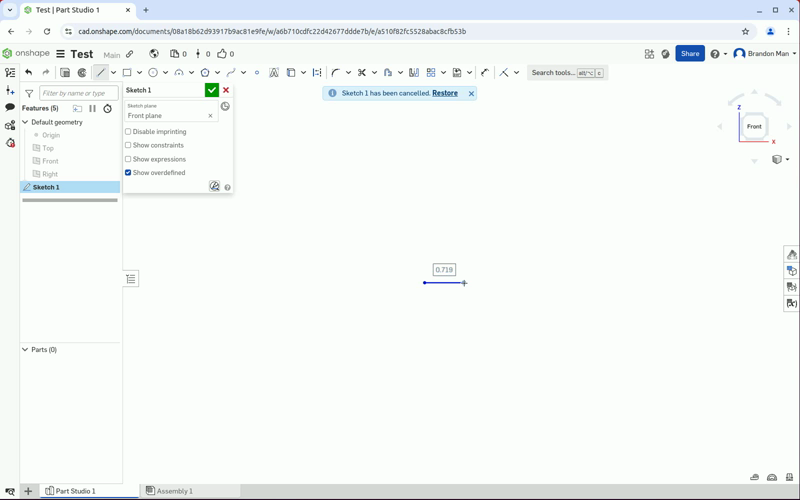
scroll(-6)
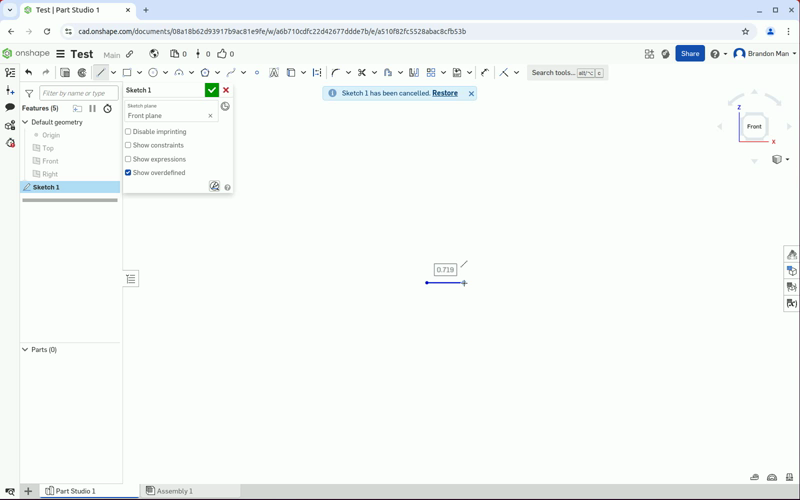
scroll(-6)
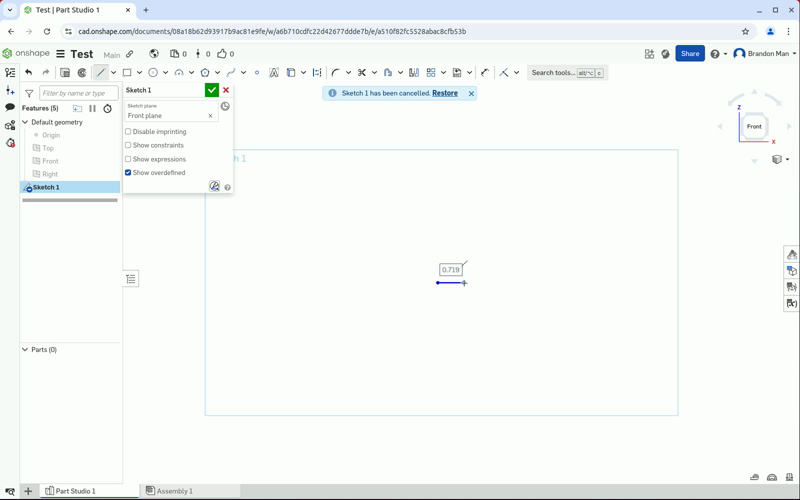
scroll(-6)
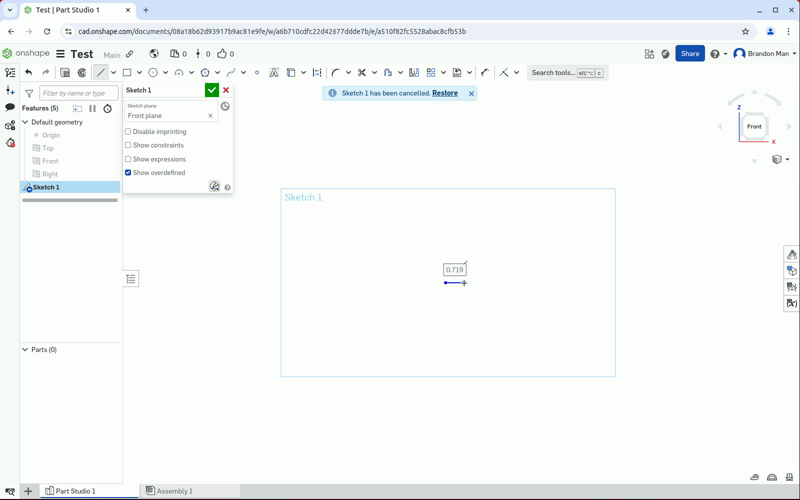
scroll(-6)
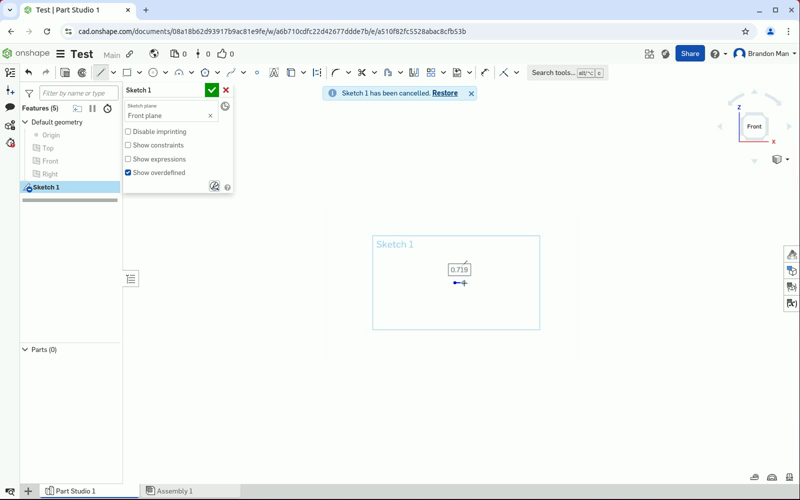
scroll(-6)
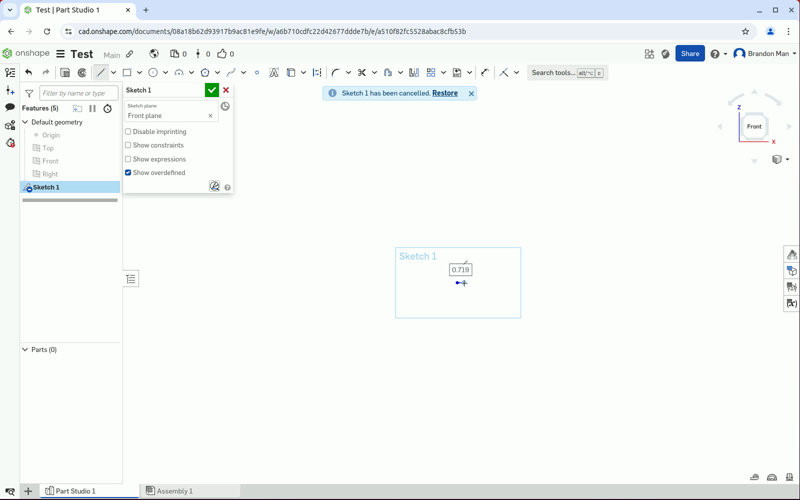
scroll(-6)
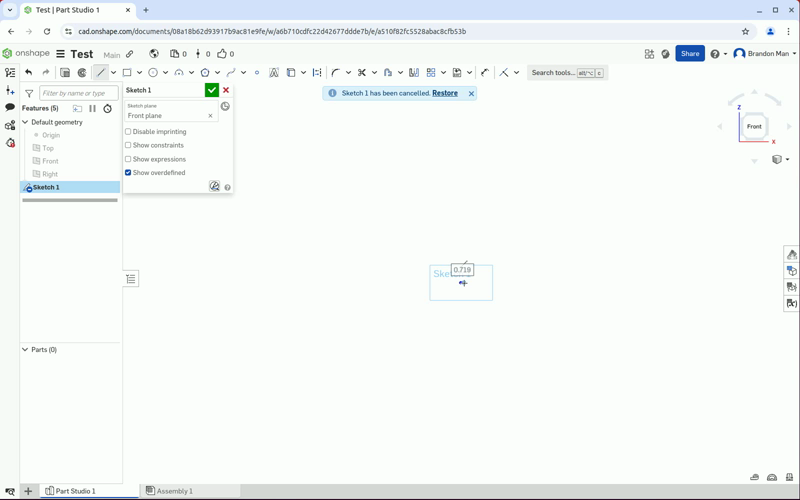
key_up(shift)
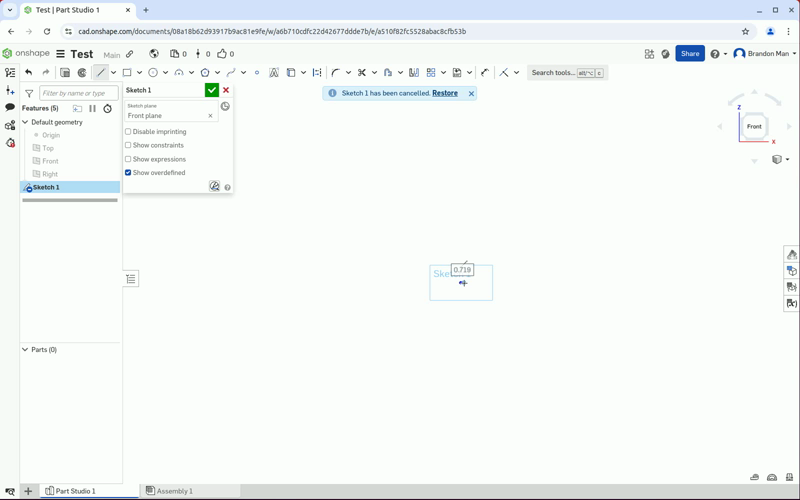
key_down(shift)
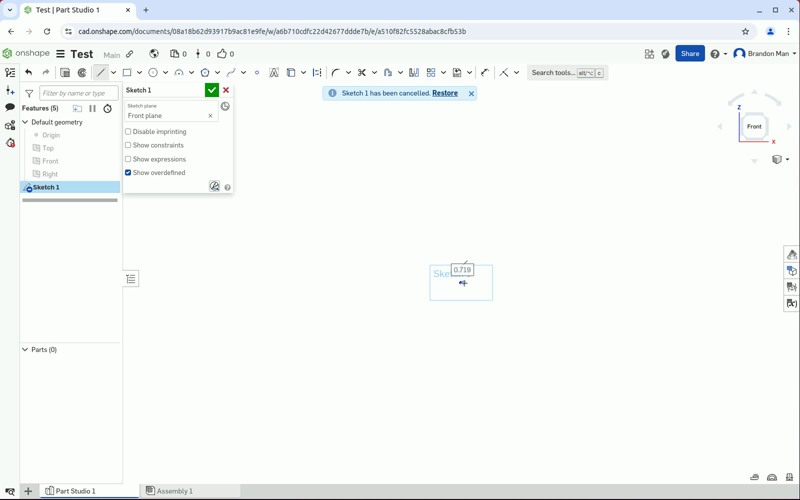
mouse_move(464, 170)
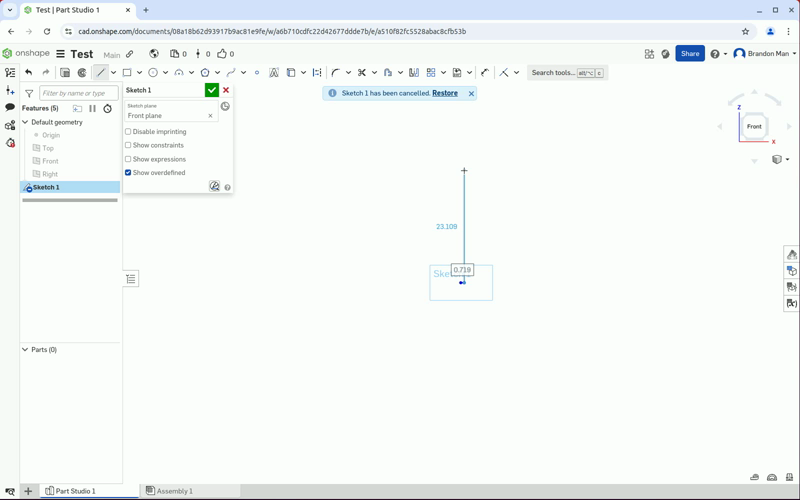
click(464, 170)
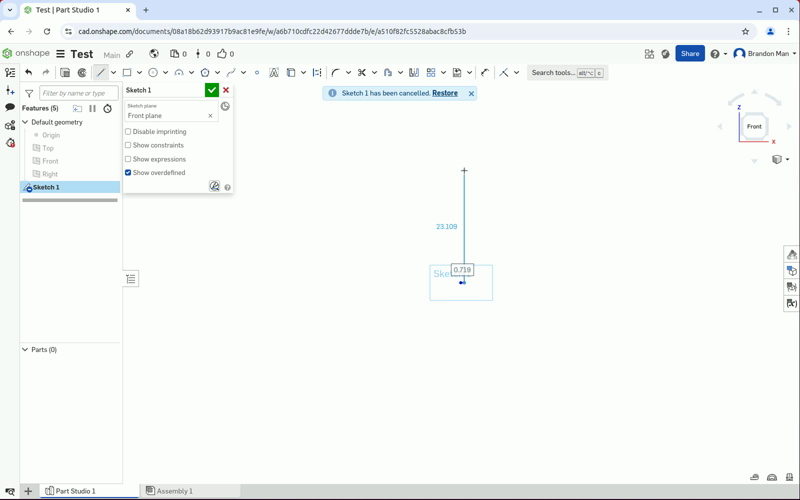
key_up(shift)
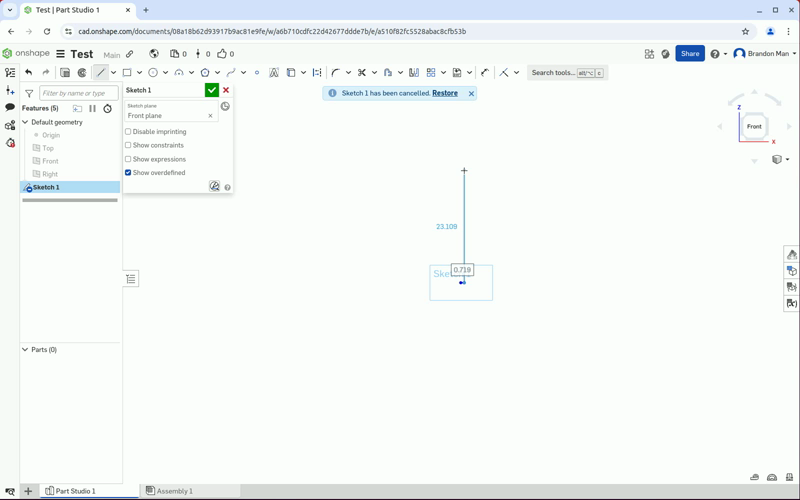
key_down(shift)
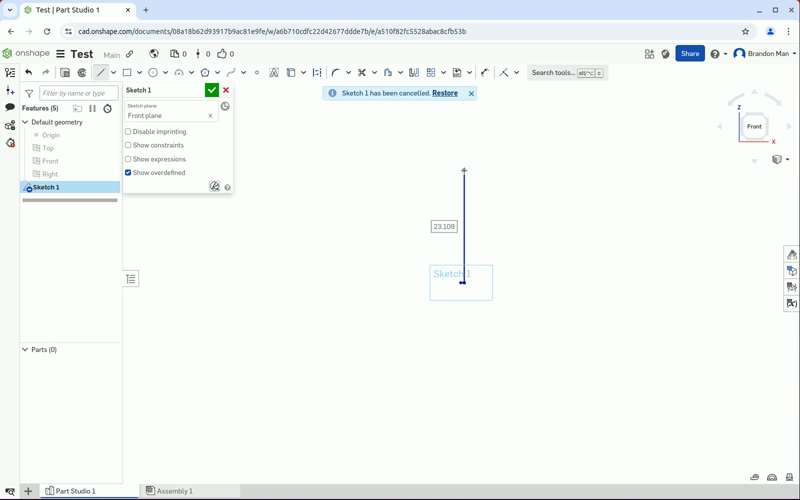
mouse_move(494, 170)
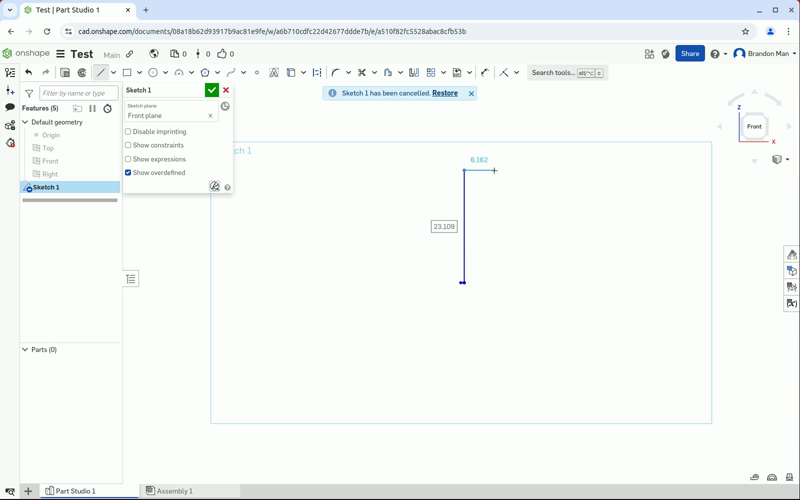
mouse_move(460, 170)
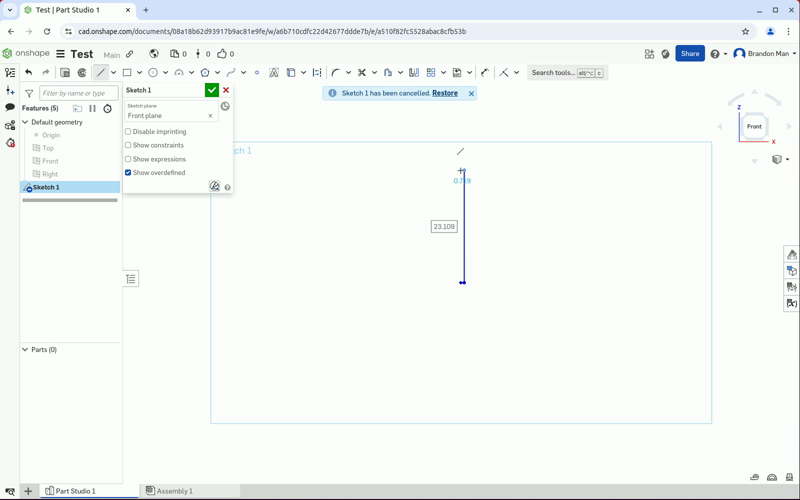
scroll(6)
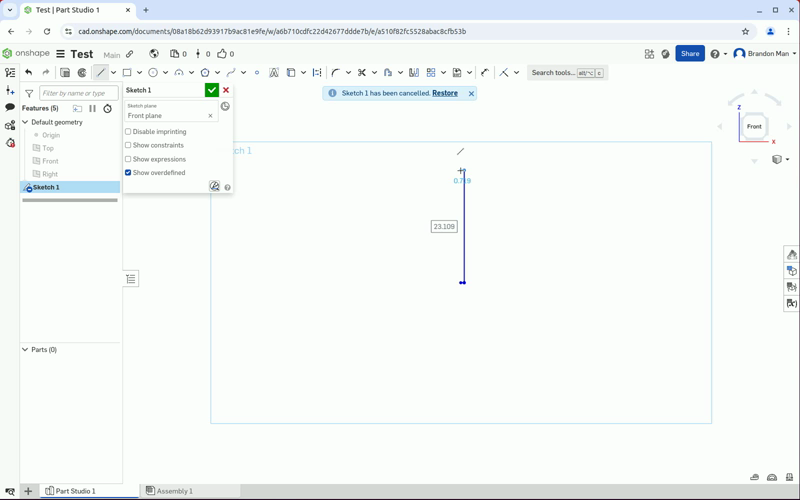
scroll(6)
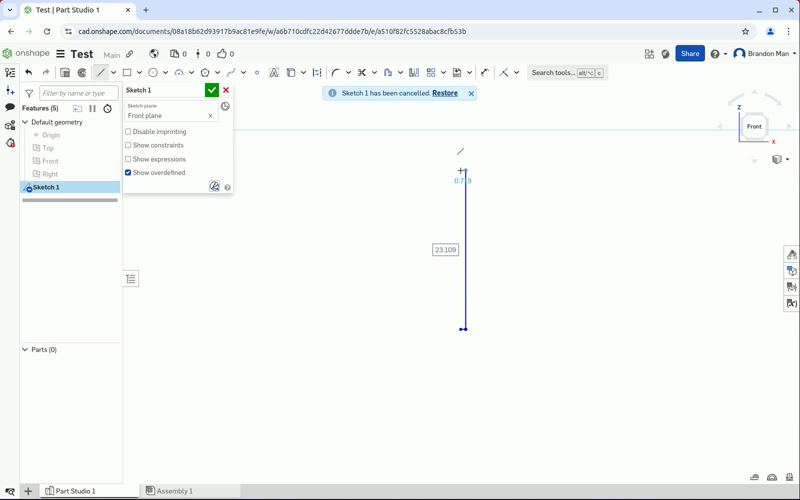
scroll(6)
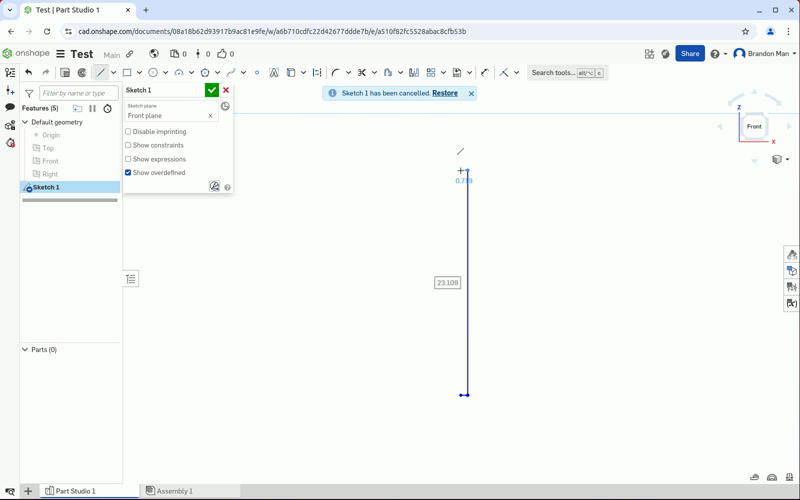
scroll(6)
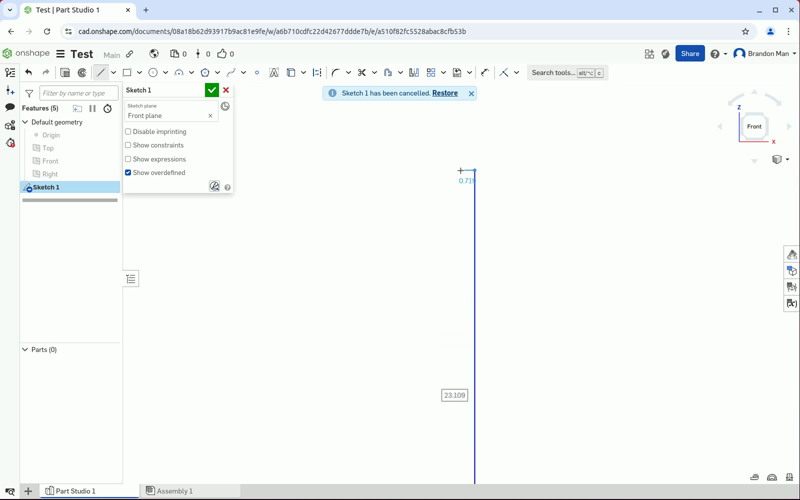
scroll(6)
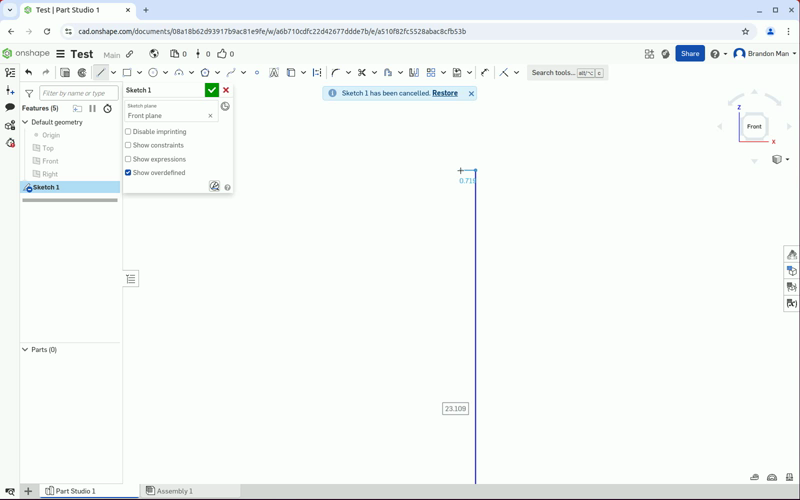
scroll(6)
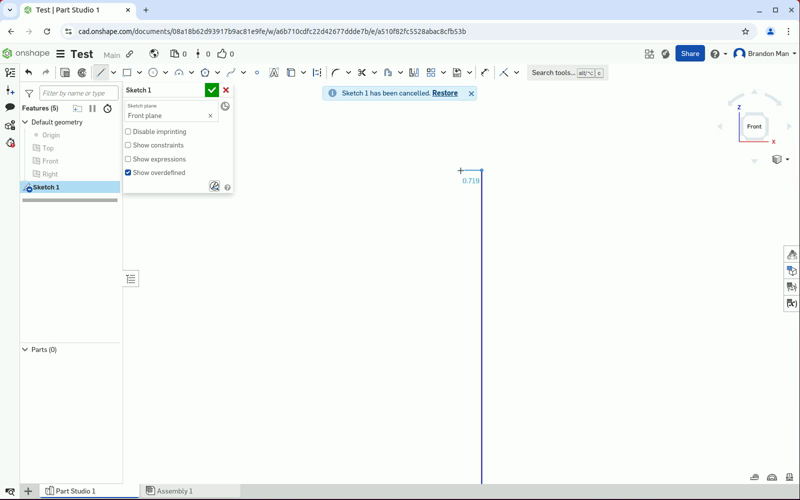
scroll(6)
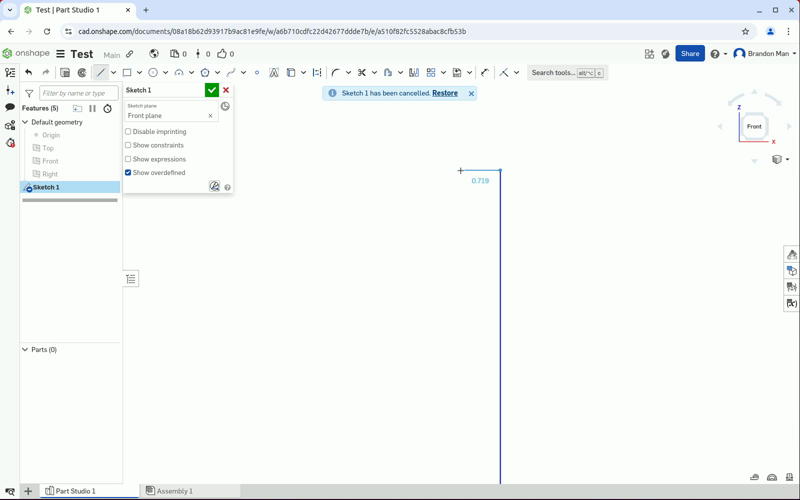
click(460, 170)
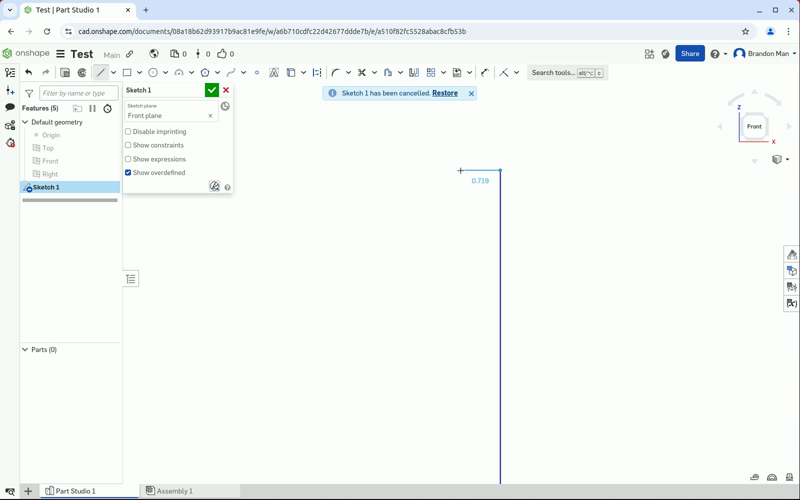
scroll(-6)
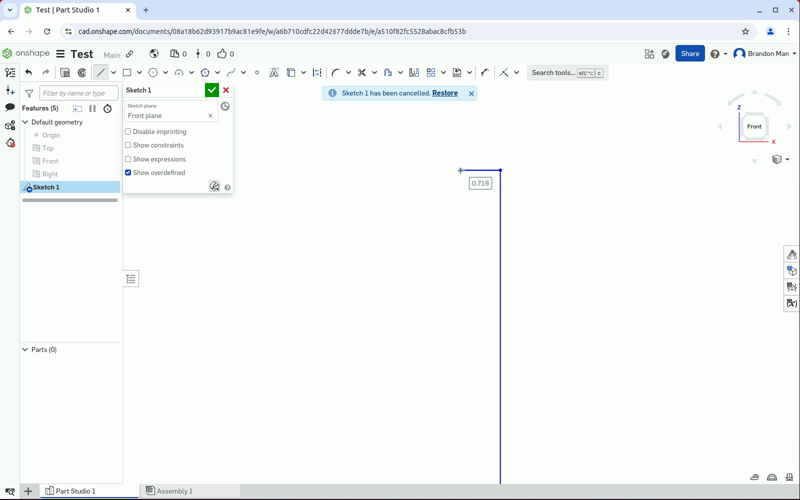
scroll(-6)
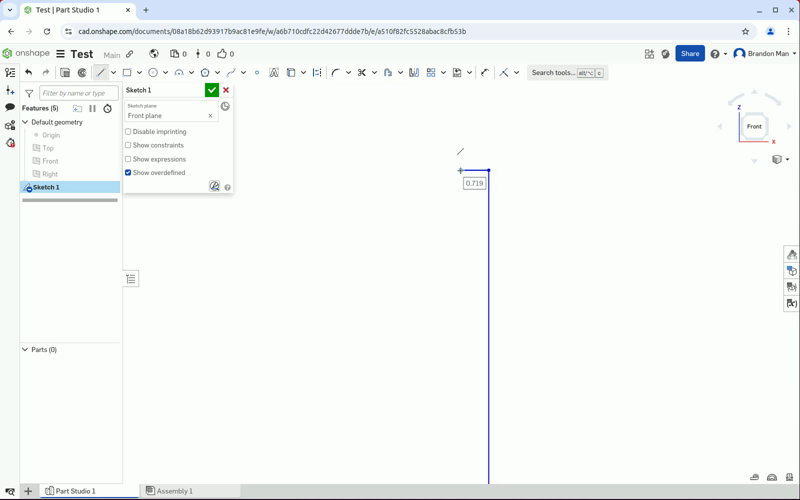
scroll(-6)
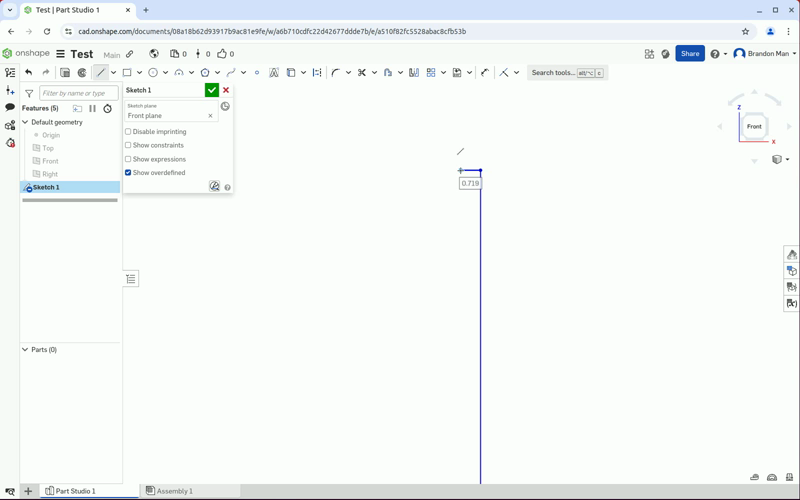
scroll(-6)
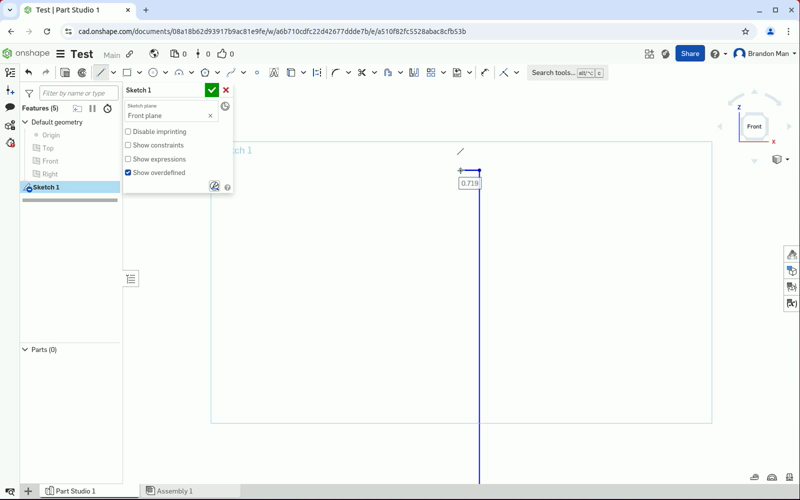
scroll(-6)
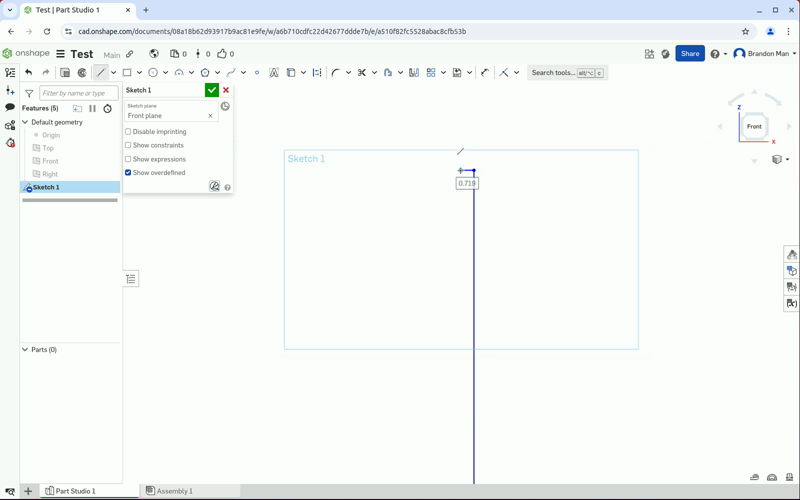
scroll(-6)
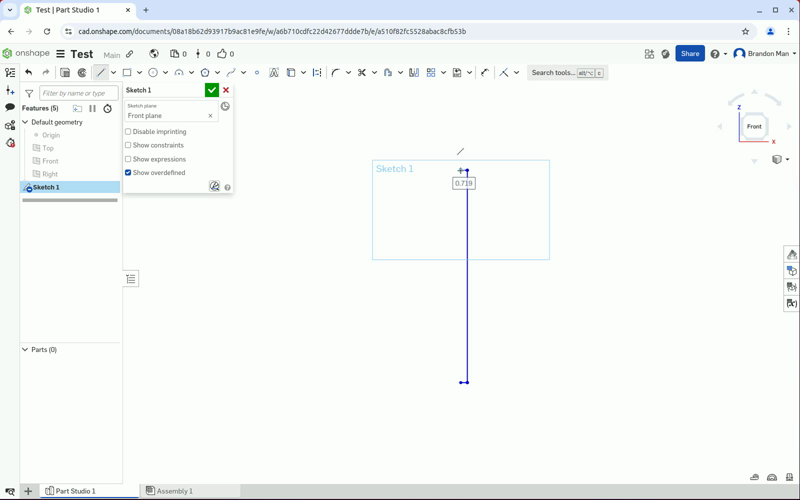
scroll(-6)
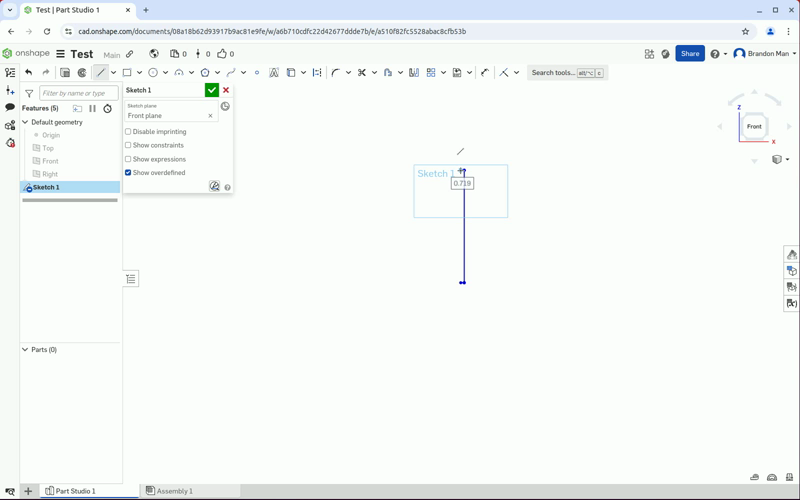
key_up(shift)
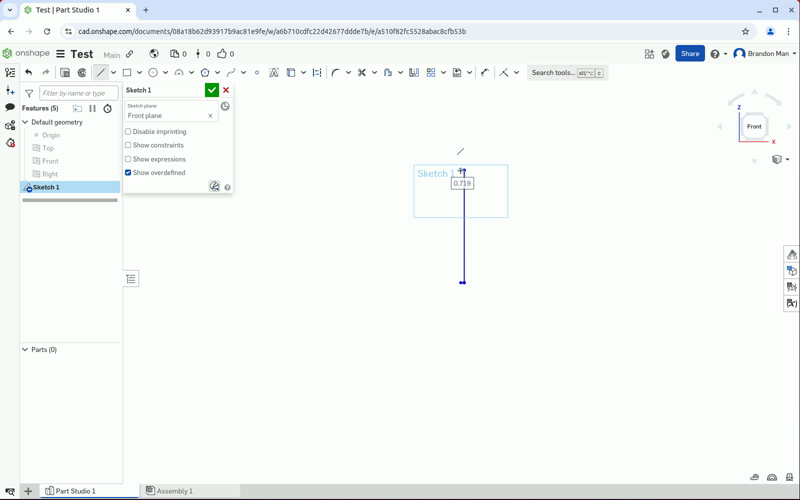
key_down(shift)
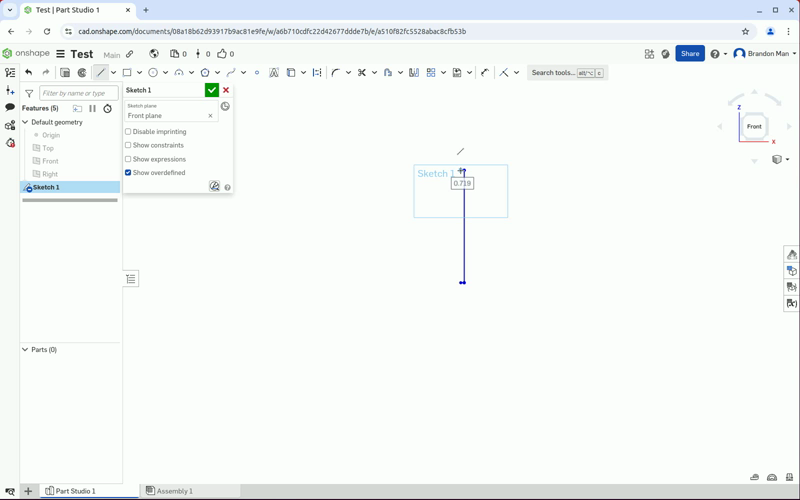
mouse_move(460, 282)
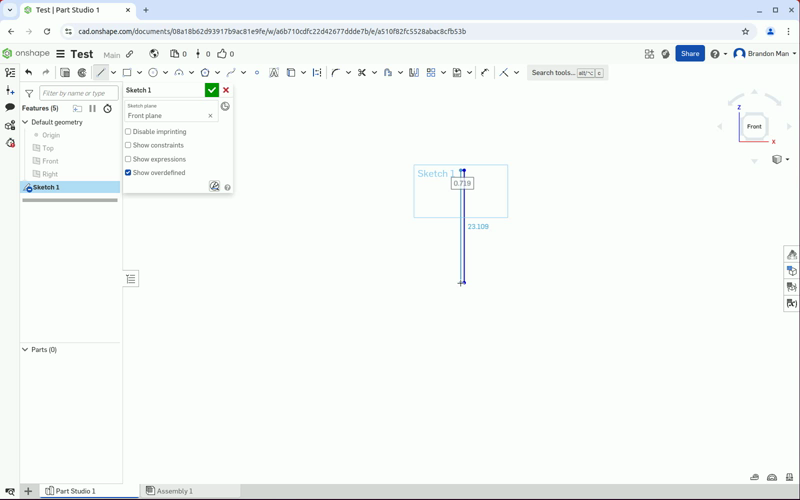
scroll(6)
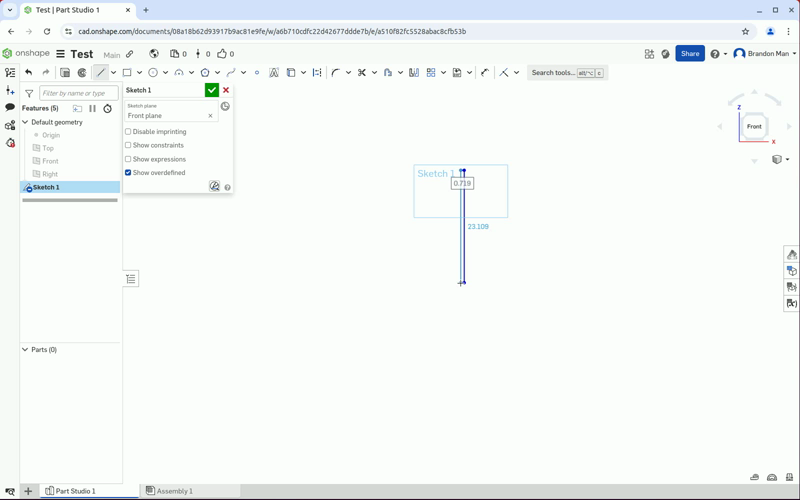
scroll(6)
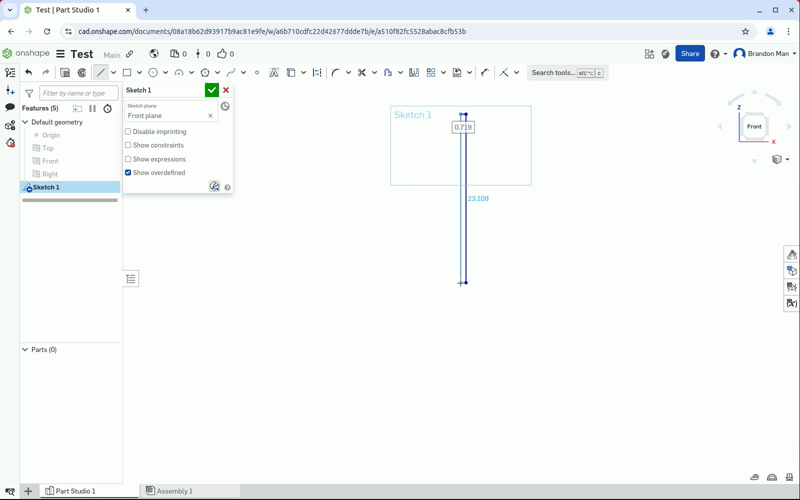
scroll(6)
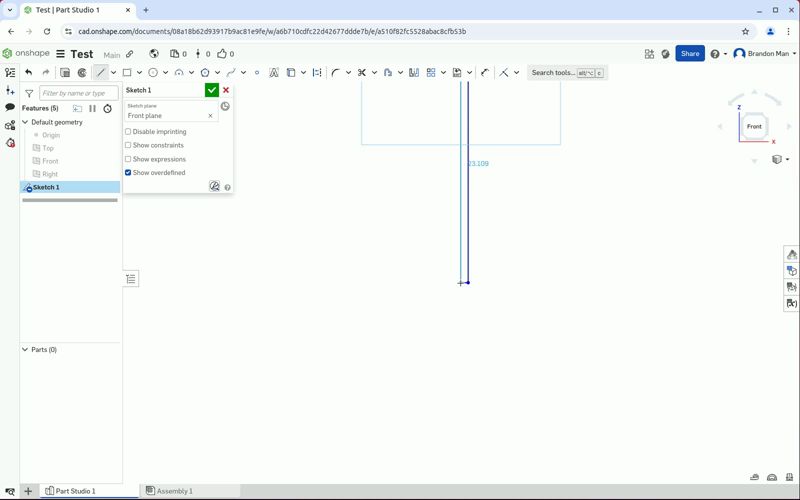
scroll(6)
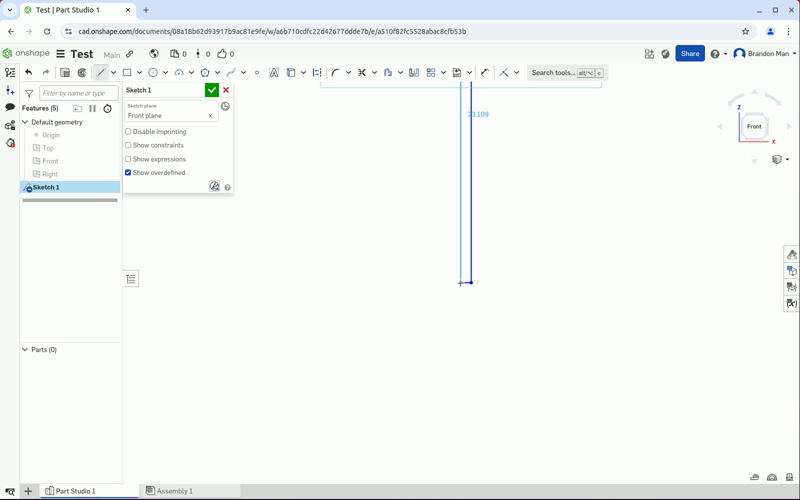
scroll(6)
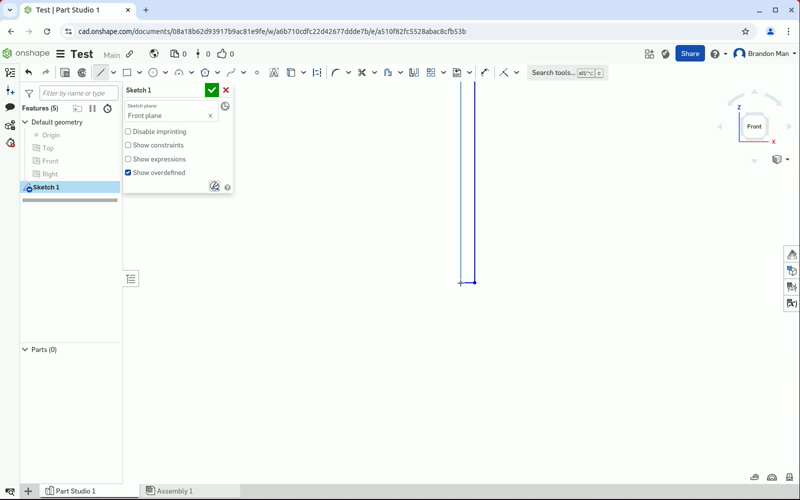
scroll(6)
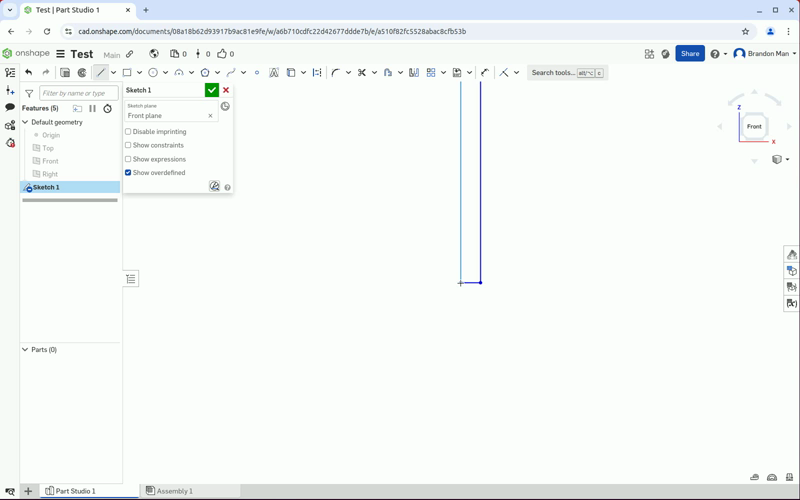
scroll(6)
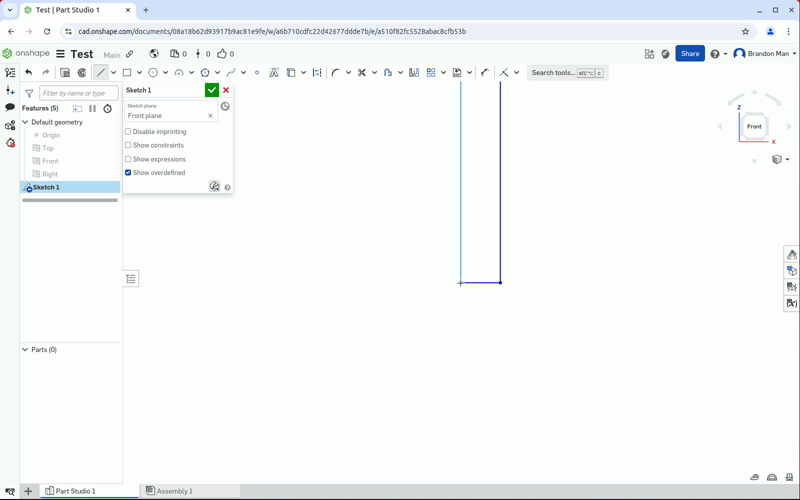
key_up(shift)
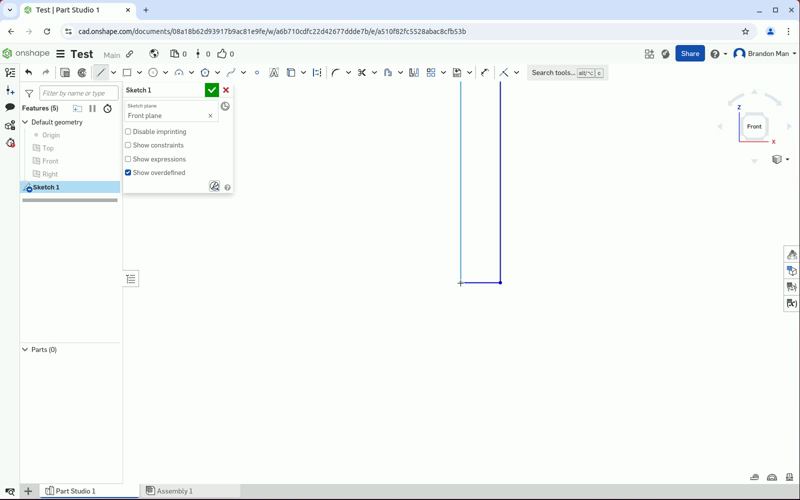
click(460, 282)
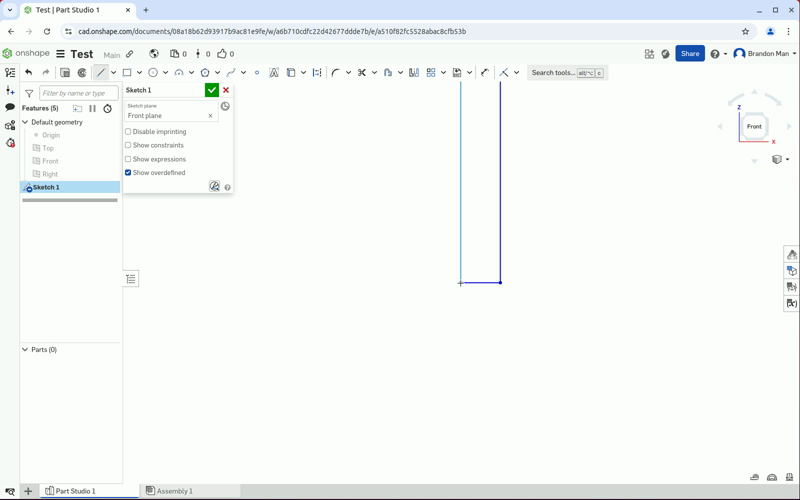
scroll(-6)
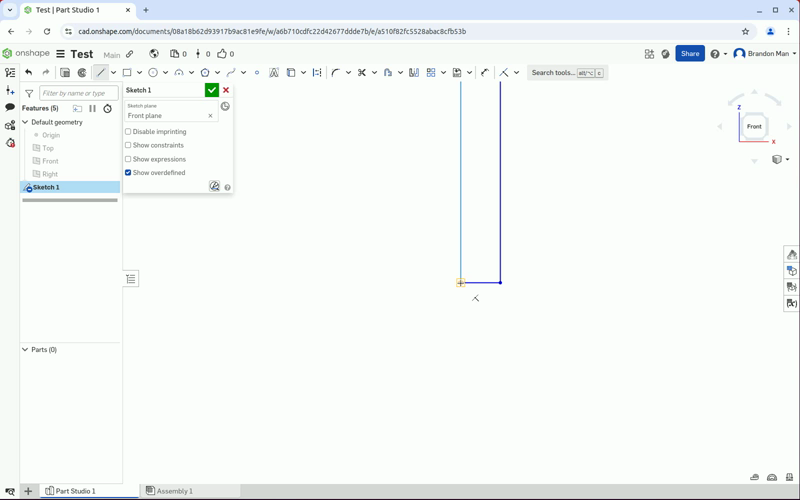
scroll(-6)
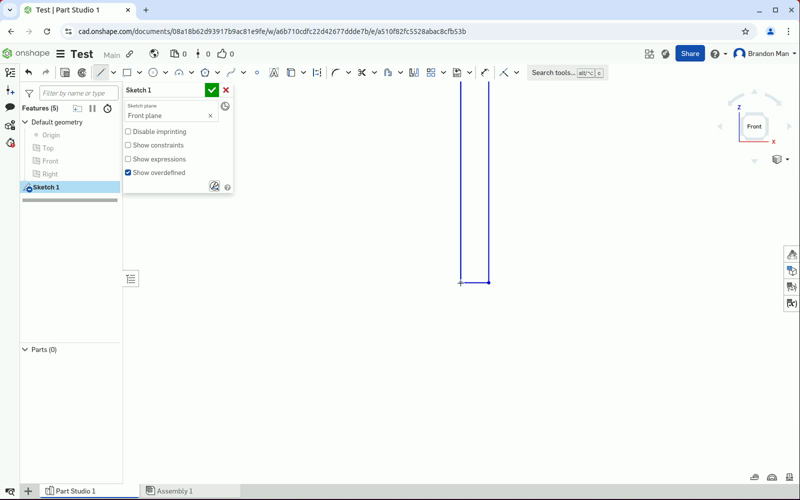
scroll(-6)
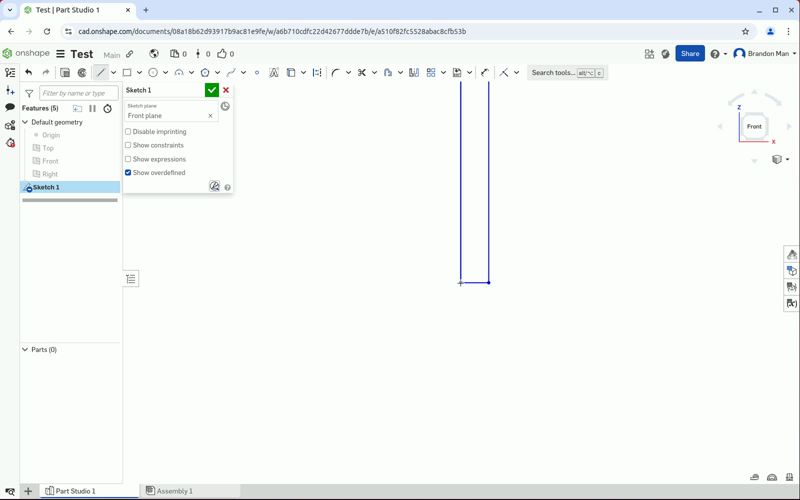
scroll(-6)
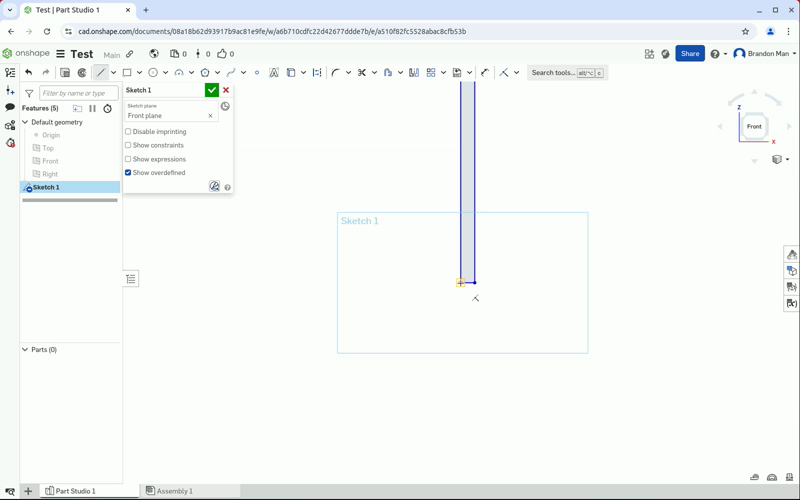
scroll(-6)
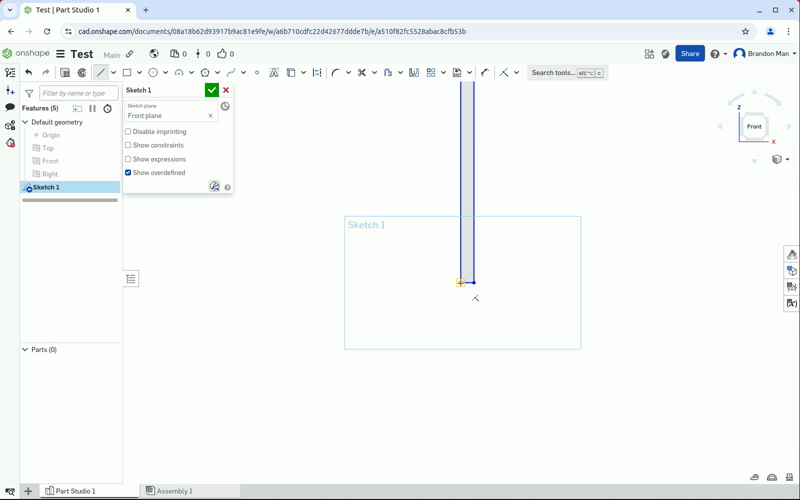
scroll(-6)
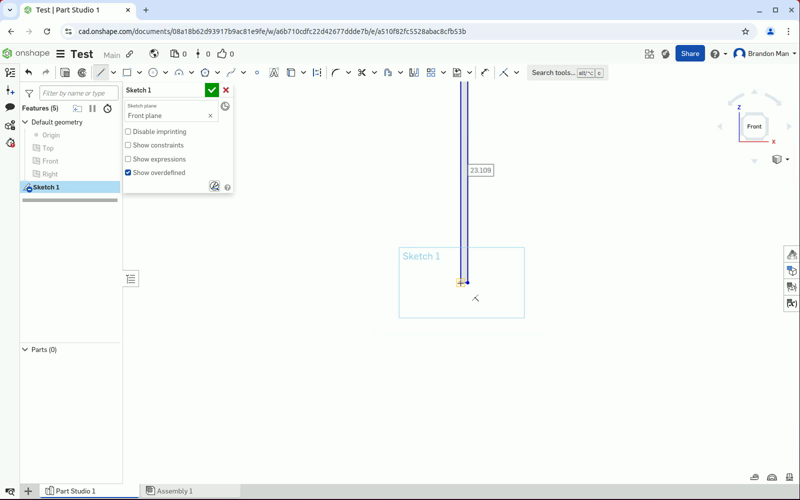
scroll(-6)
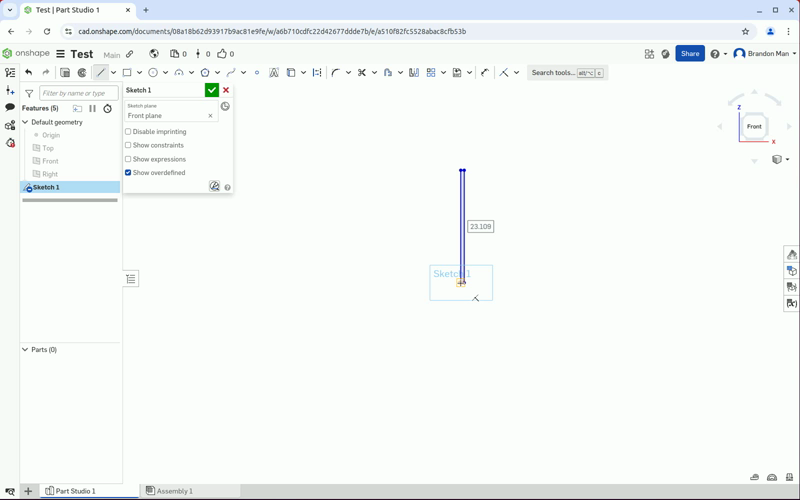
key(esc)
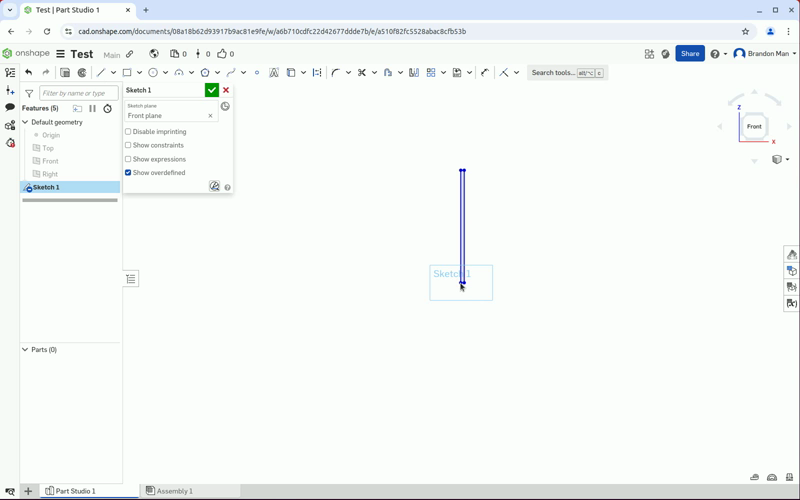
mouse_move(463, 260)
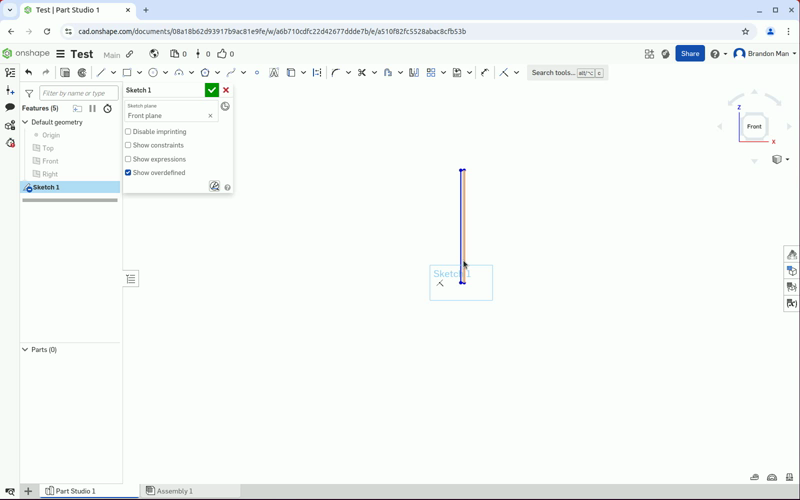
scroll(6)
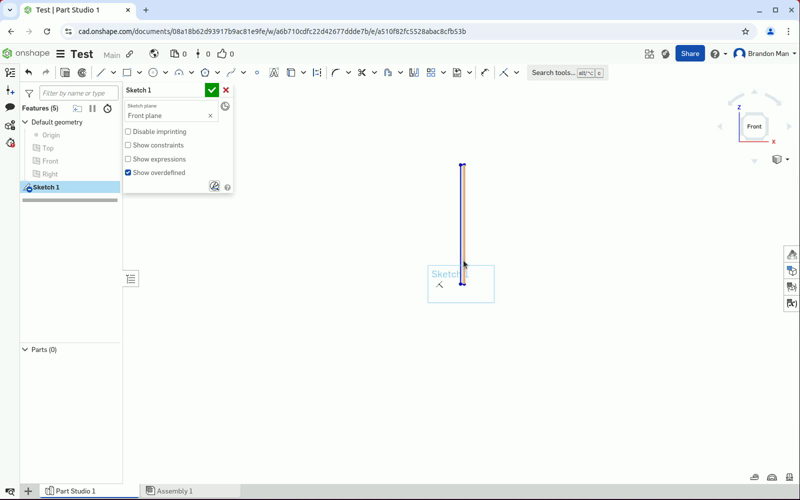
scroll(6)
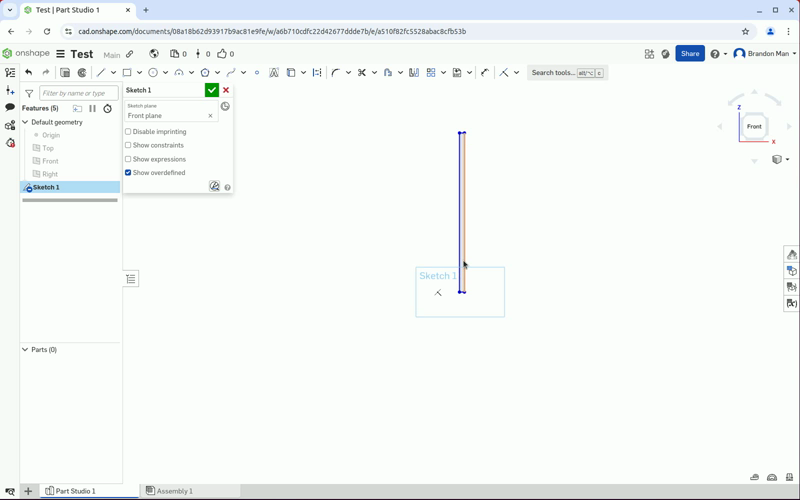
scroll(6)
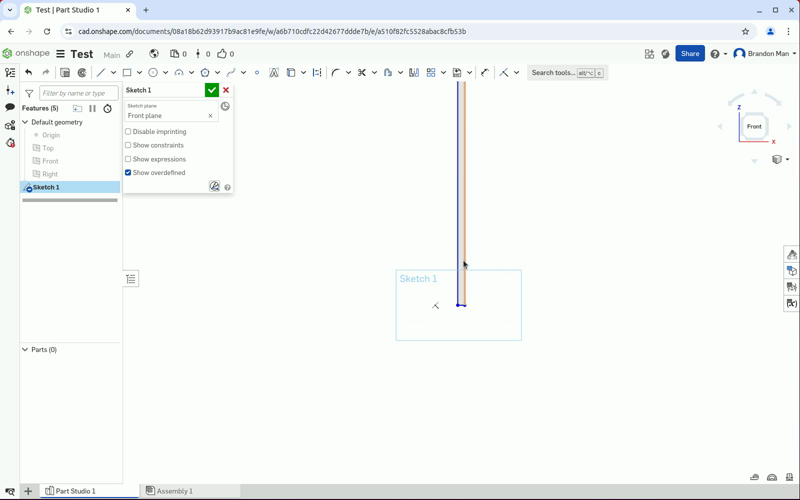
scroll(6)
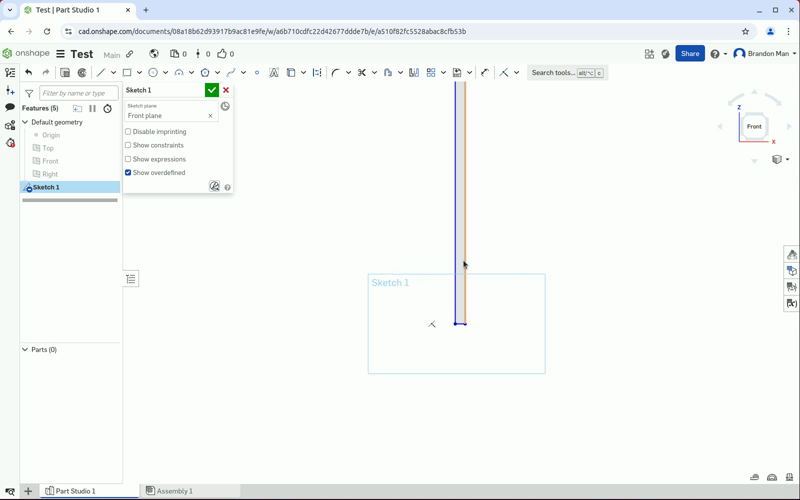
scroll(6)
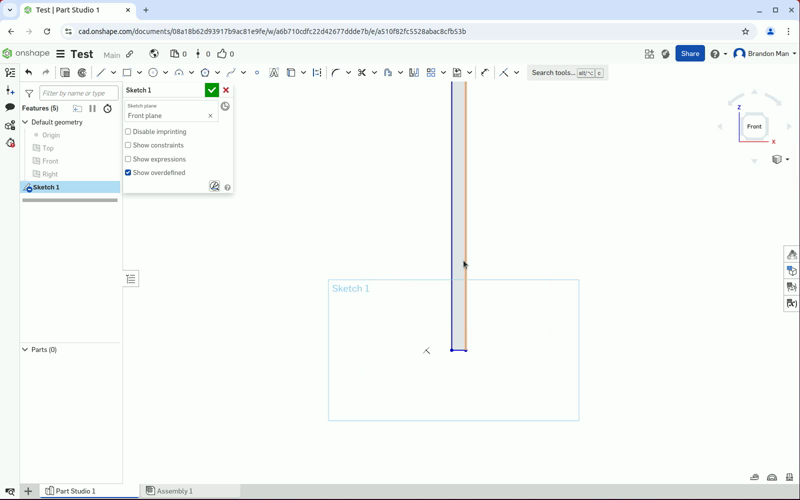
scroll(6)
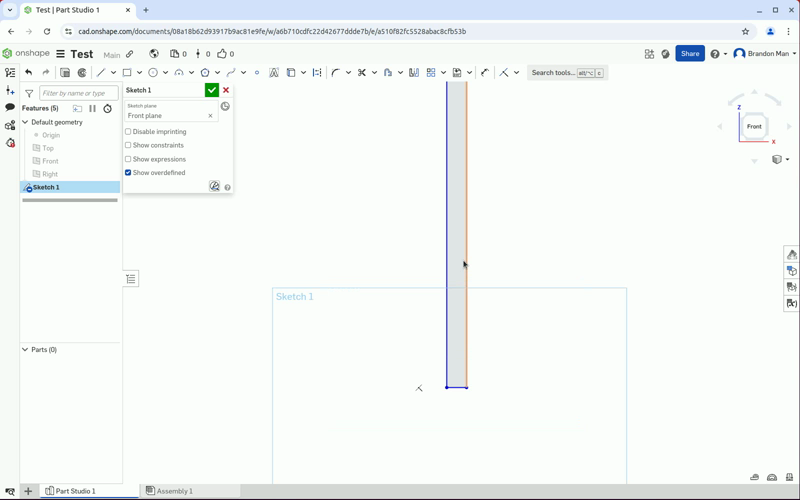
scroll(6)
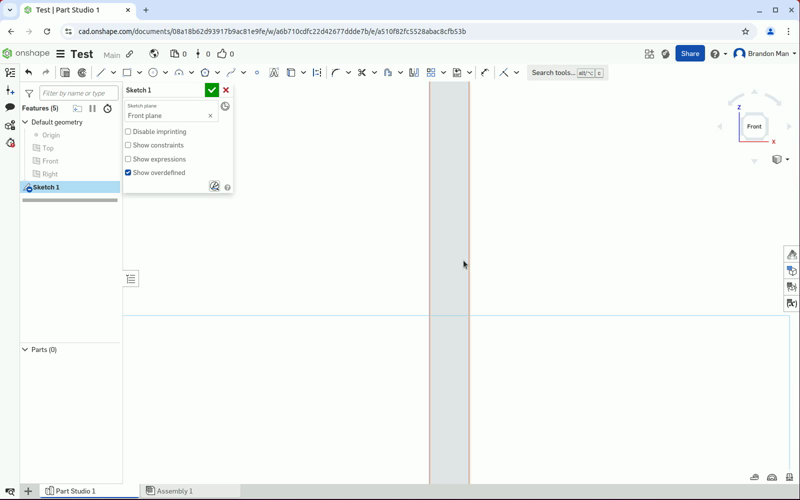
click(463, 260)
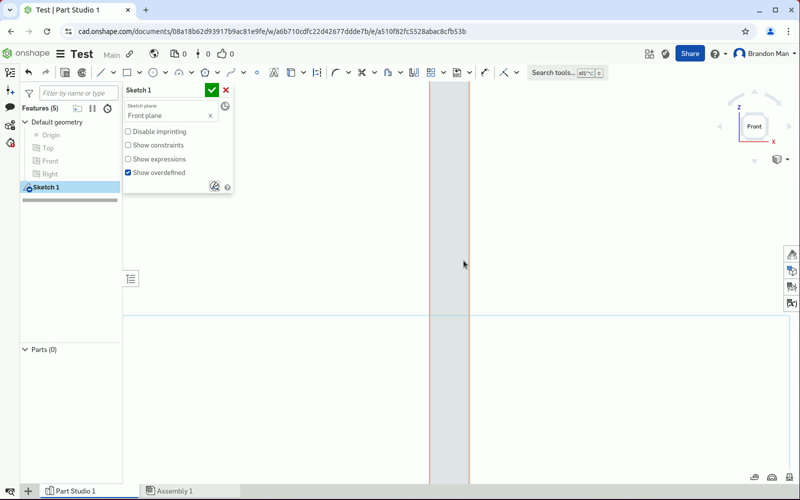
scroll(-6)
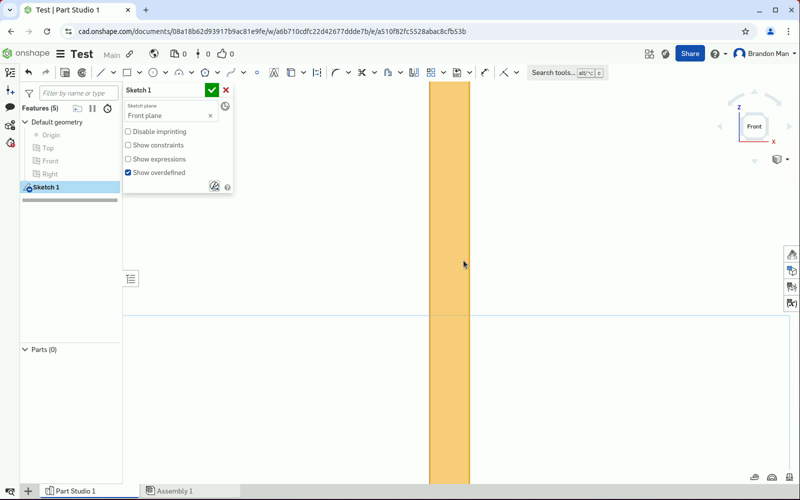
scroll(-6)
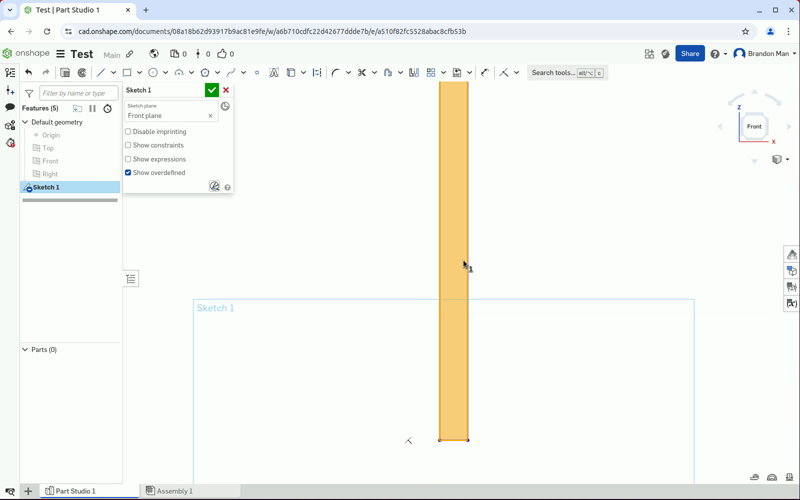
scroll(-6)
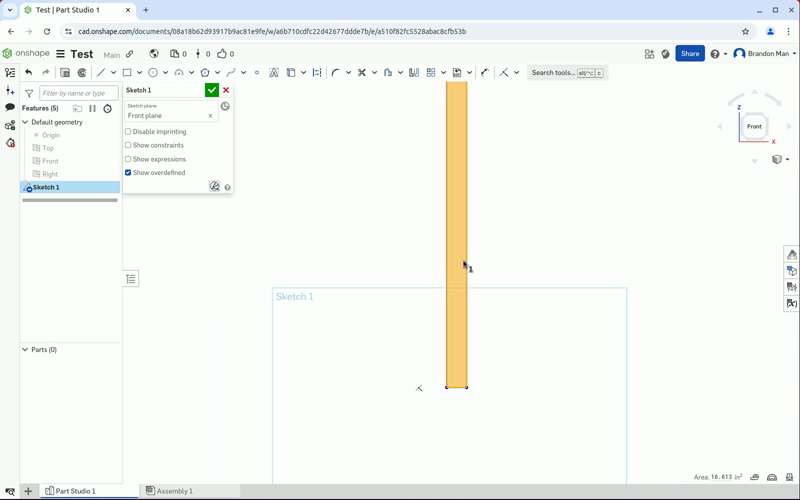
scroll(-6)
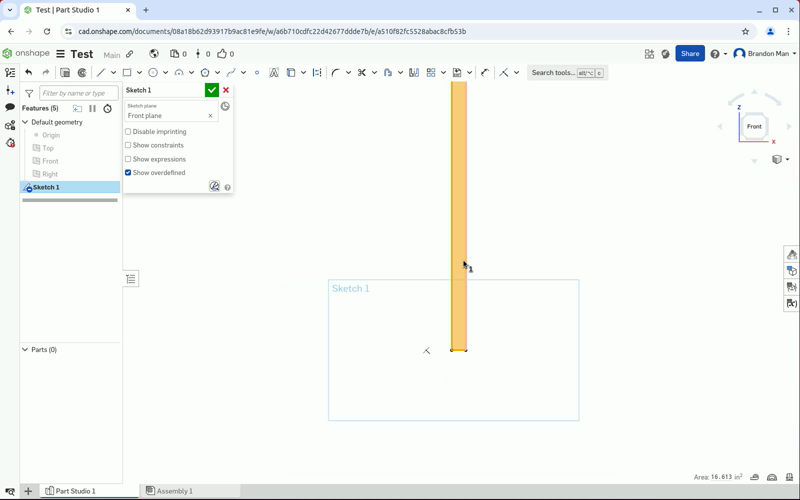
scroll(-6)
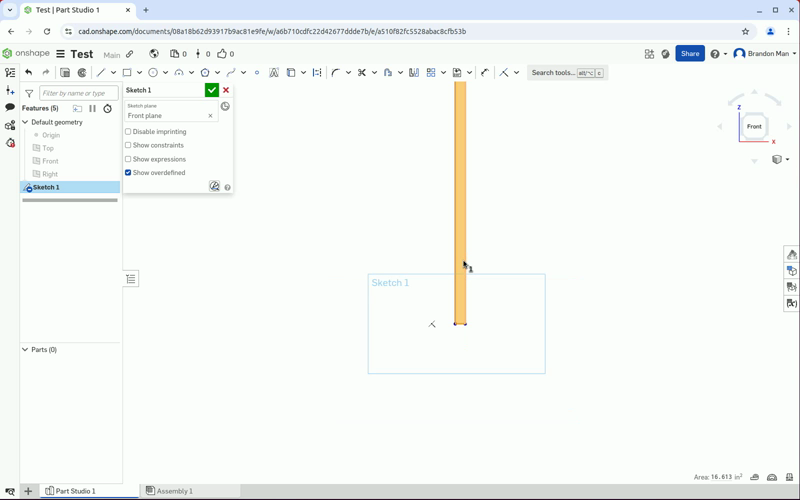
scroll(-6)
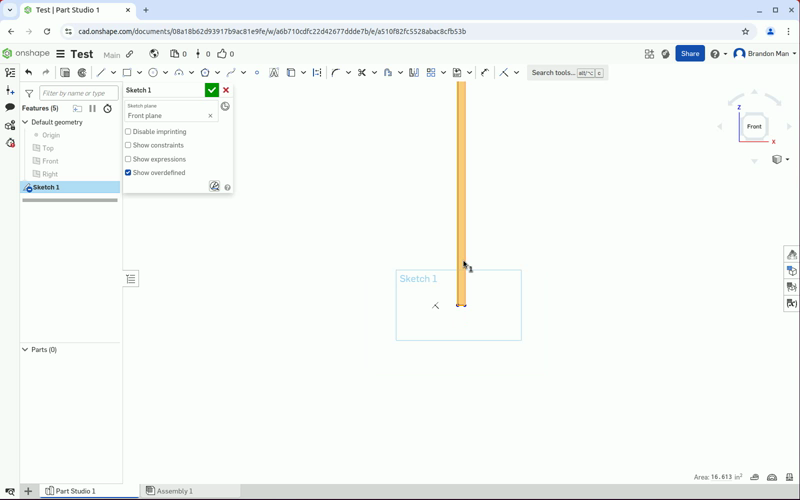
scroll(-6)
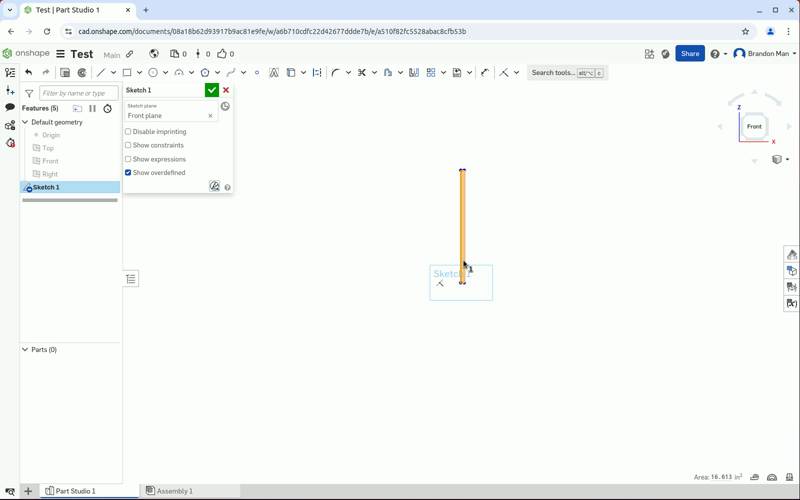
mouse_move(73, 352)
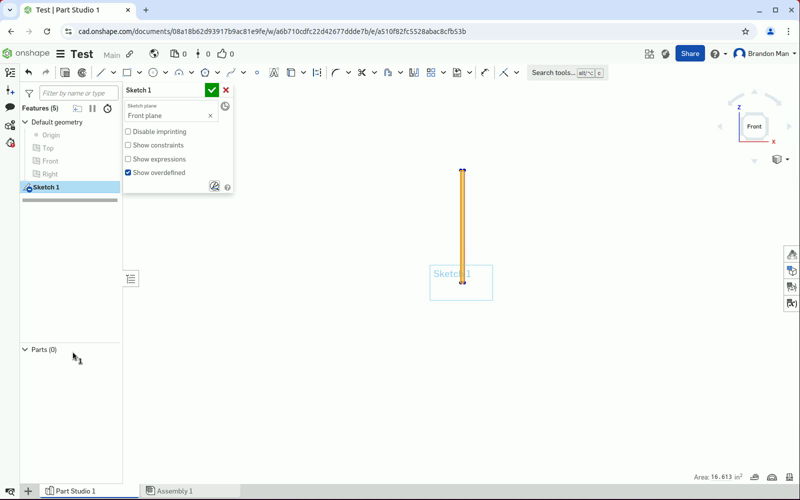
key(shift+y)
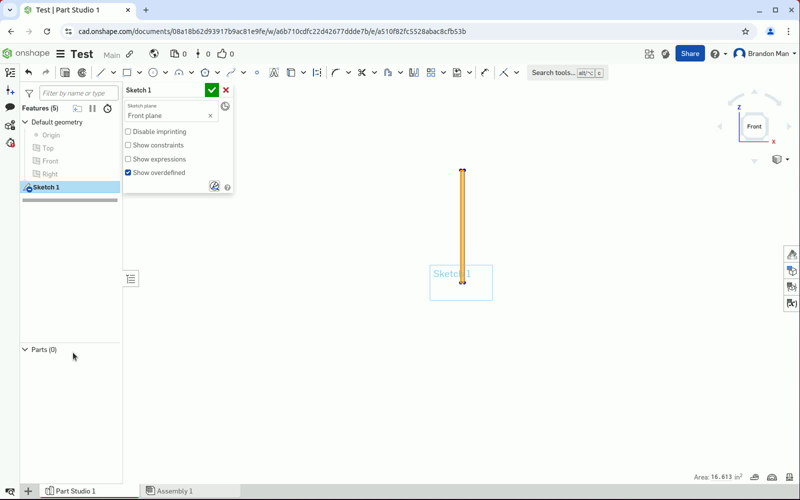
key(shift+e)
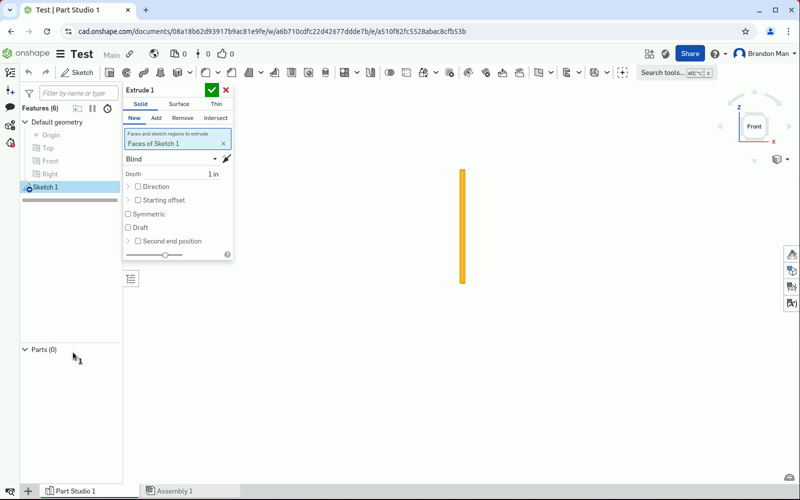
mouse_move(143, 106)
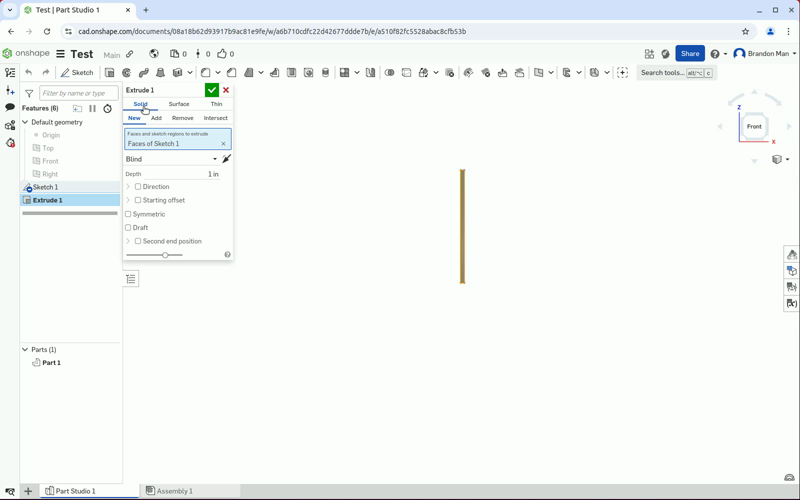
click(143, 106)
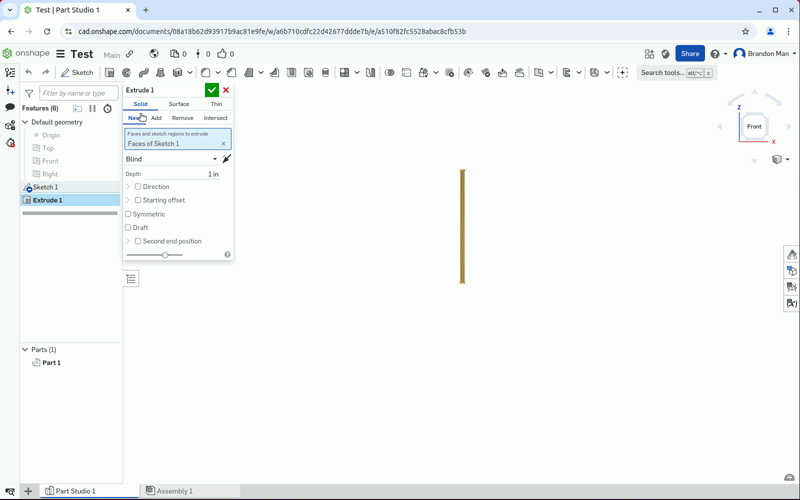
mouse_move(137, 120)
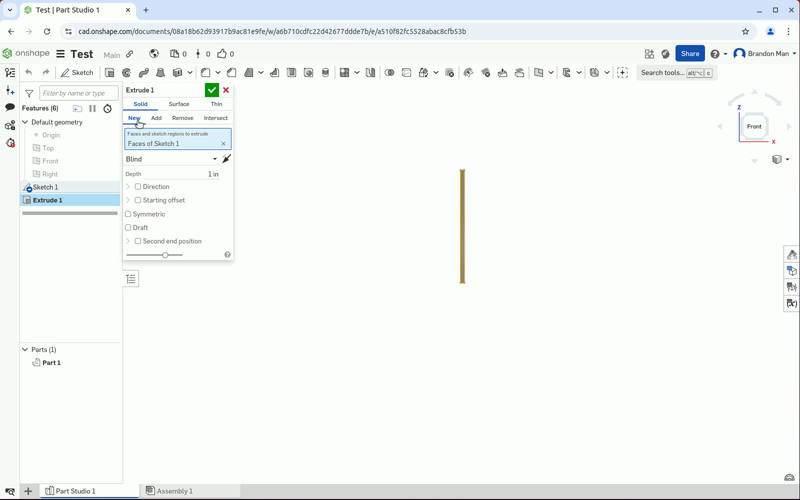
click(137, 120)
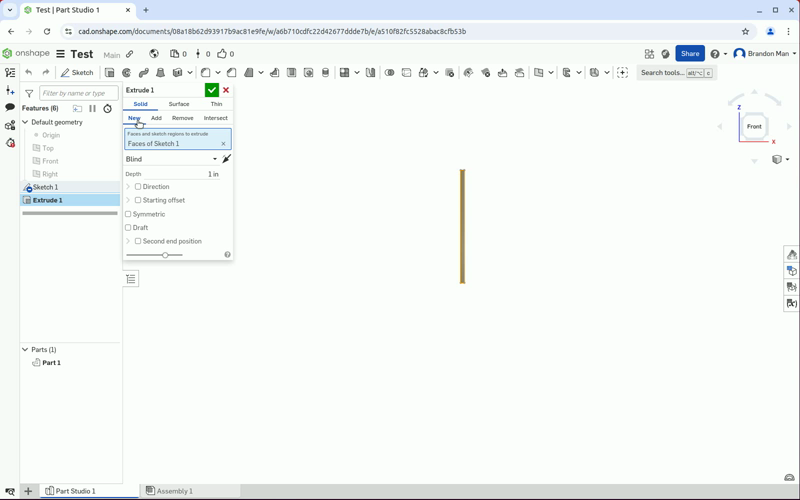
key(tab, 4)
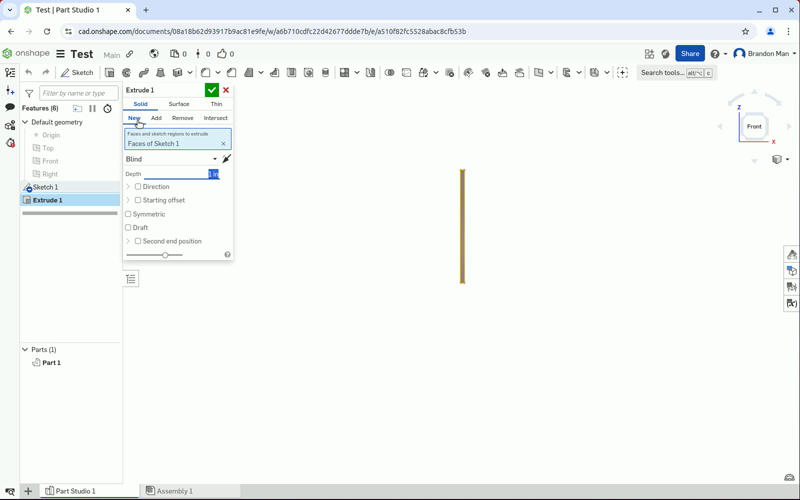
text(0.241)
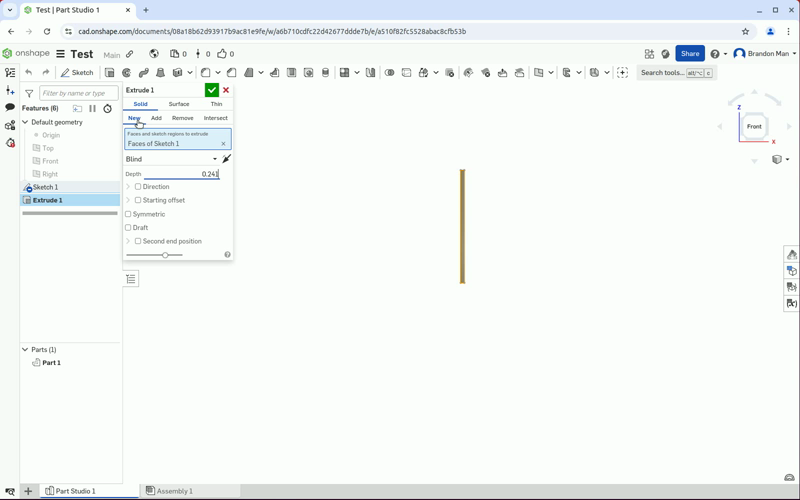
key(enter)
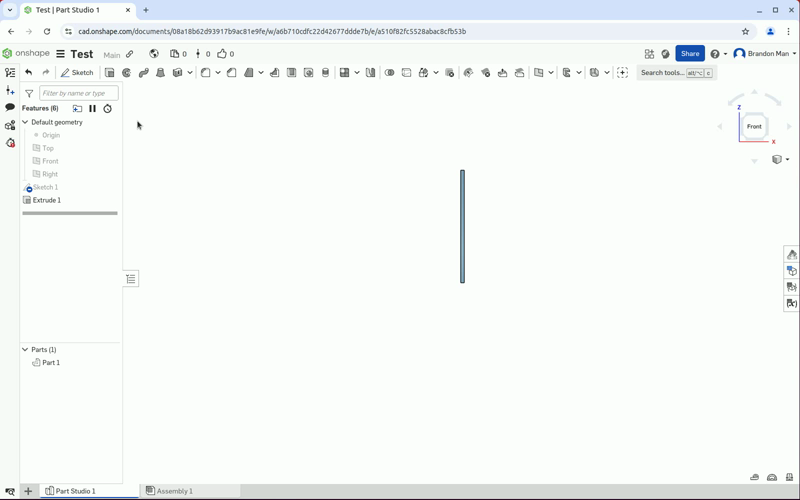
key(shift+h)
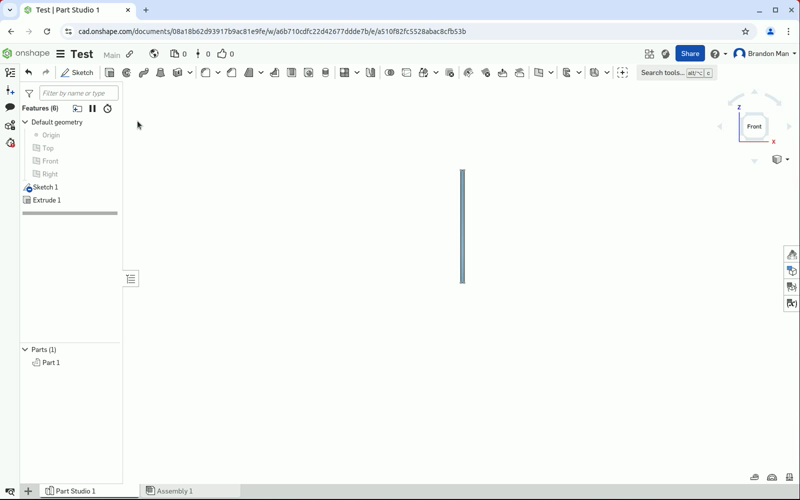
key(shift+h)
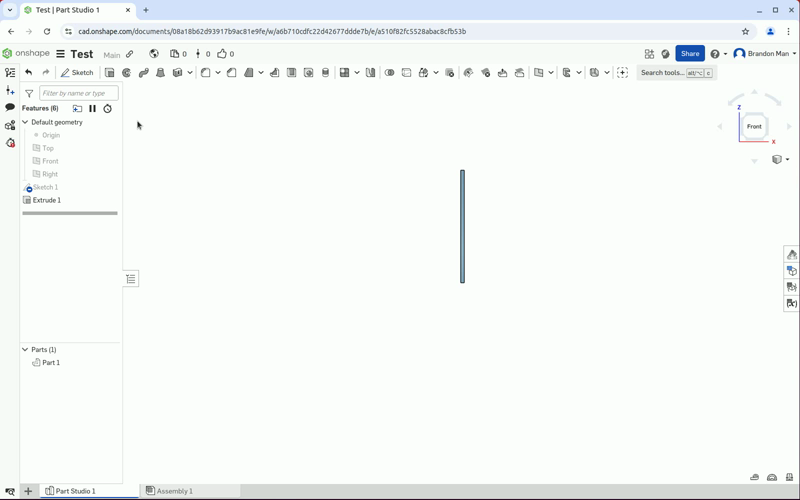
mouse_move(73, 189)
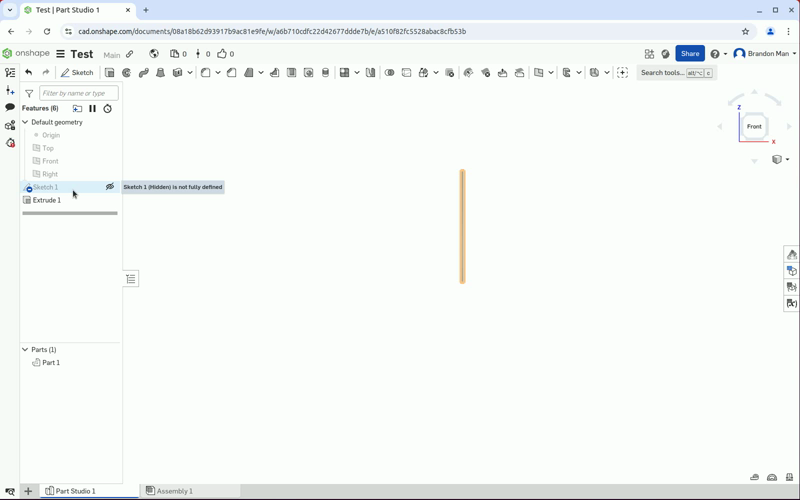
click(73, 189)
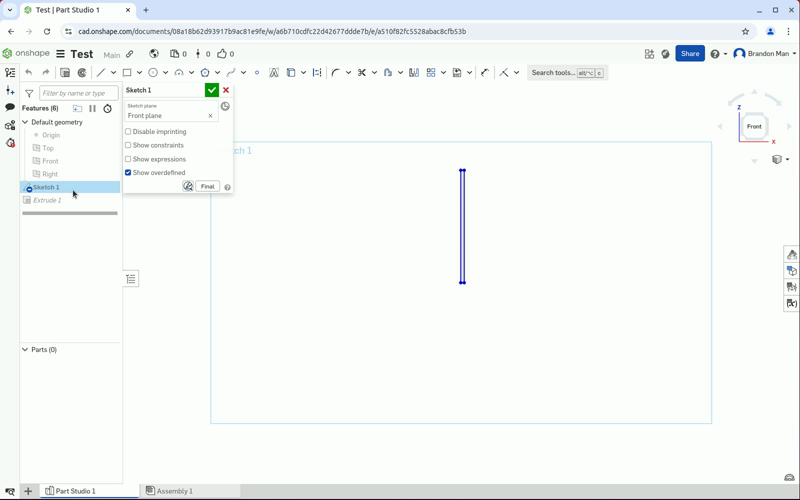
mouse_move(229, 92)
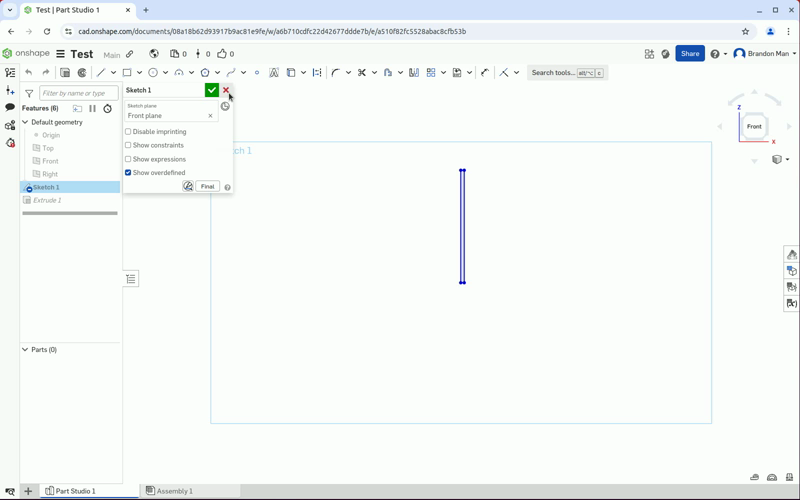
click(229, 92)
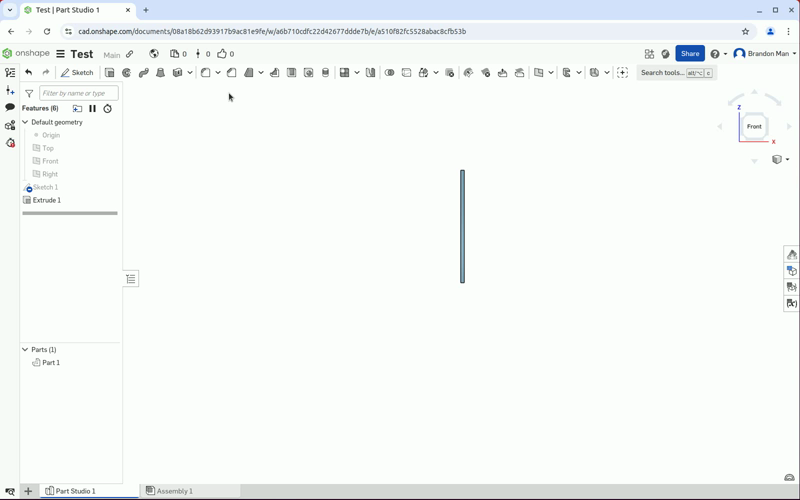
mouse_move(541, 75)
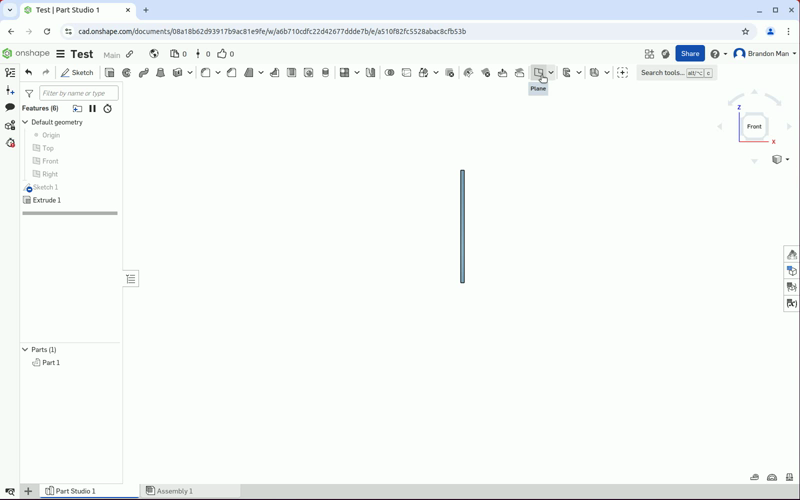
click(541, 75)
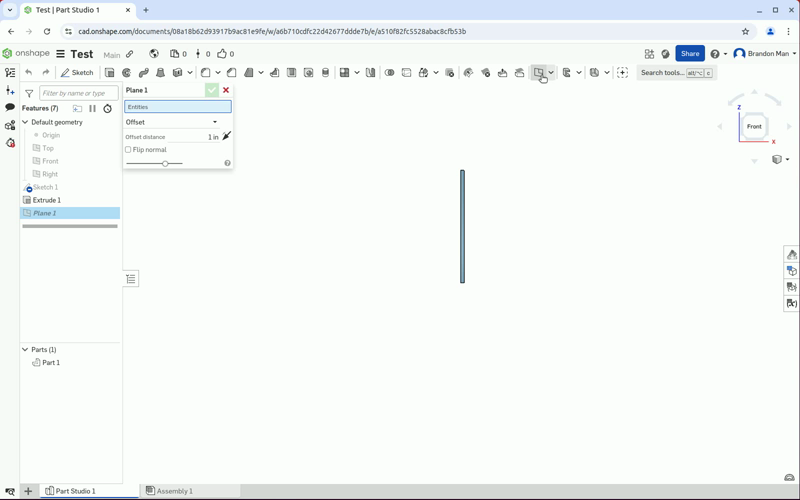
mouse_move(73, 163)
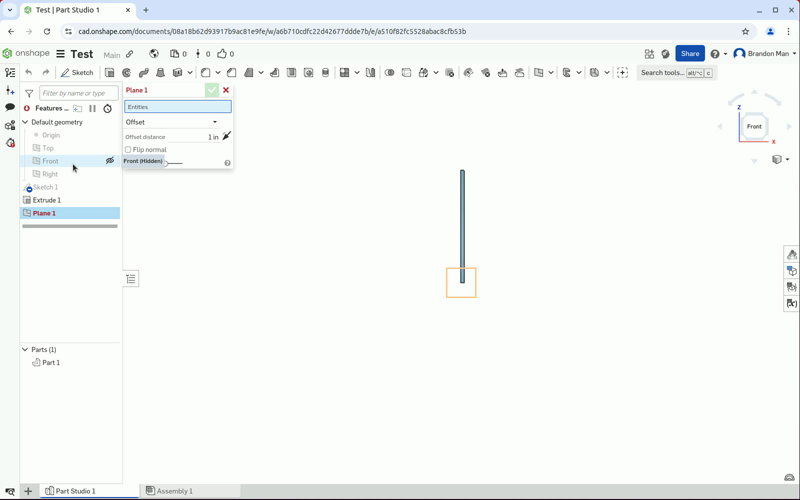
click(73, 163)
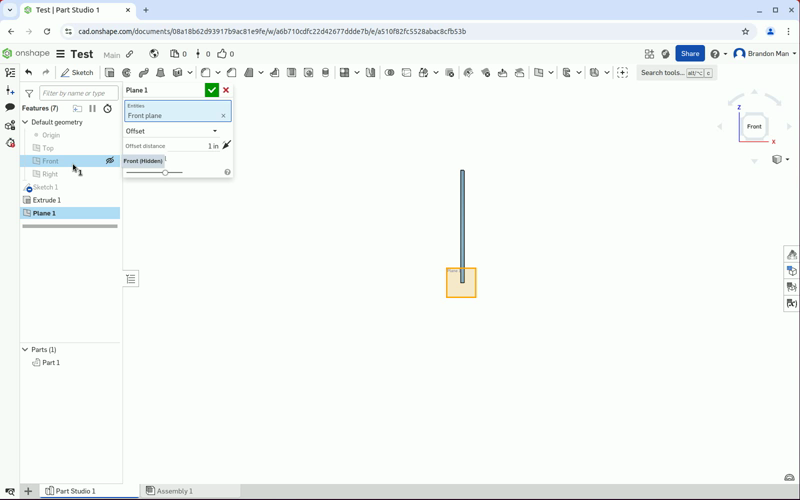
key(tab, 2)
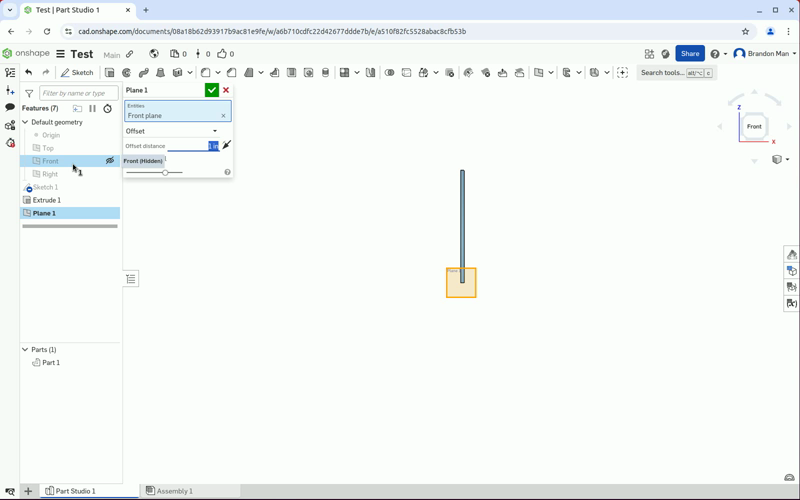
text(0.246)
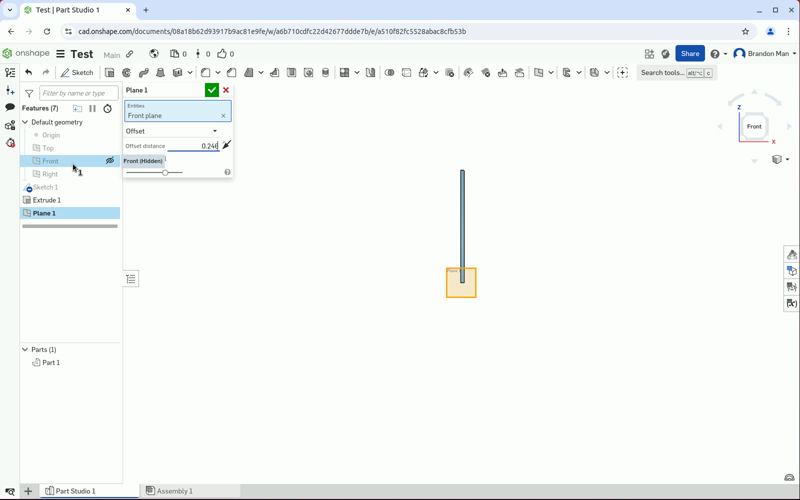
key(enter, 2)
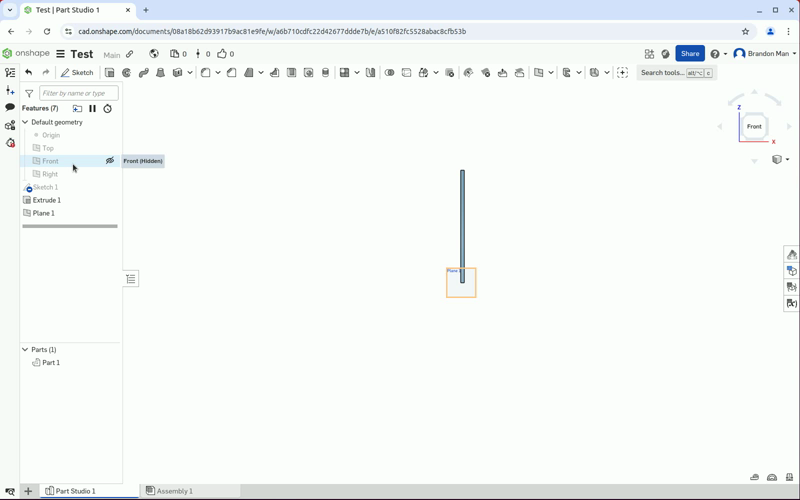
key(shift+s)
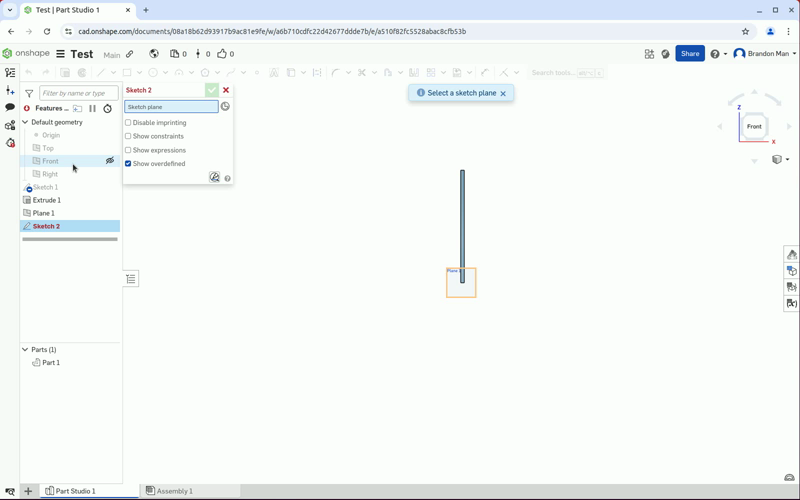
mouse_move(73, 215)
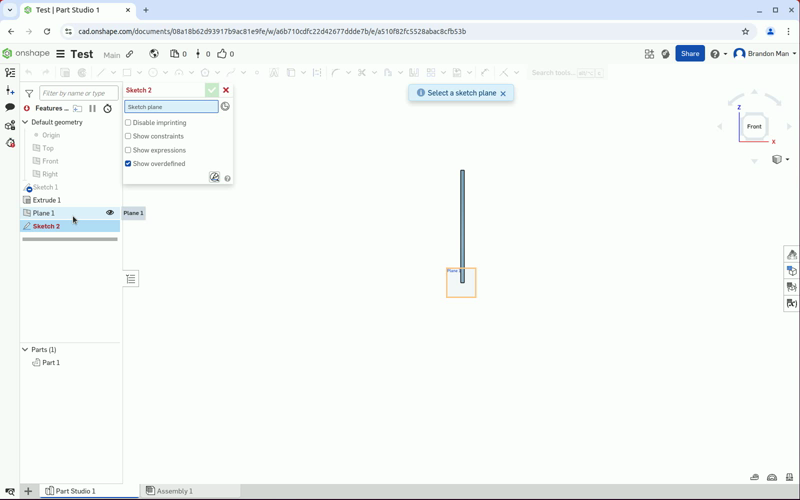
click(73, 215)
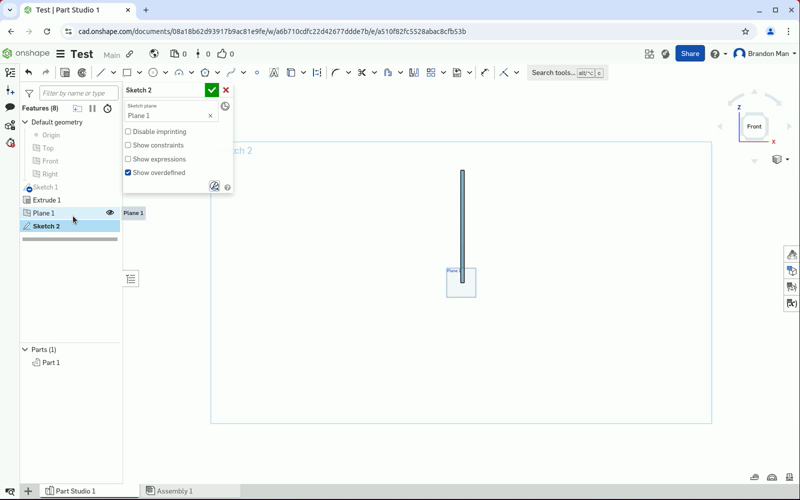
mouse_move(73, 352)
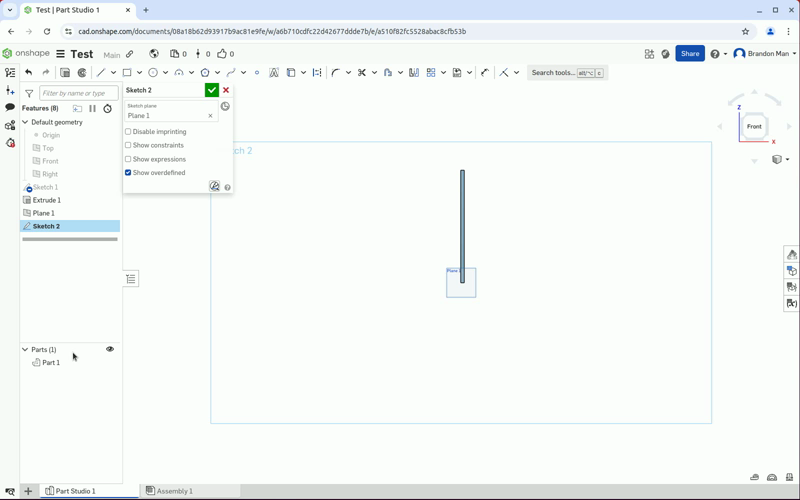
key(y)
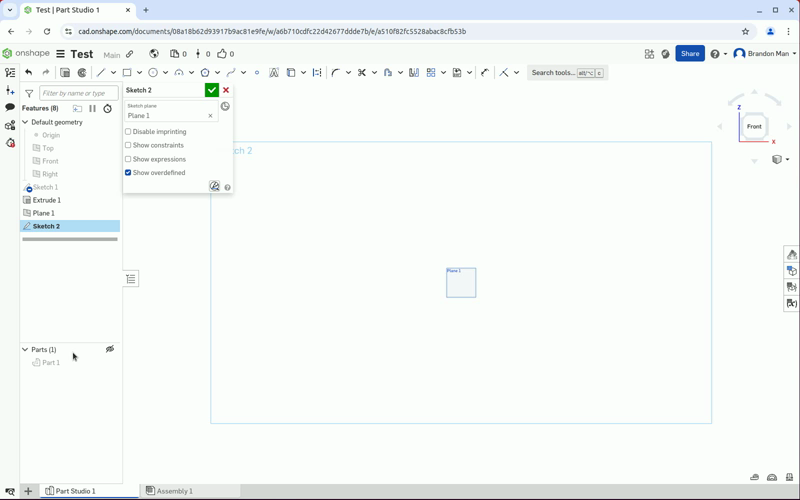
key(l)
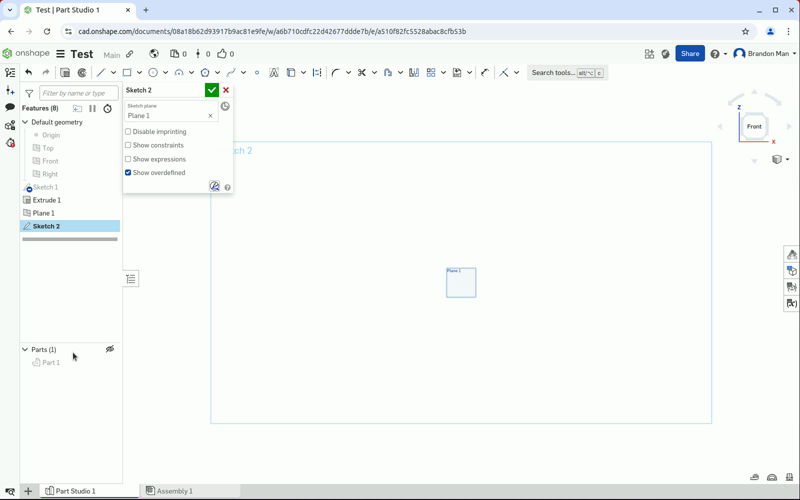
key_down(shift)
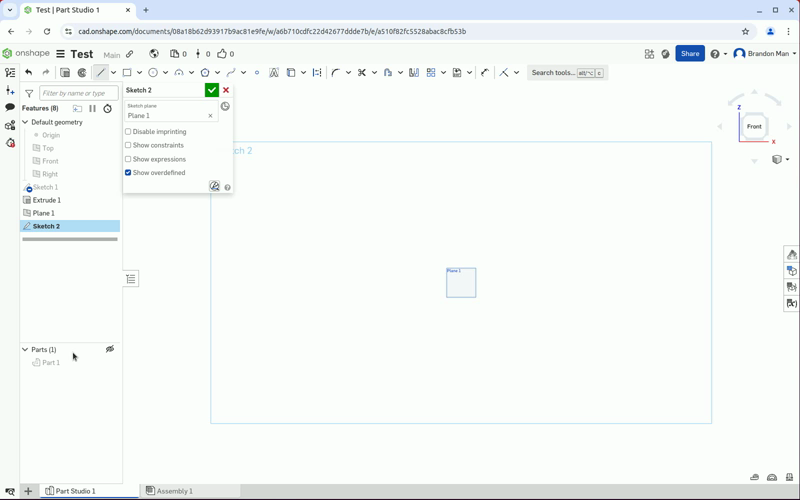
mouse_move(460, 184)
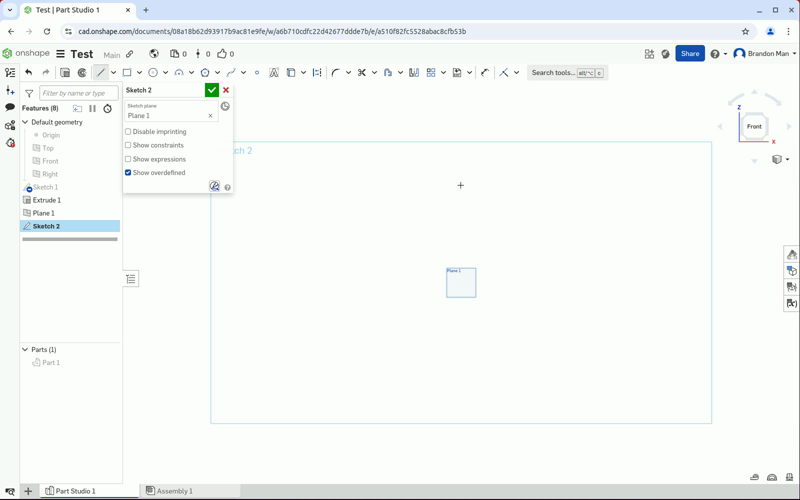
click(460, 184)
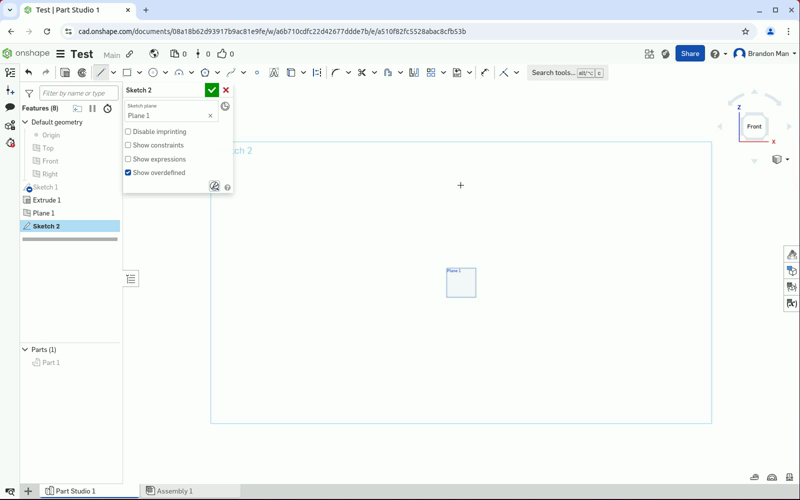
key_up(shift)
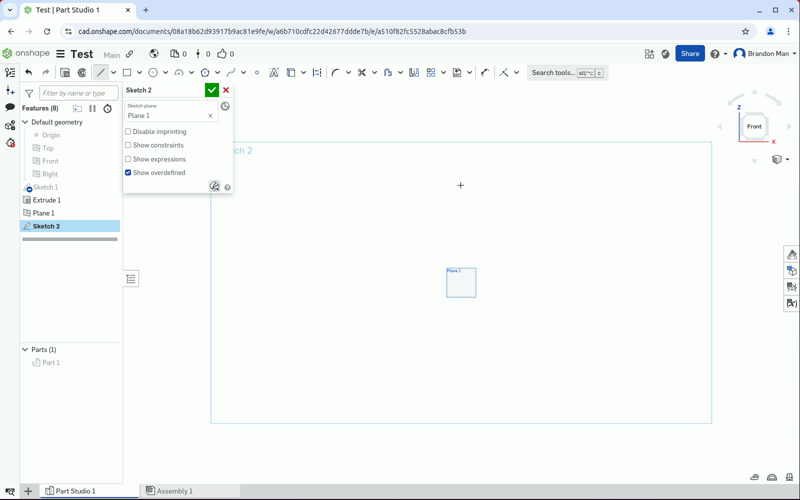
key_down(shift)
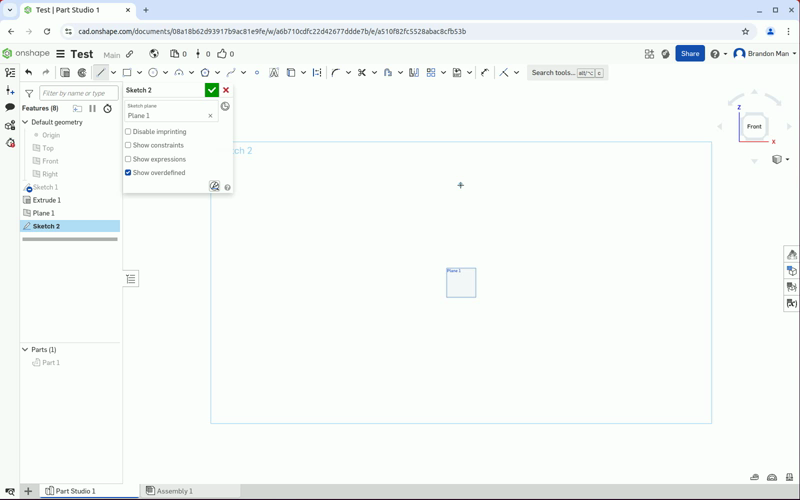
mouse_move(490, 184)
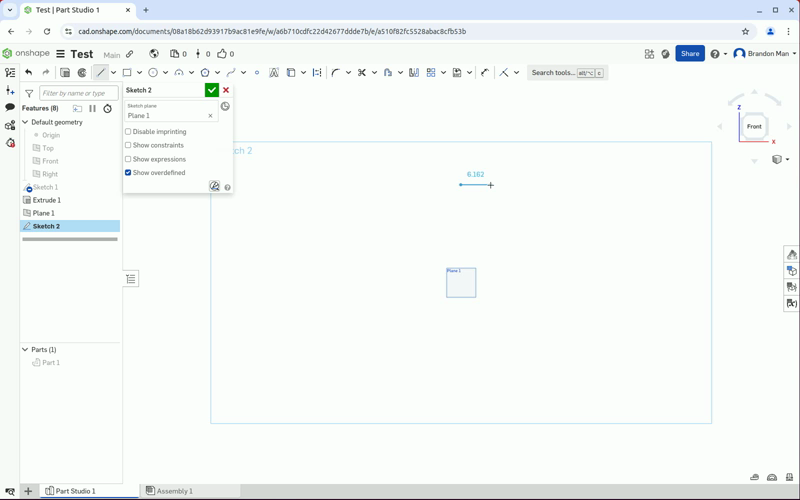
mouse_move(464, 184)
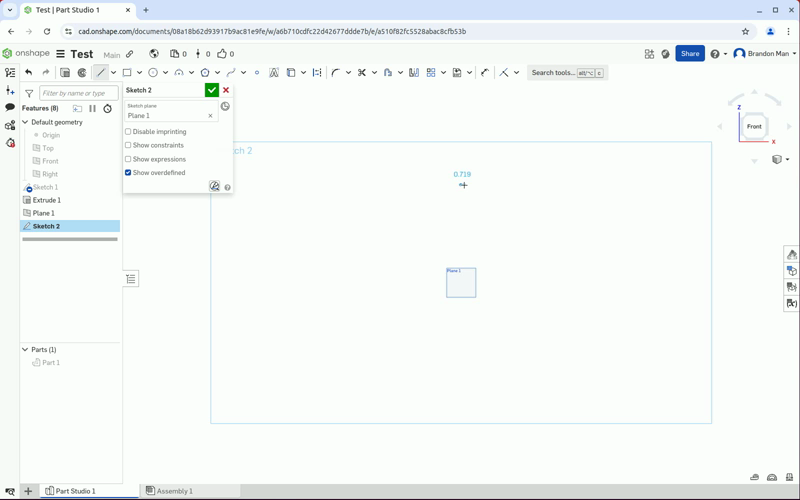
scroll(6)
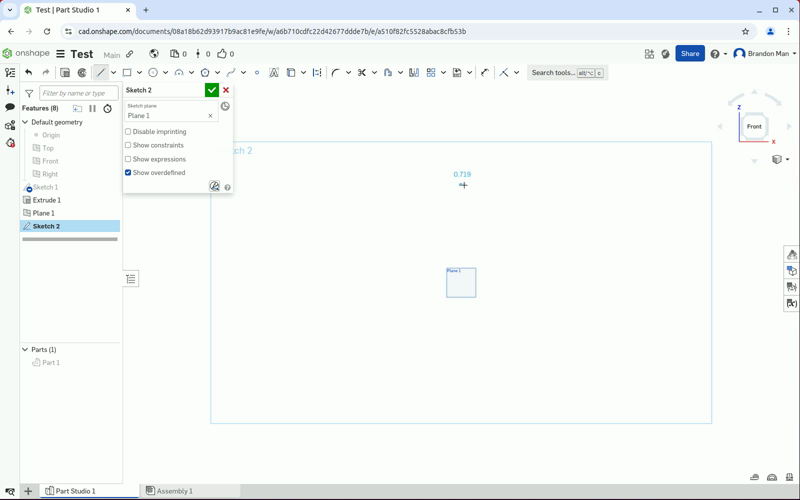
scroll(6)
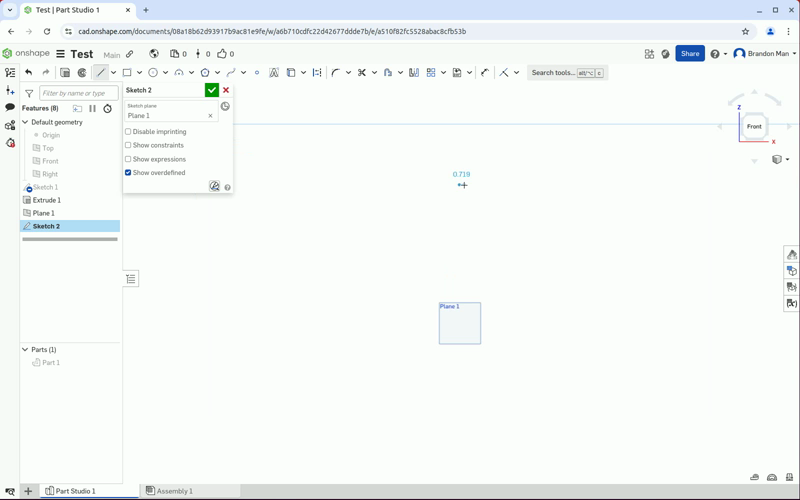
scroll(6)
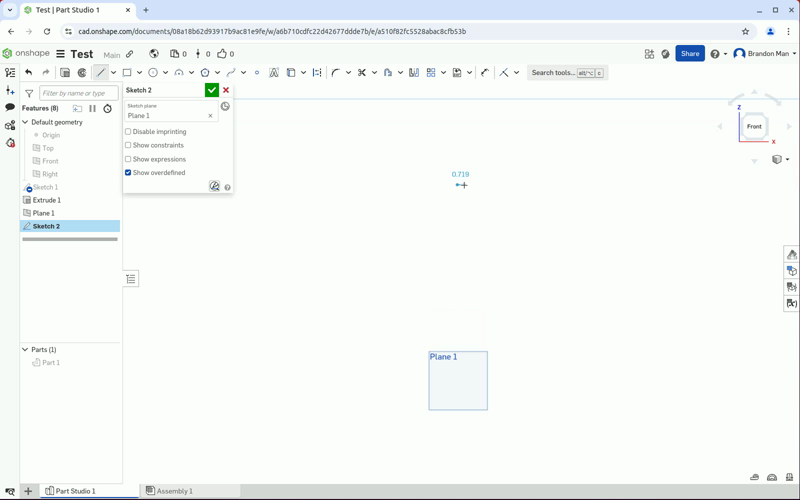
scroll(6)
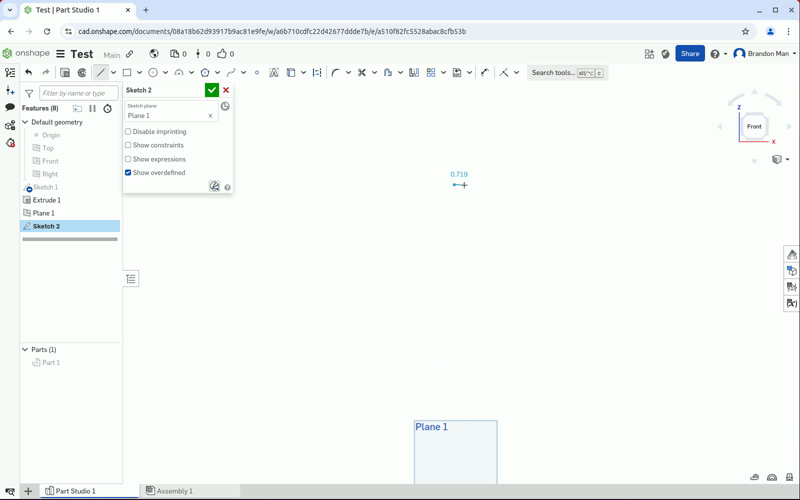
scroll(6)
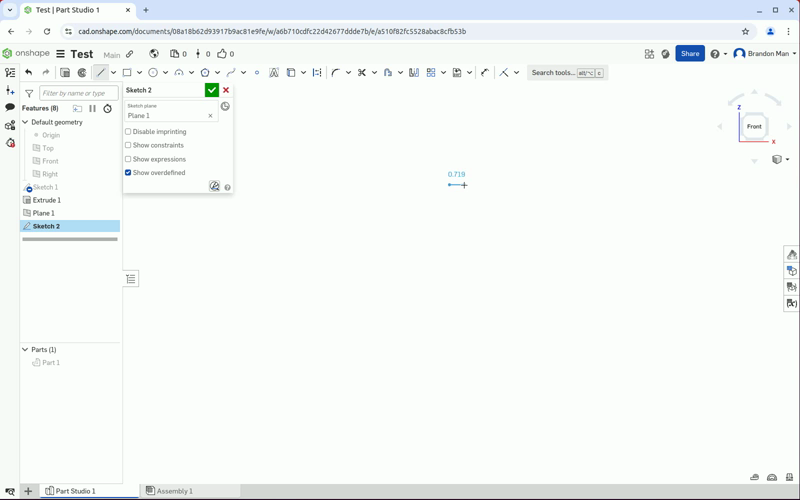
scroll(6)
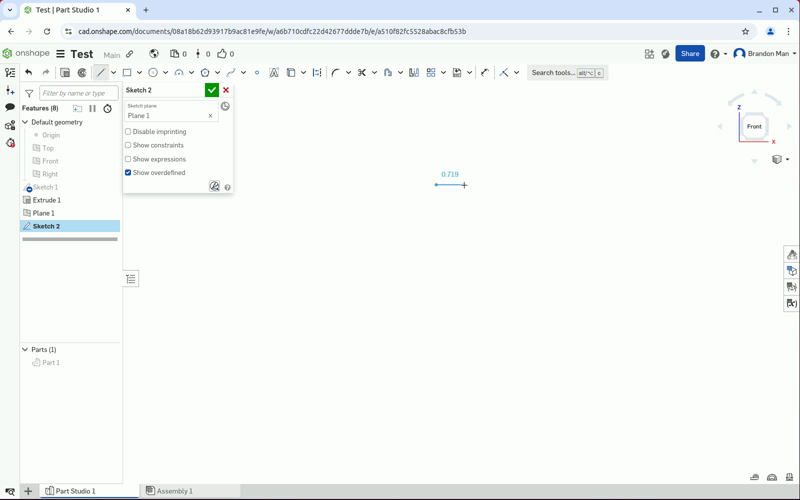
scroll(6)
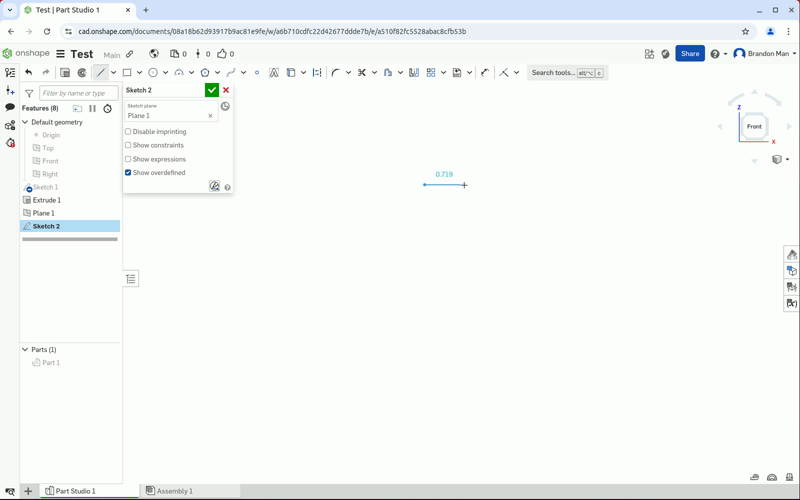
click(464, 184)
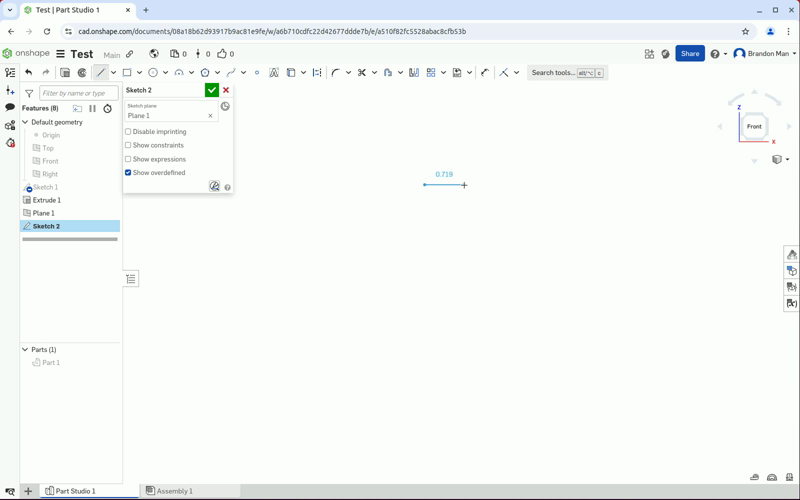
scroll(-6)
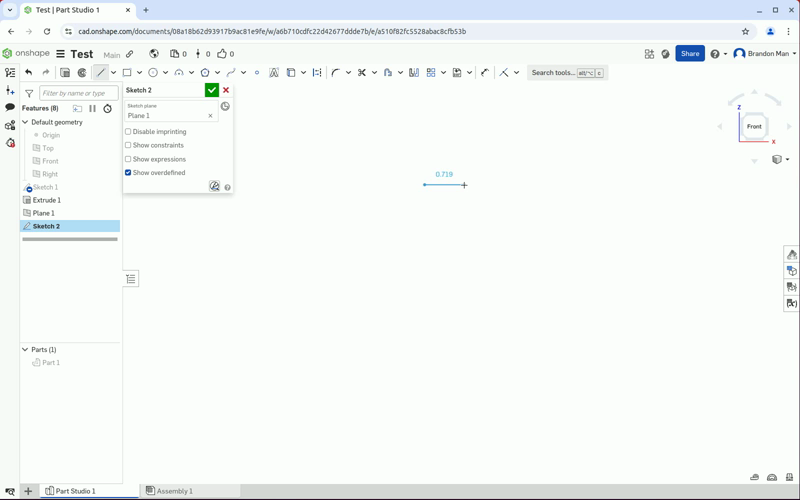
scroll(-6)
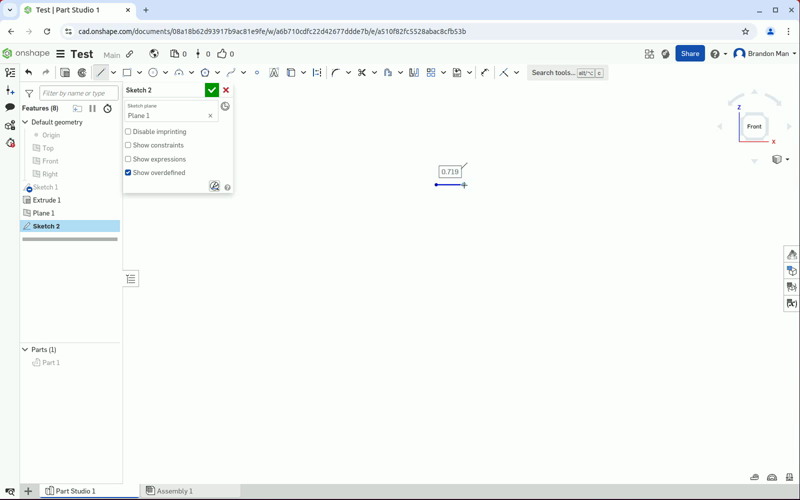
scroll(-6)
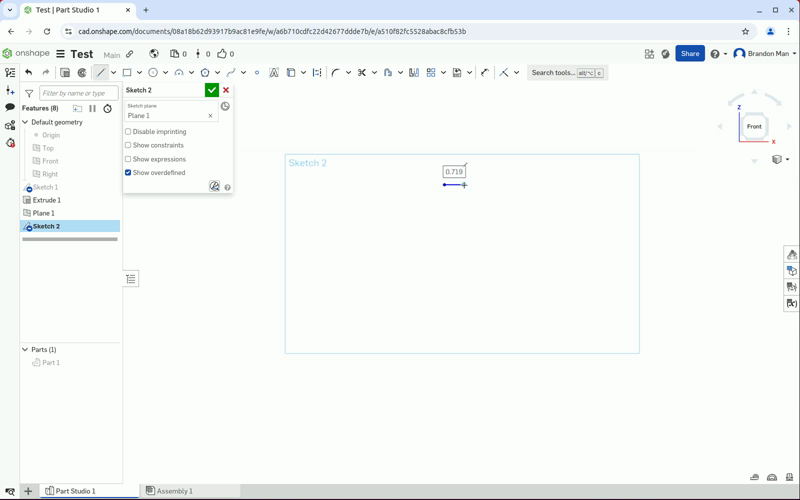
scroll(-6)
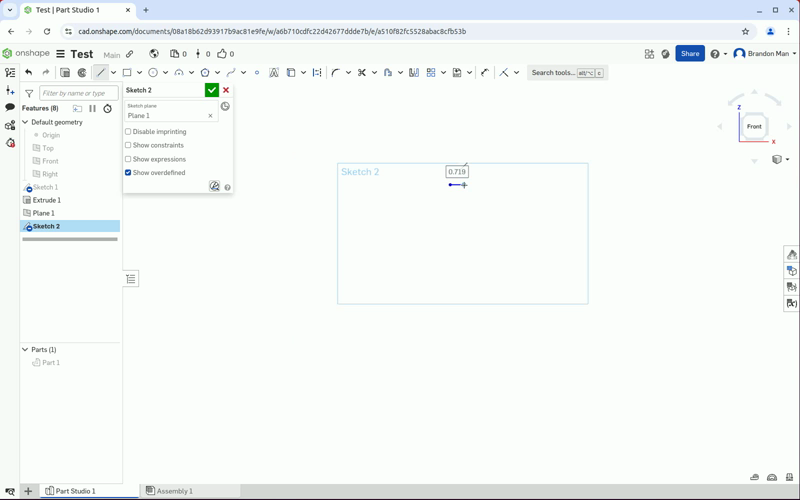
scroll(-6)
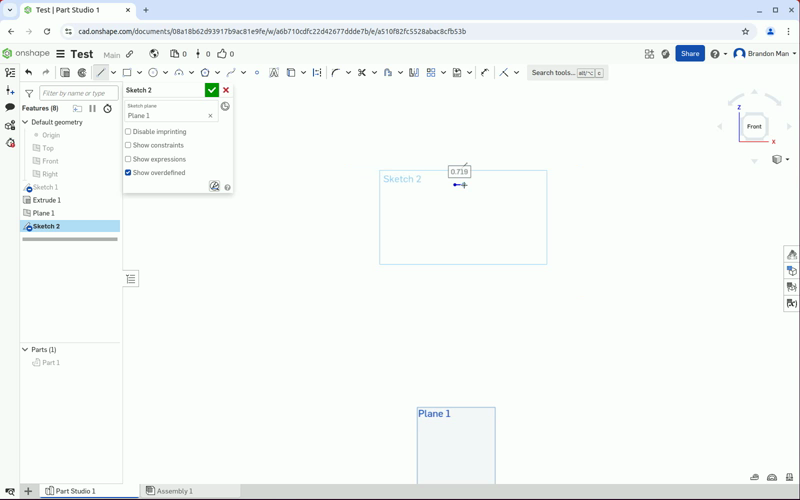
scroll(-6)
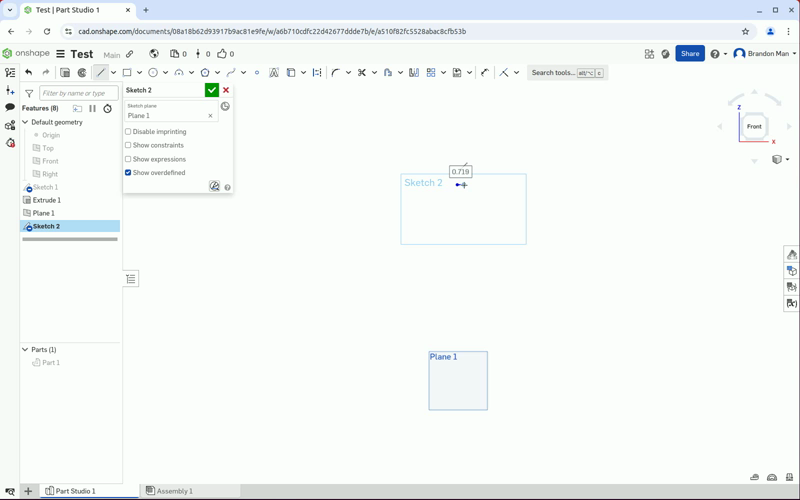
scroll(-6)
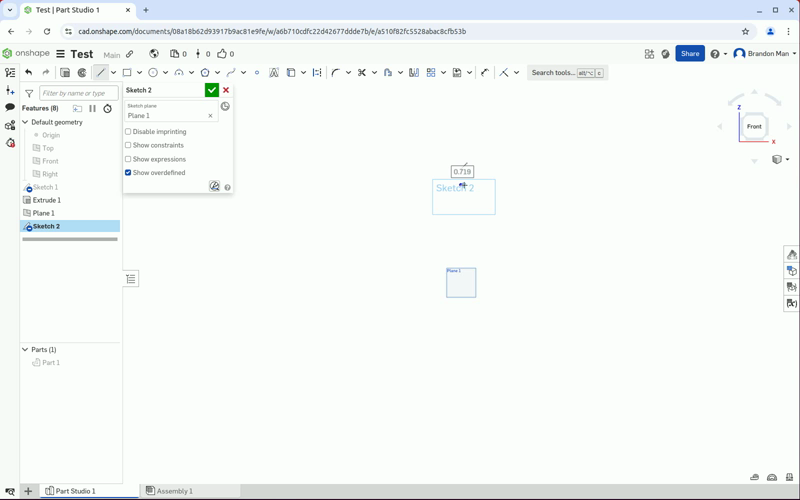
key_up(shift)
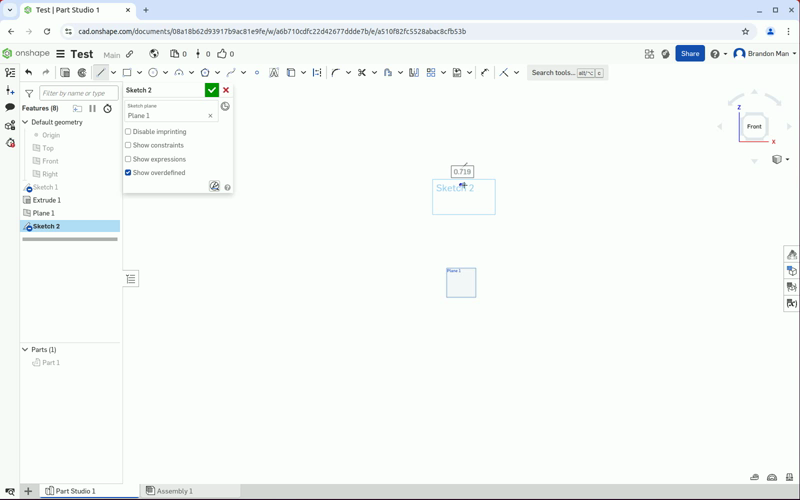
key_down(shift)
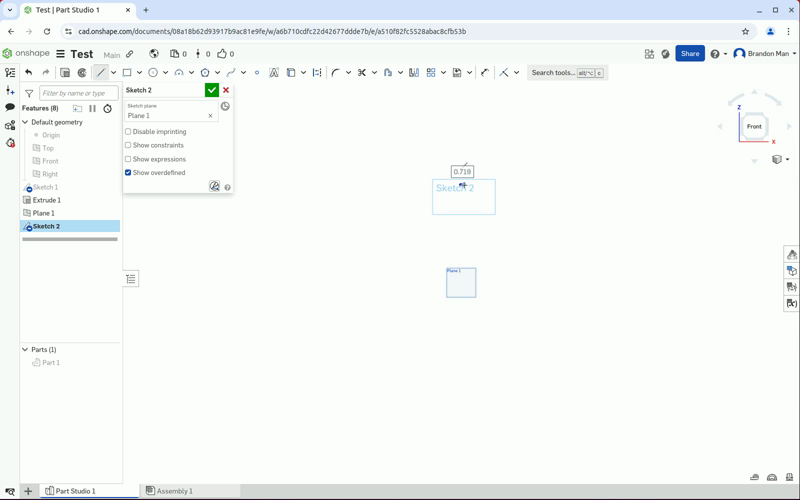
mouse_move(494, 184)
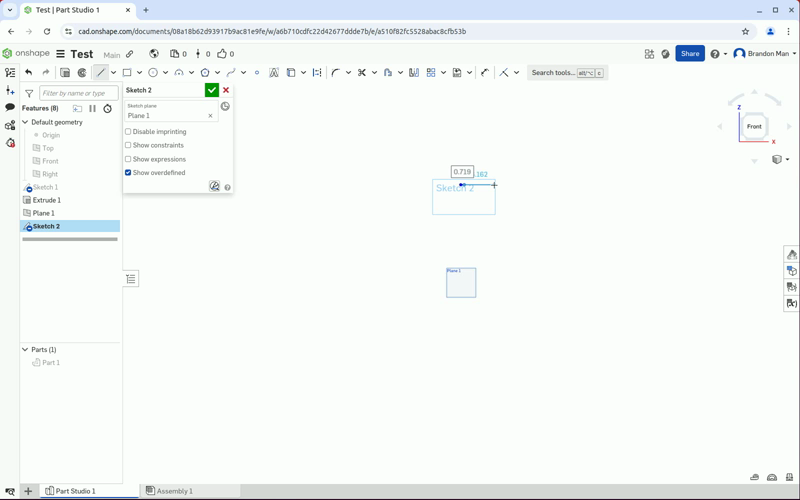
mouse_move(464, 177)
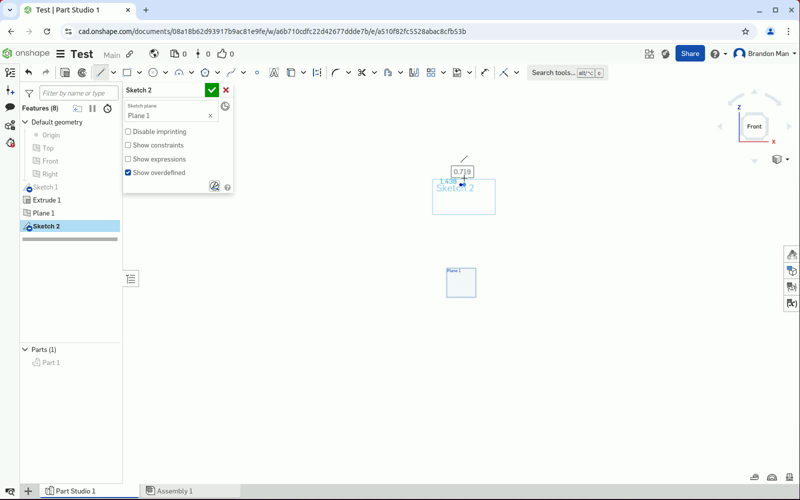
scroll(6)
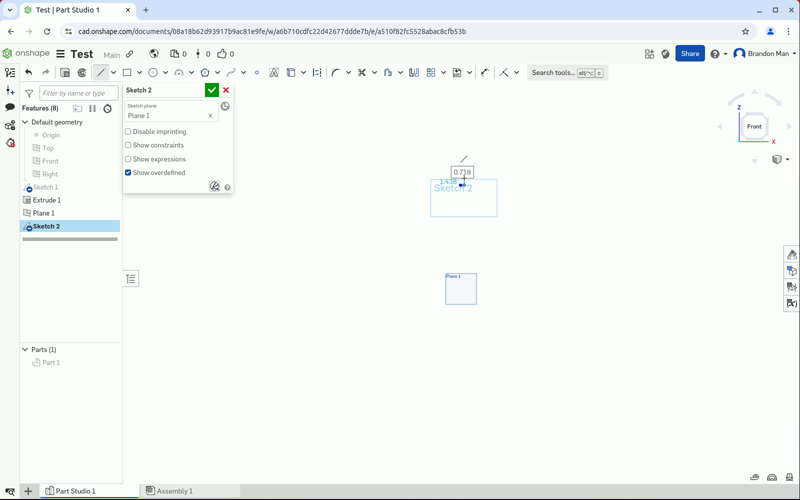
scroll(6)
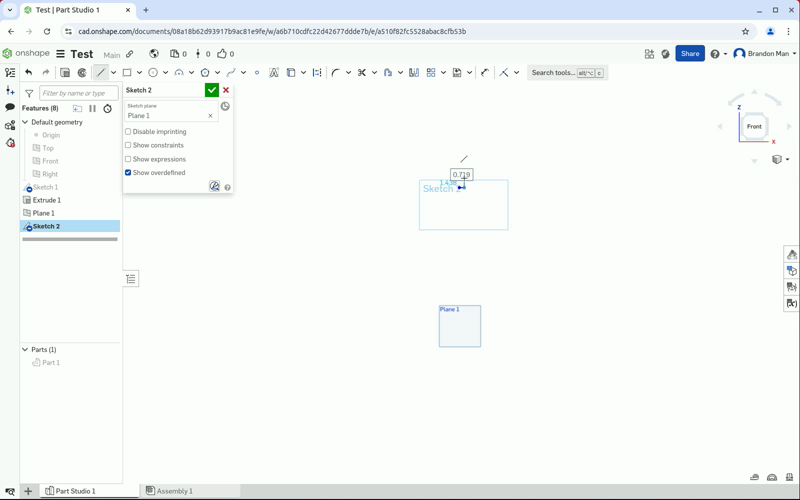
scroll(6)
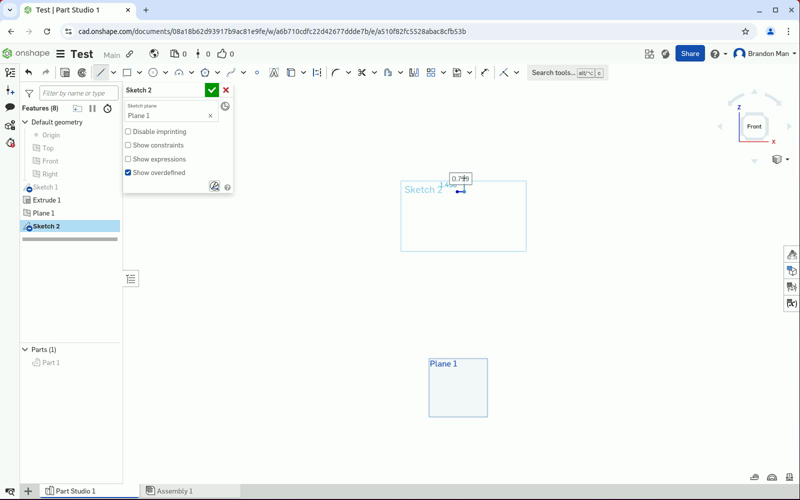
scroll(6)
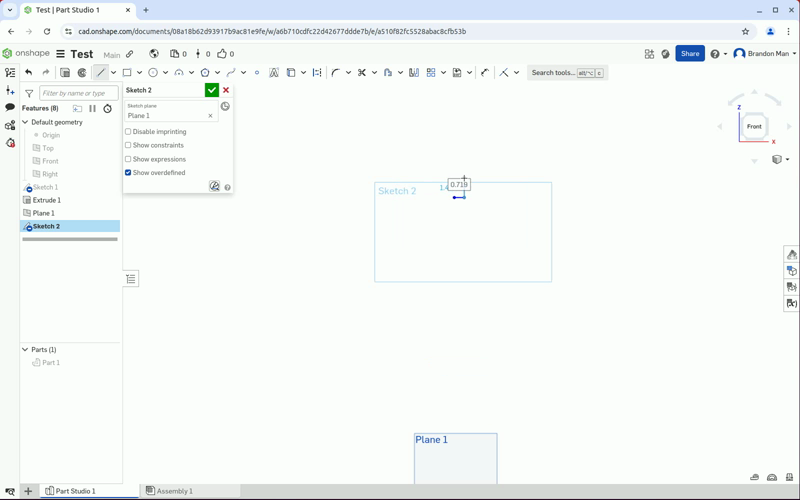
scroll(6)
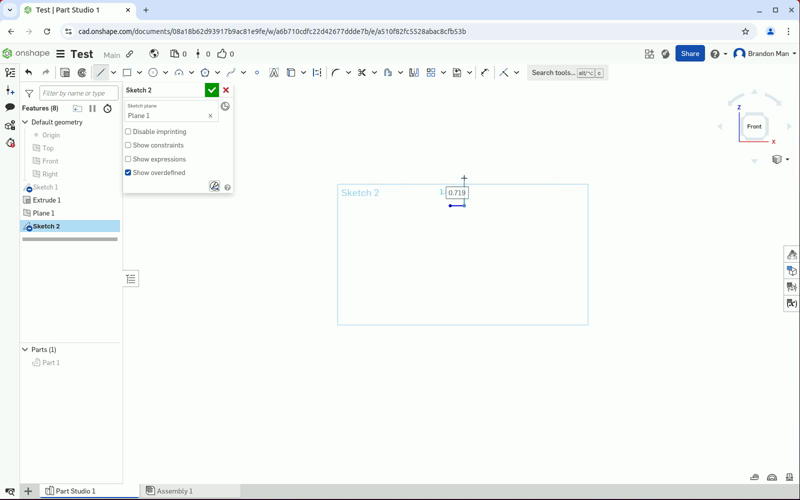
scroll(6)
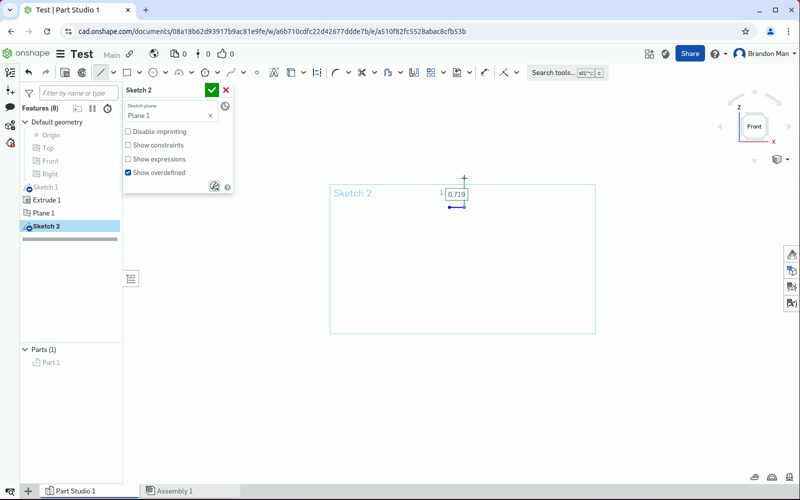
scroll(6)
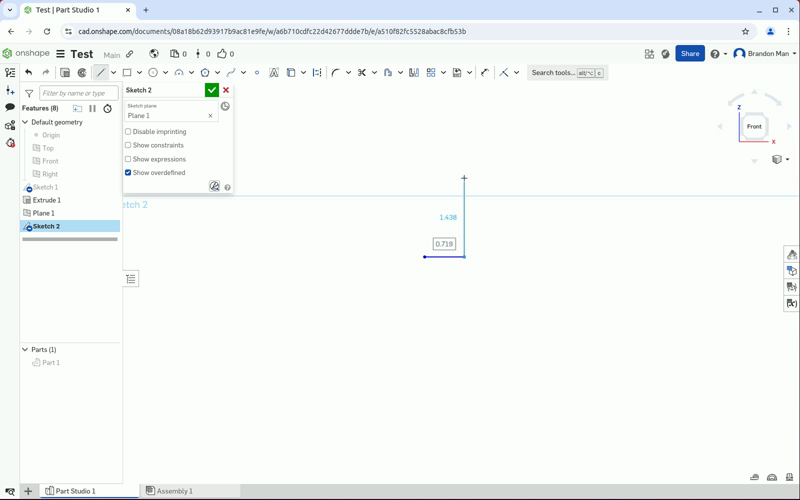
click(464, 177)
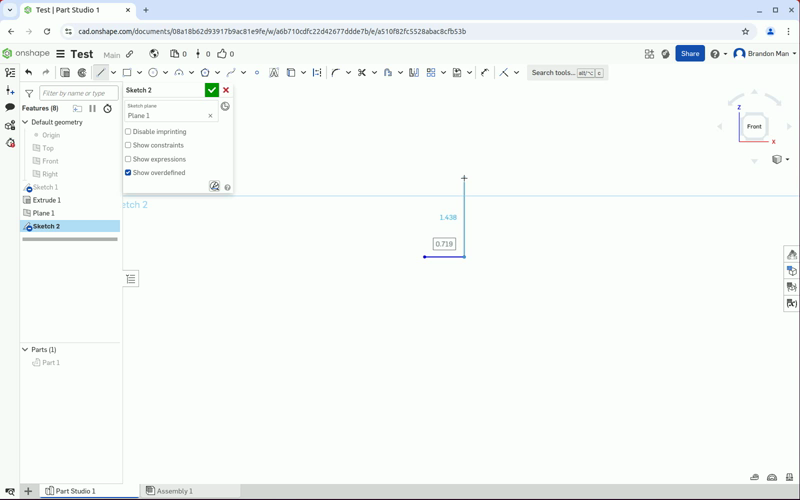
scroll(-6)
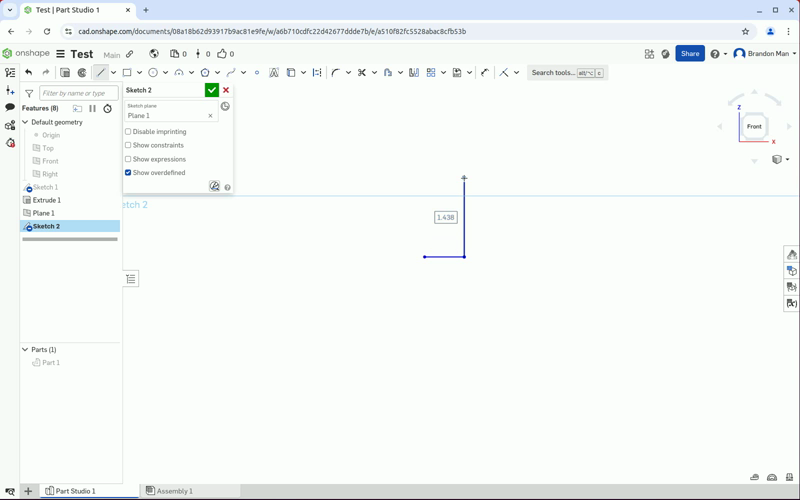
scroll(-6)
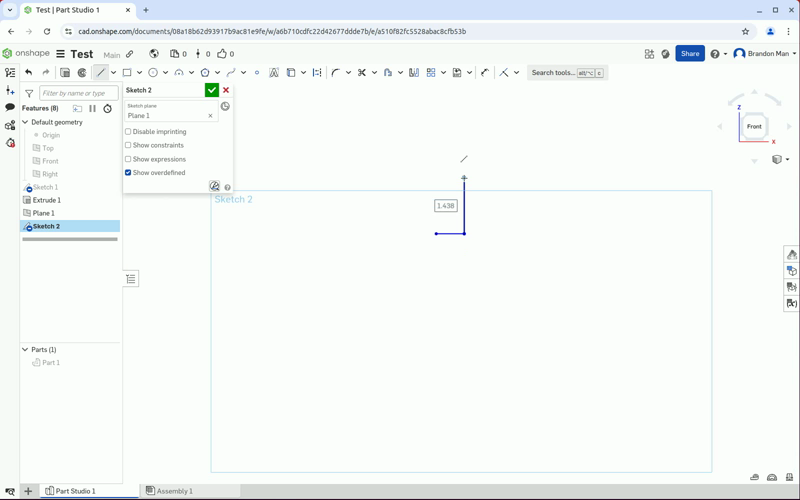
scroll(-6)
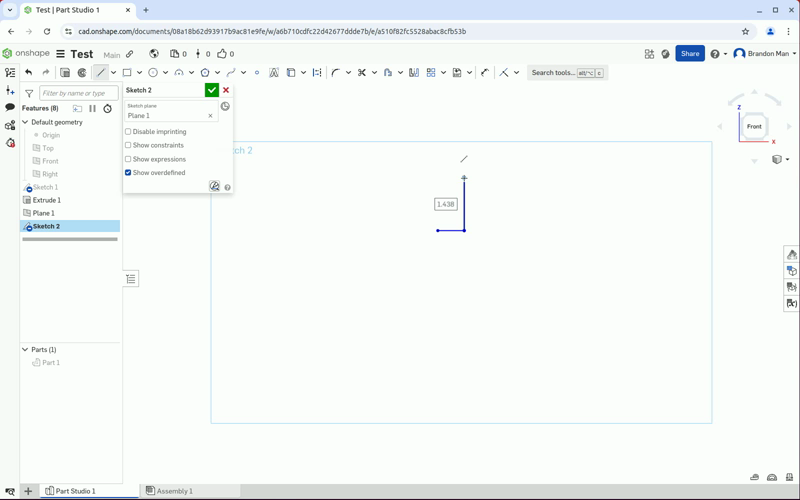
scroll(-6)
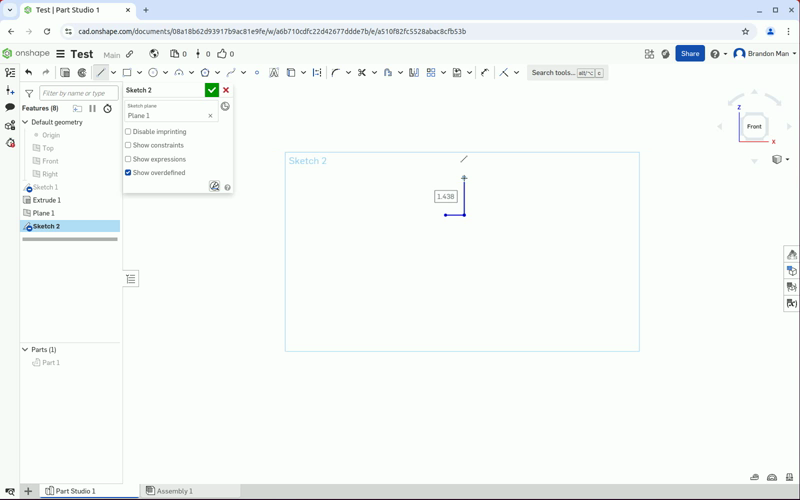
scroll(-6)
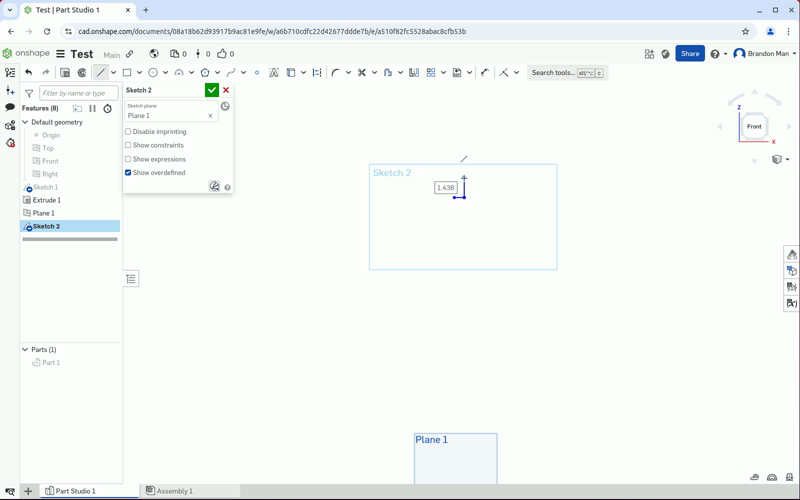
scroll(-6)
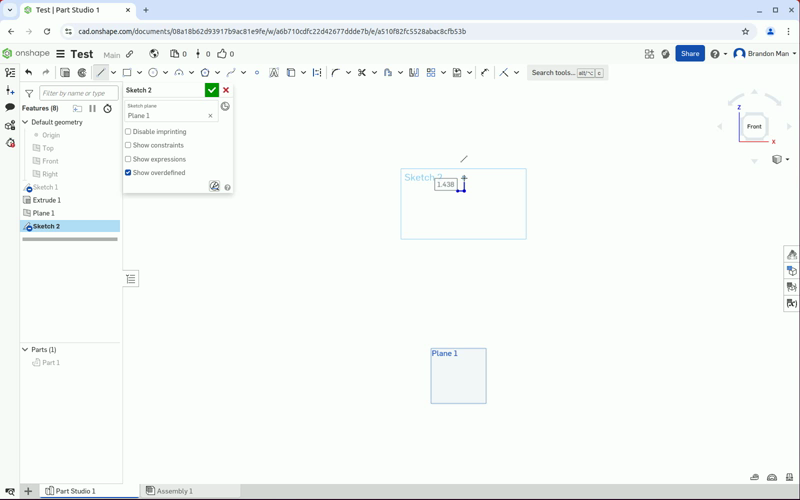
scroll(-6)
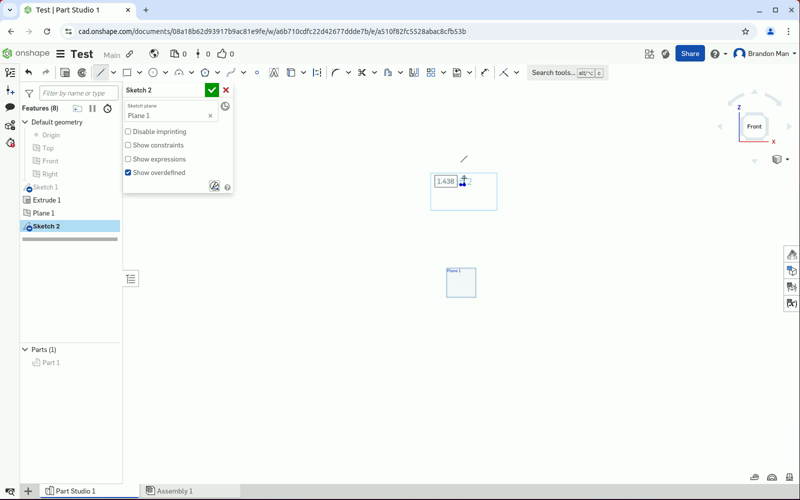
key_up(shift)
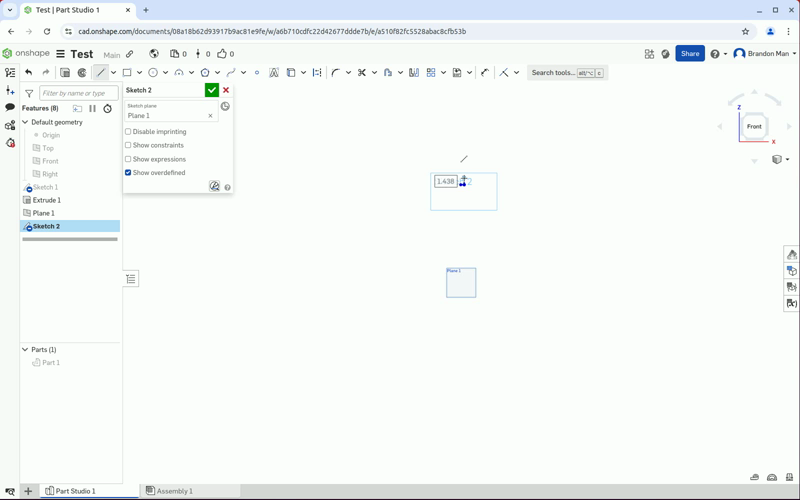
key_down(shift)
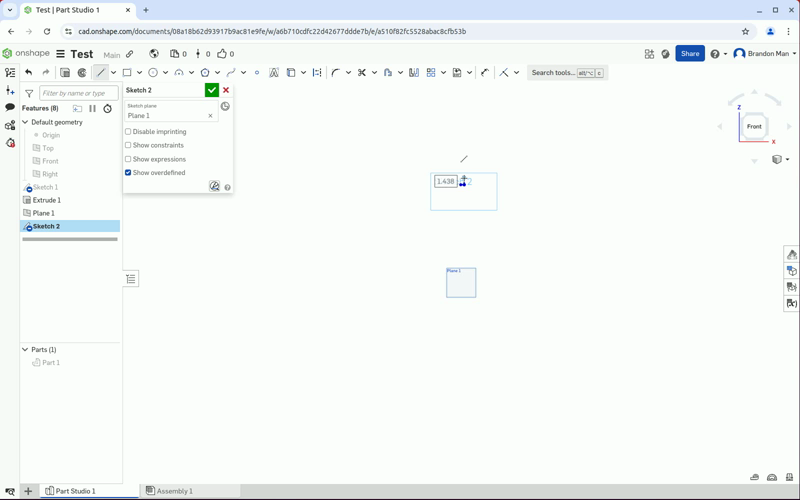
mouse_move(494, 177)
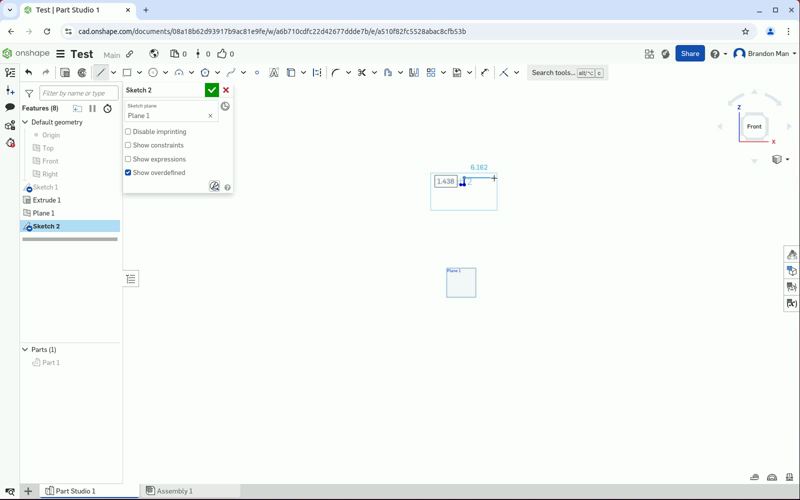
mouse_move(460, 177)
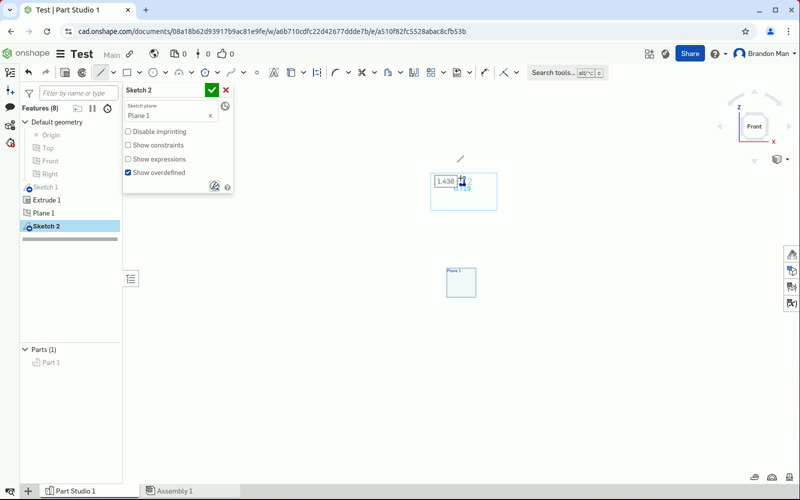
scroll(6)
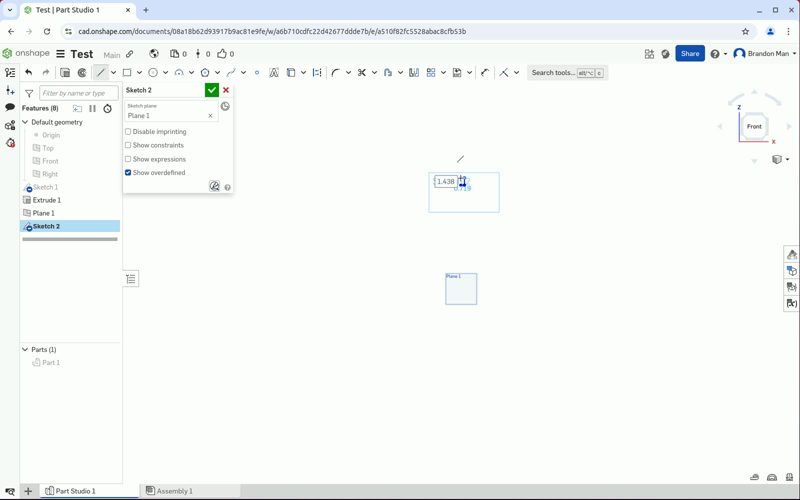
scroll(6)
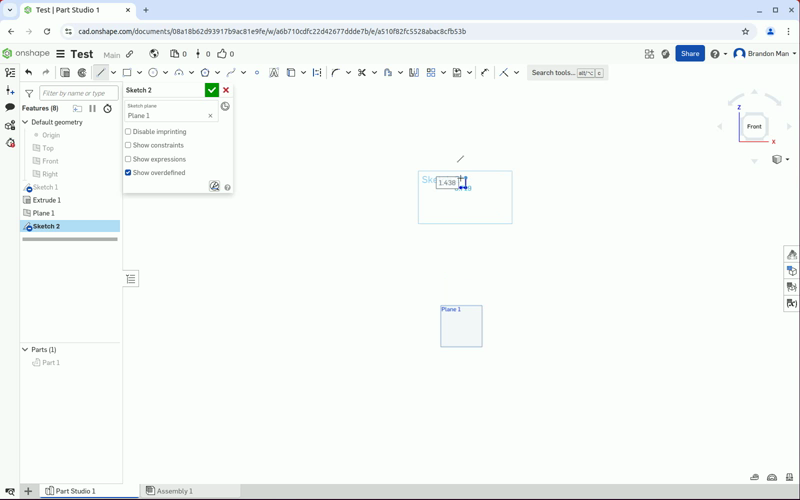
scroll(6)
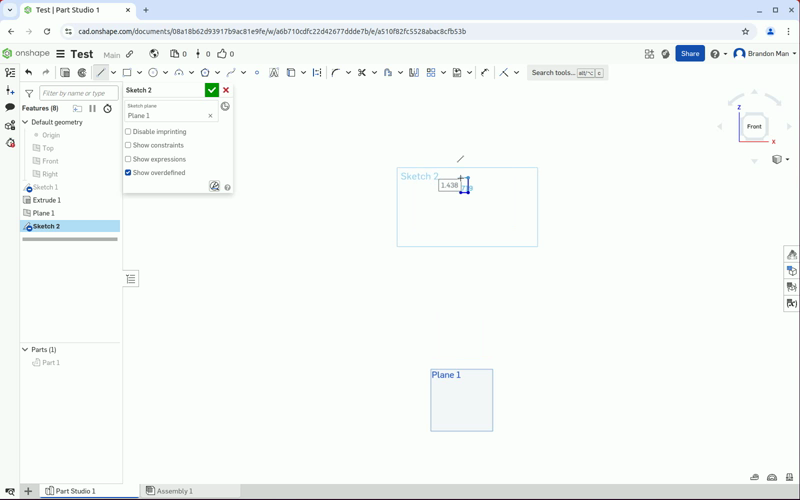
scroll(6)
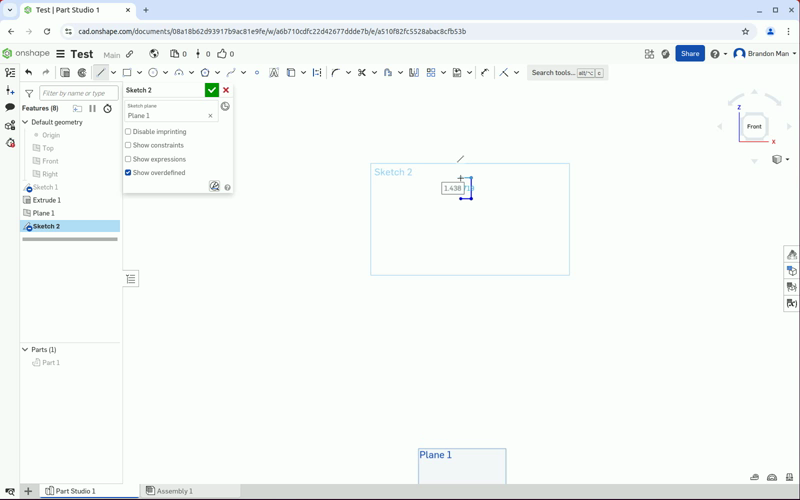
scroll(6)
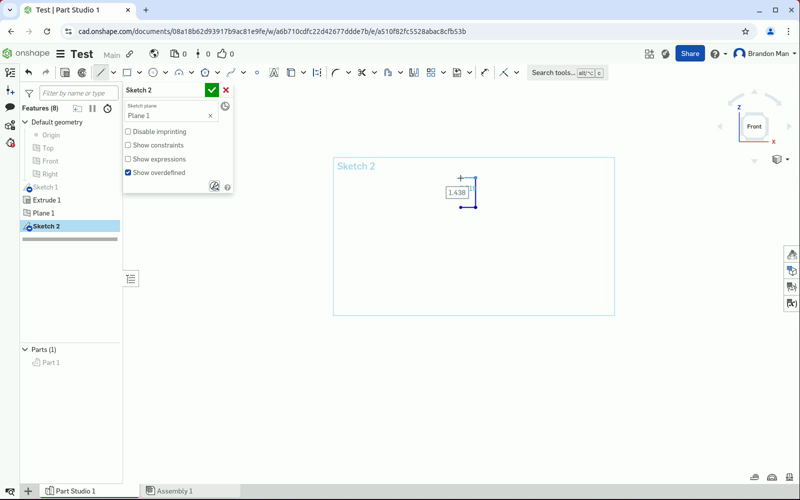
scroll(6)
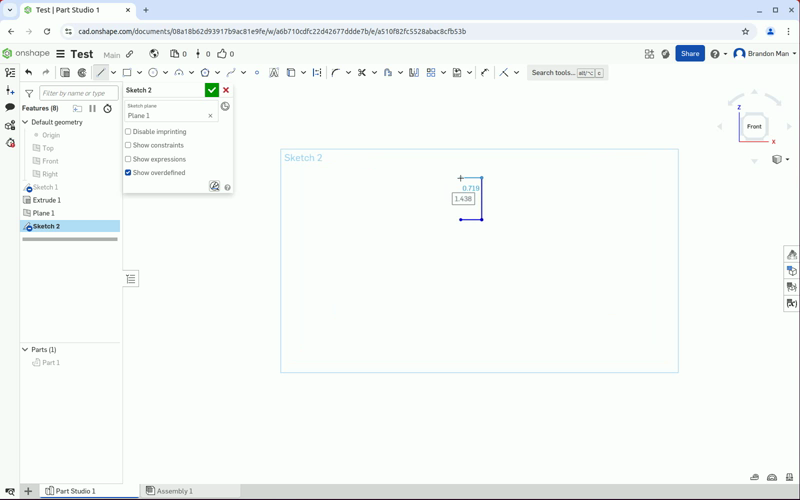
scroll(6)
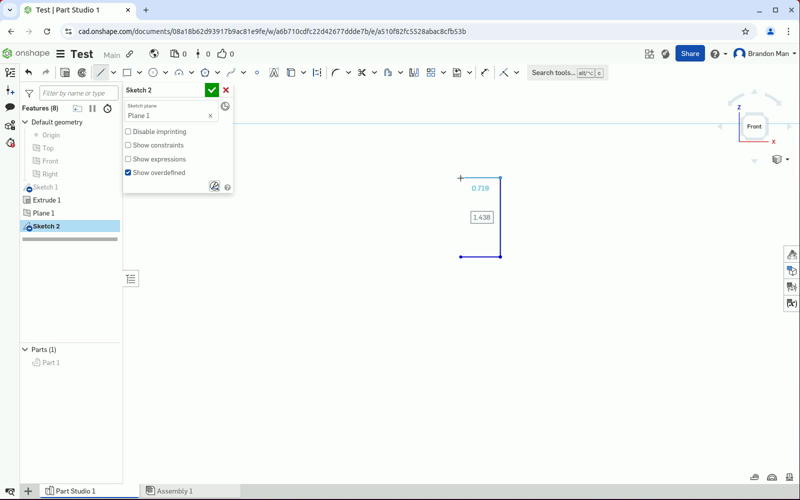
click(460, 177)
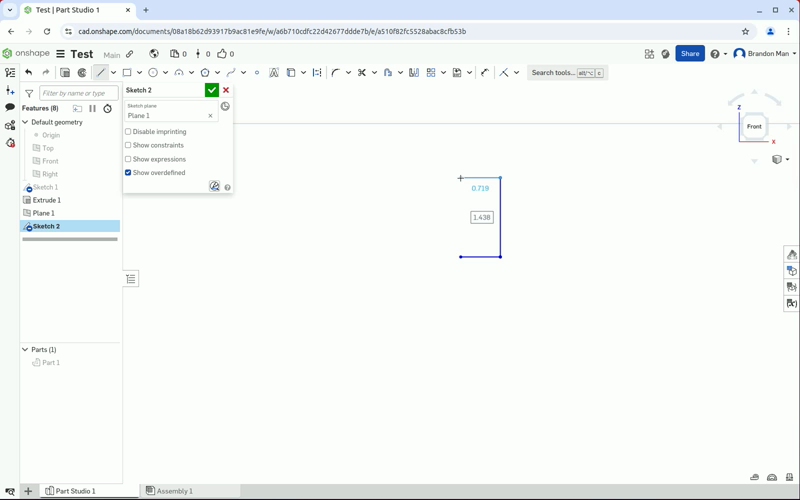
scroll(-6)
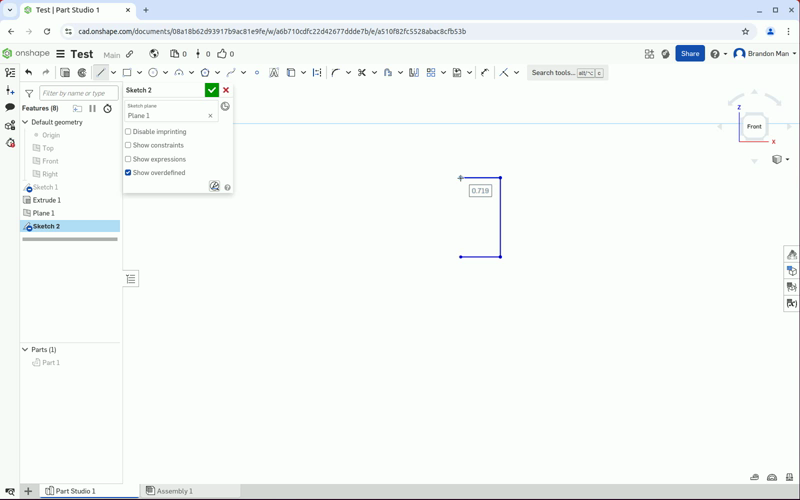
scroll(-6)
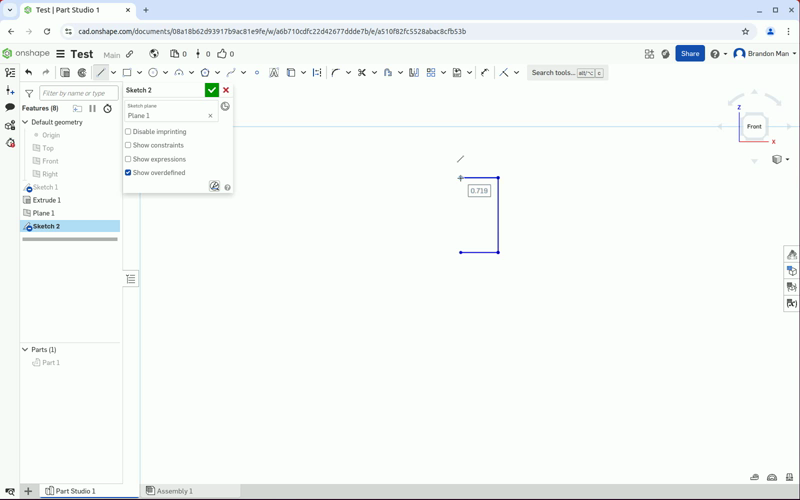
scroll(-6)
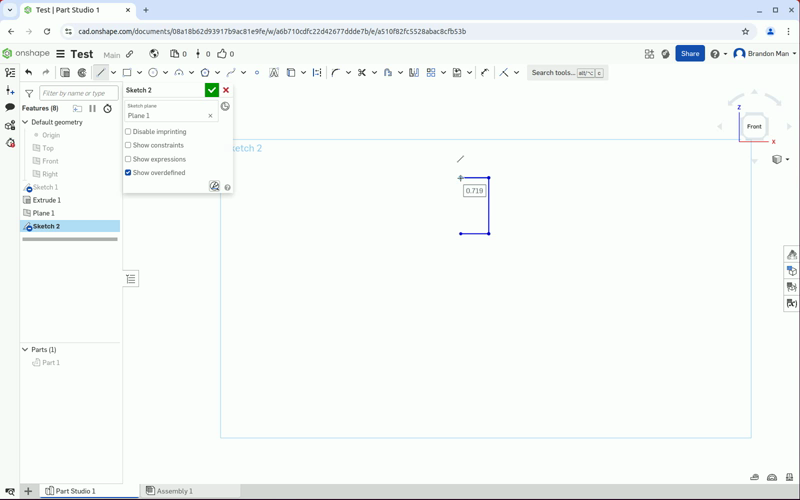
scroll(-6)
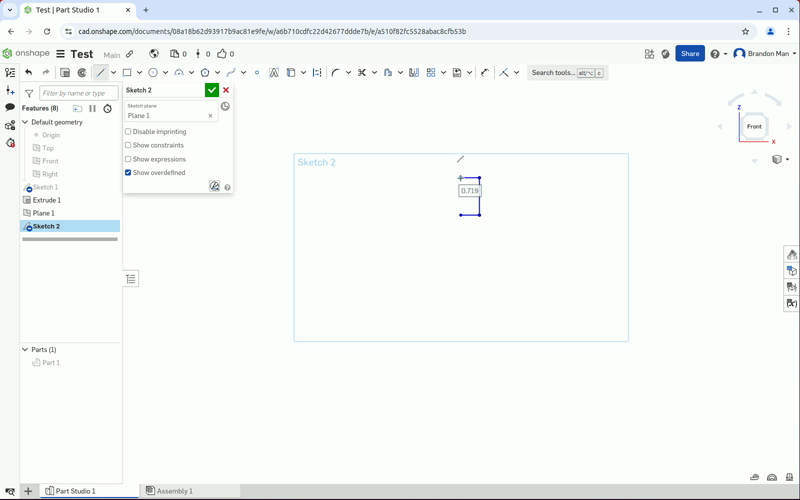
scroll(-6)
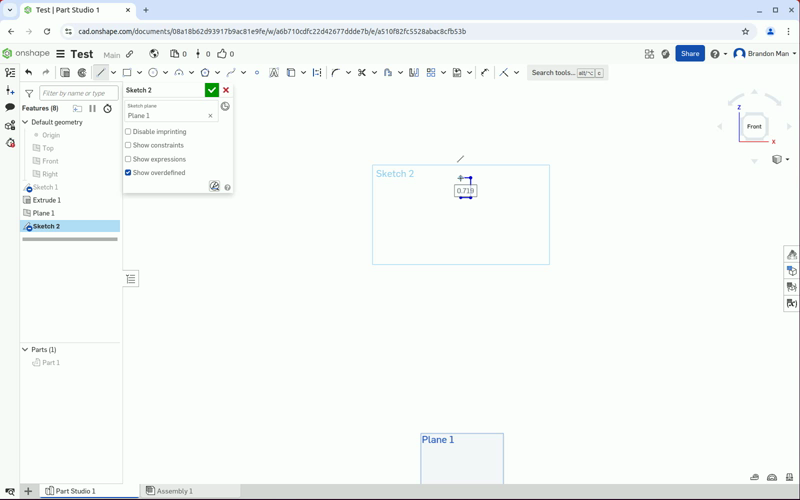
scroll(-6)
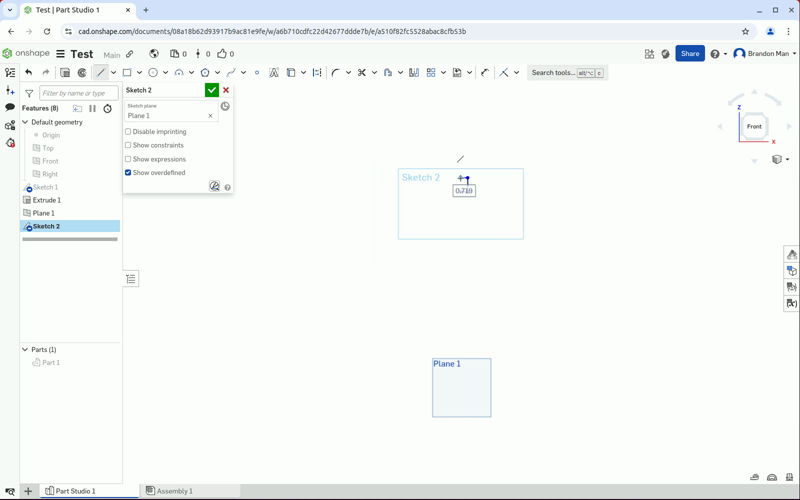
scroll(-6)
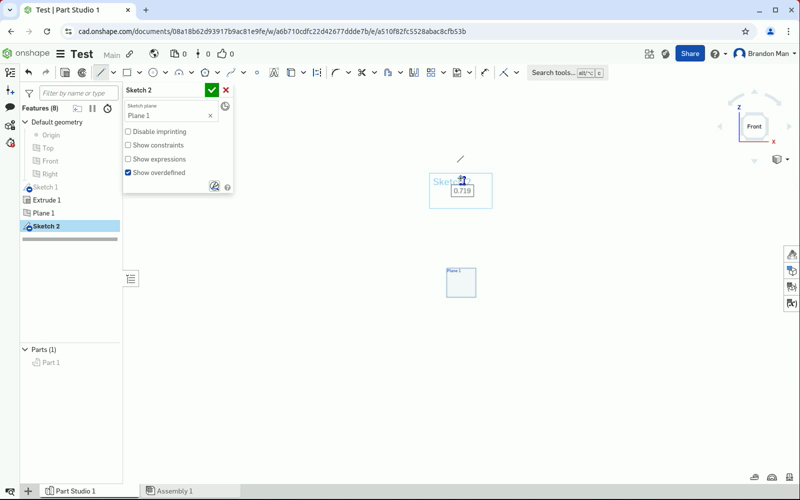
key_up(shift)
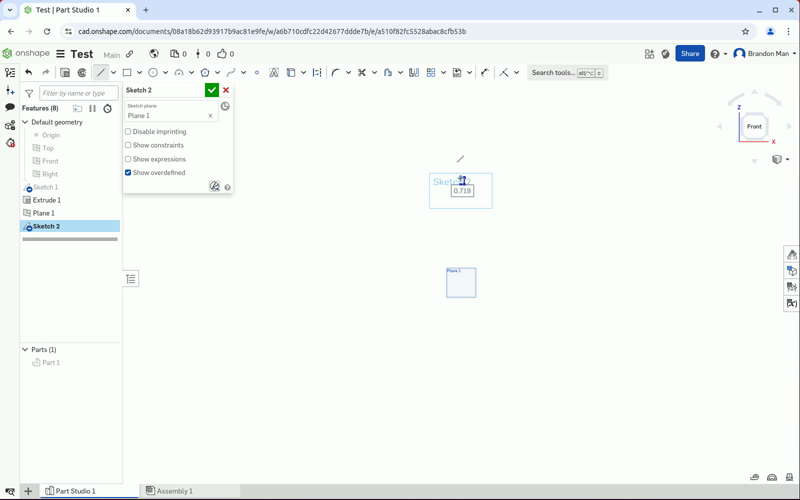
mouse_move(490, 177)
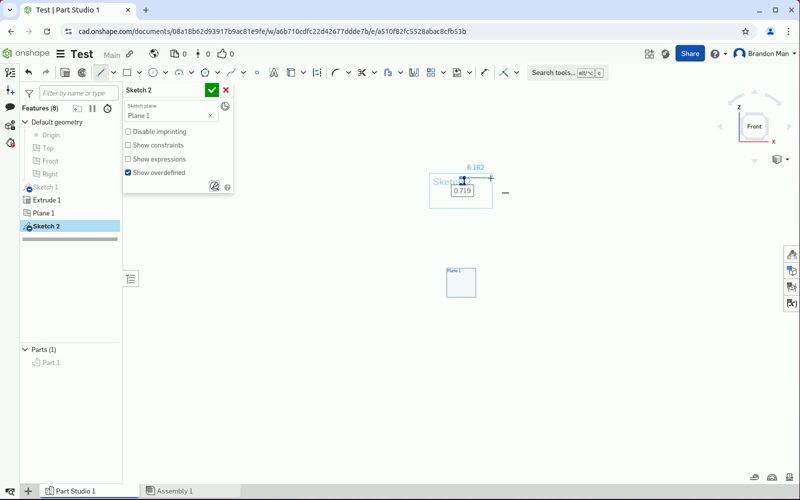
key_down(shift)
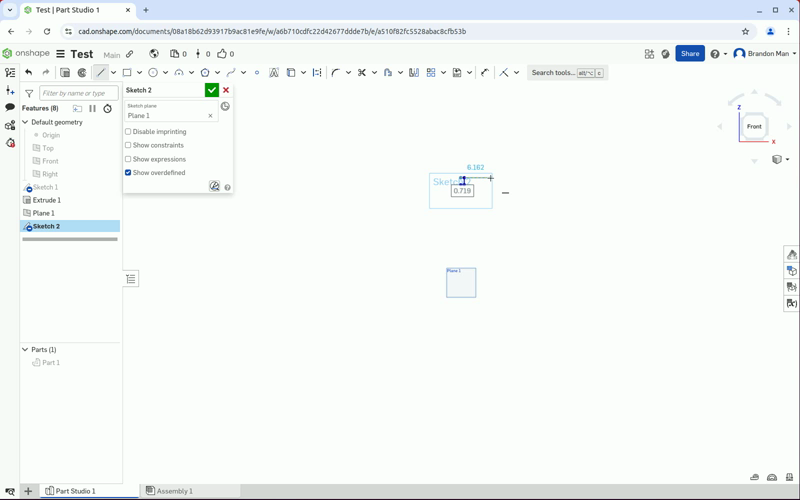
mouse_move(460, 184)
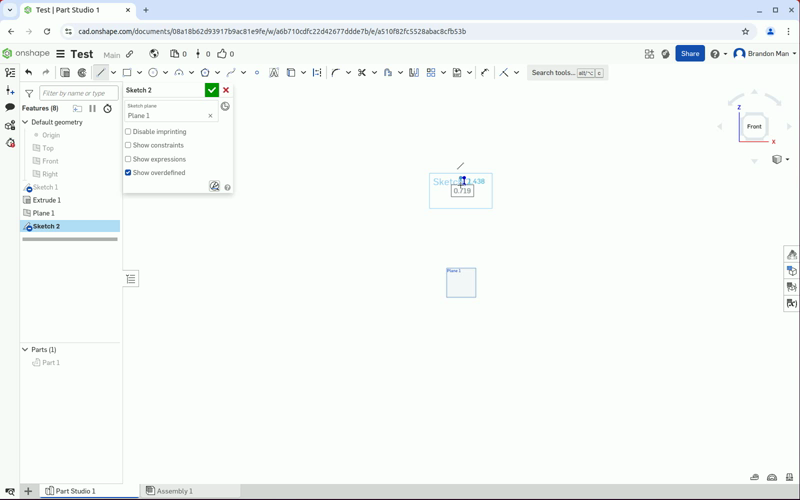
scroll(6)
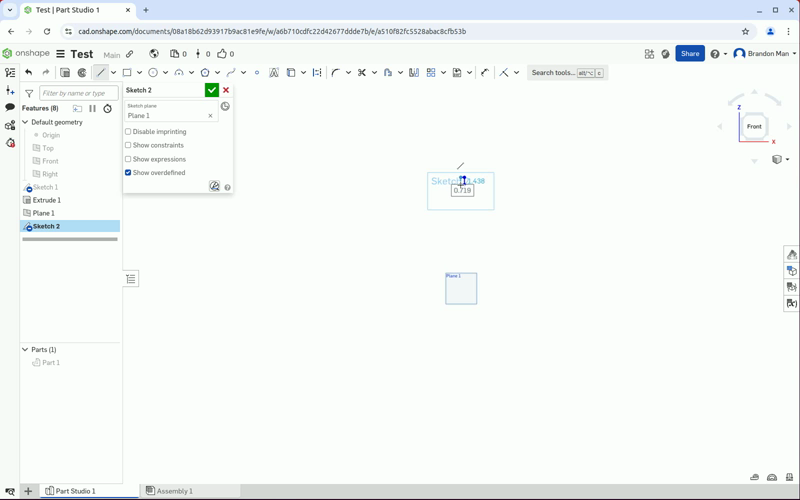
scroll(6)
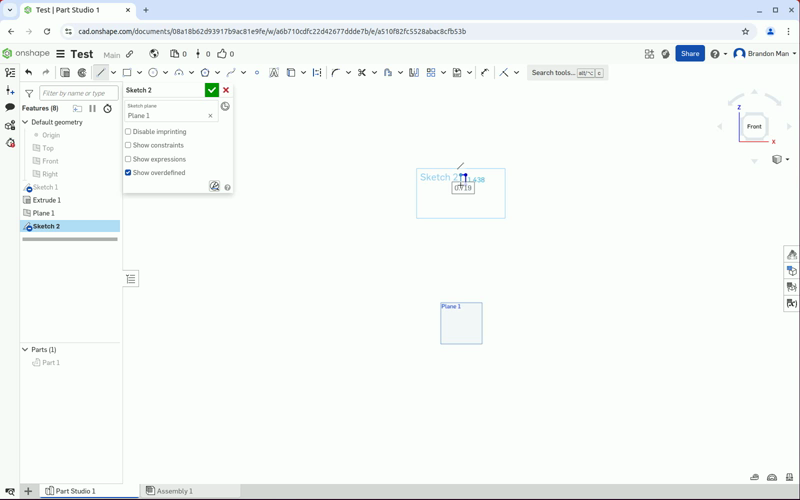
scroll(6)
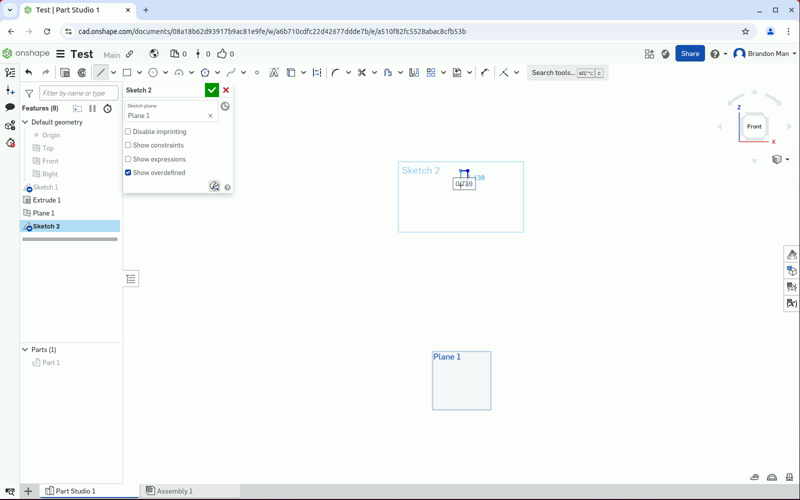
scroll(6)
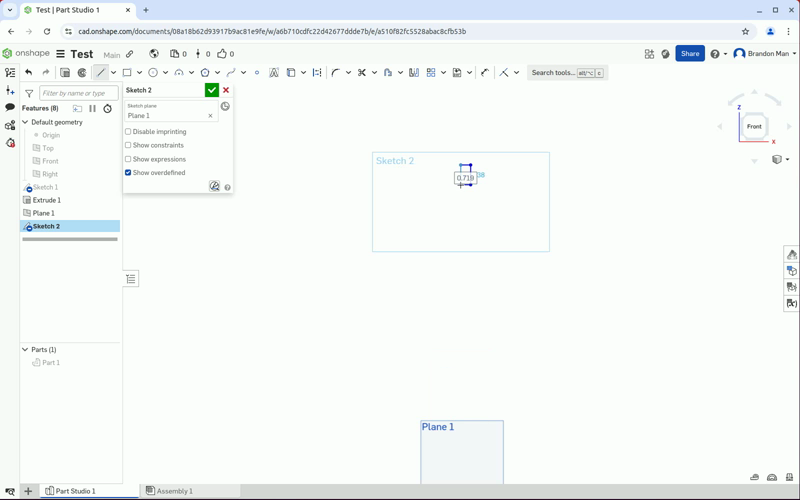
scroll(6)
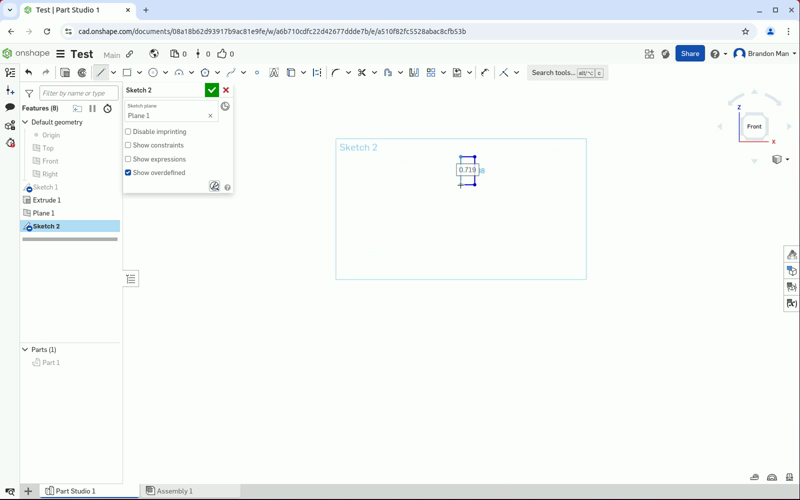
scroll(6)
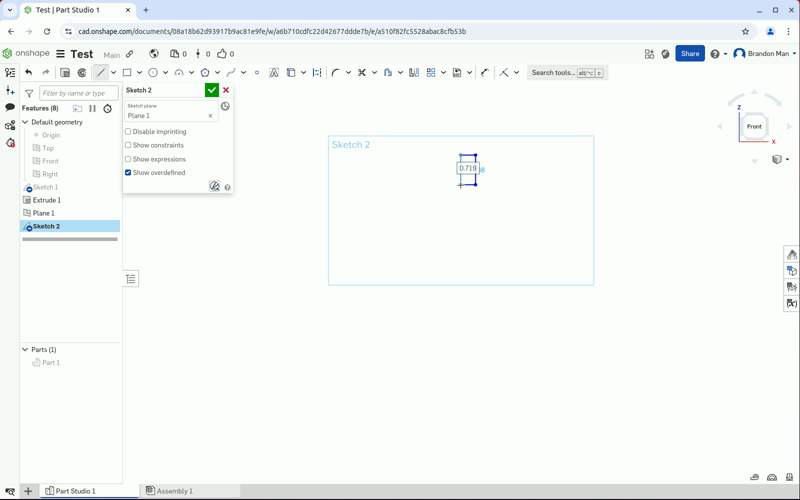
scroll(6)
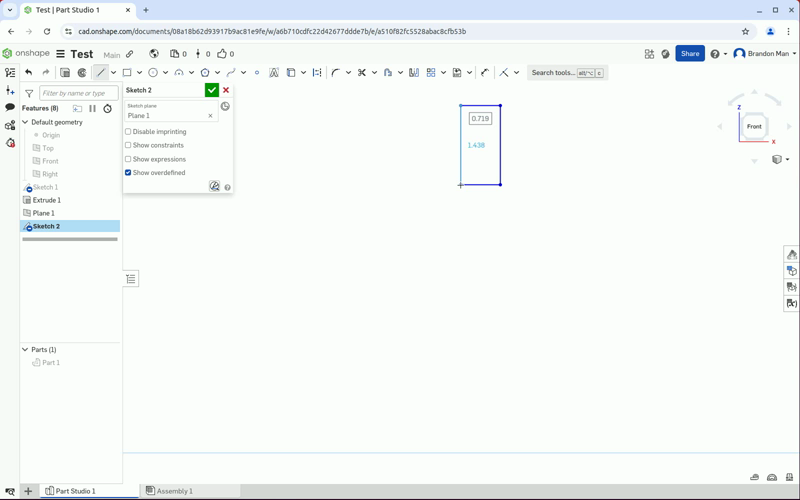
key_up(shift)
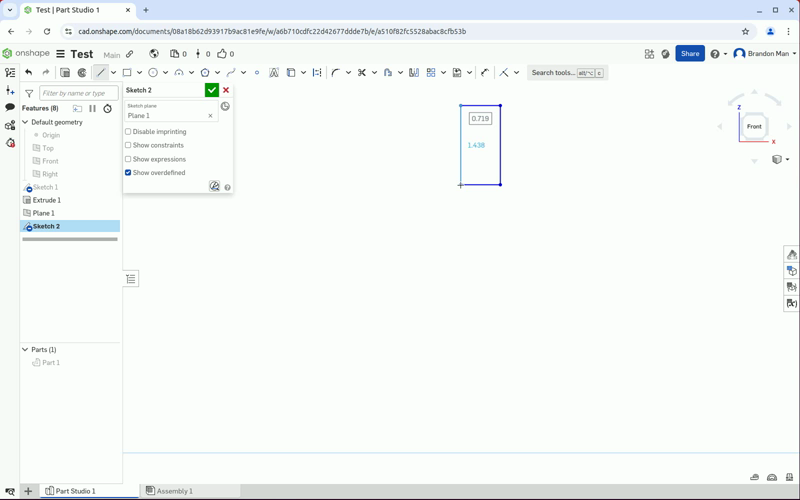
click(460, 184)
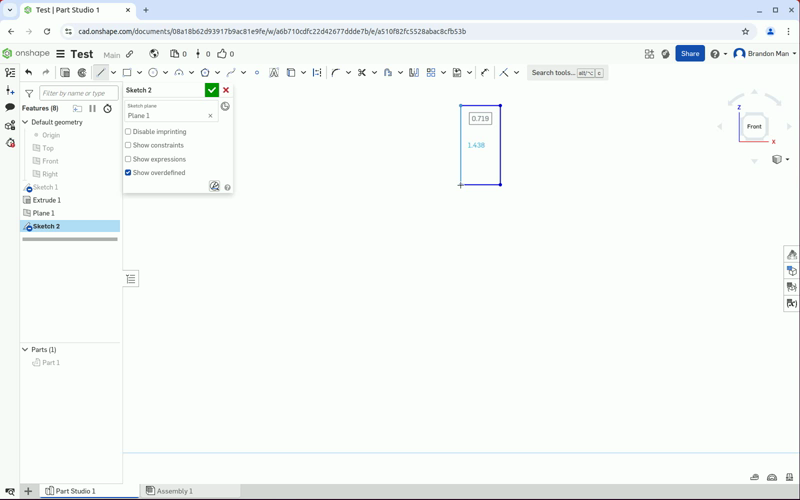
scroll(-6)
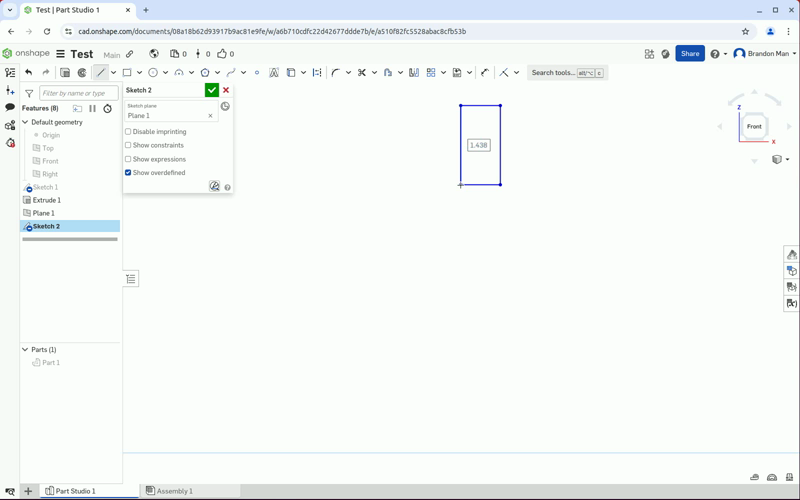
scroll(-6)
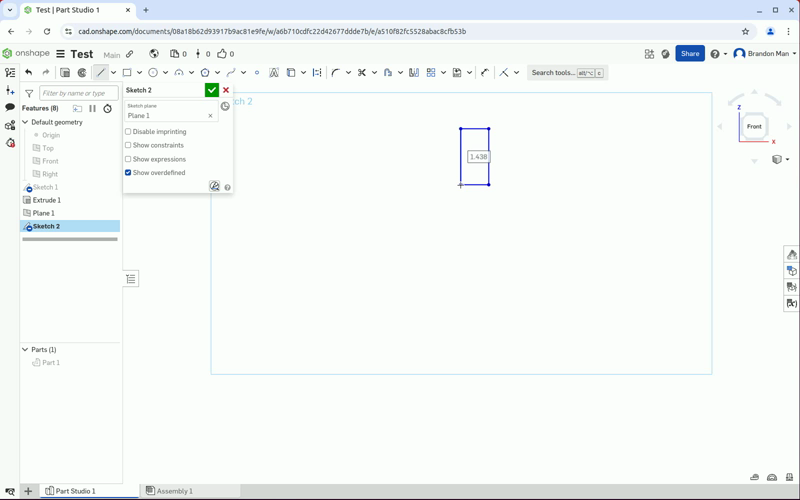
scroll(-6)
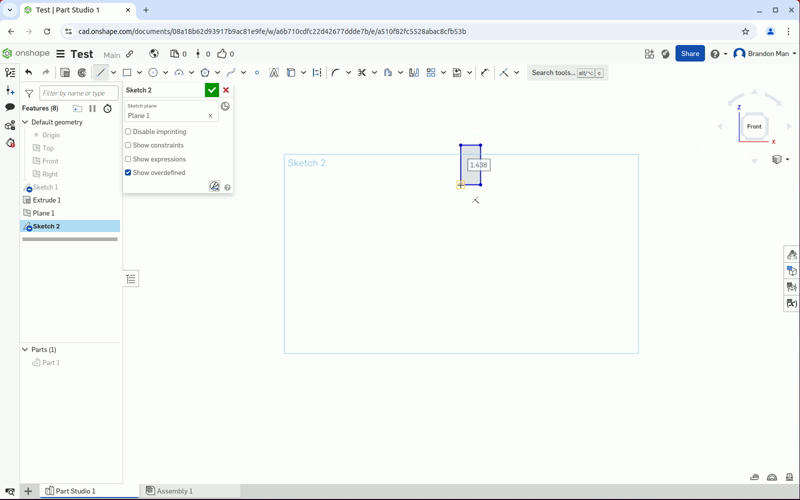
scroll(-6)
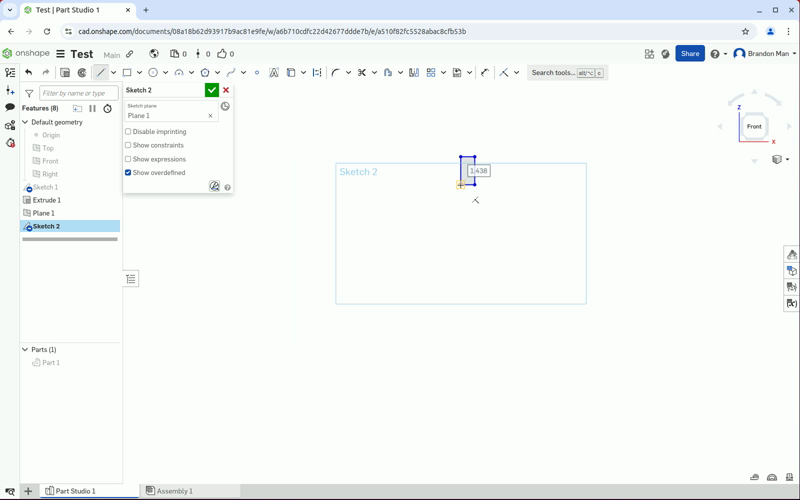
scroll(-6)
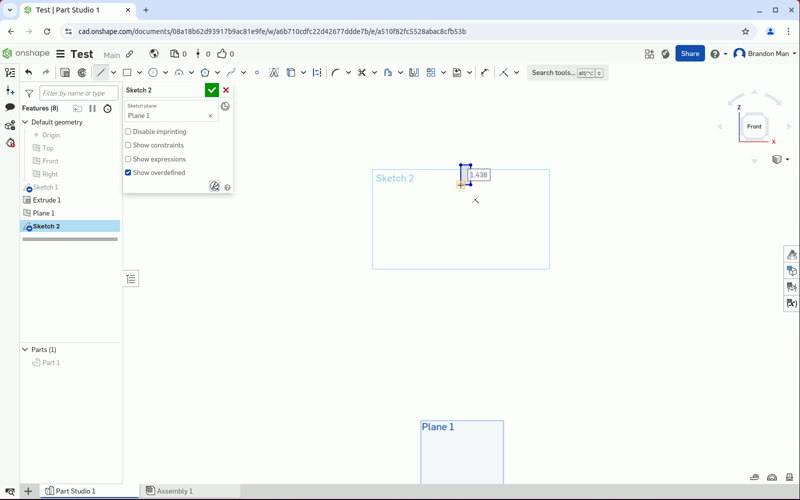
scroll(-6)
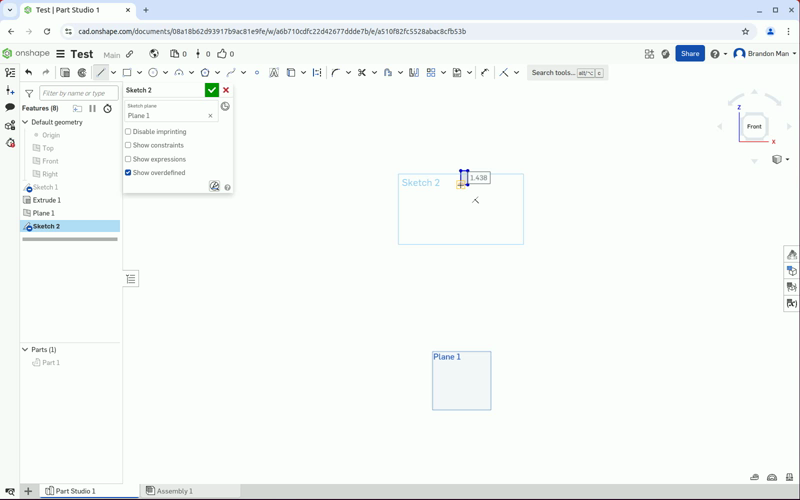
scroll(-6)
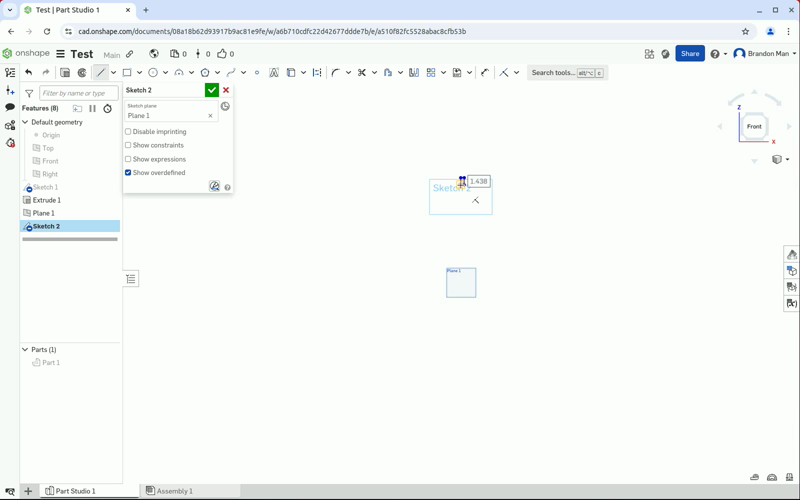
key(esc)
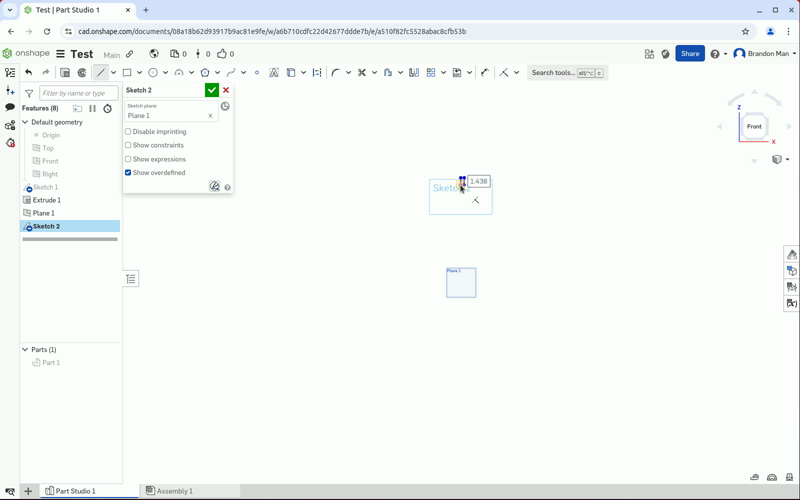
mouse_move(463, 178)
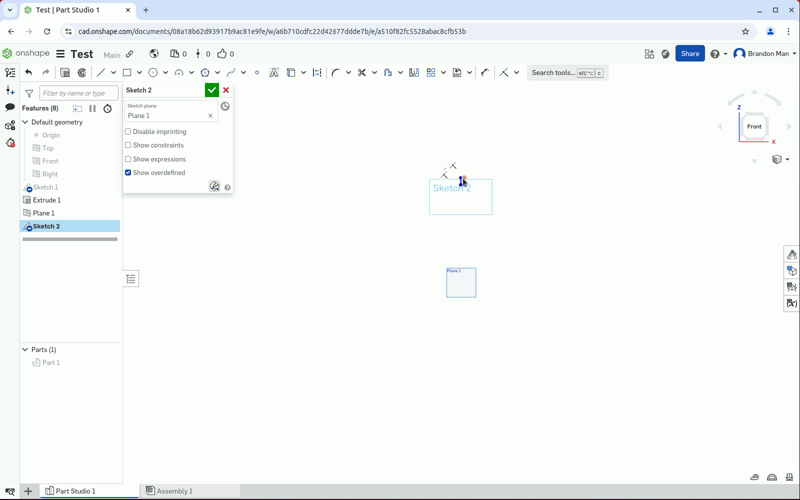
scroll(6)
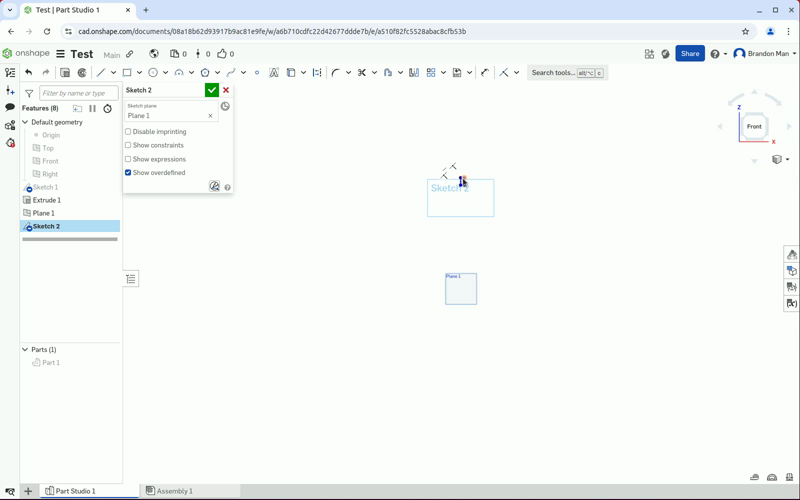
scroll(6)
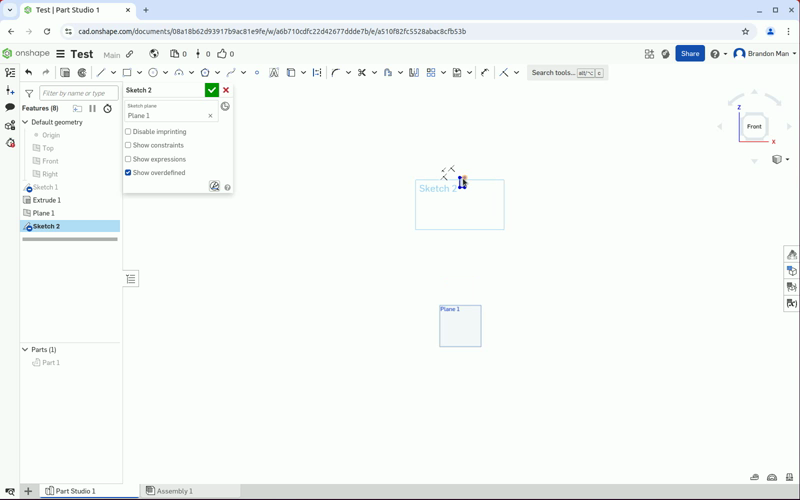
scroll(6)
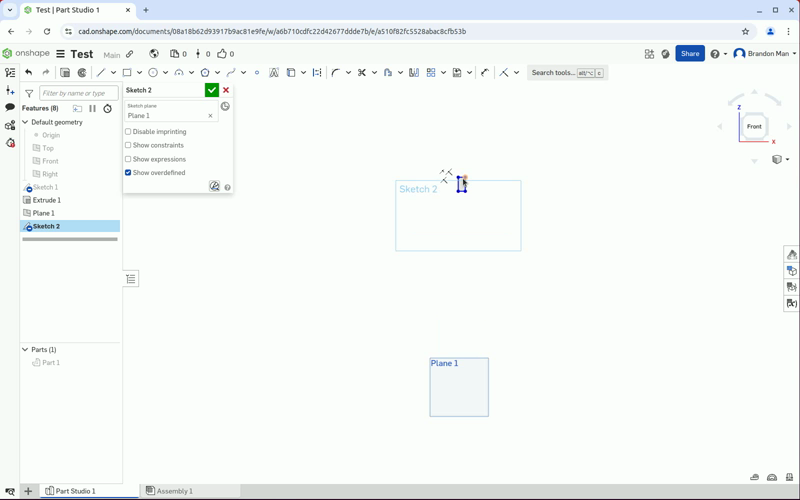
scroll(6)
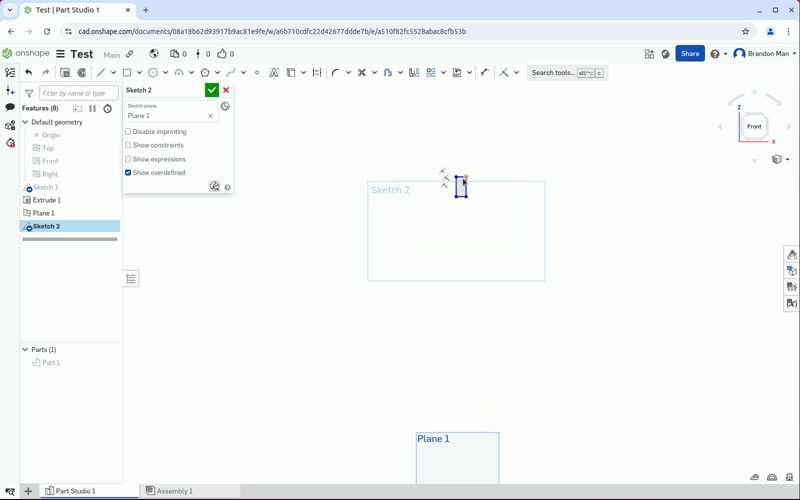
scroll(6)
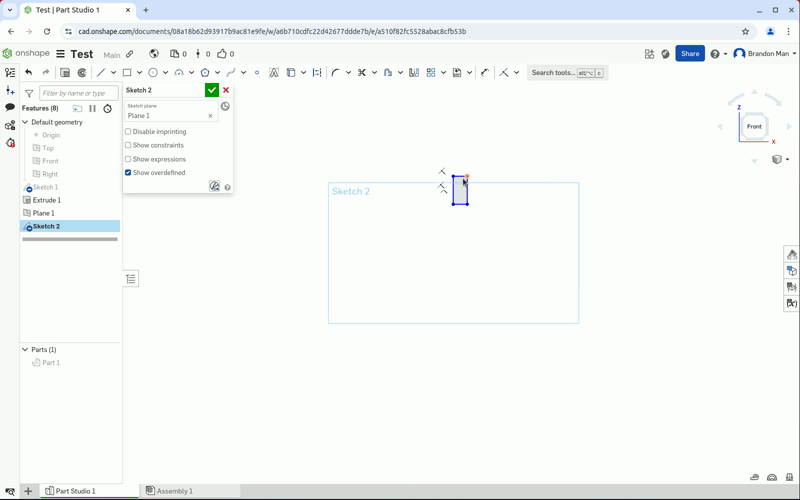
scroll(6)
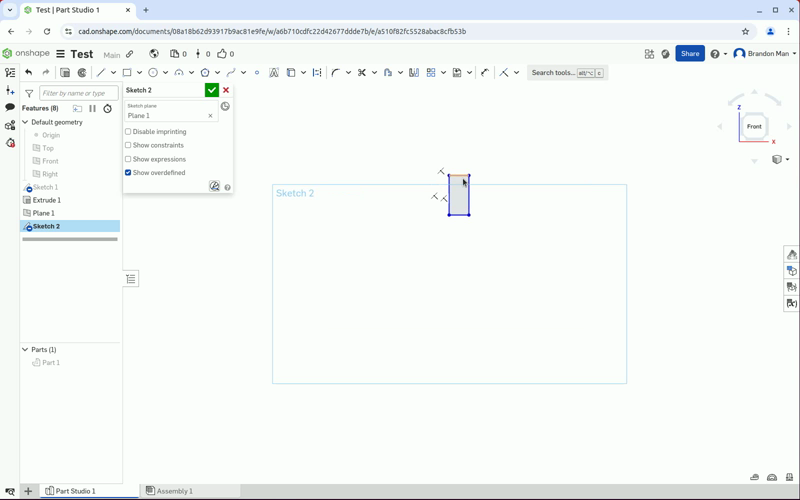
scroll(6)
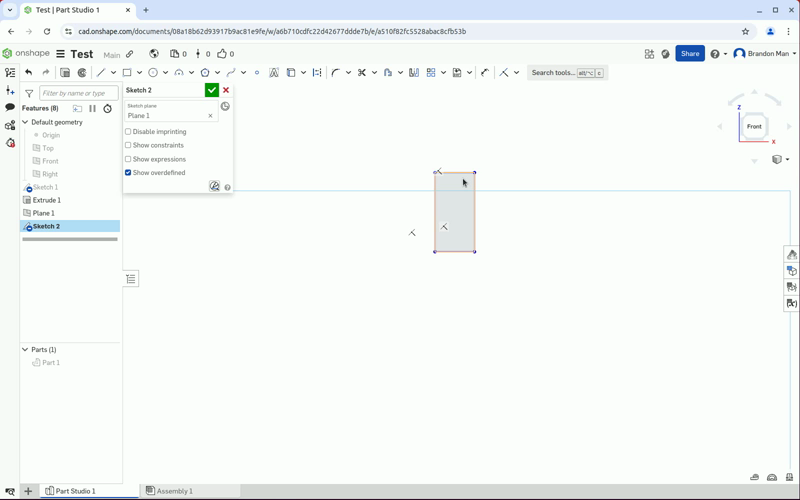
click(463, 178)
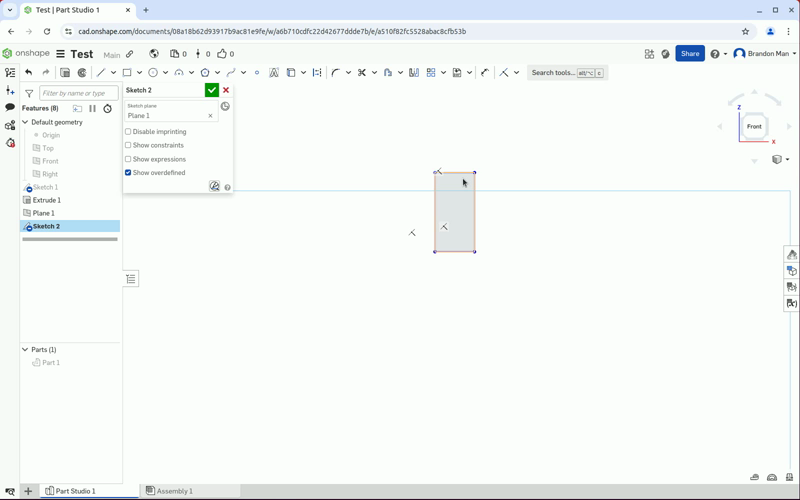
scroll(-6)
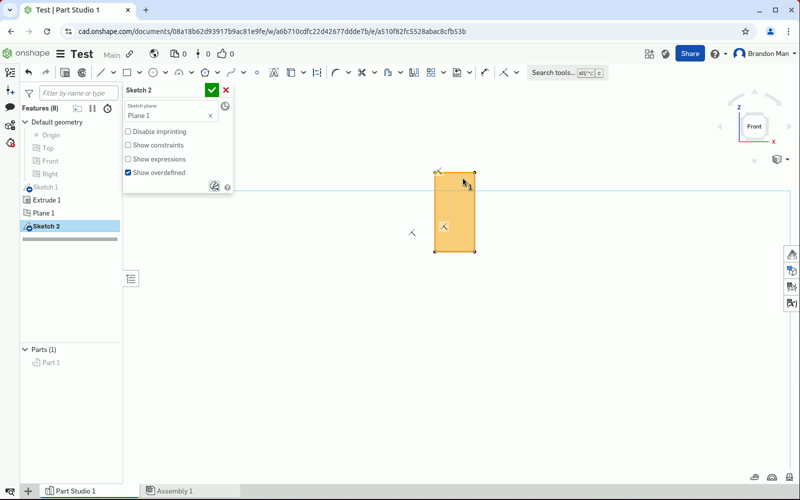
scroll(-6)
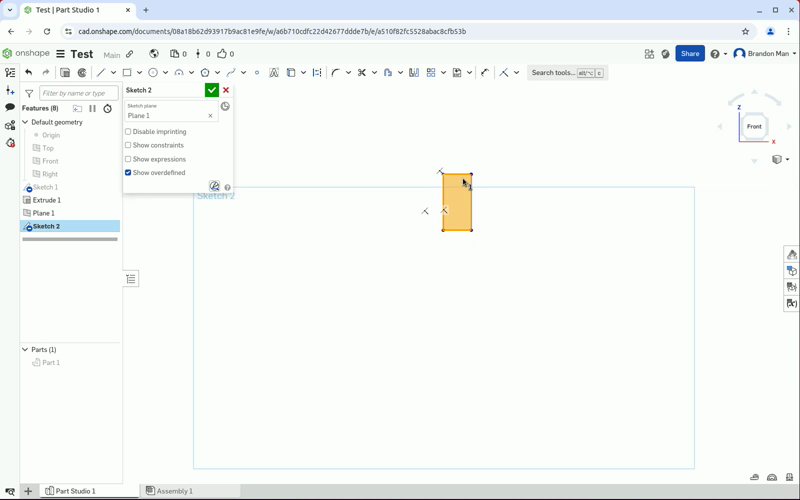
scroll(-6)
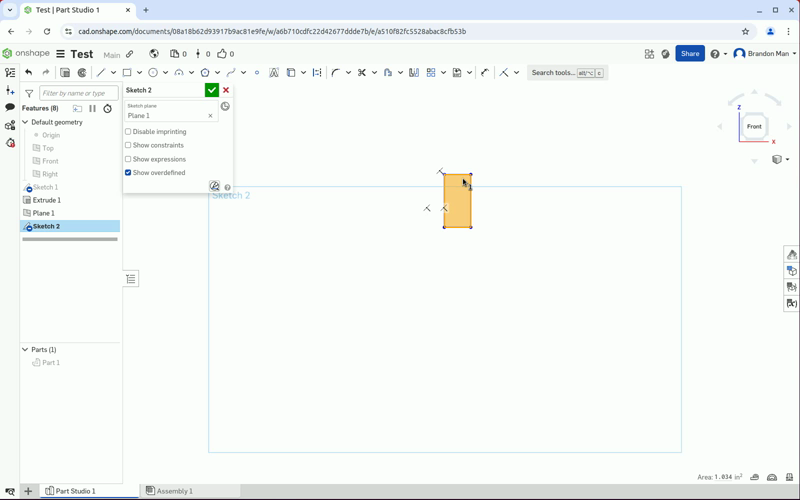
scroll(-6)
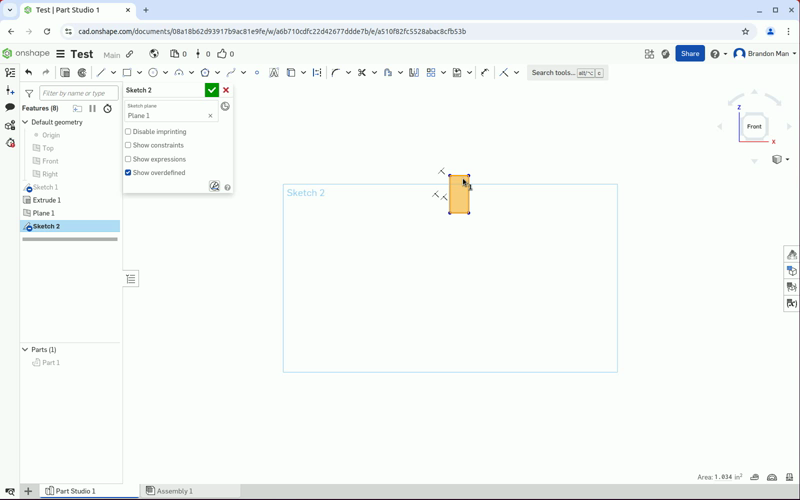
scroll(-6)
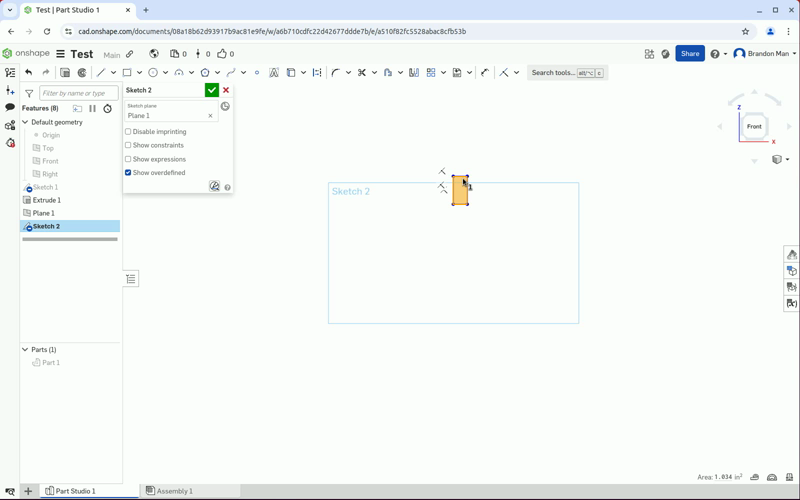
scroll(-6)
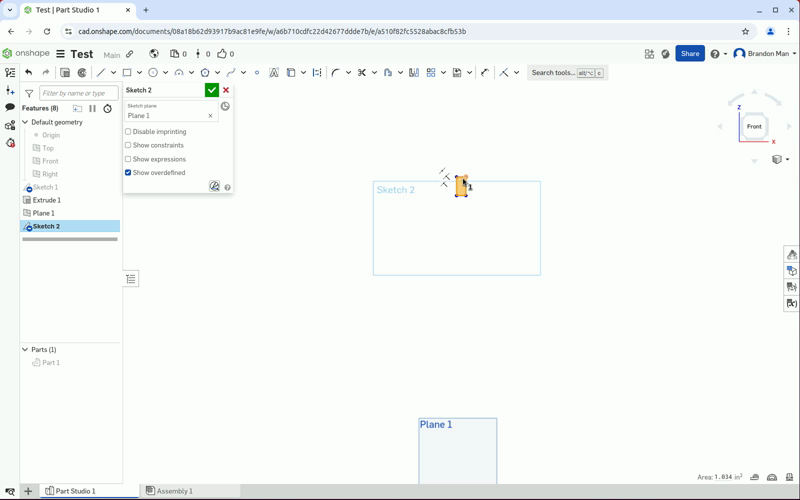
scroll(-6)
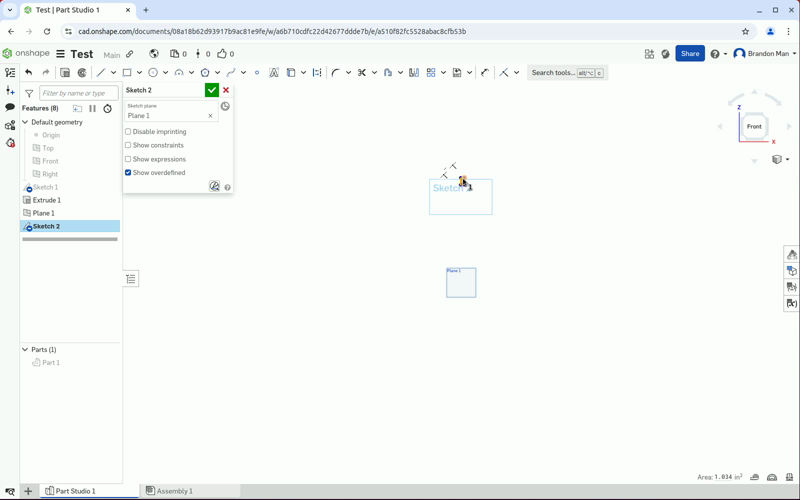
mouse_move(73, 352)
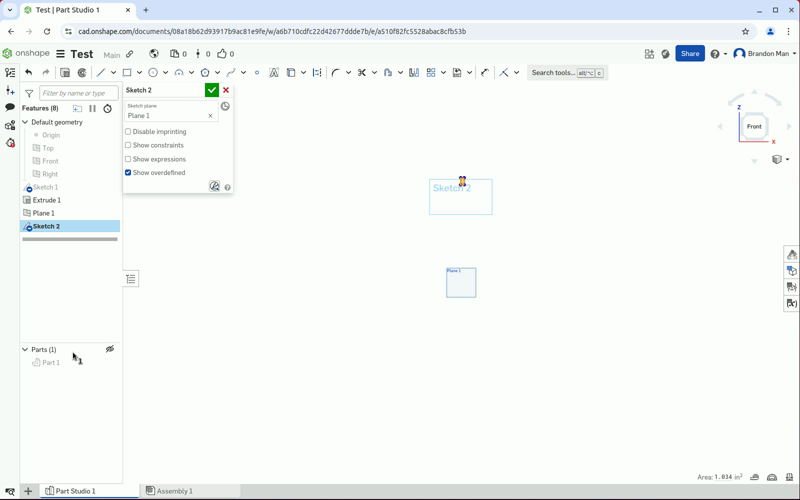
key(shift+y)
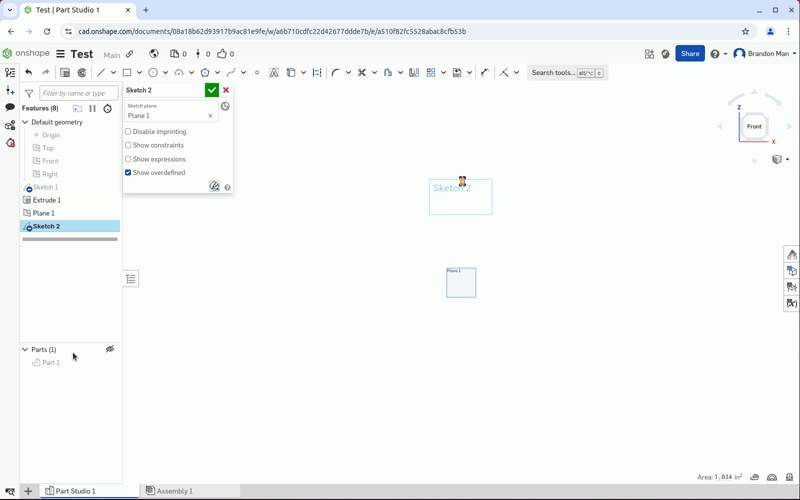
key(shift+e)
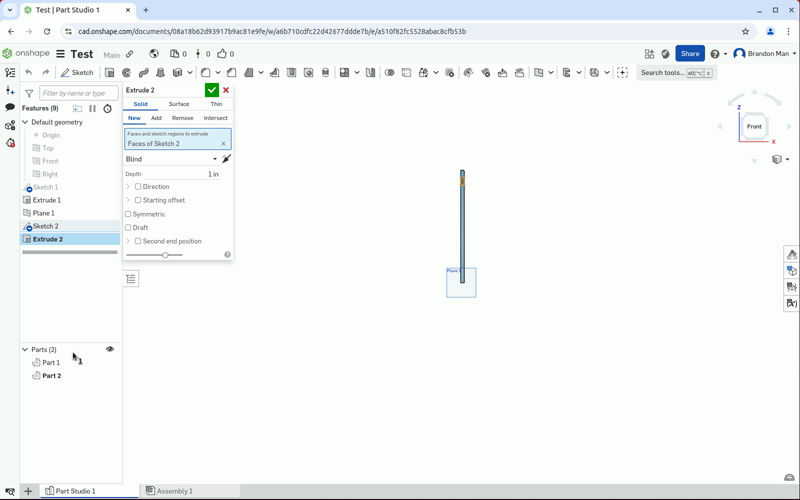
mouse_move(143, 106)
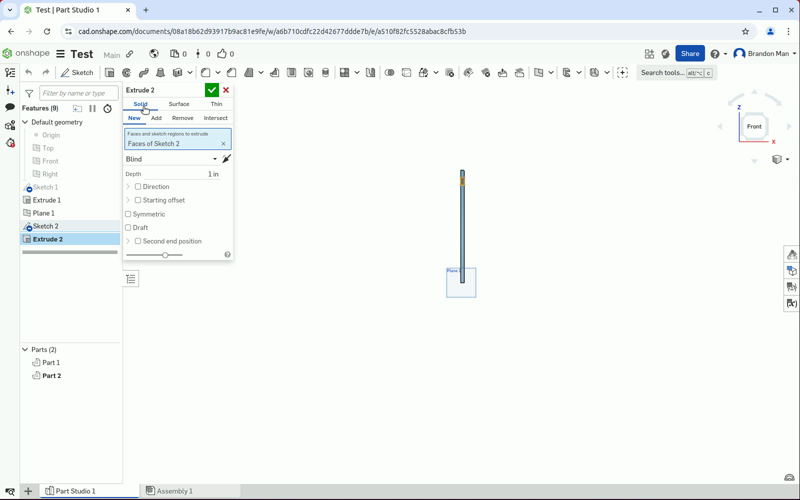
click(143, 106)
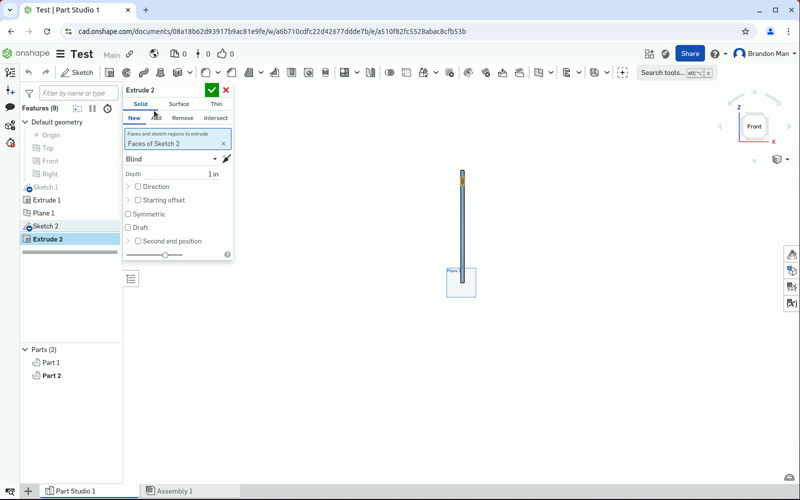
mouse_move(186, 120)
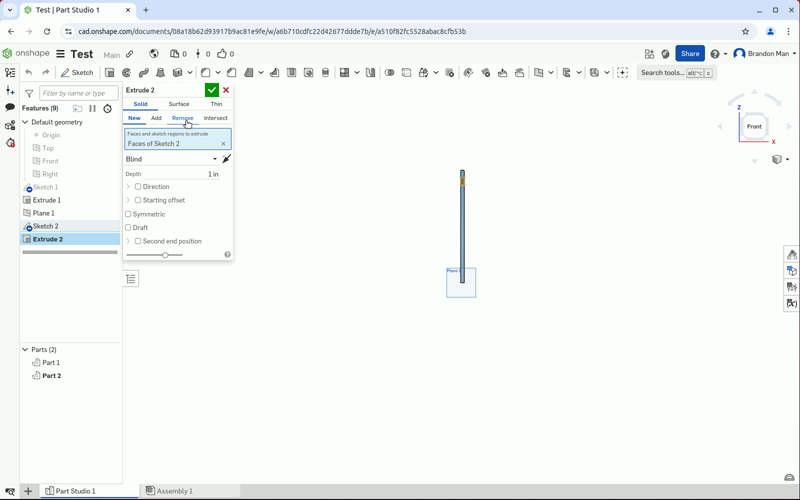
click(186, 120)
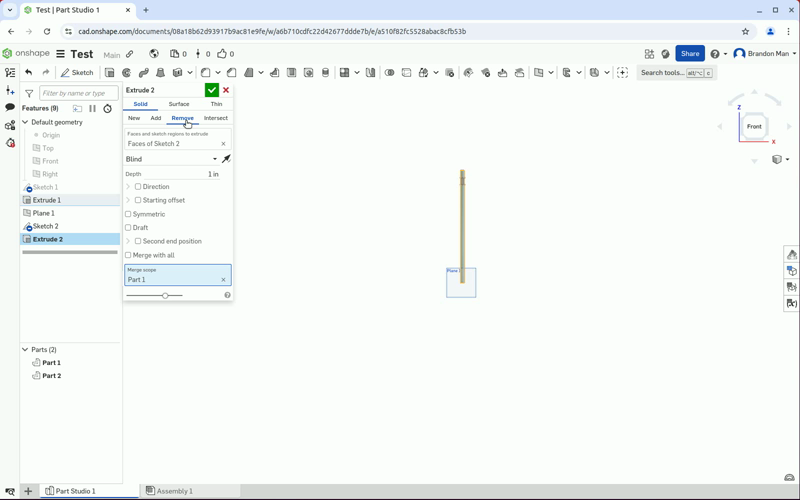
key(tab, 4)
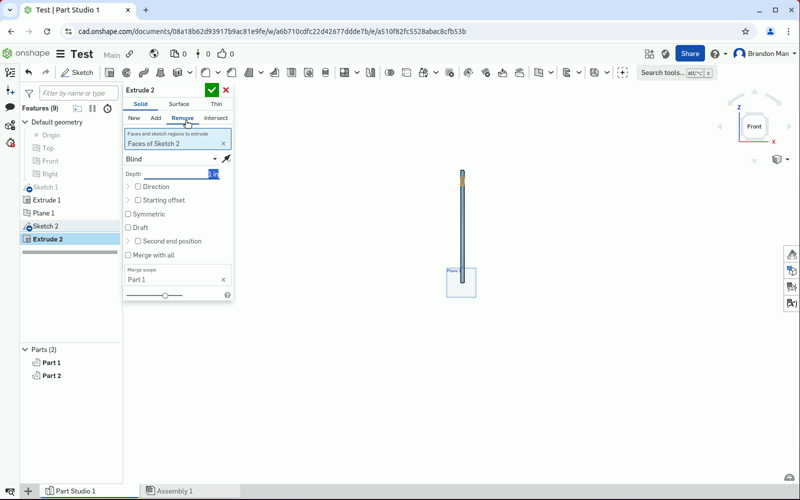
text(0.241)
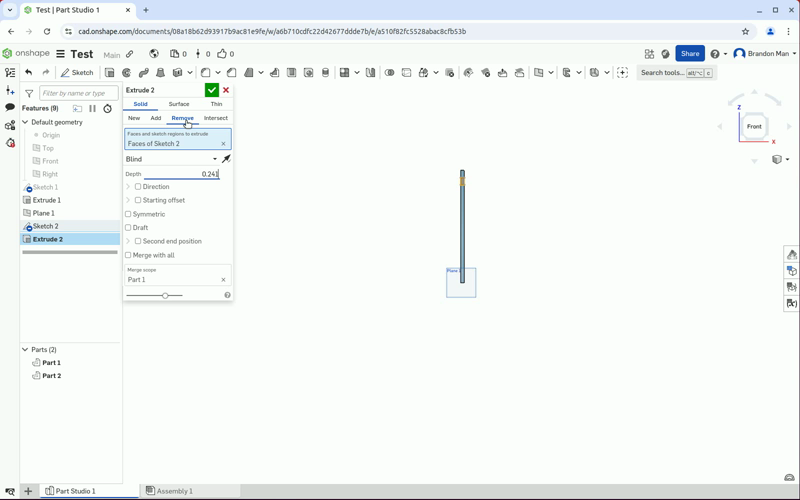
key(tab, 6)
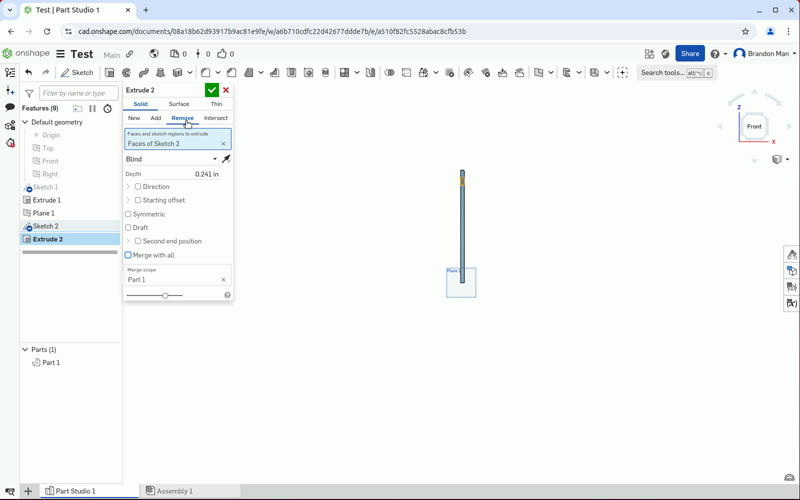
key(space)
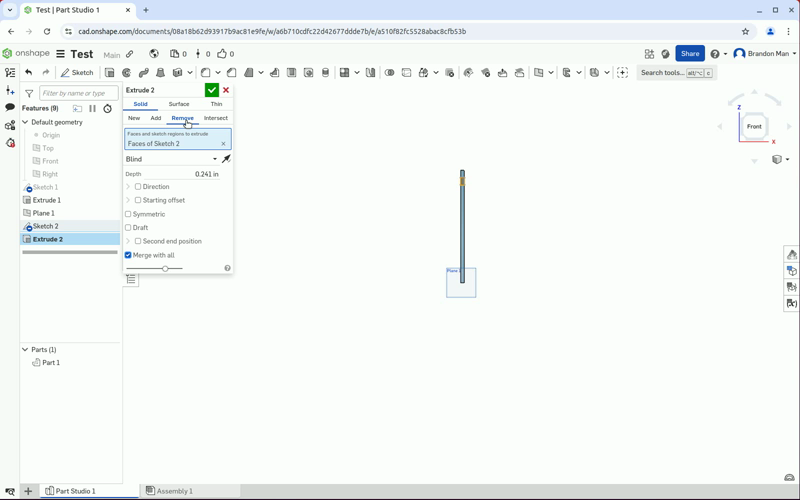
key(enter)
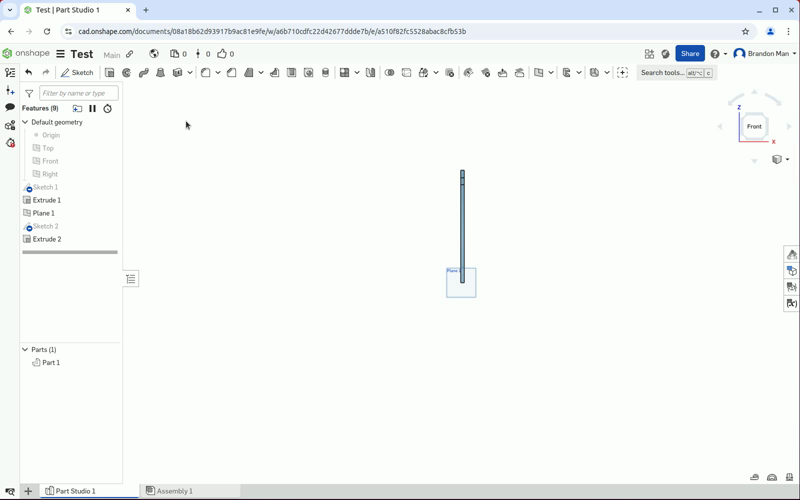
key(shift+h)
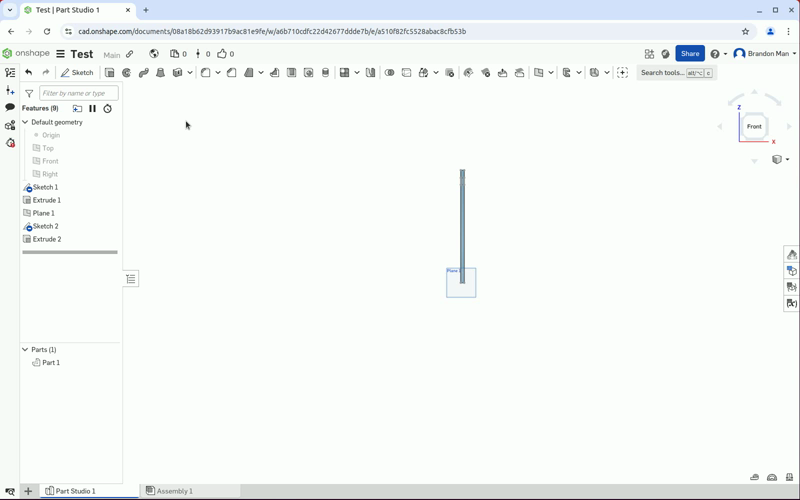
key(shift+h)
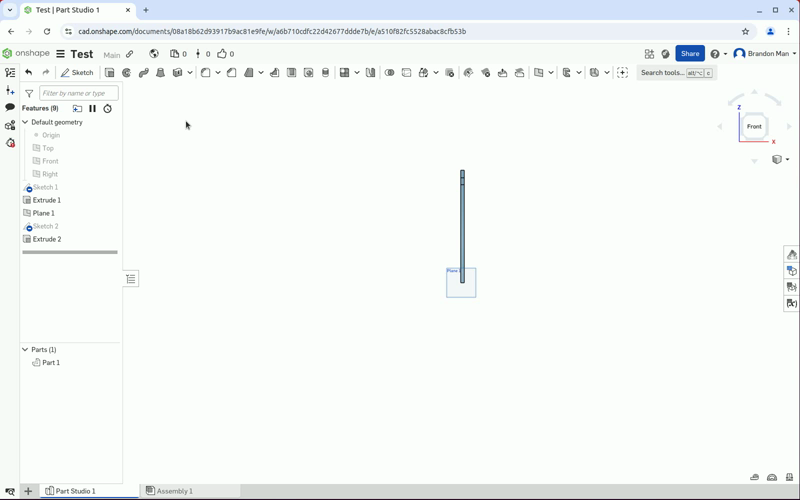
mouse_move(73, 189)
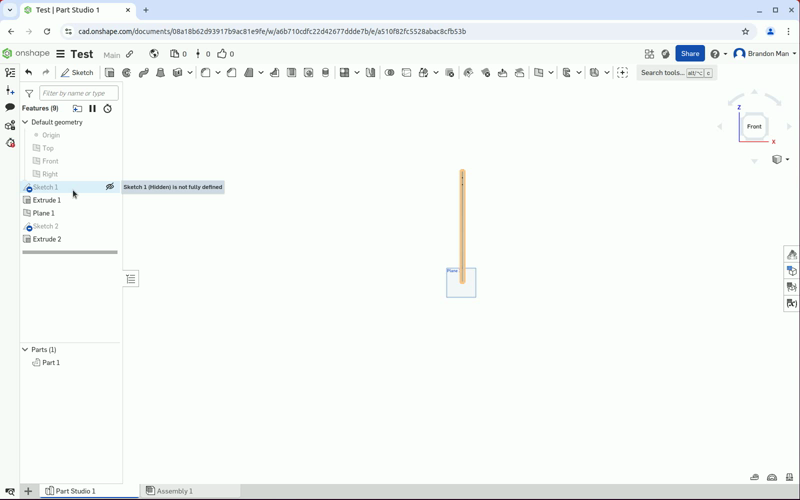
click(73, 189)
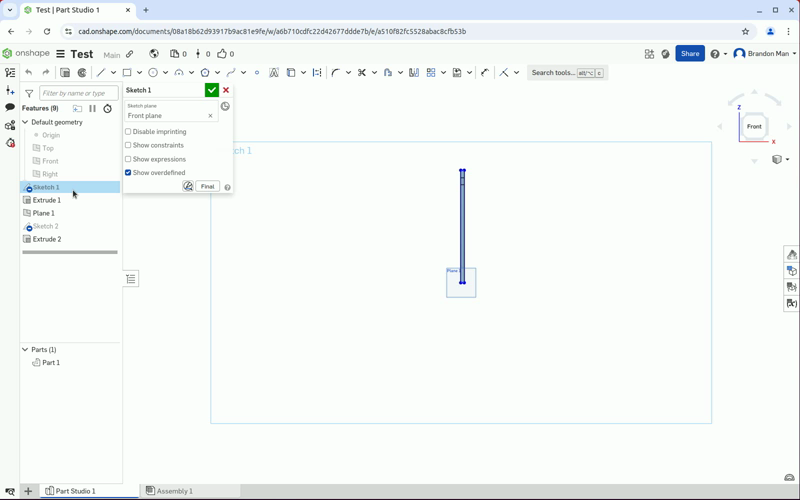
mouse_move(229, 92)
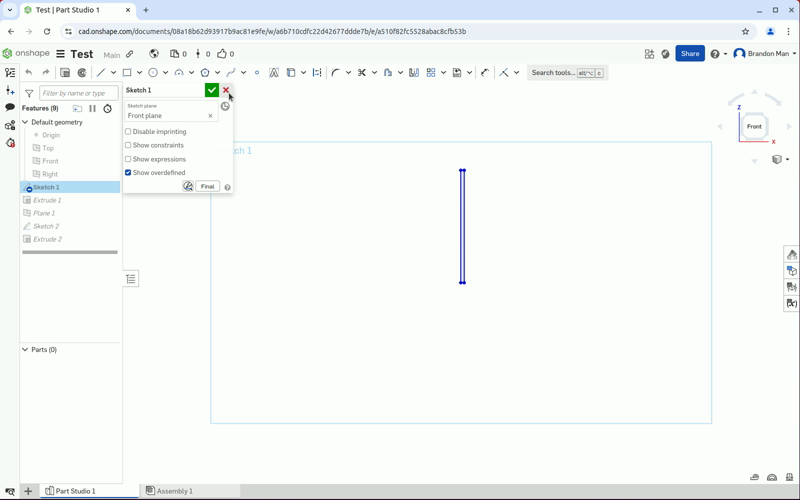
click(229, 92)
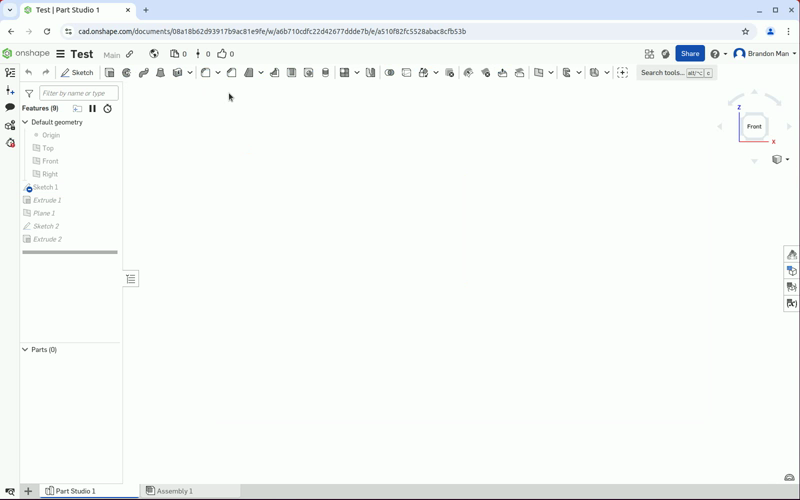
key(shift+s)
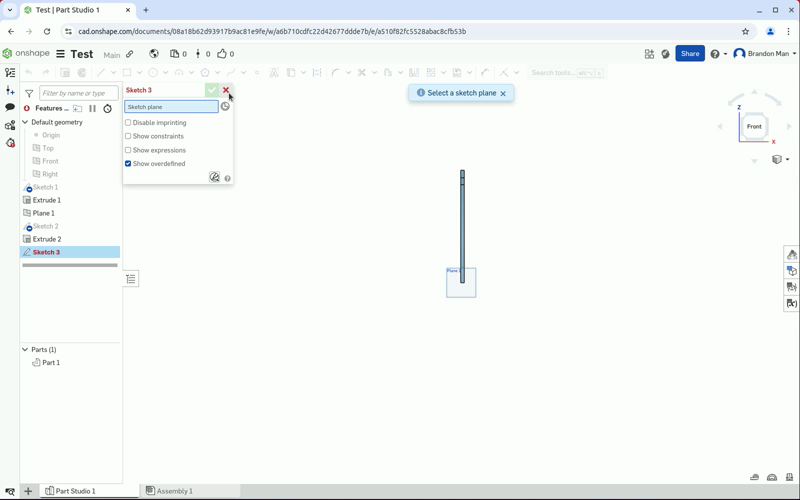
mouse_move(73, 215)
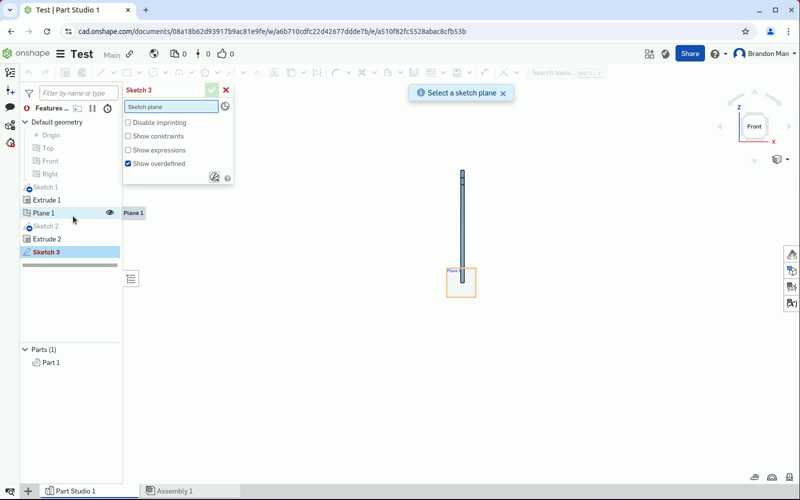
click(73, 215)
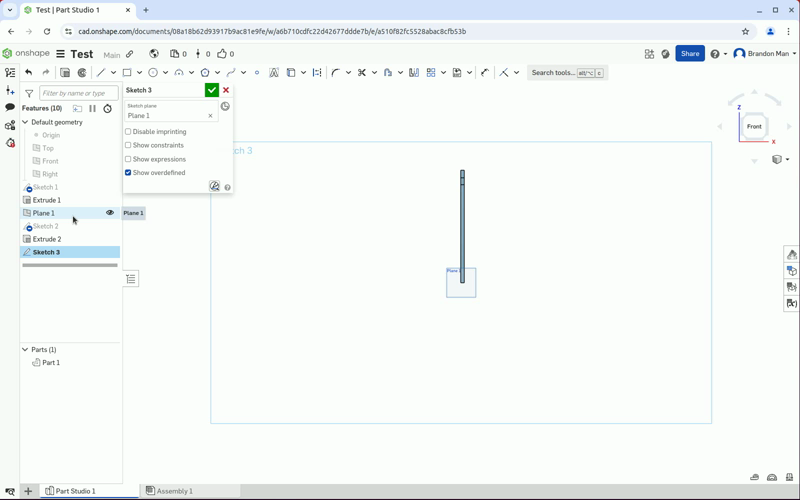
mouse_move(73, 352)
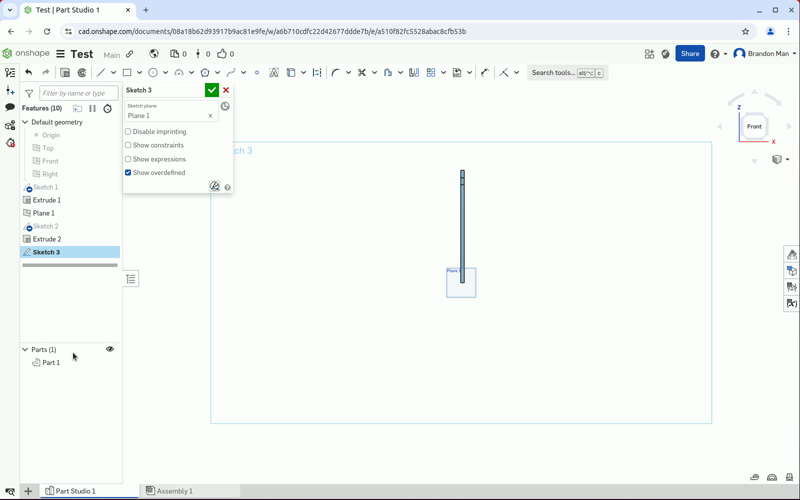
key(y)
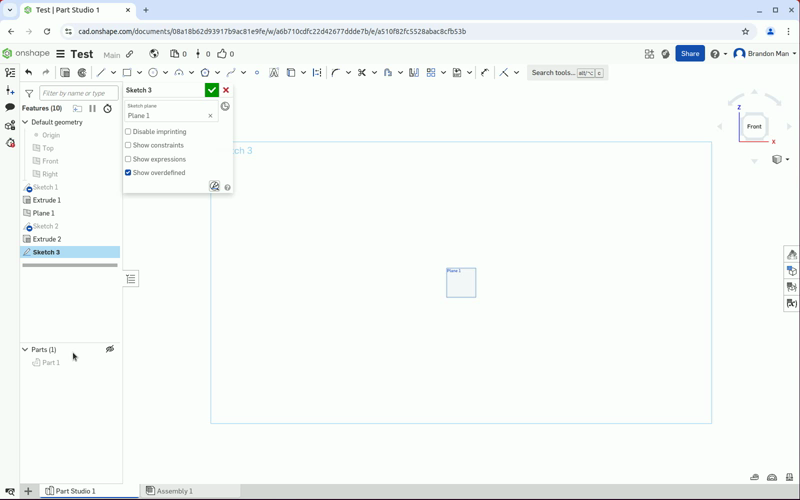
key(l)
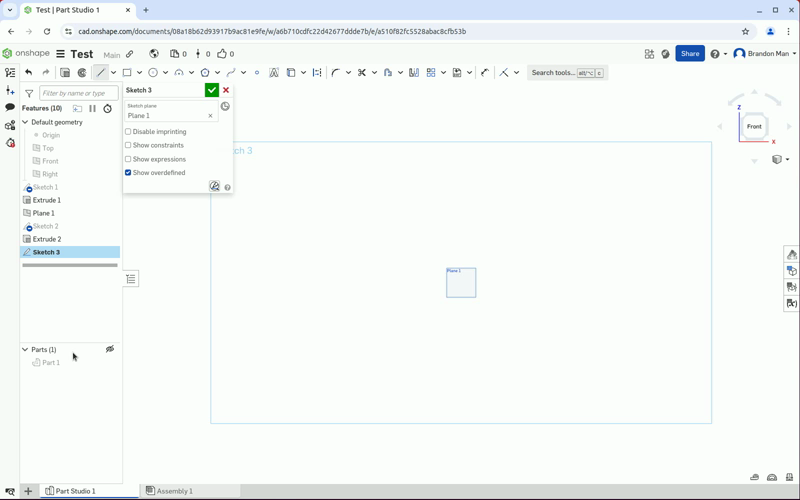
key_down(shift)
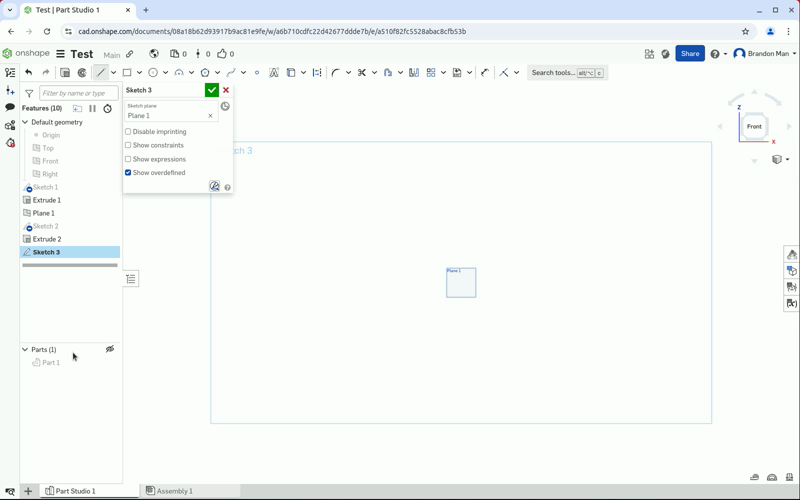
mouse_move(460, 282)
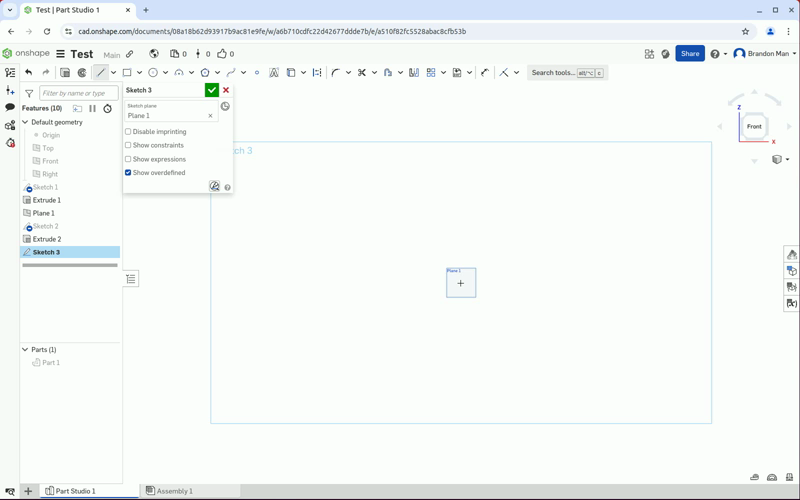
click(460, 282)
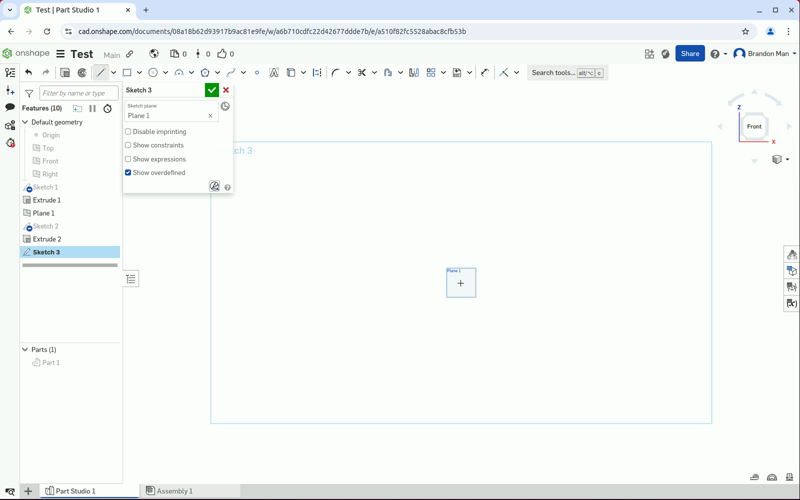
key_up(shift)
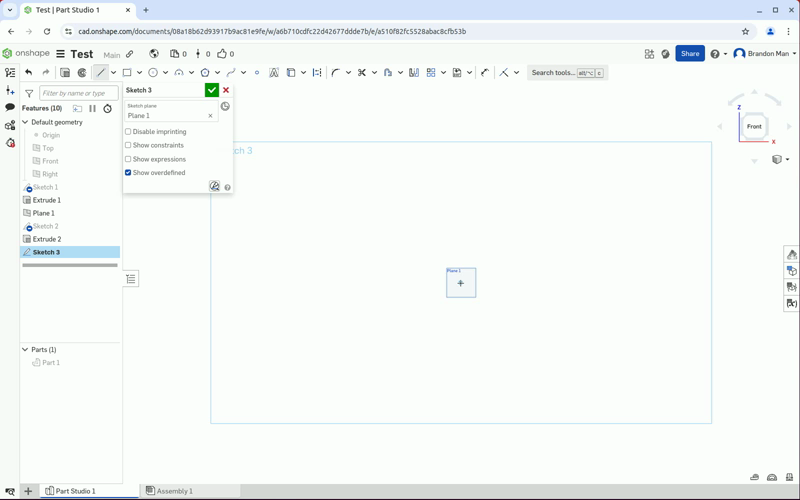
key_down(shift)
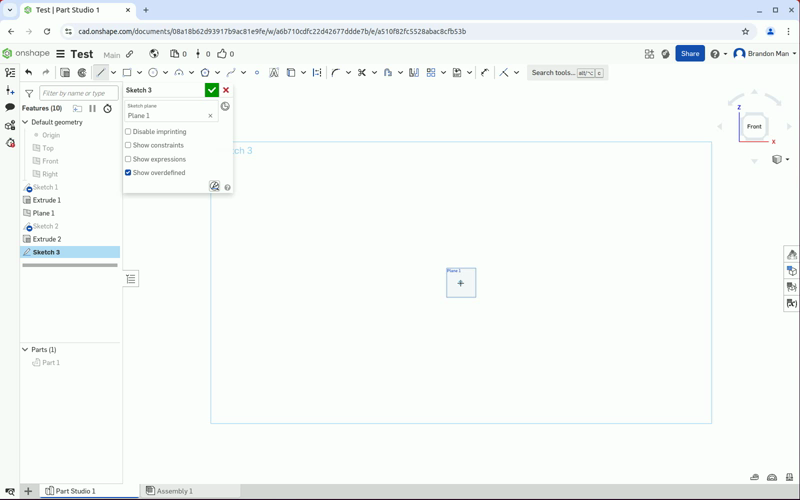
mouse_move(490, 282)
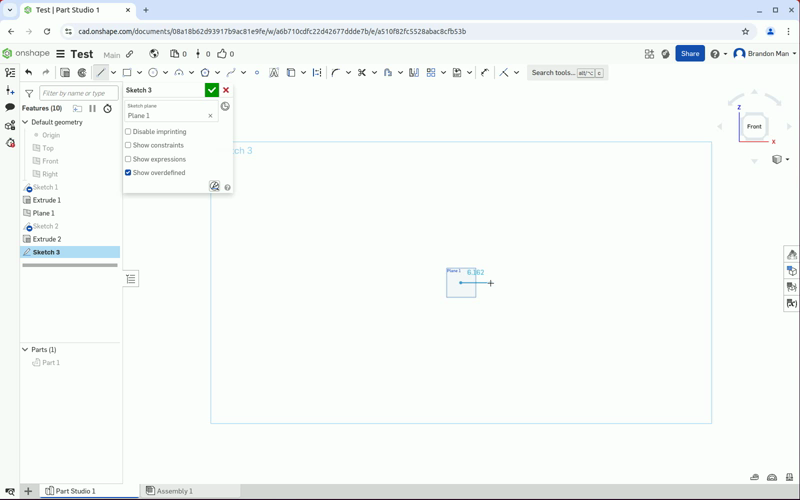
mouse_move(464, 282)
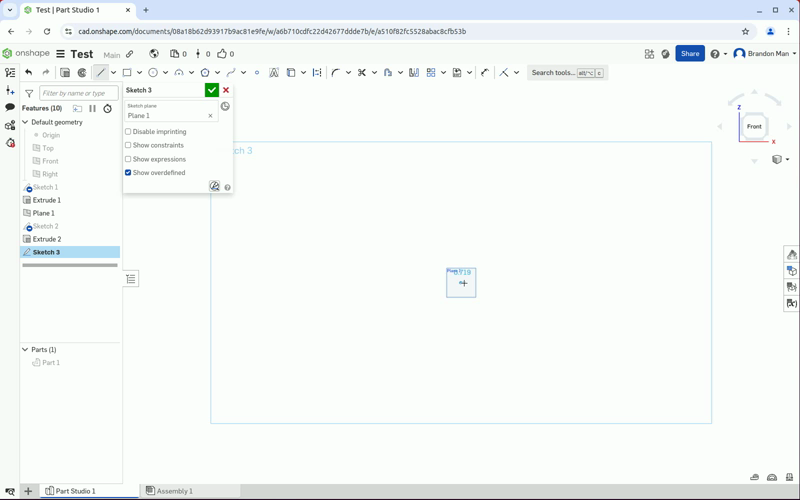
scroll(6)
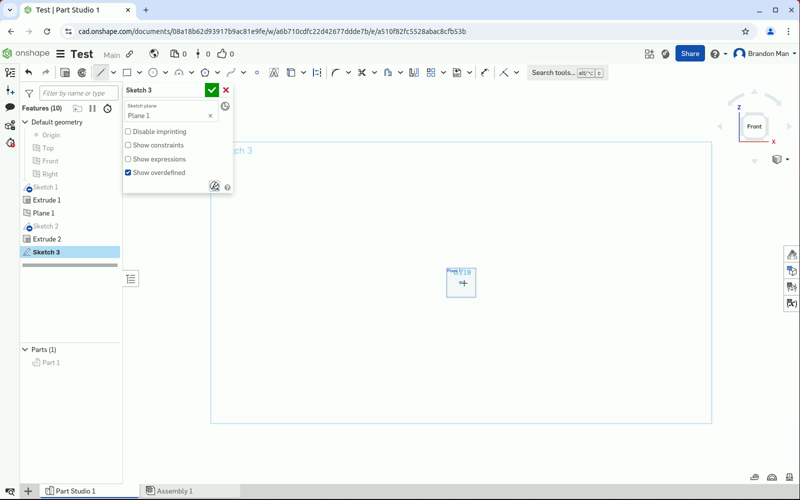
scroll(6)
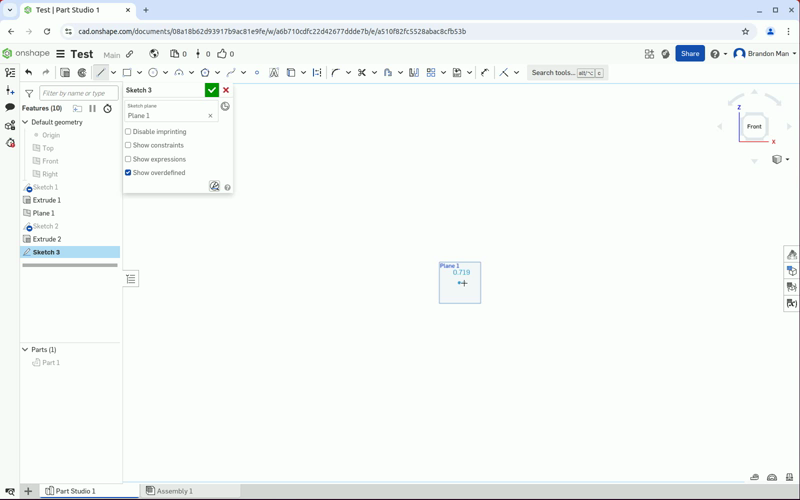
scroll(6)
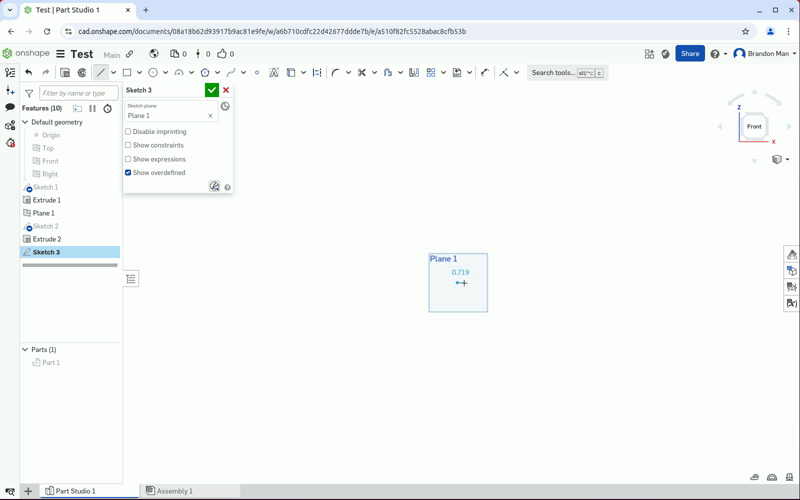
scroll(6)
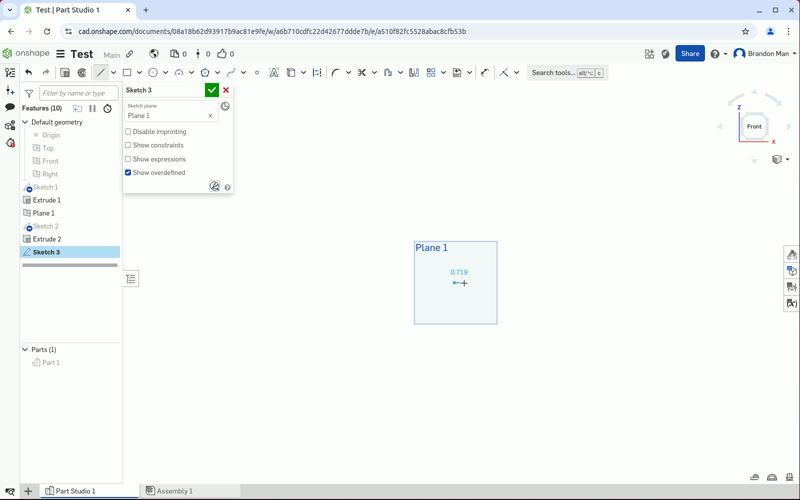
scroll(6)
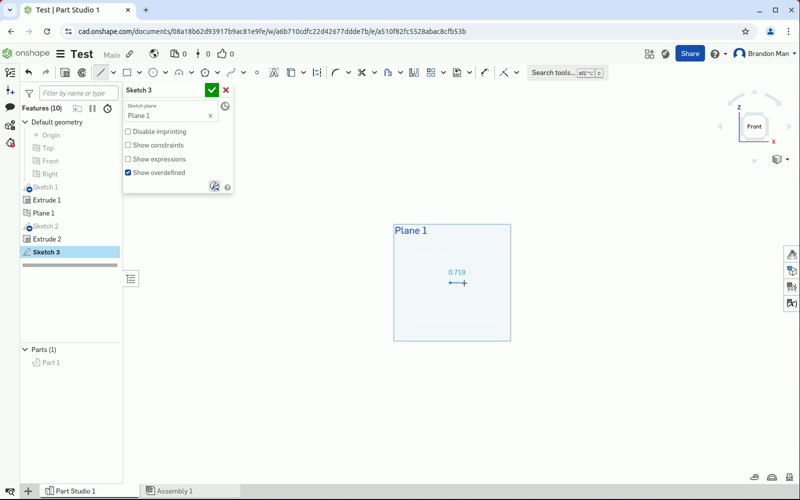
scroll(6)
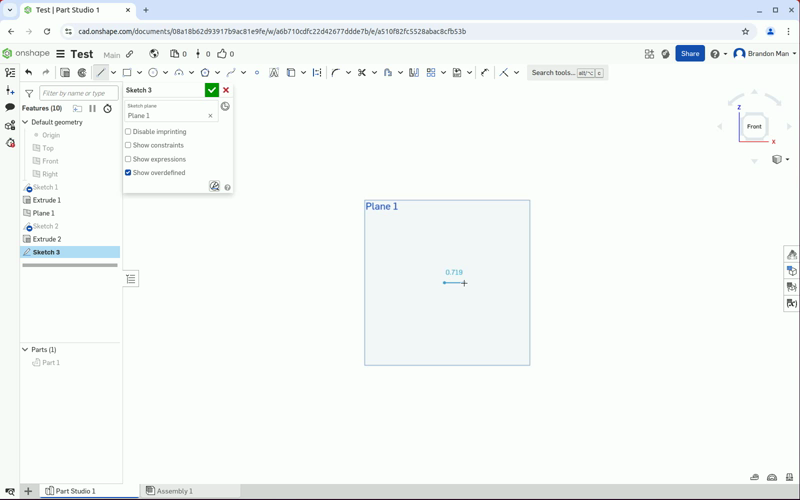
scroll(6)
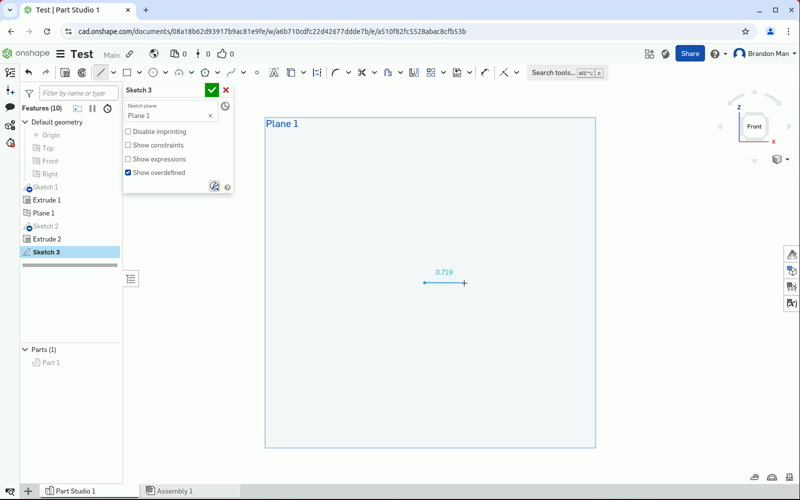
click(464, 282)
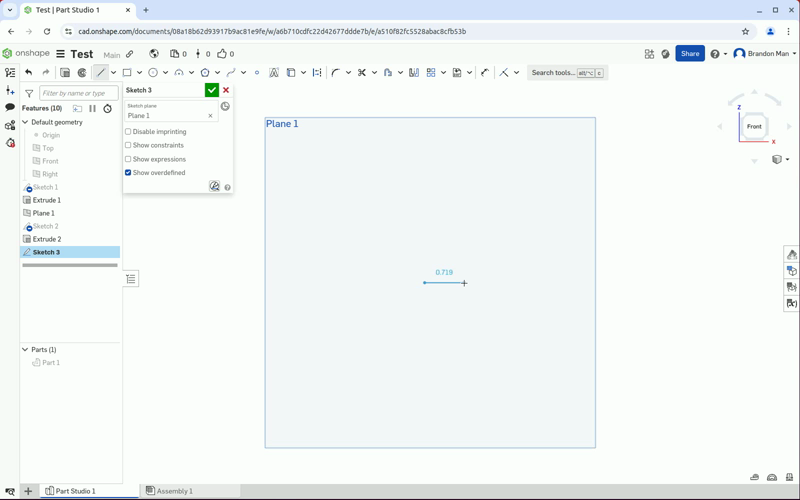
scroll(-6)
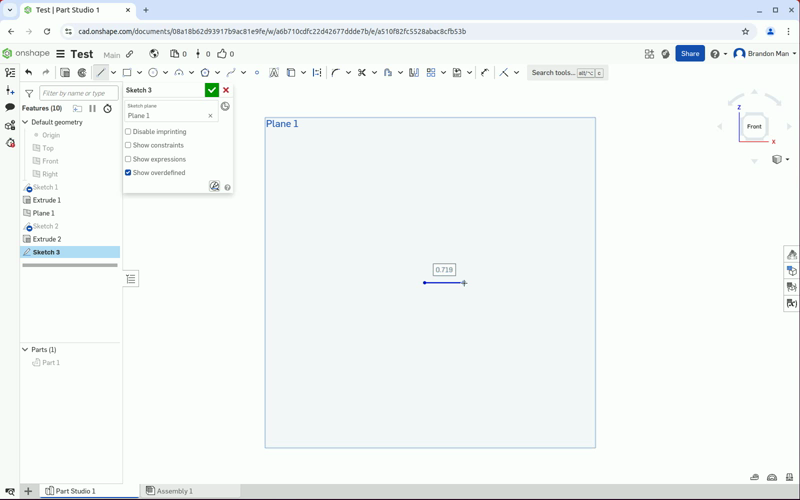
scroll(-6)
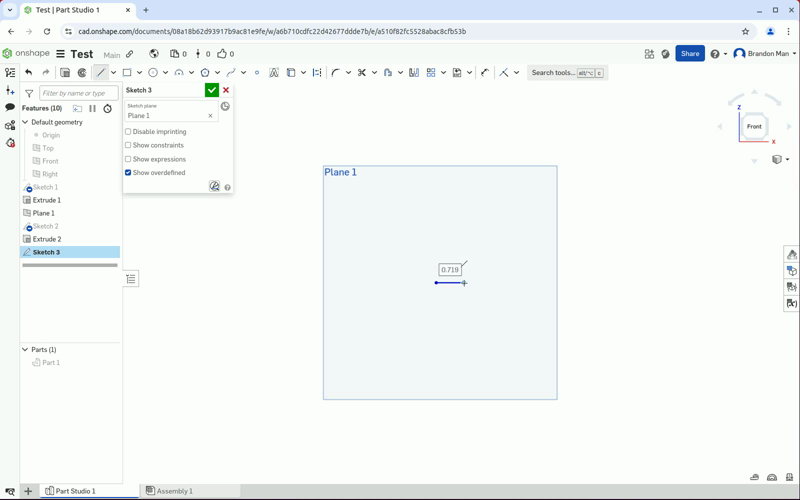
scroll(-6)
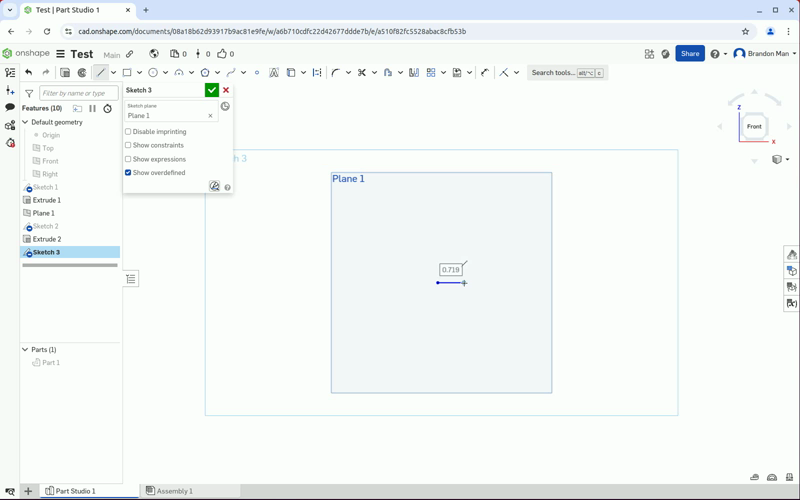
scroll(-6)
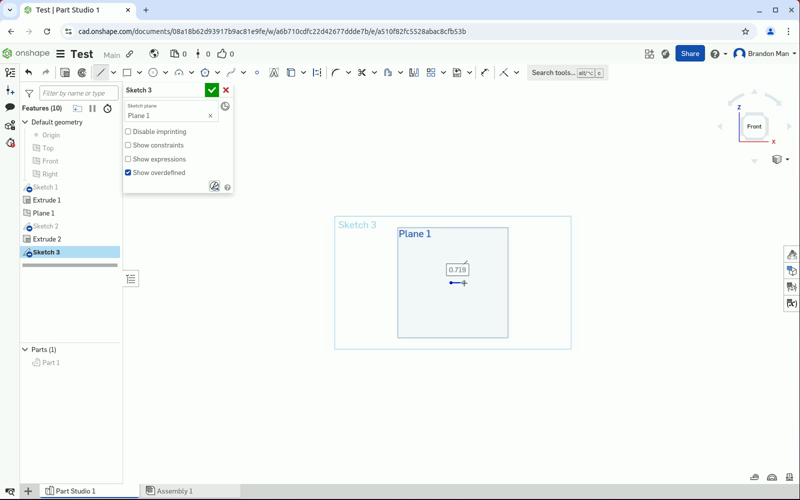
scroll(-6)
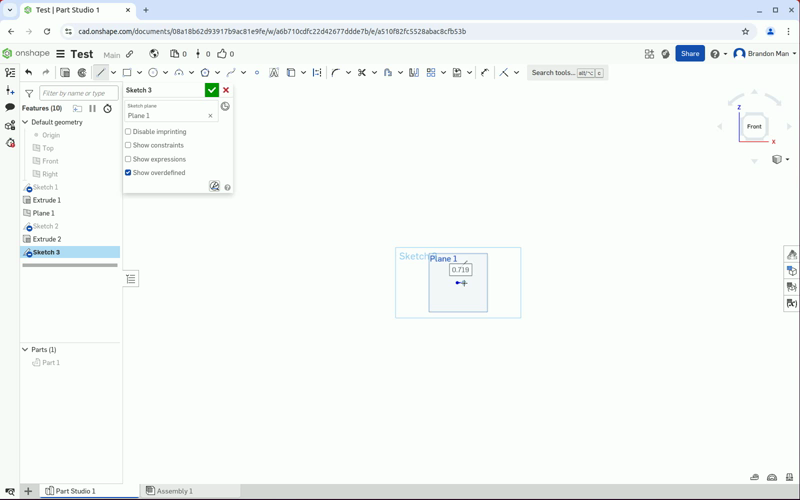
scroll(-6)
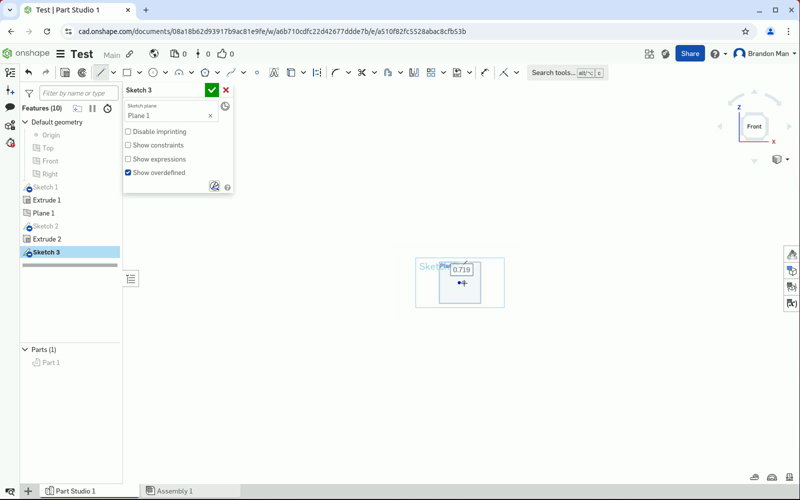
scroll(-6)
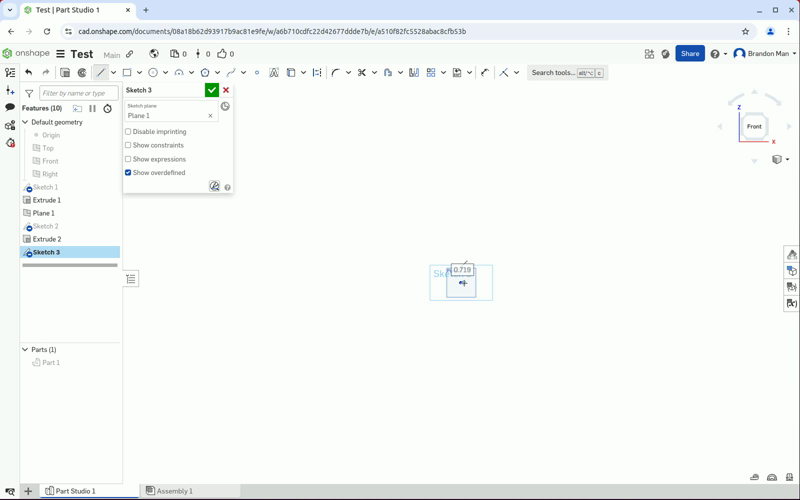
key_up(shift)
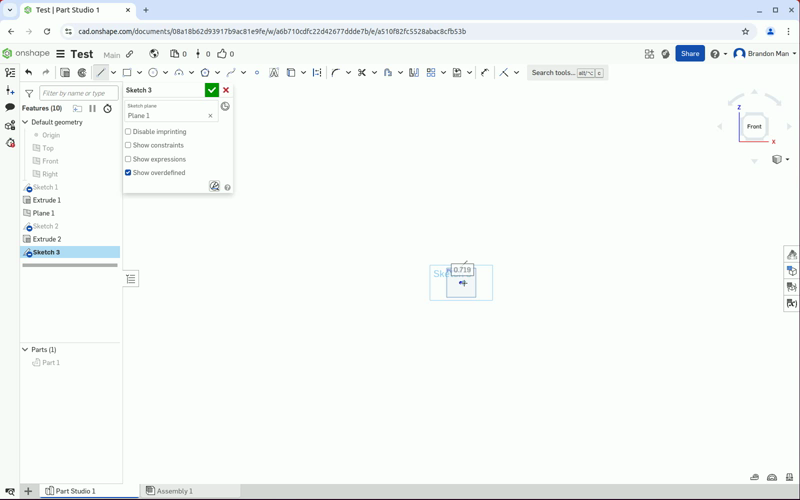
key_down(shift)
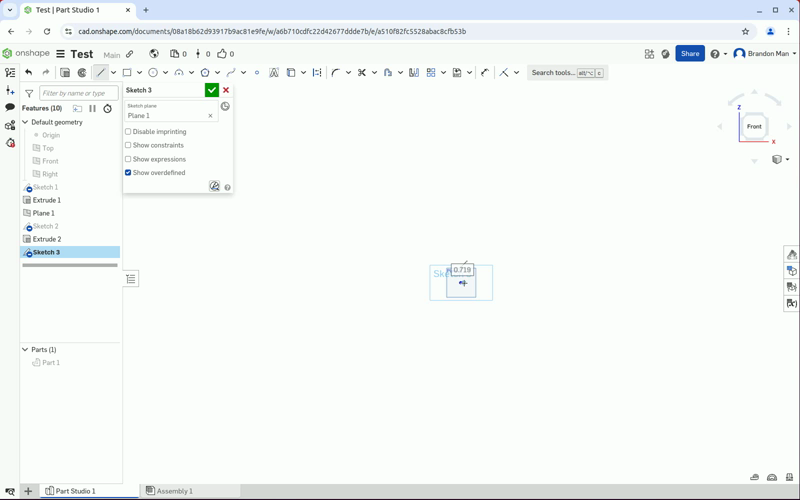
mouse_move(494, 282)
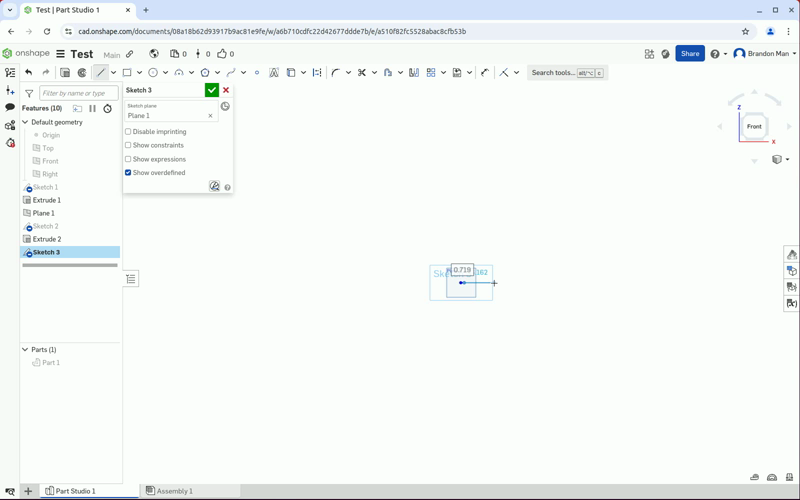
mouse_move(464, 276)
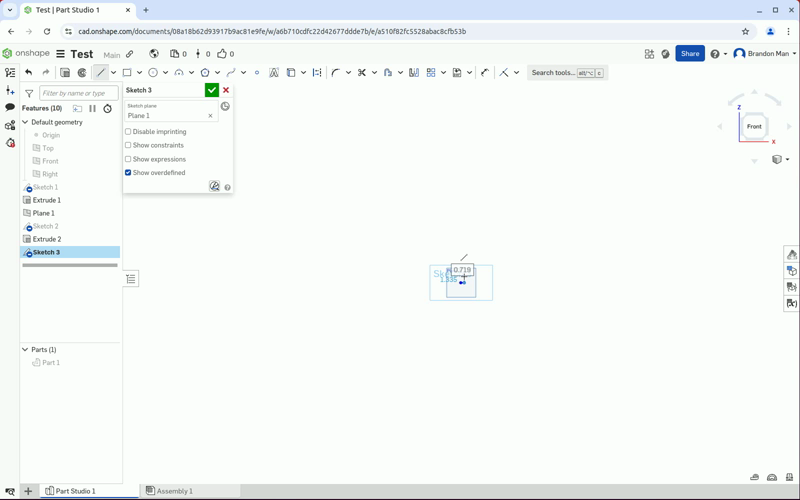
scroll(6)
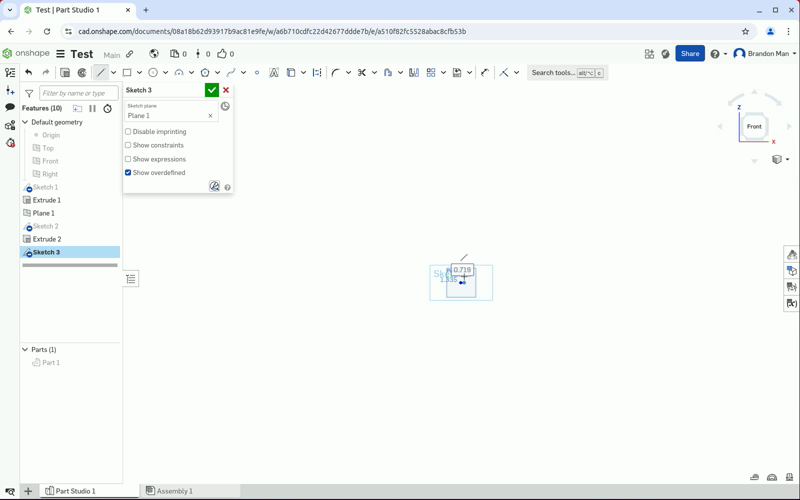
scroll(6)
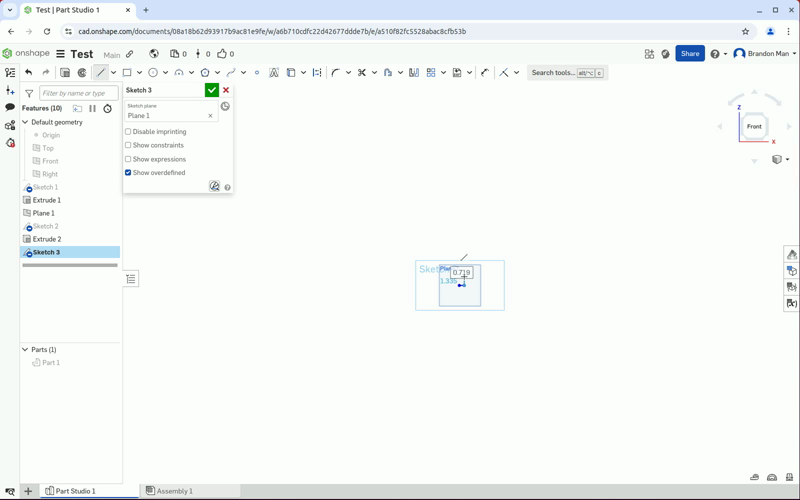
scroll(6)
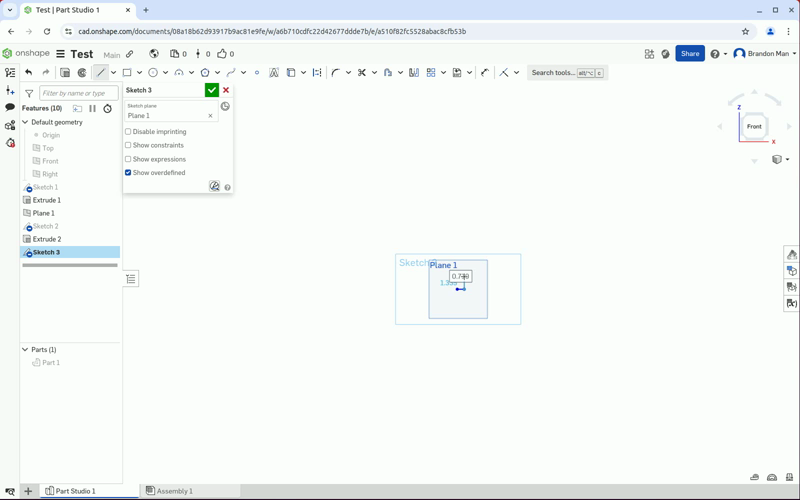
scroll(6)
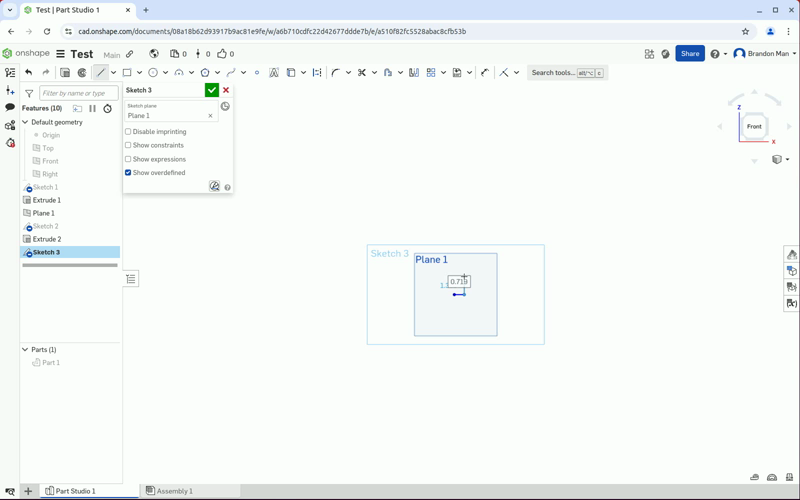
scroll(6)
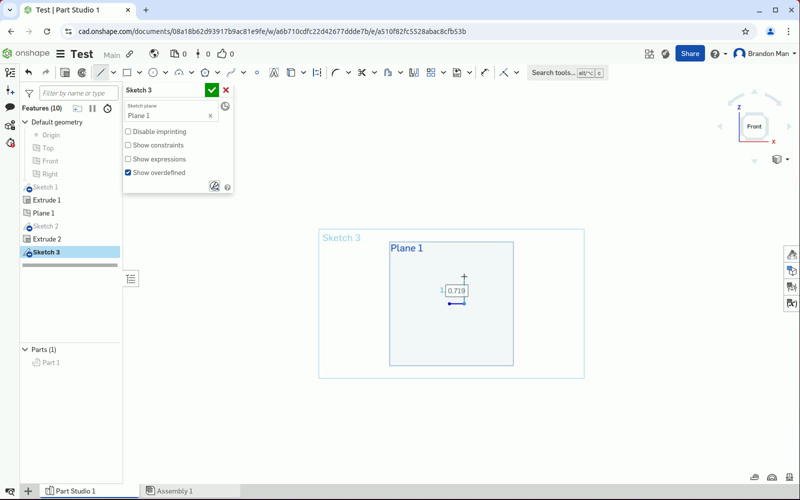
scroll(6)
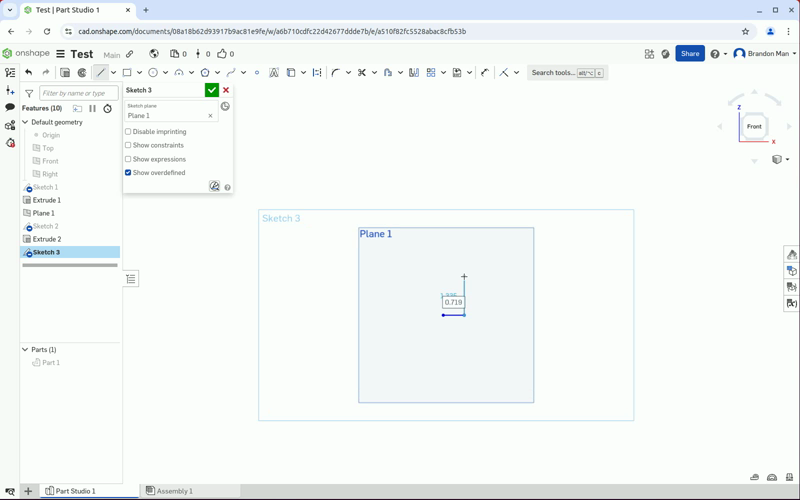
scroll(6)
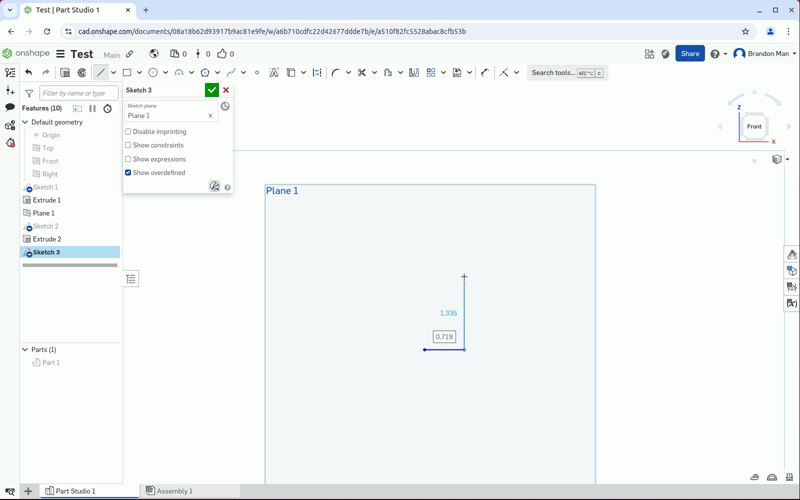
click(464, 276)
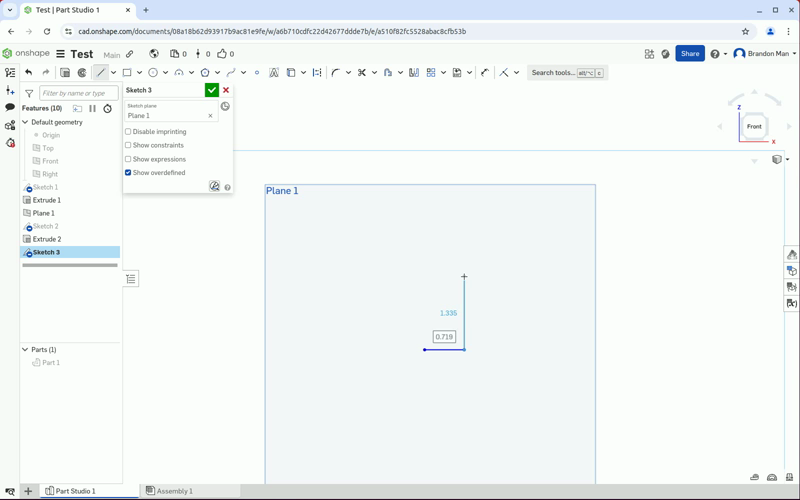
scroll(-6)
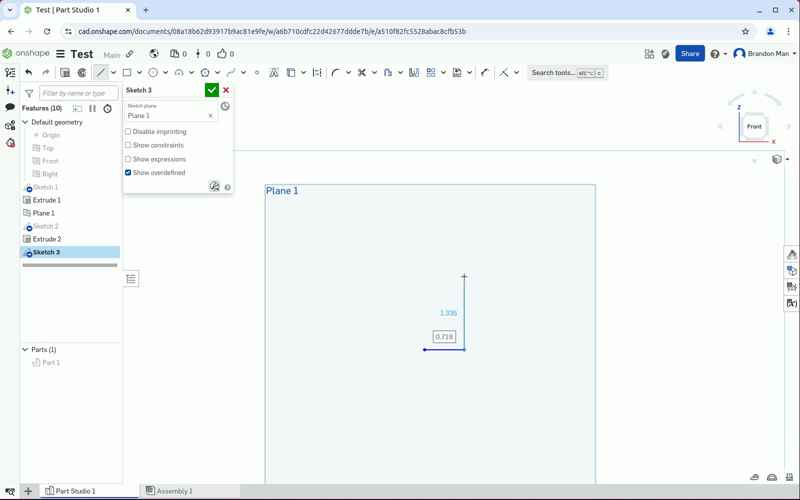
scroll(-6)
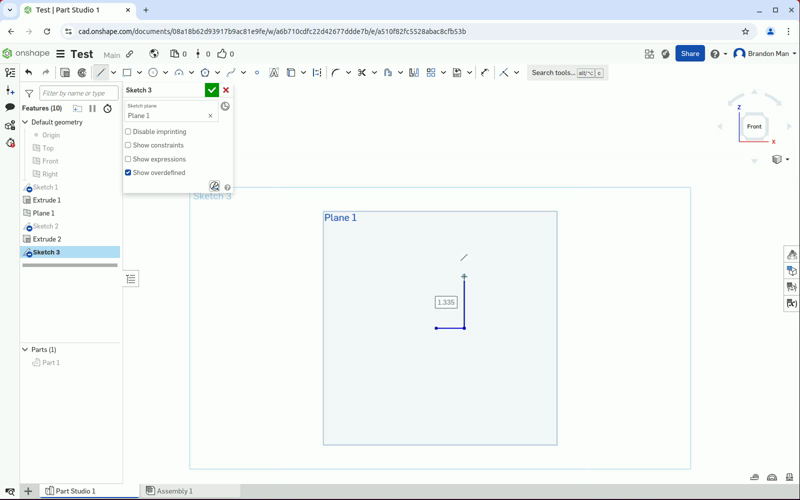
scroll(-6)
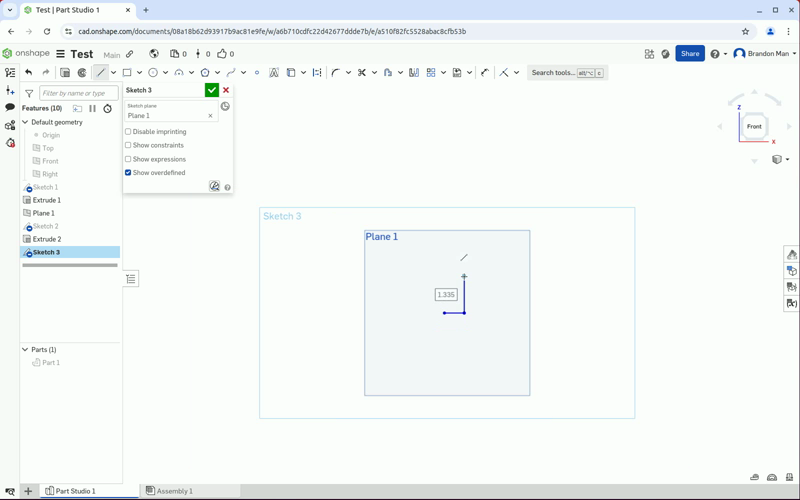
scroll(-6)
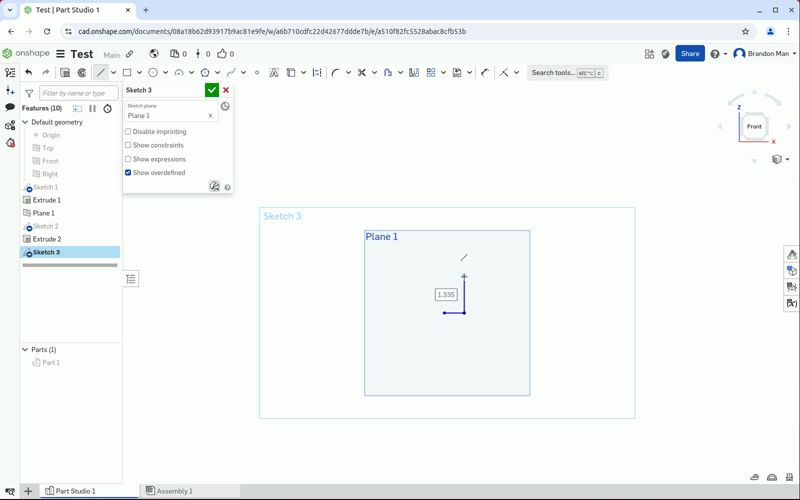
scroll(-6)
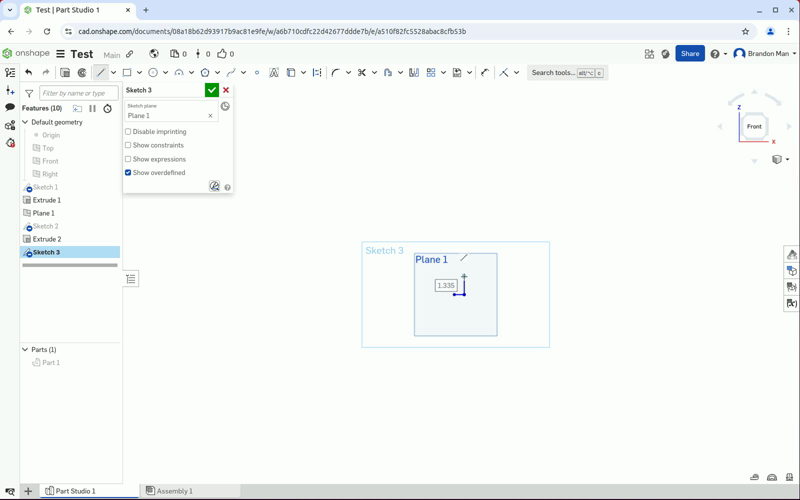
scroll(-6)
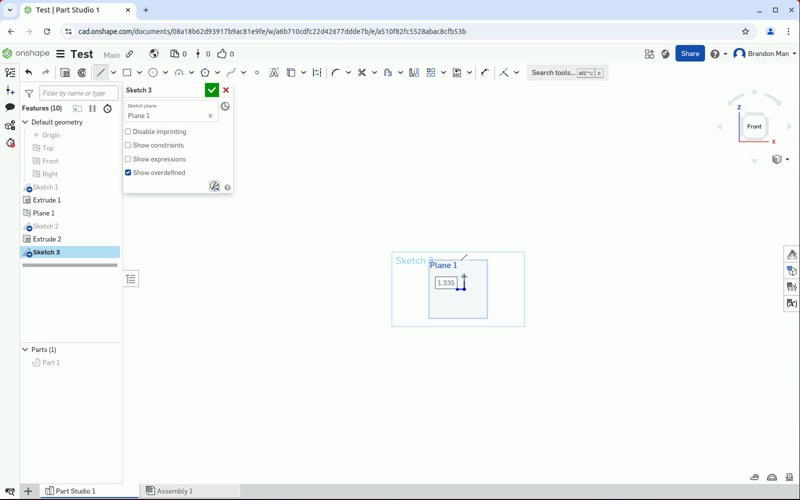
scroll(-6)
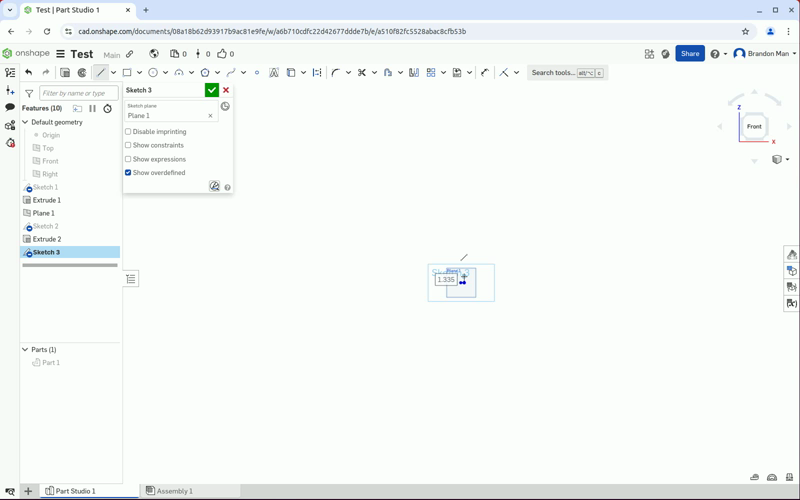
key_up(shift)
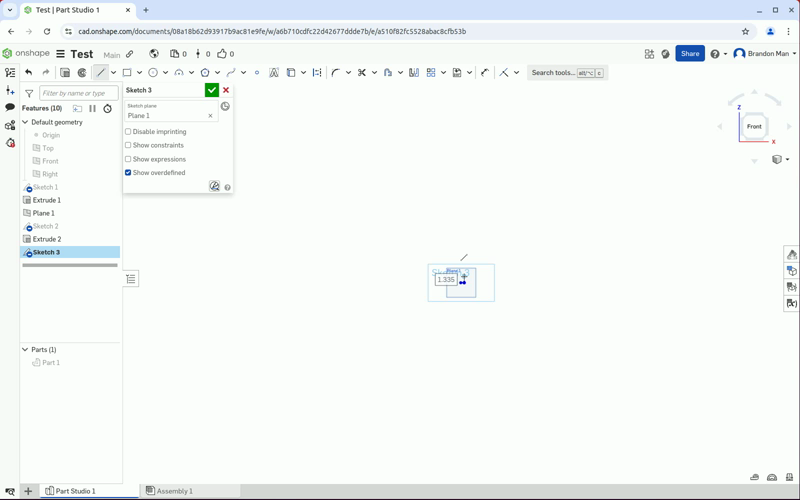
key_down(shift)
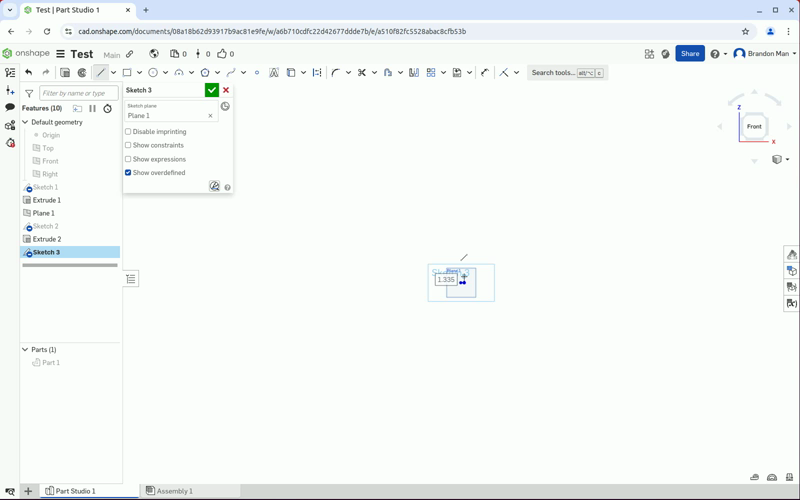
mouse_move(494, 276)
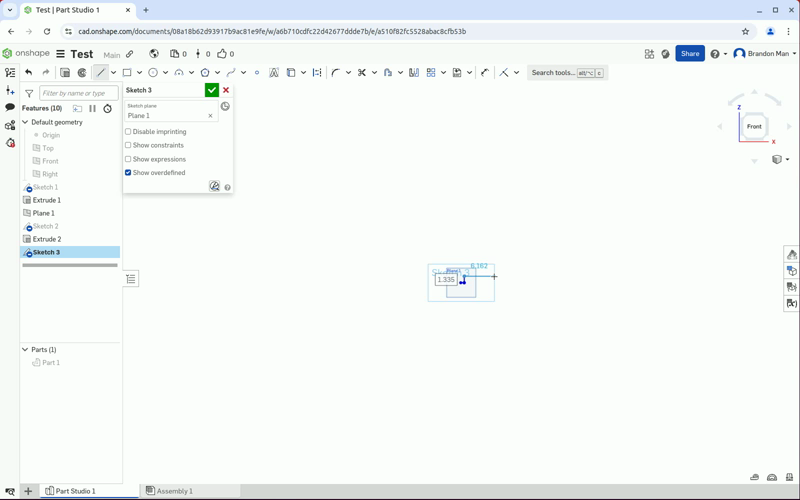
mouse_move(460, 276)
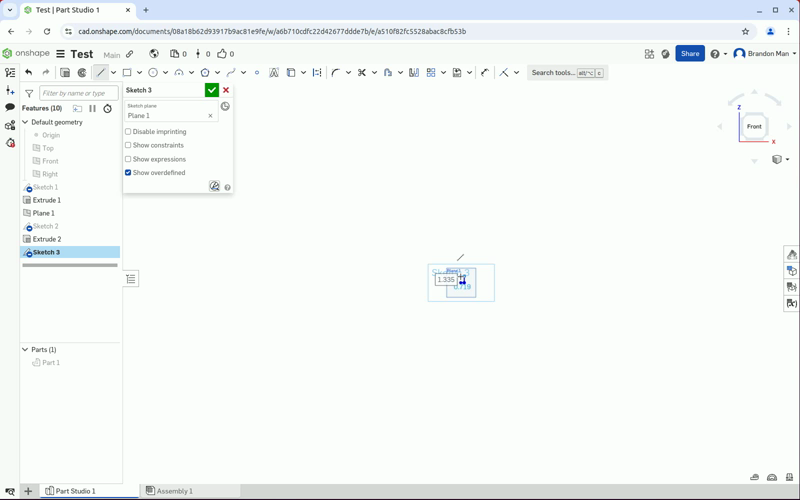
scroll(6)
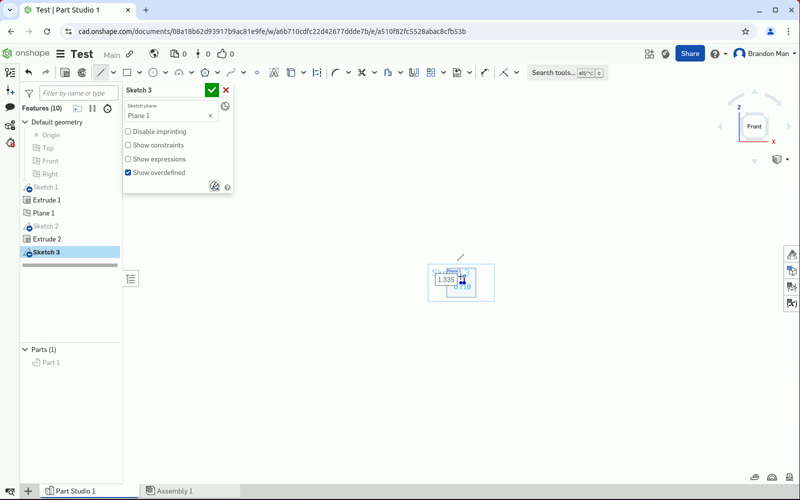
scroll(6)
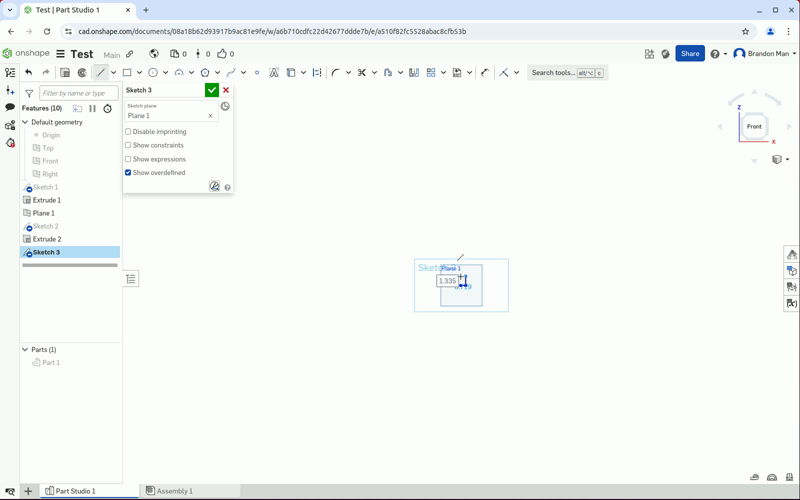
scroll(6)
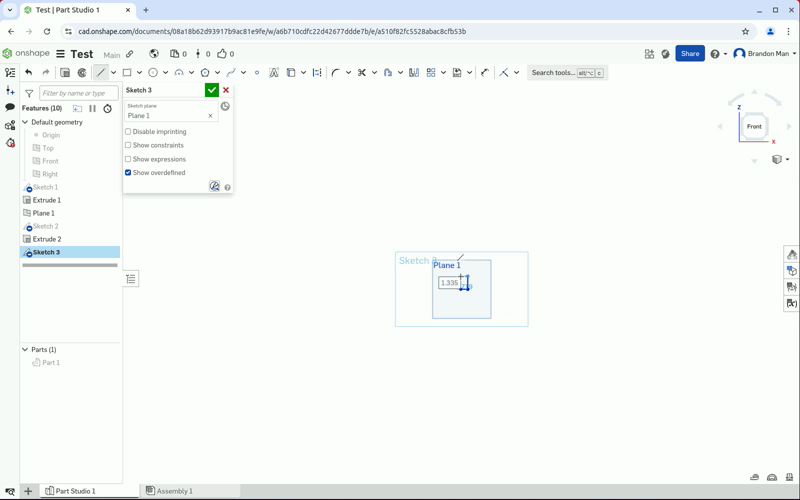
scroll(6)
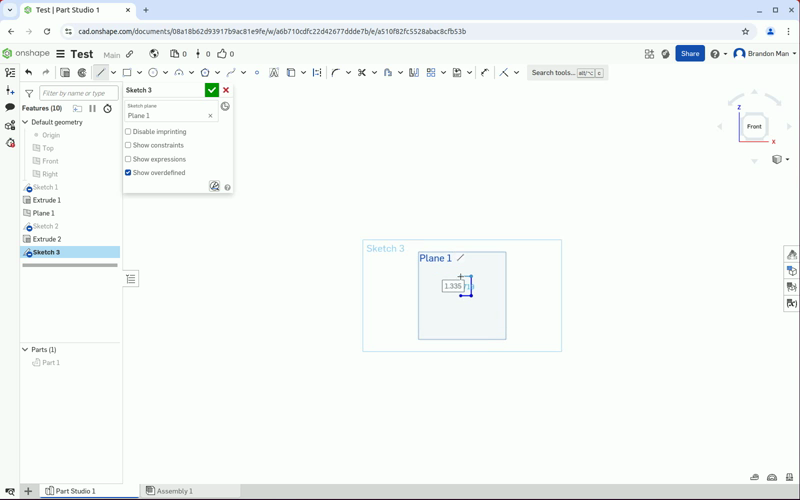
scroll(6)
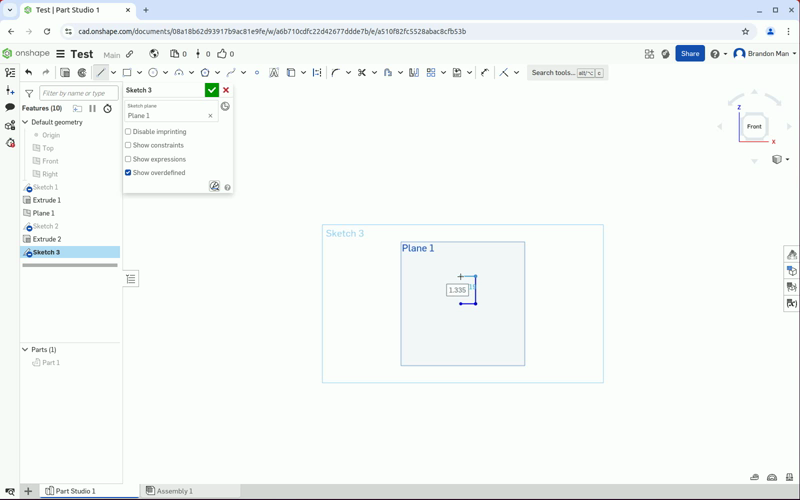
scroll(6)
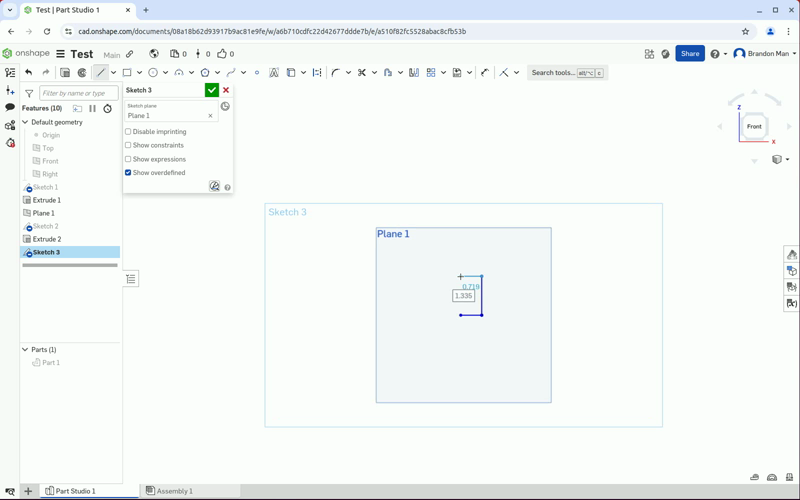
scroll(6)
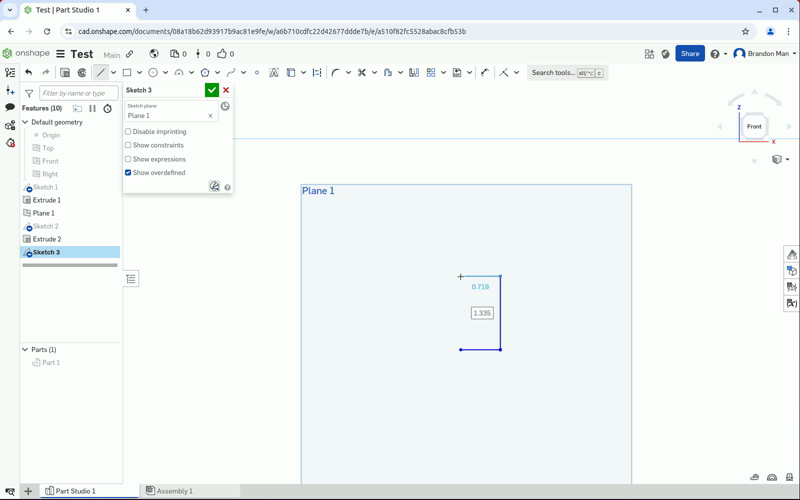
click(460, 276)
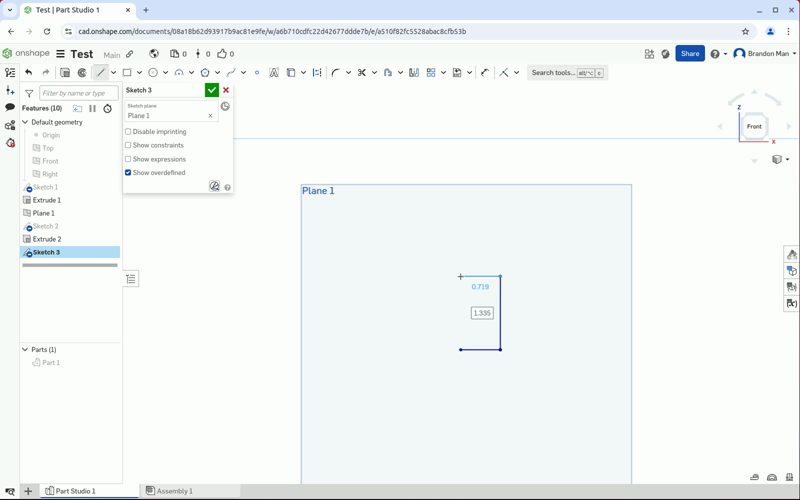
scroll(-6)
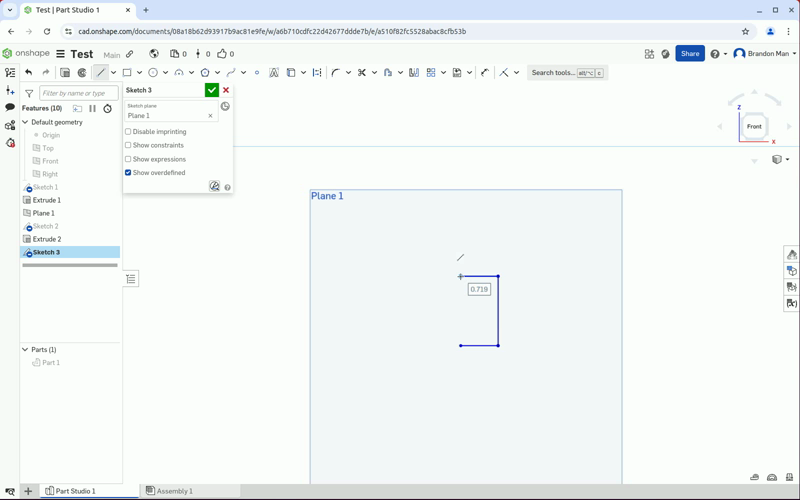
scroll(-6)
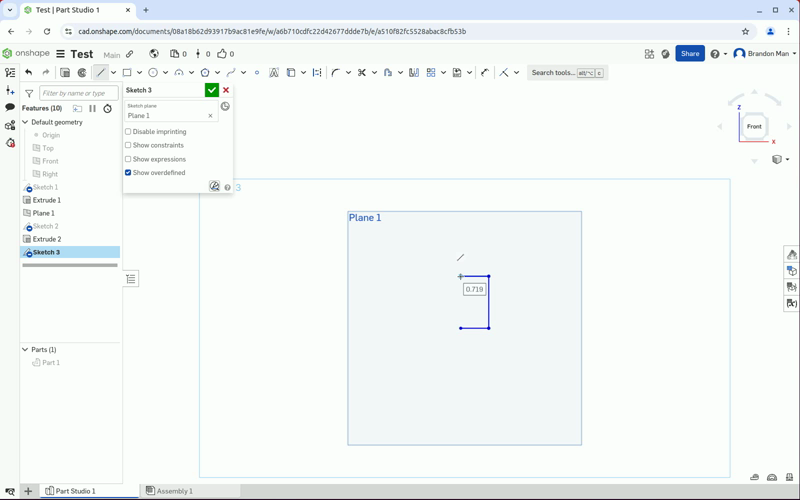
scroll(-6)
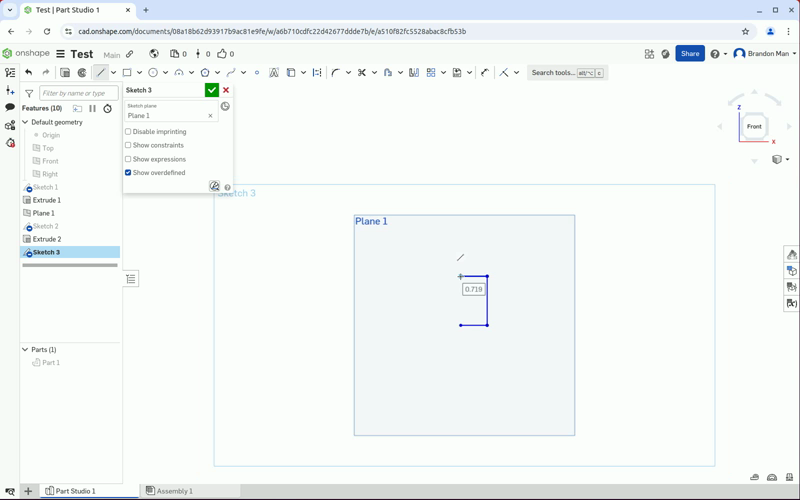
scroll(-6)
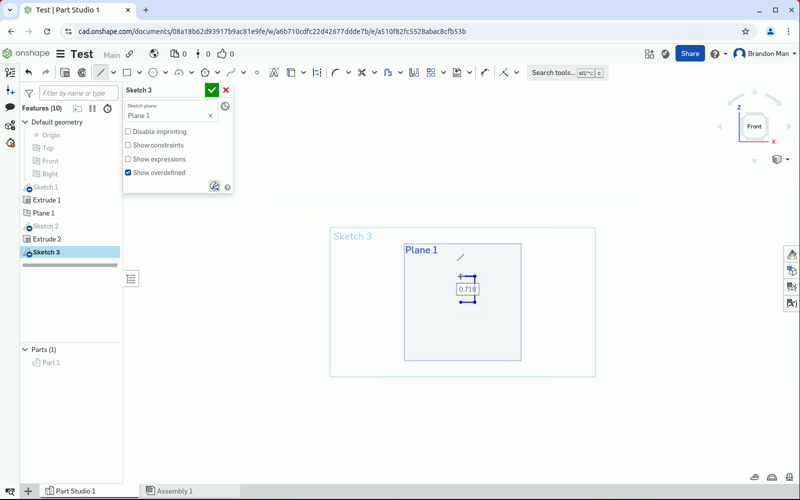
scroll(-6)
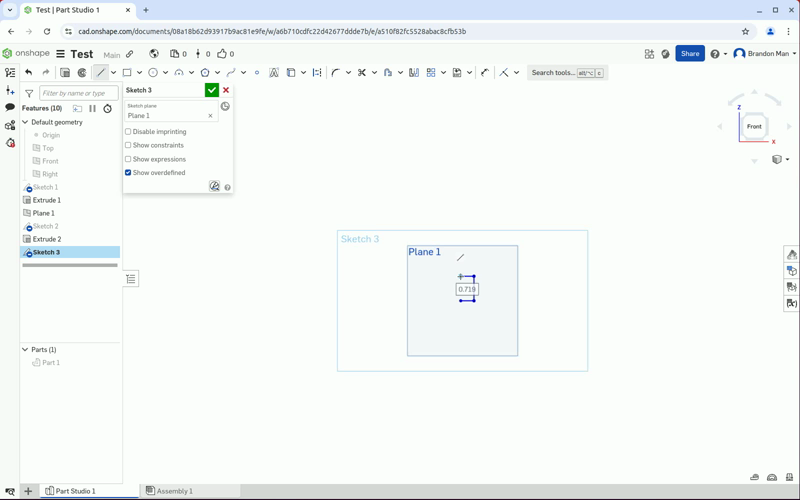
scroll(-6)
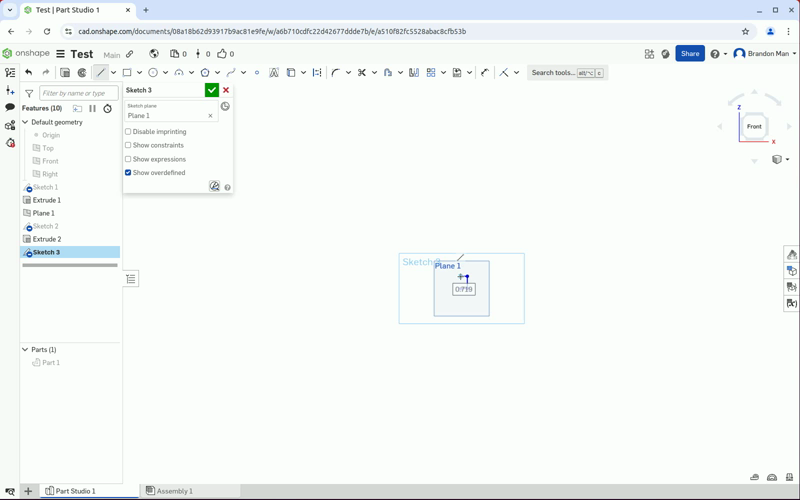
scroll(-6)
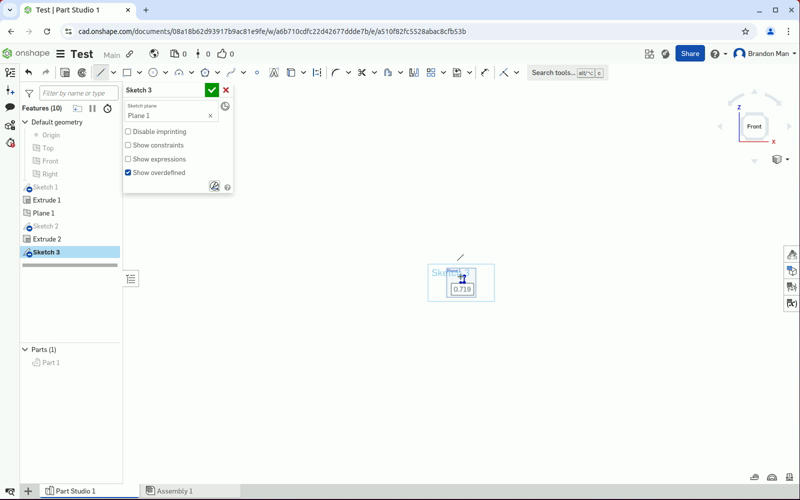
key_up(shift)
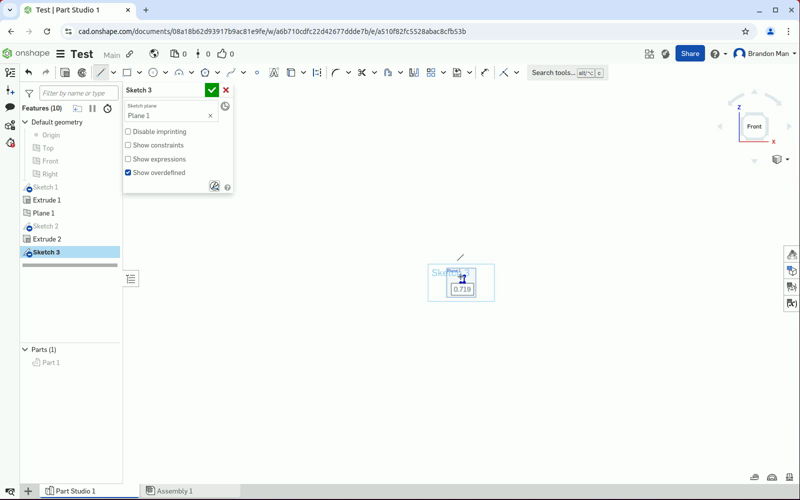
mouse_move(490, 276)
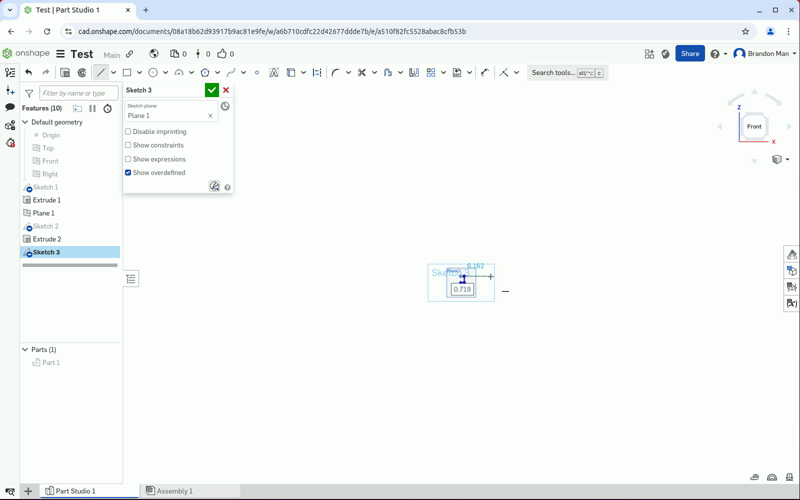
key_down(shift)
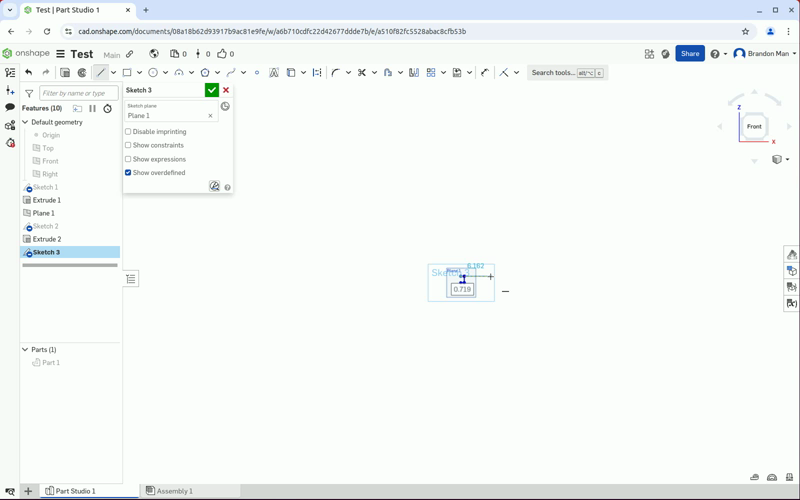
mouse_move(460, 282)
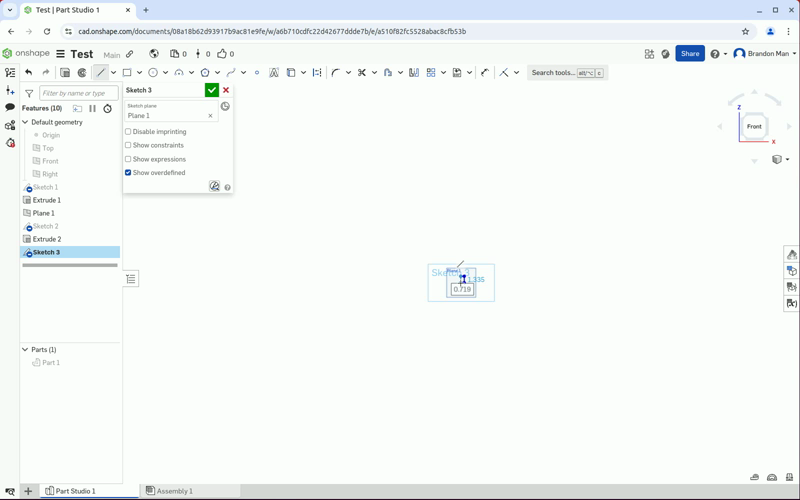
scroll(6)
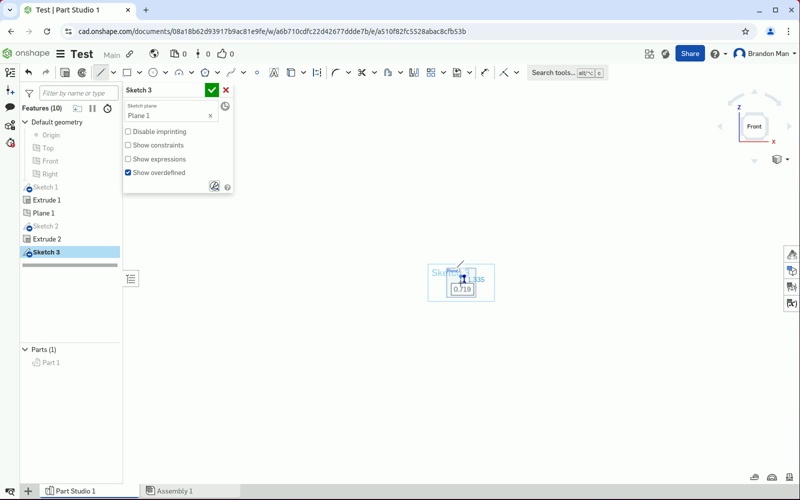
scroll(6)
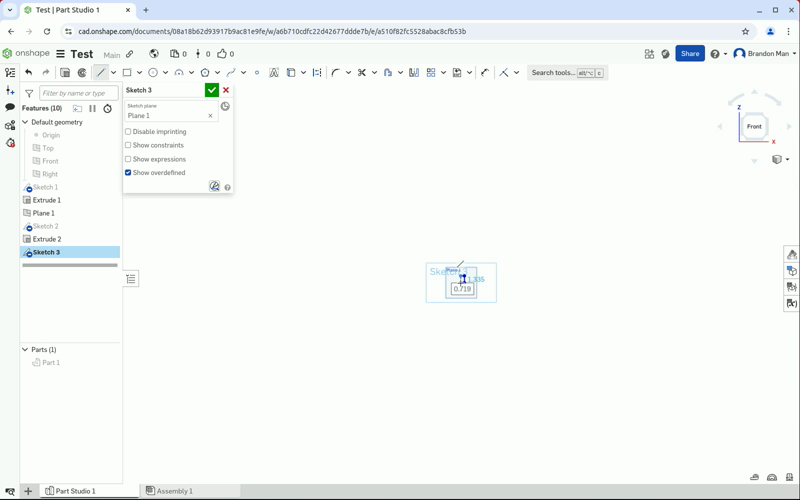
scroll(6)
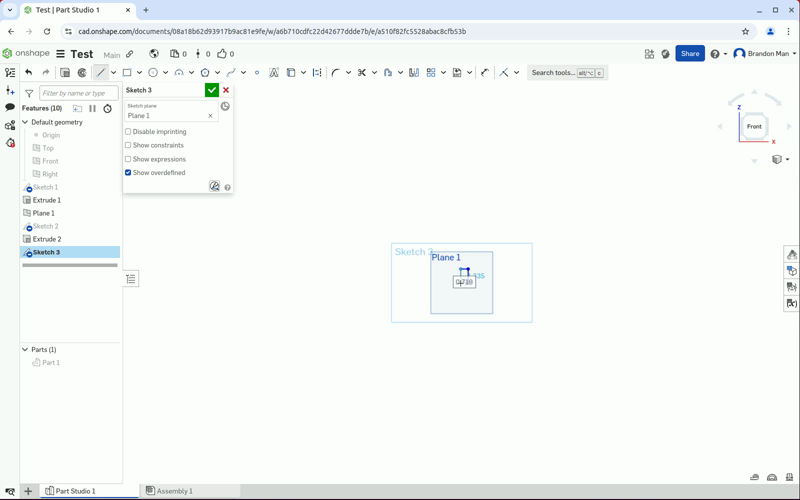
scroll(6)
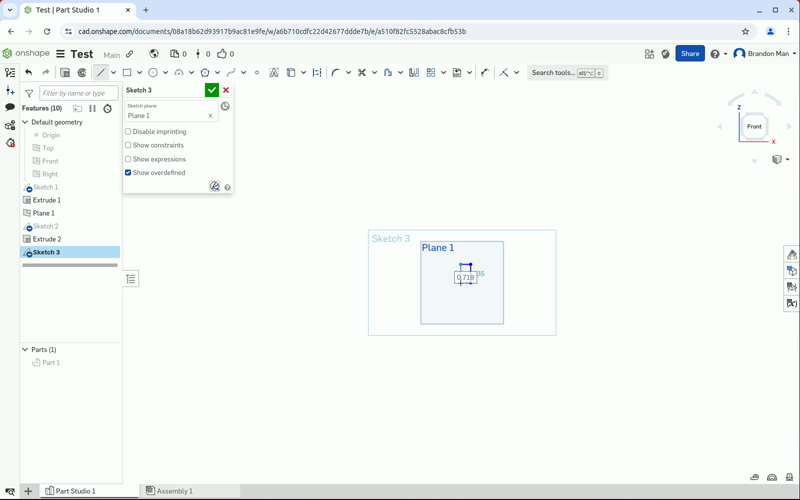
scroll(6)
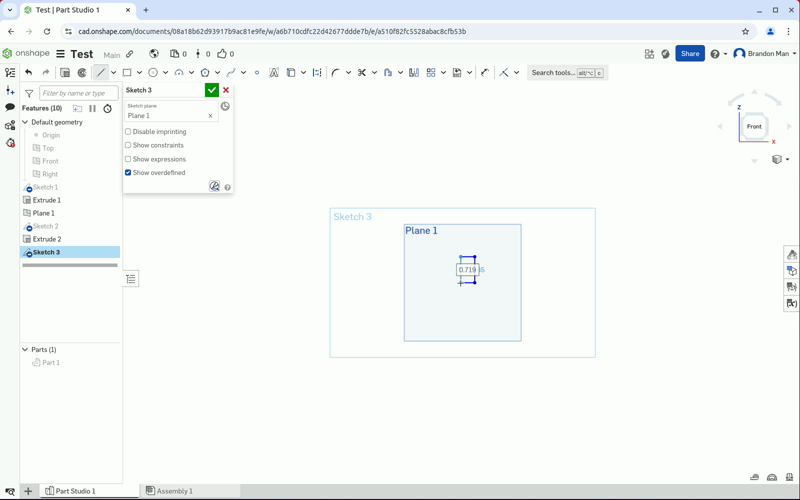
scroll(6)
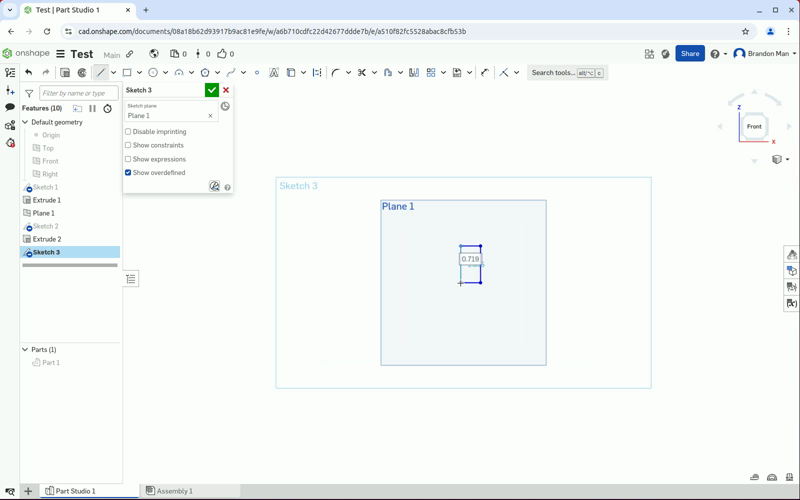
scroll(6)
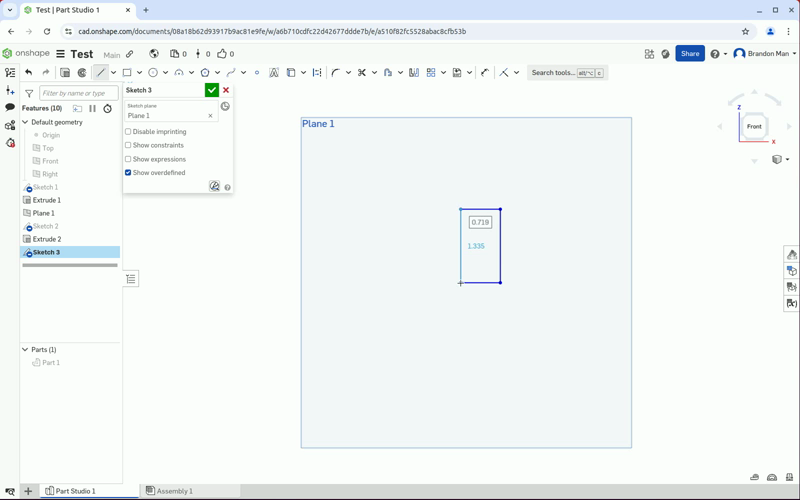
key_up(shift)
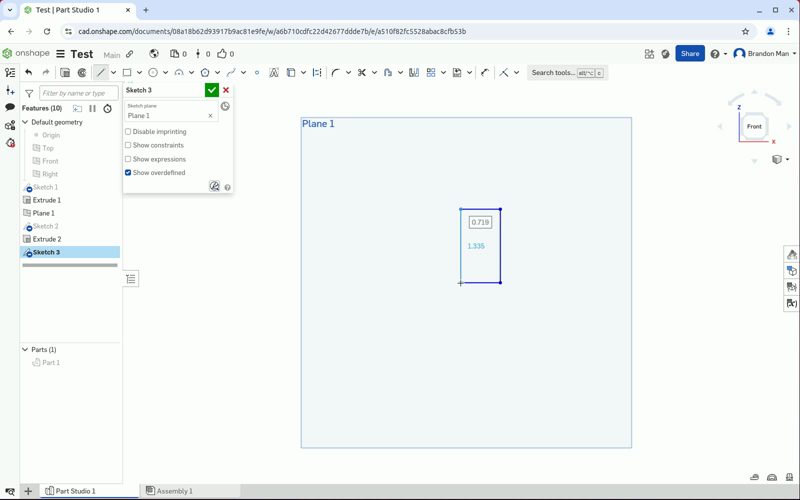
click(460, 282)
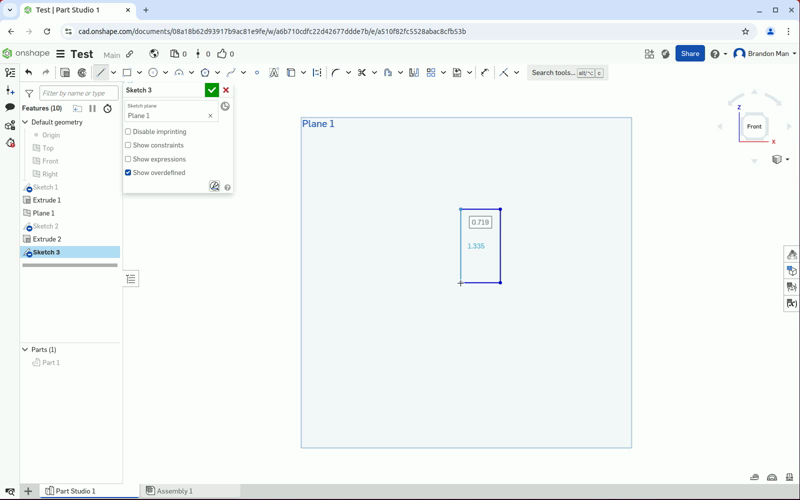
scroll(-6)
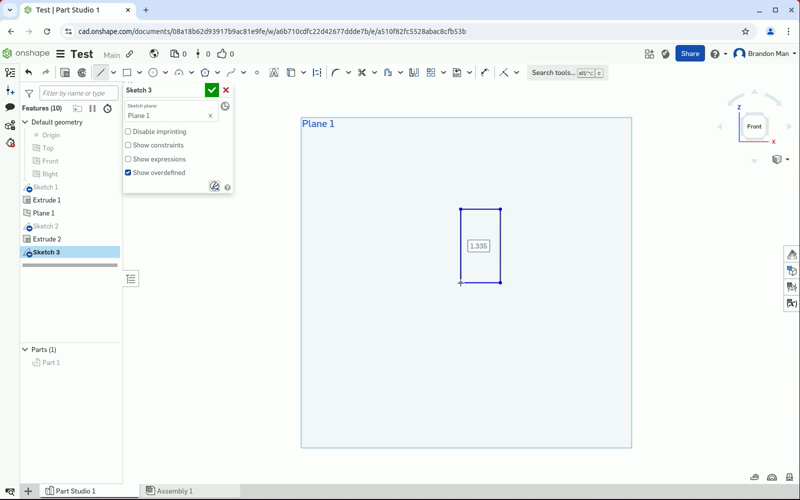
scroll(-6)
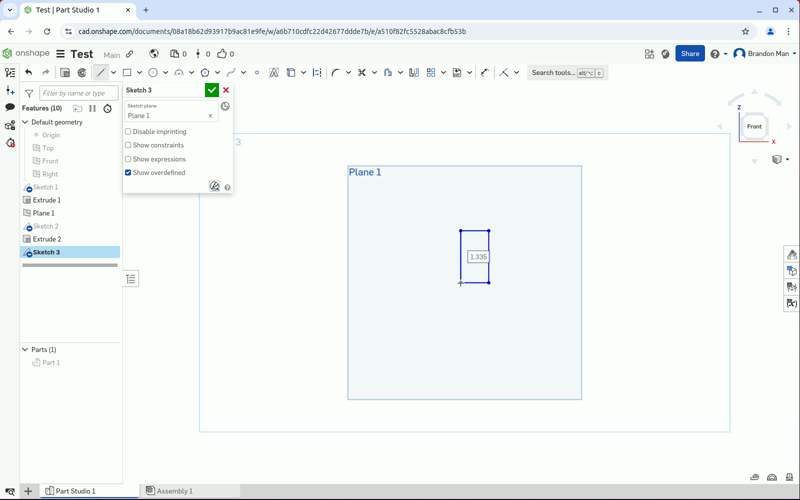
scroll(-6)
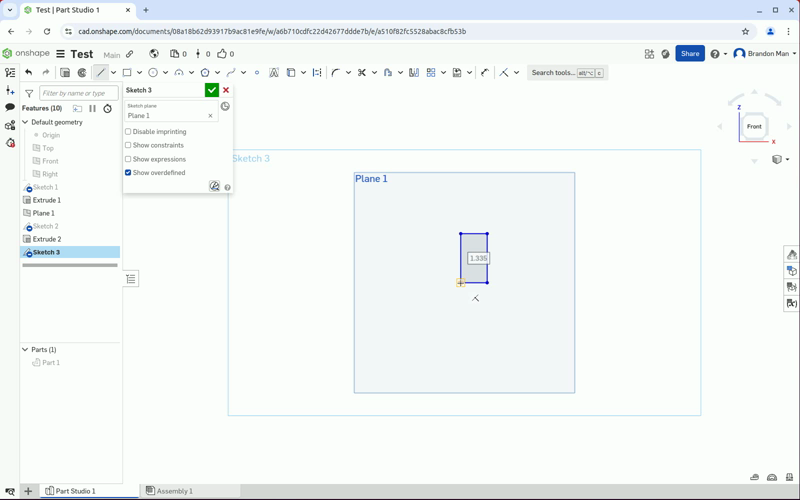
scroll(-6)
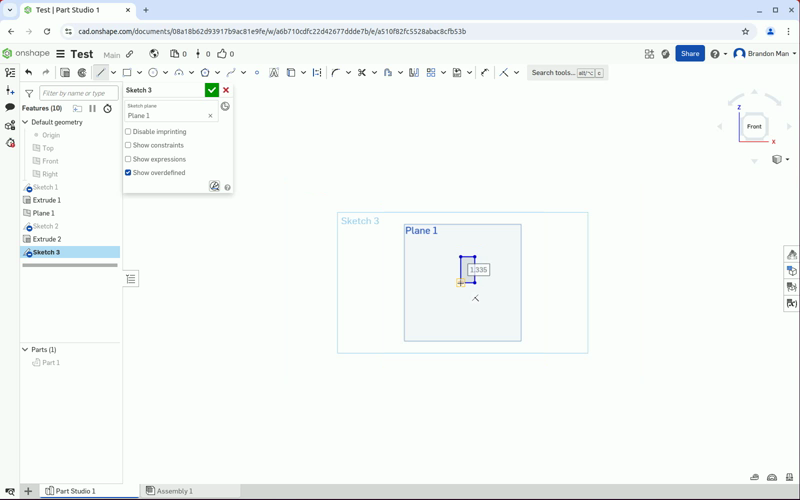
scroll(-6)
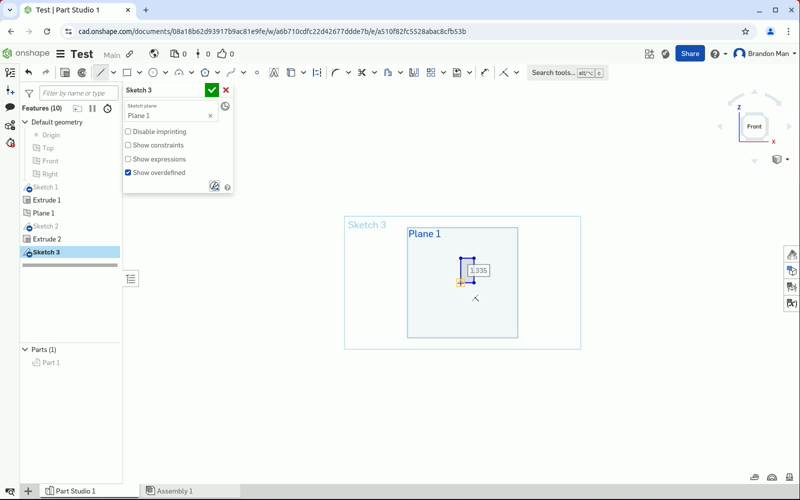
scroll(-6)
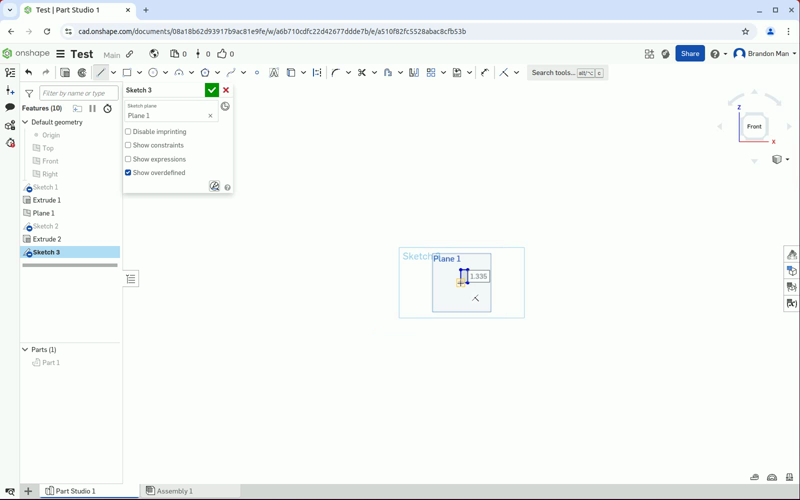
scroll(-6)
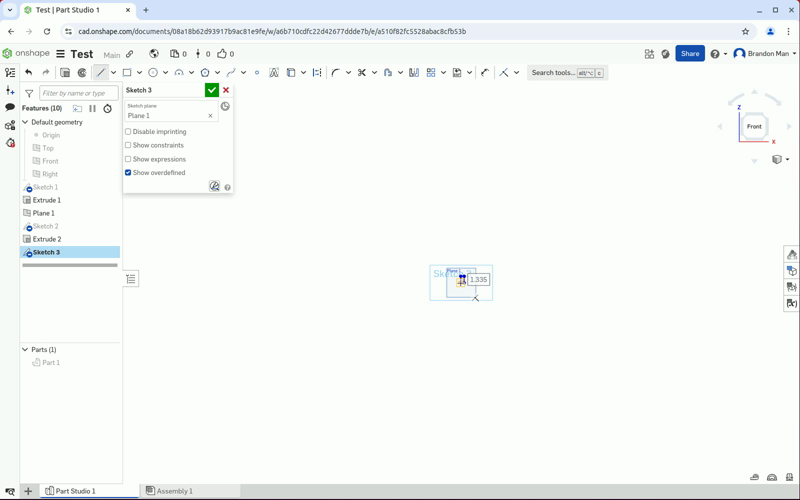
key(esc)
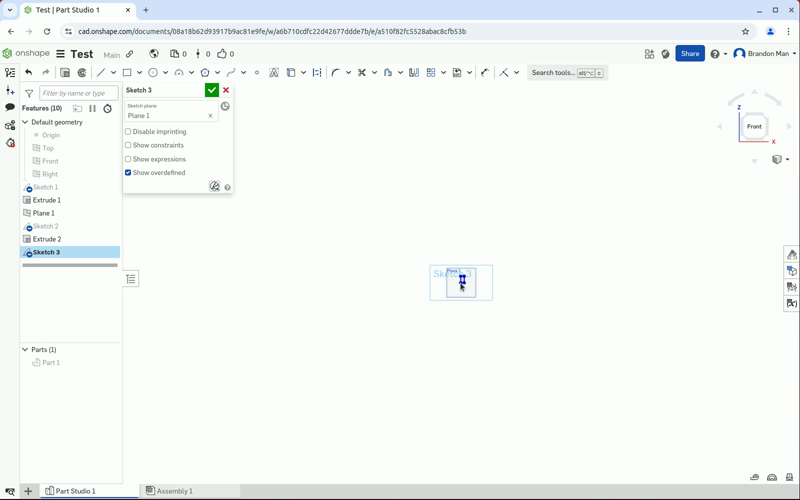
mouse_move(462, 276)
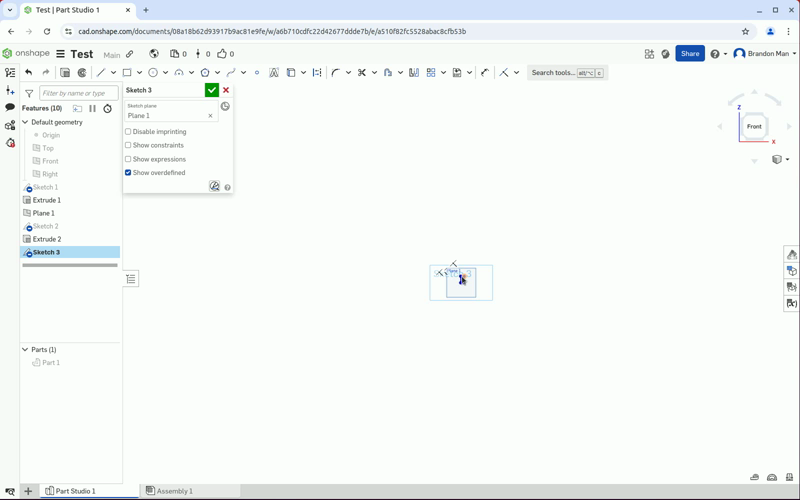
scroll(6)
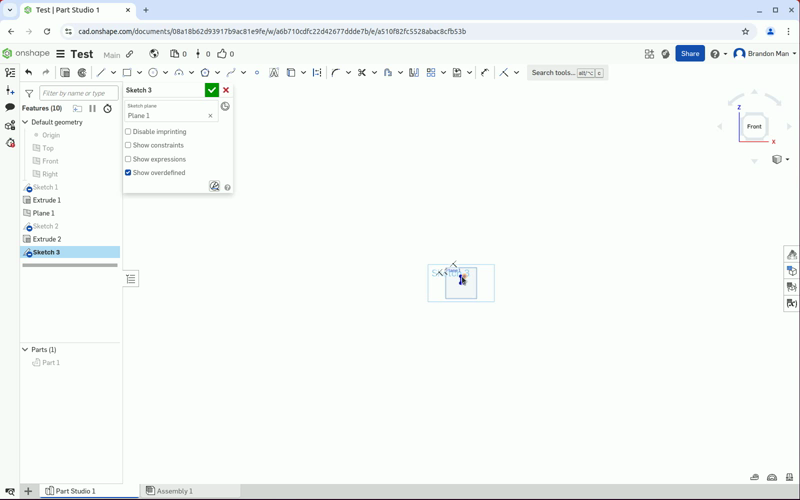
scroll(6)
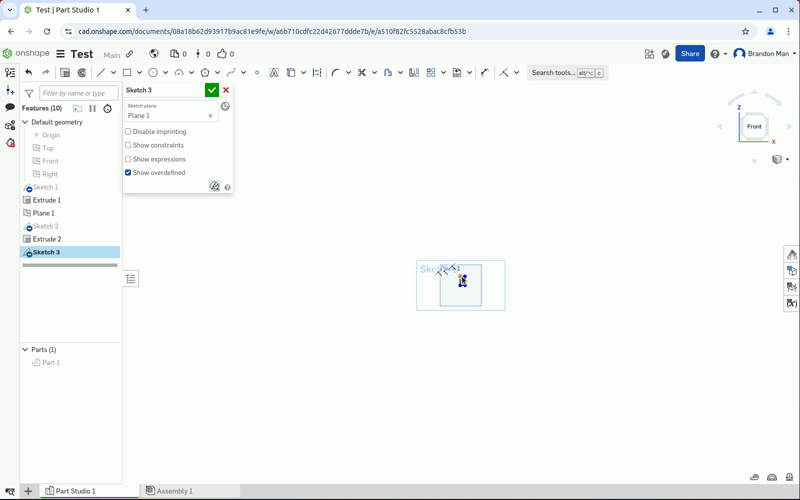
scroll(6)
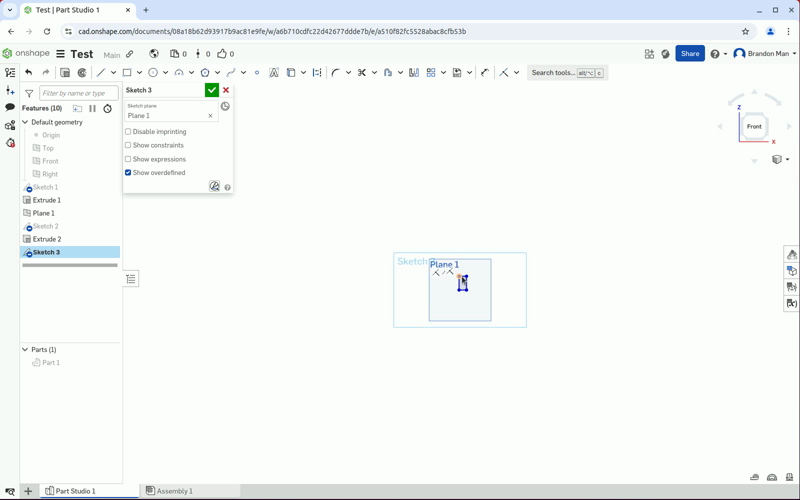
scroll(6)
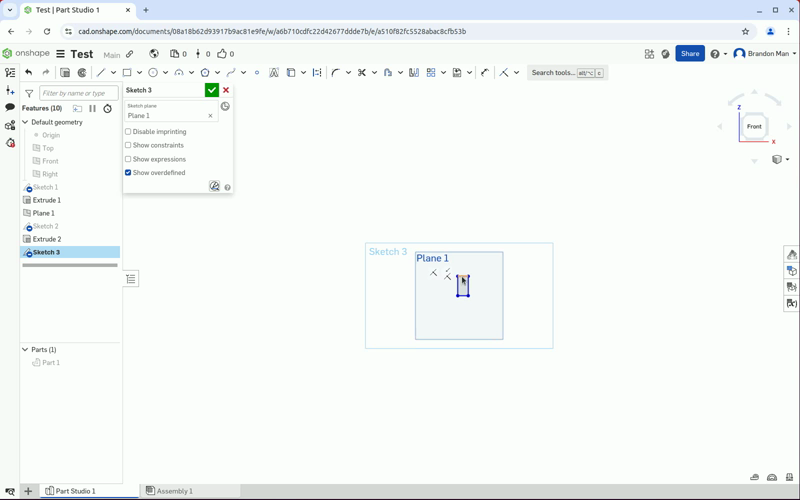
scroll(6)
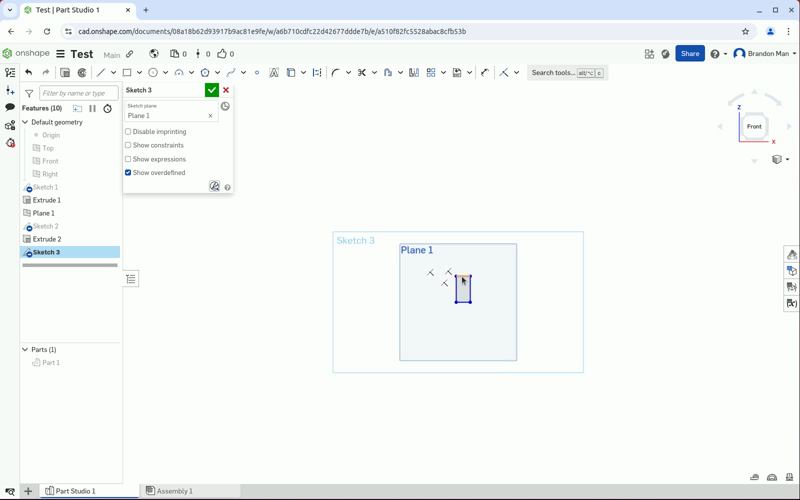
scroll(6)
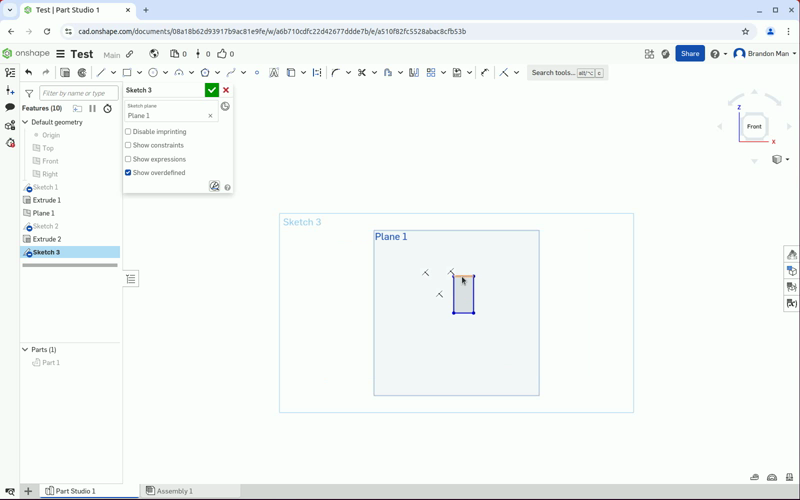
scroll(6)
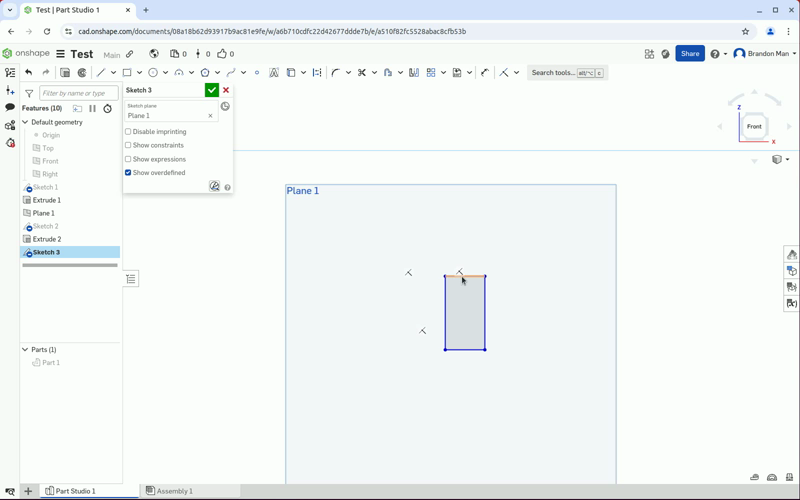
click(462, 276)
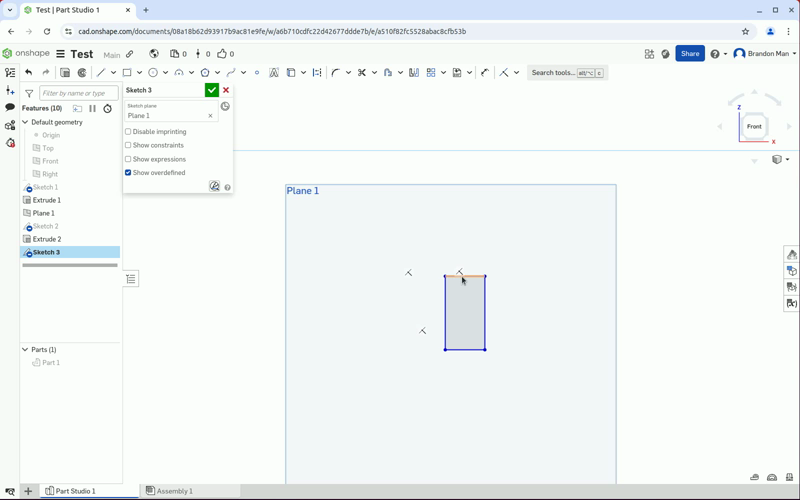
scroll(-6)
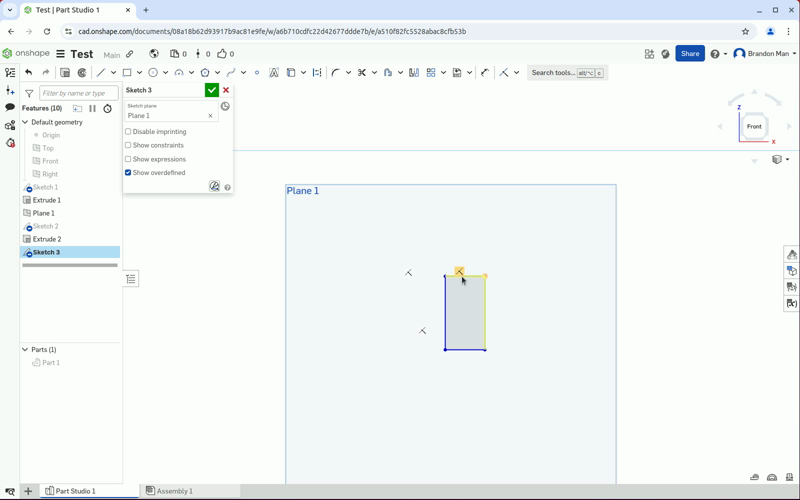
scroll(-6)
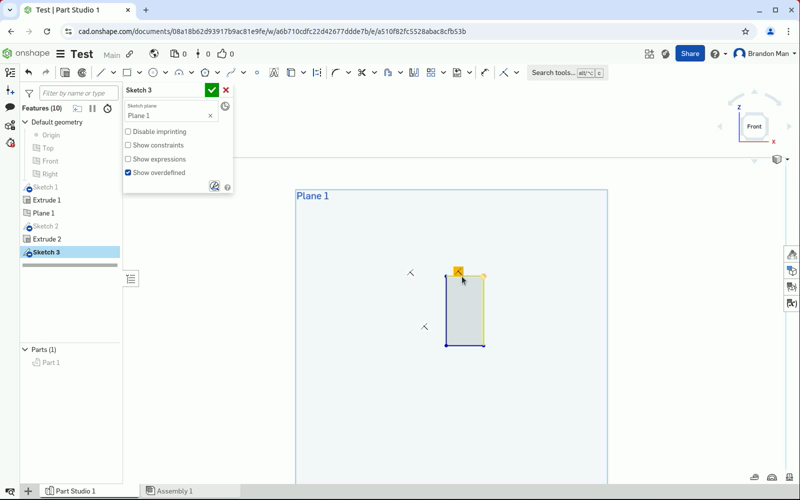
scroll(-6)
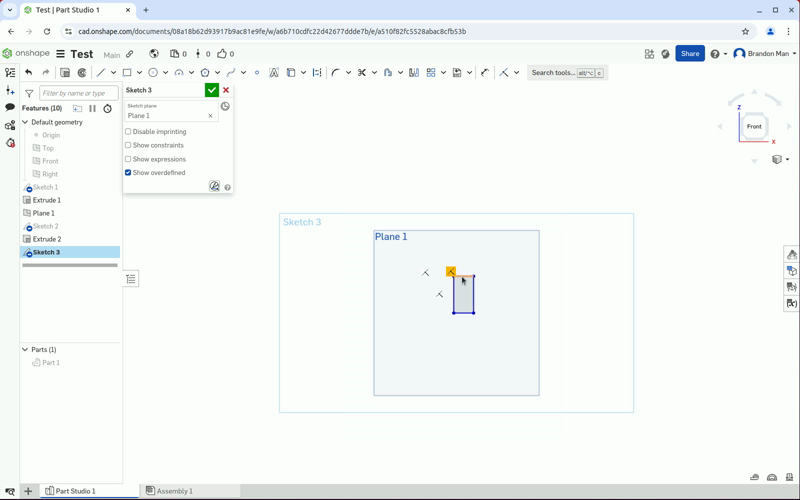
scroll(-6)
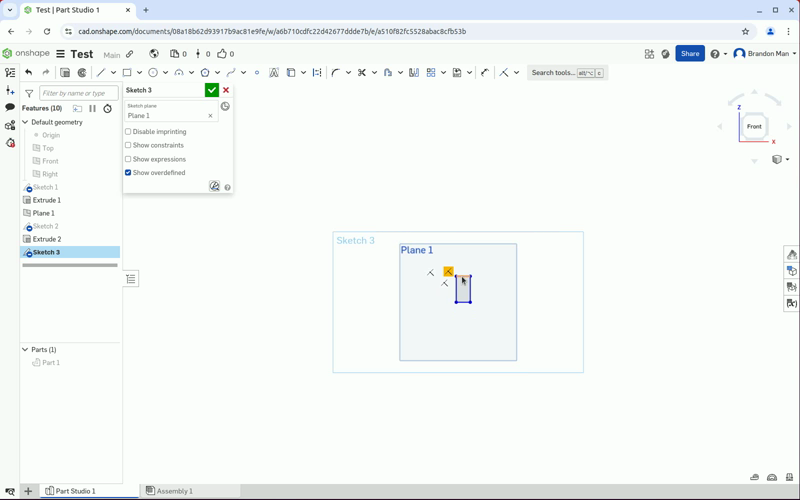
scroll(-6)
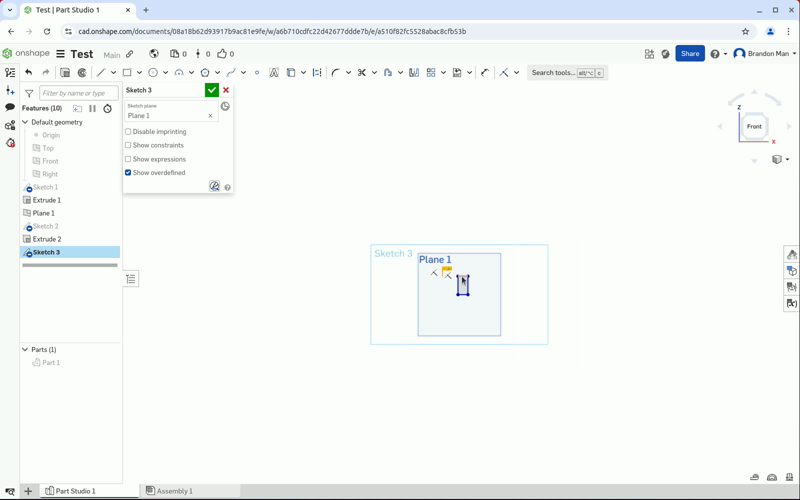
scroll(-6)
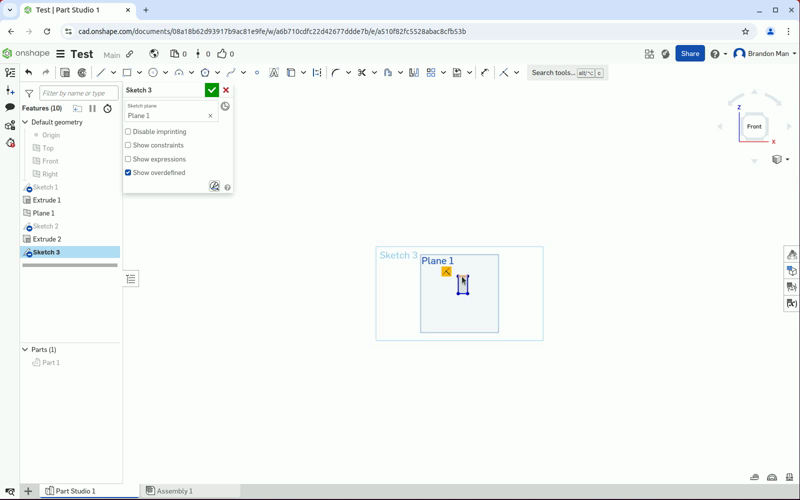
scroll(-6)
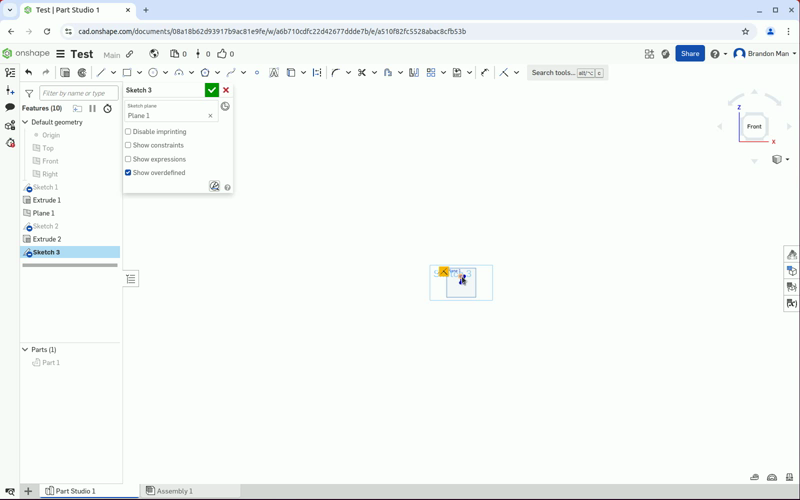
mouse_move(73, 352)
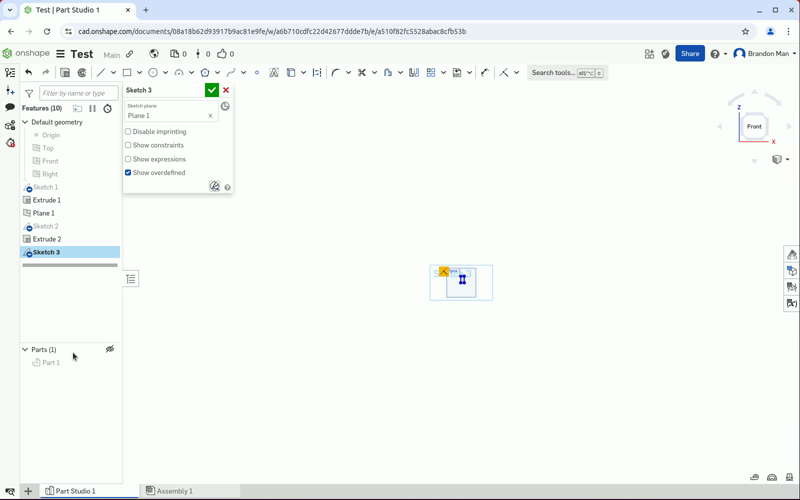
key(shift+y)
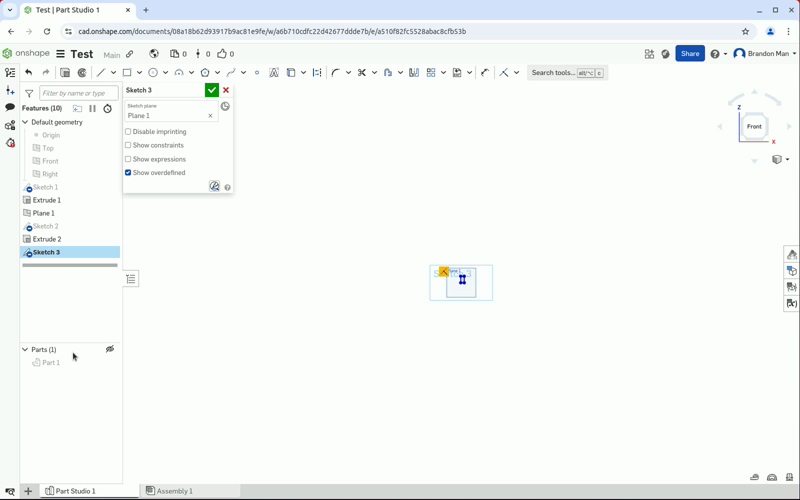
key(shift+e)
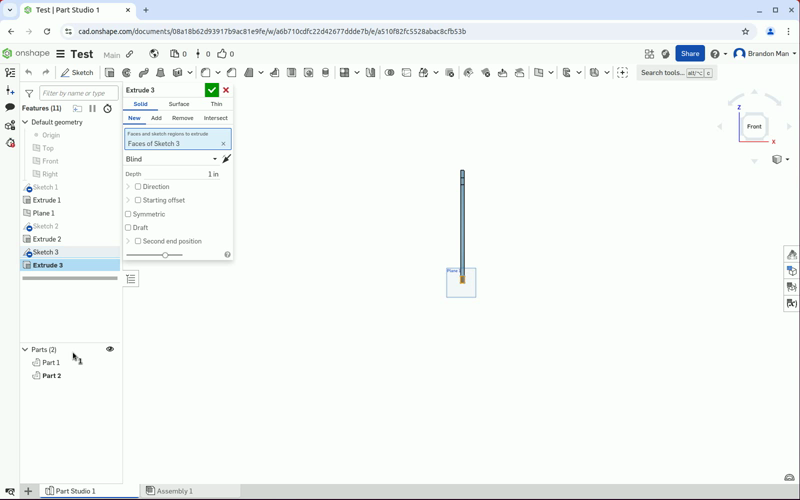
mouse_move(143, 106)
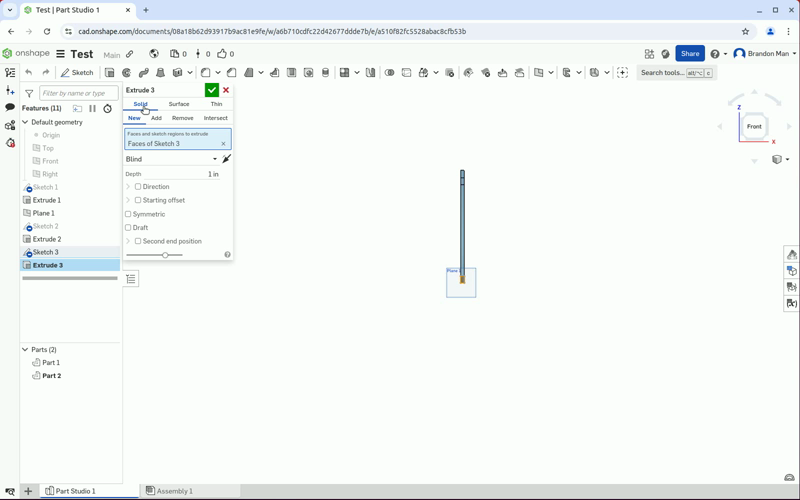
click(143, 106)
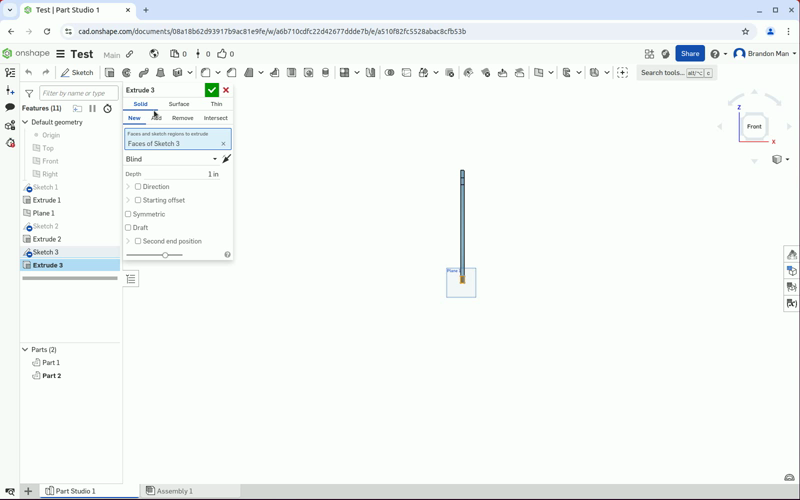
mouse_move(186, 120)
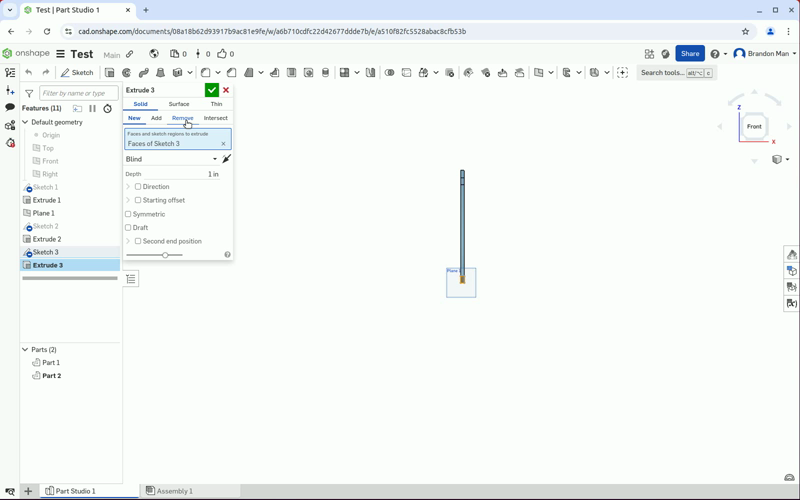
click(186, 120)
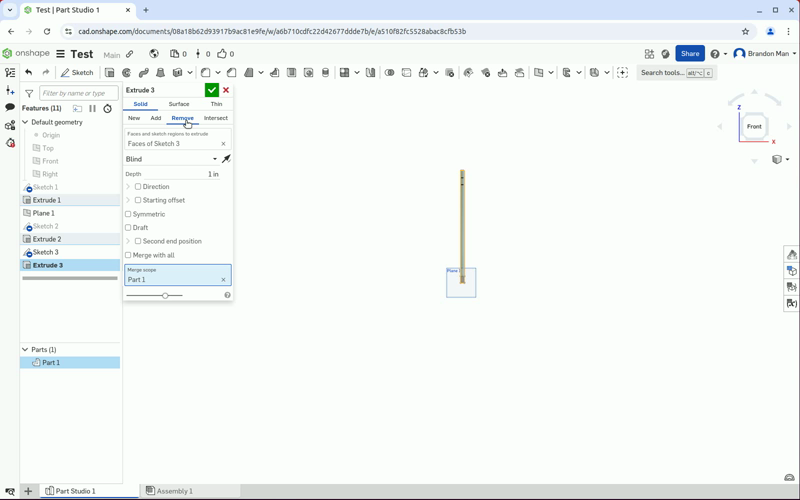
key(tab, 4)
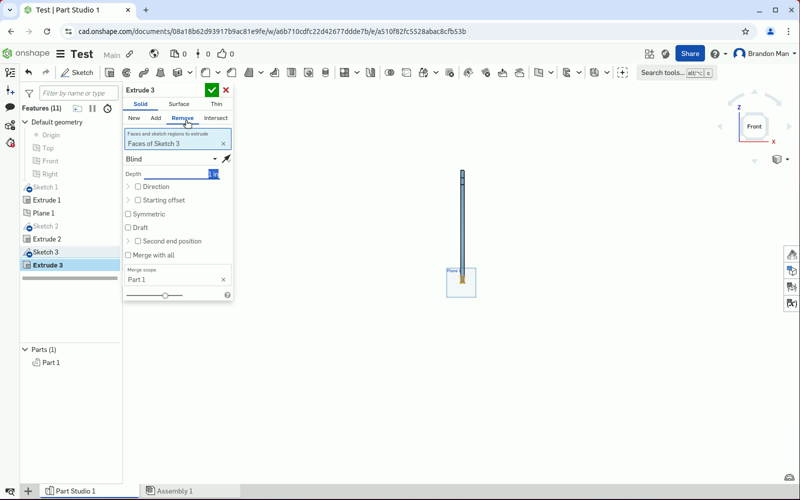
text(0.241)
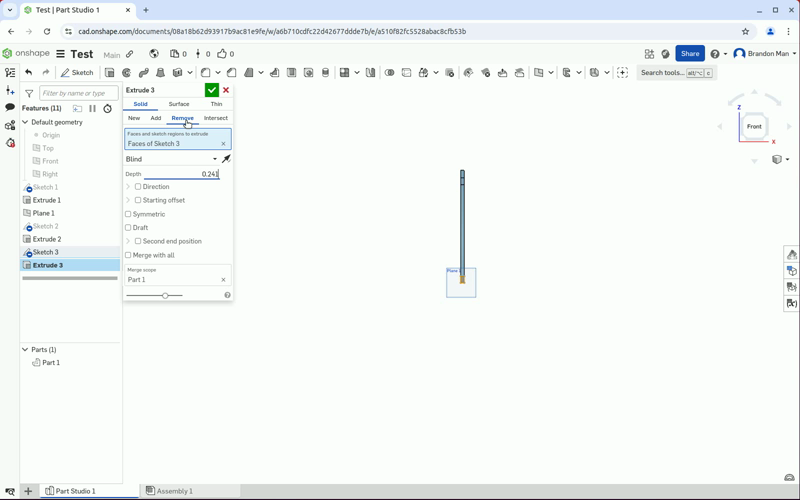
key(tab, 6)
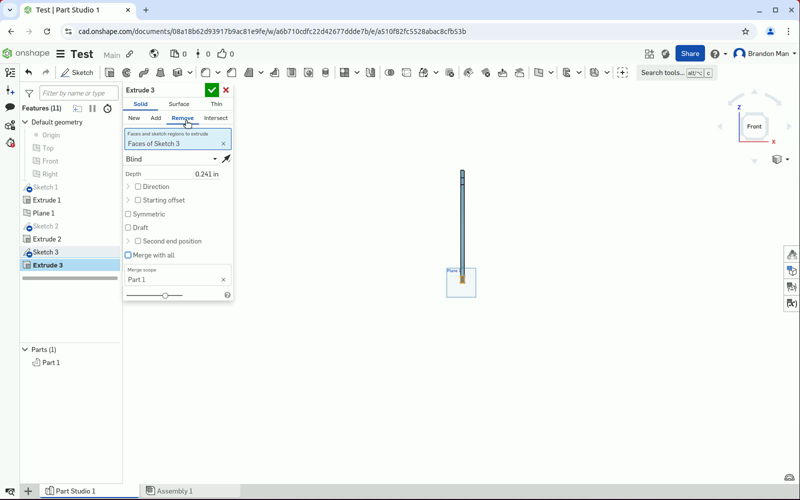
key(space)
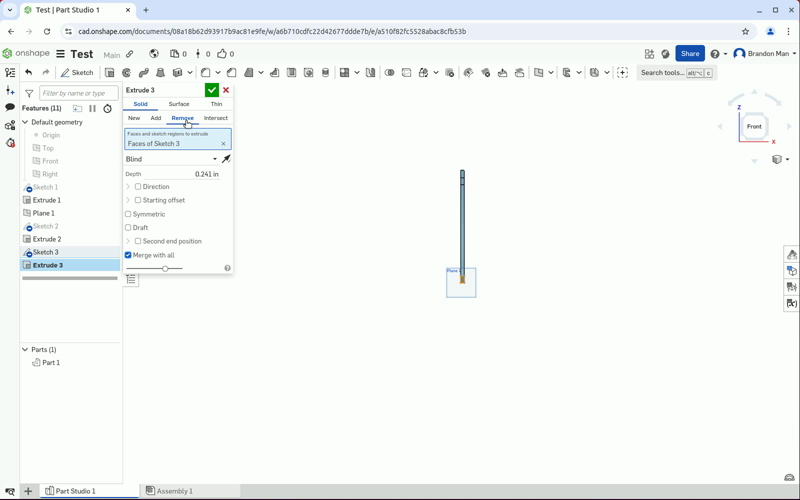
key(enter)
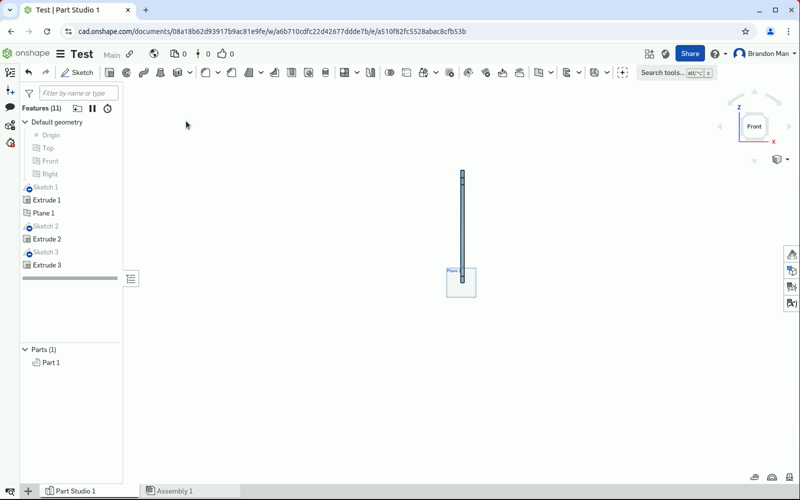
key(shift+h)
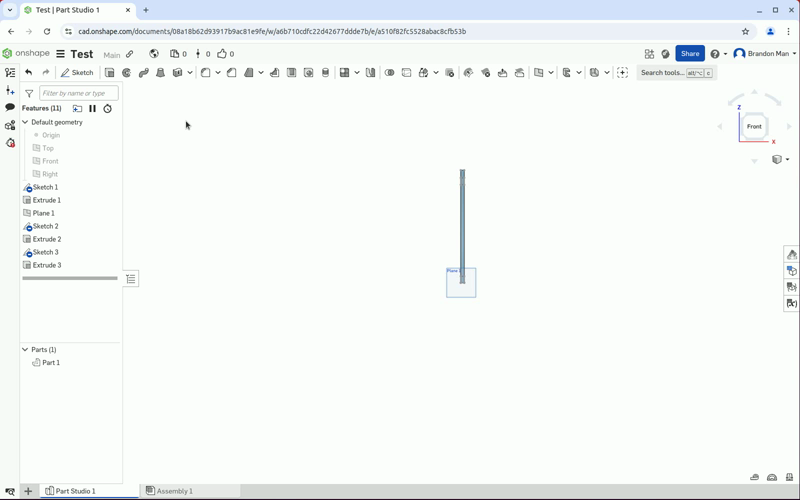
key(shift+h)
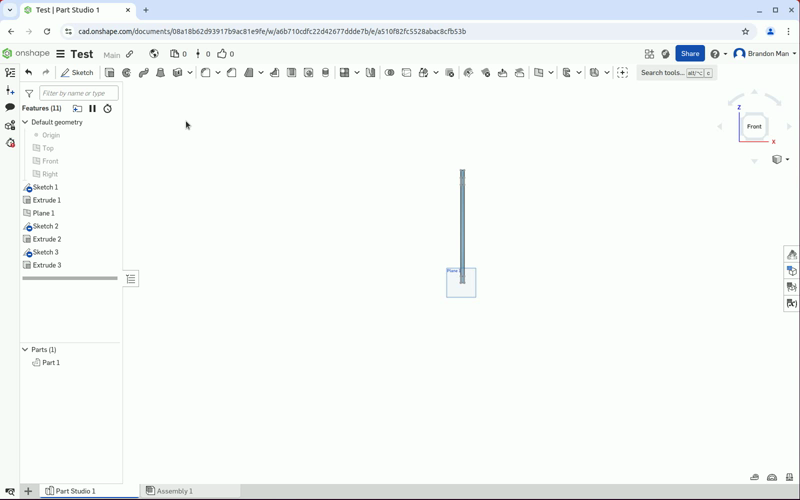
key(shift+7)
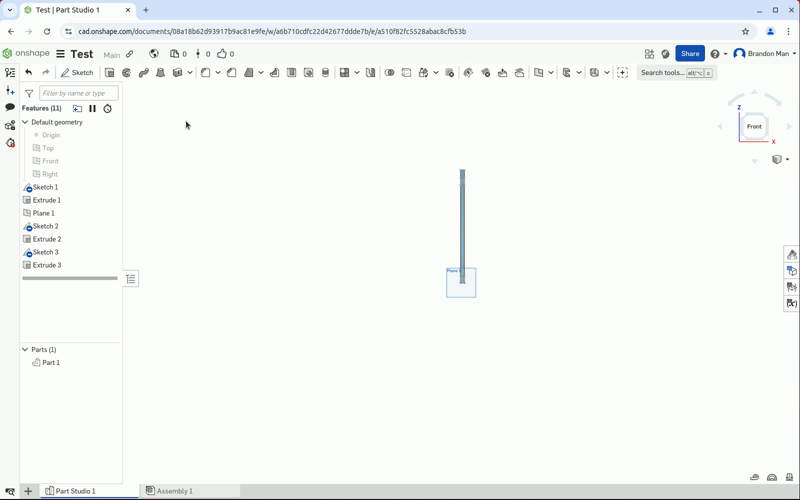
key(left, 2)
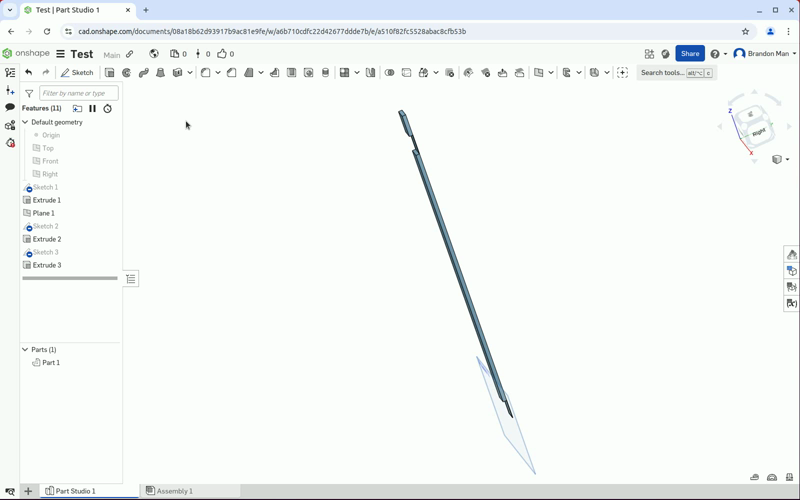
key(down, 2)
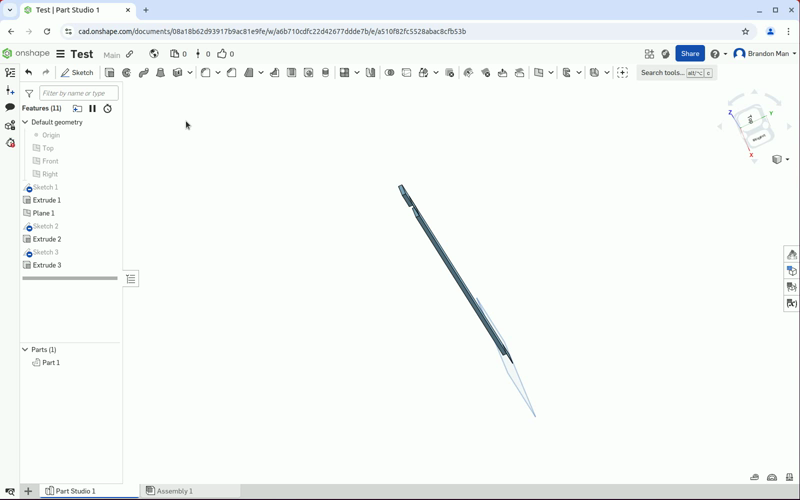
key(up, 2)
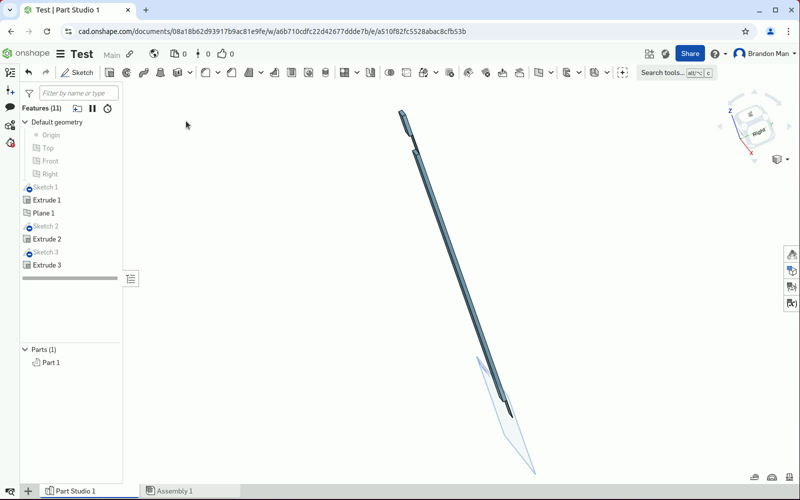
key(right, 2)
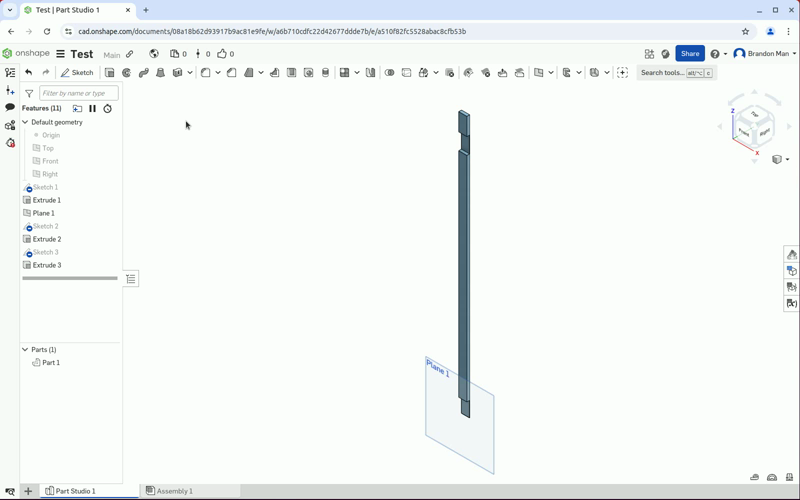
mouse_move(73, 189)
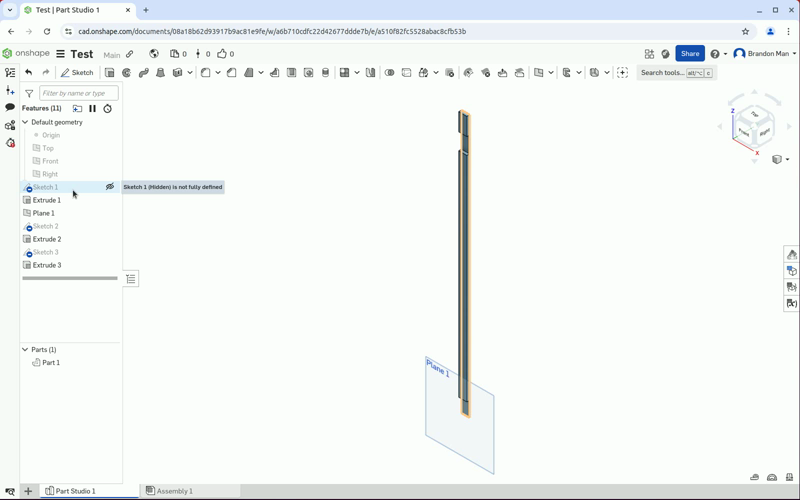
click(73, 189)